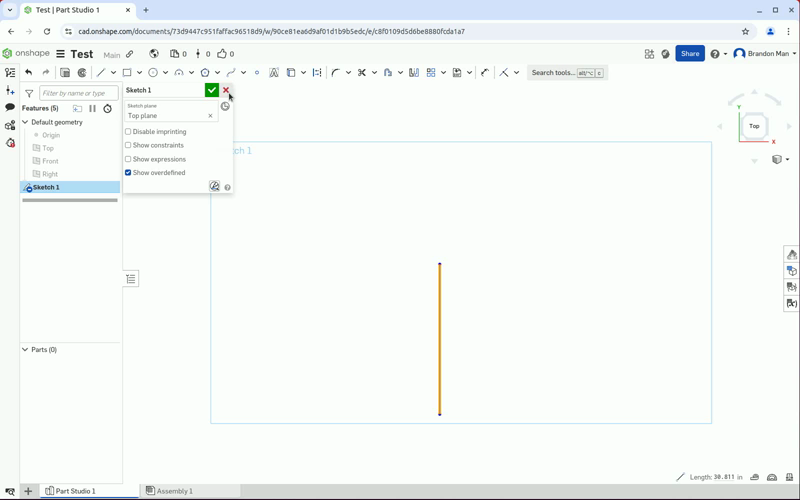
key(shift+h)
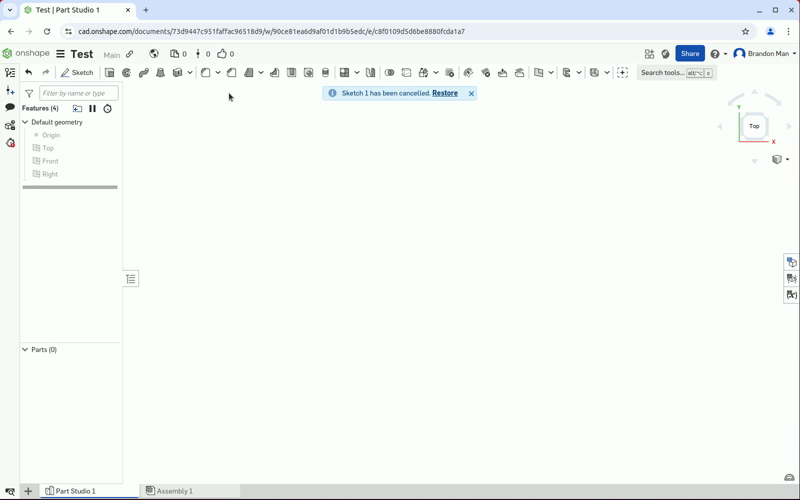
mouse_move(73, 352)
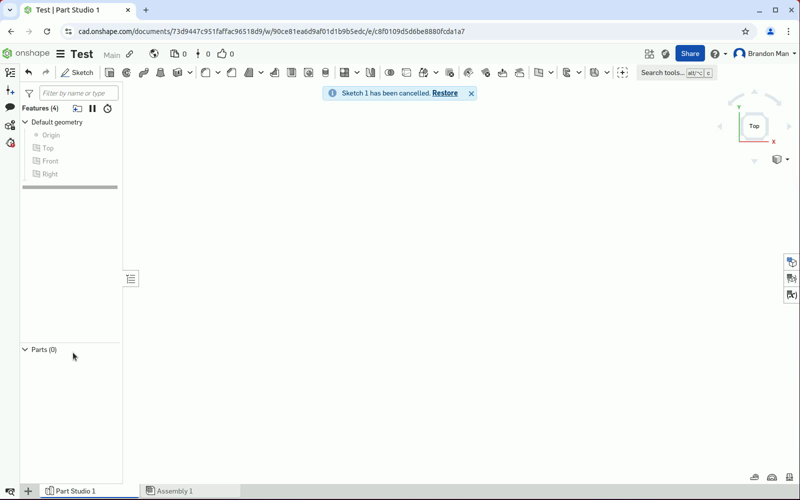
key(y)
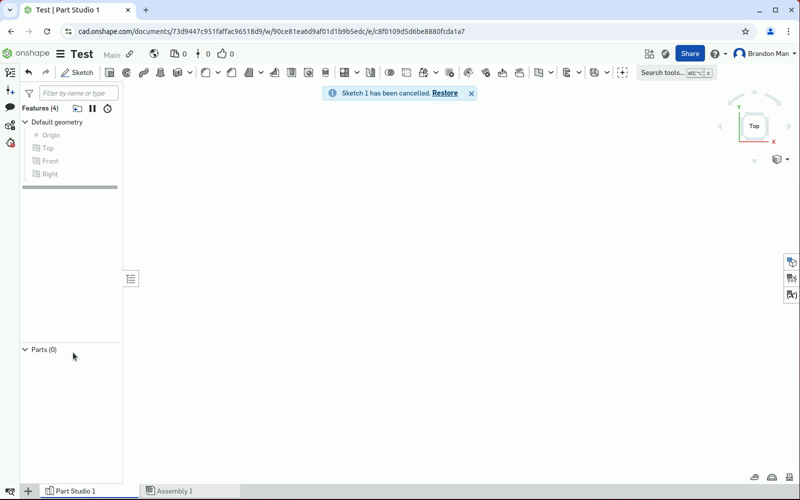
key(shift+p)
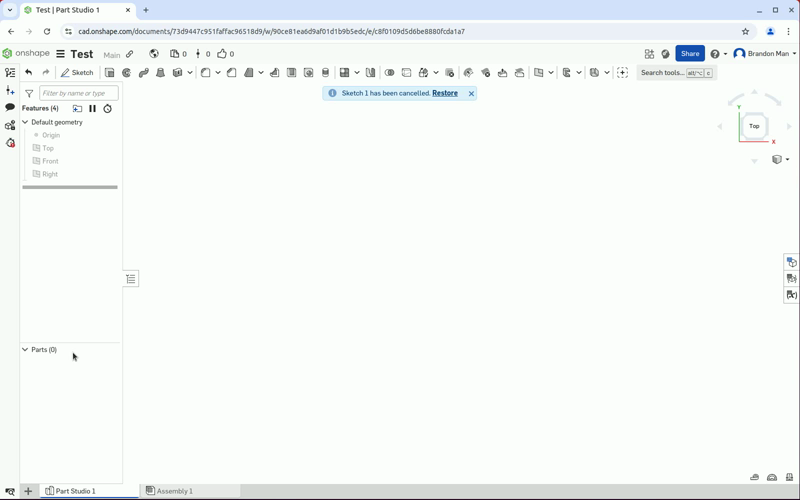
key(space)
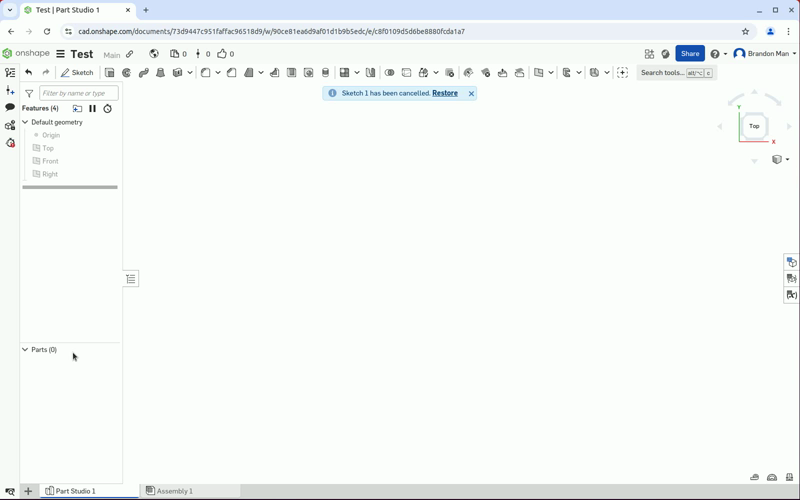
key_down(shift)
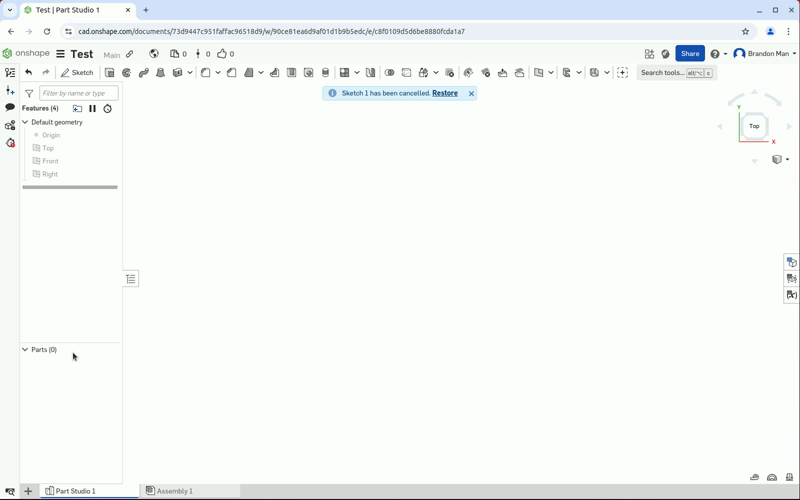
key(up)
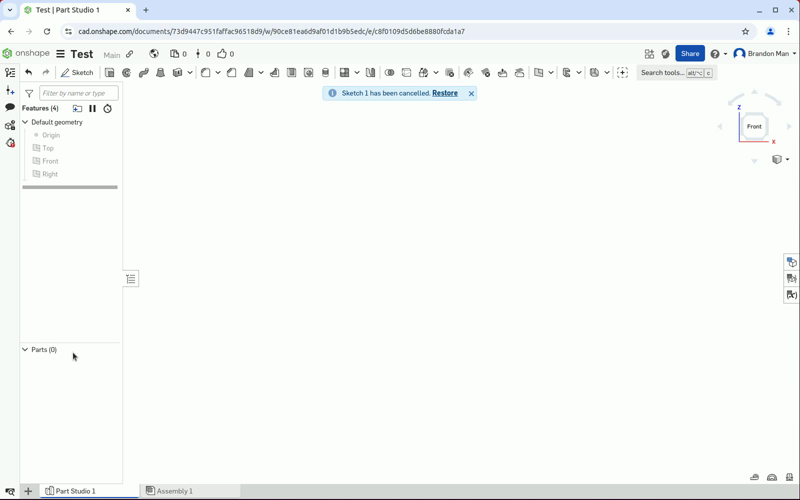
key_up(shift)
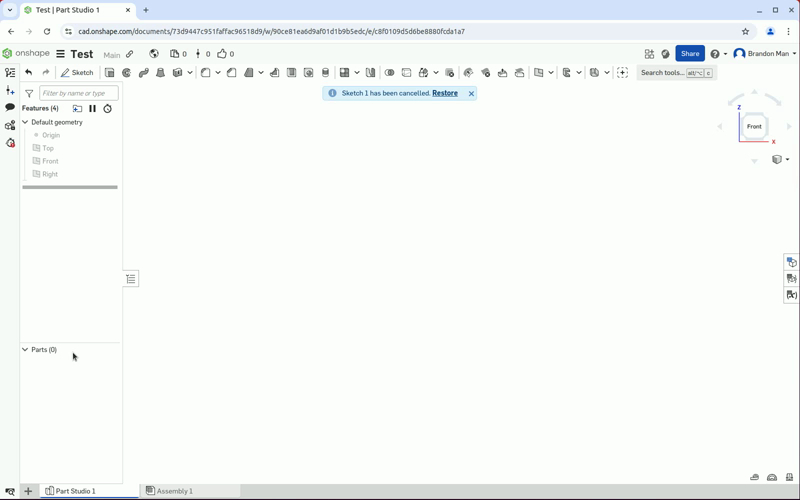
mouse_move(73, 352)
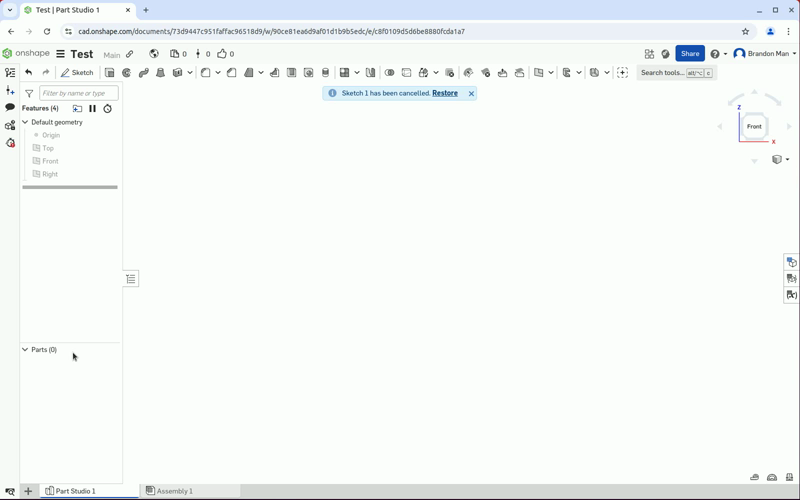
key(shift+y)
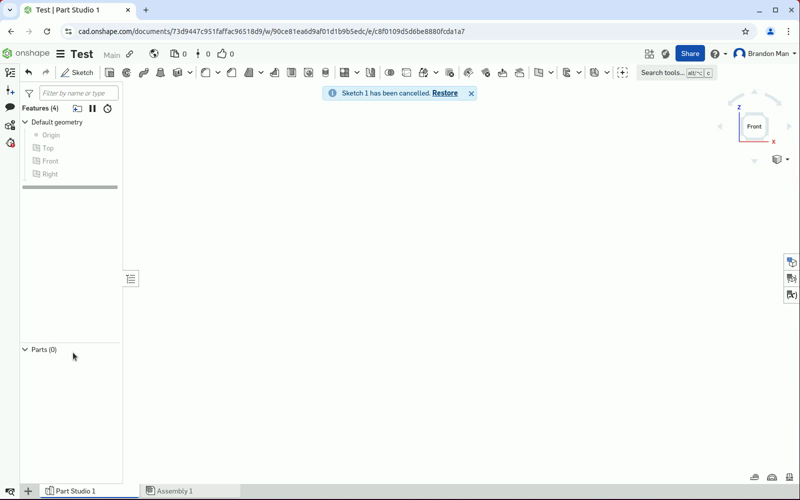
key(shift+s)
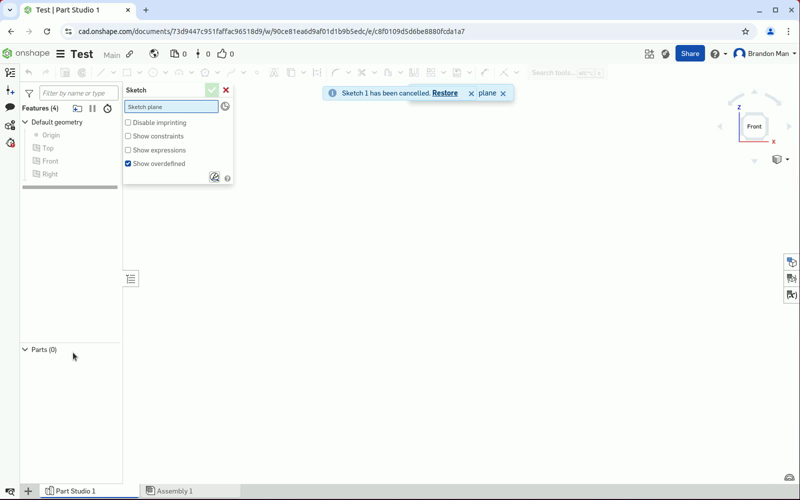
mouse_move(73, 163)
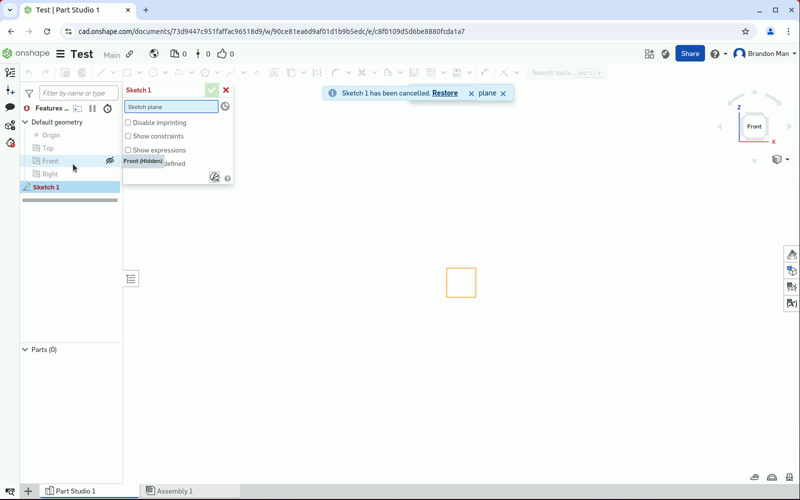
click(73, 163)
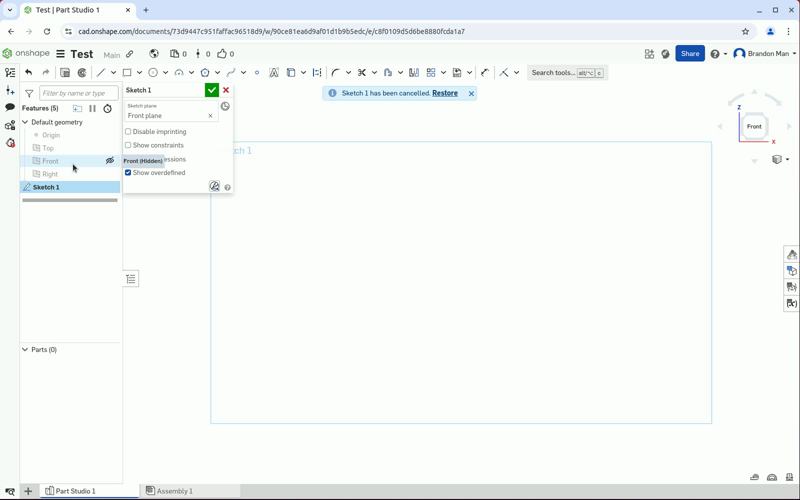
mouse_move(73, 352)
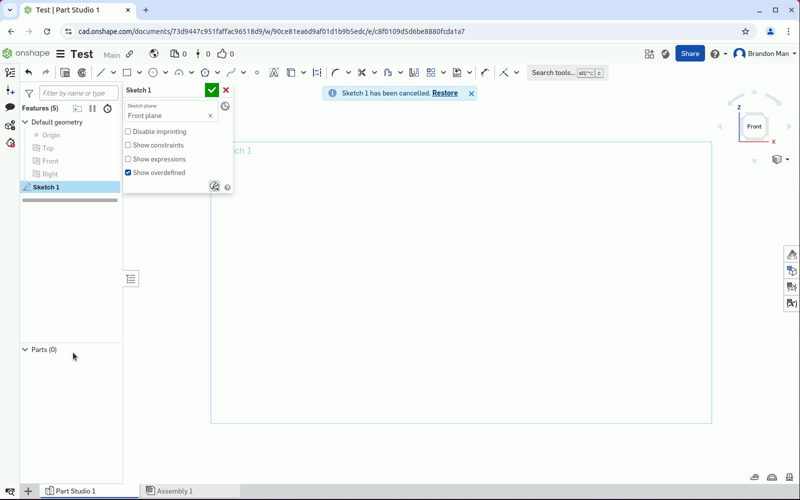
key(y)
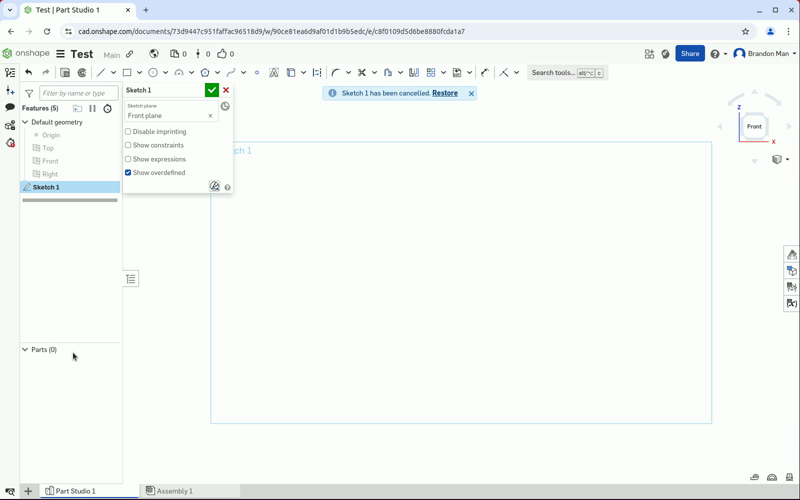
key(l)
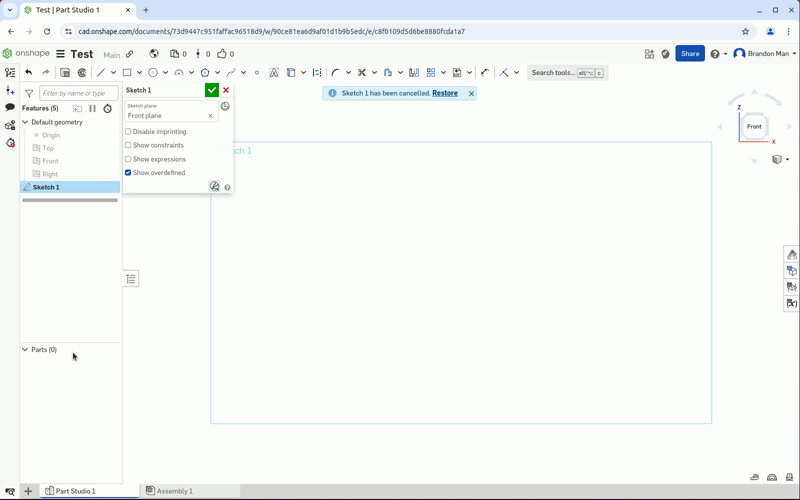
key_down(shift)
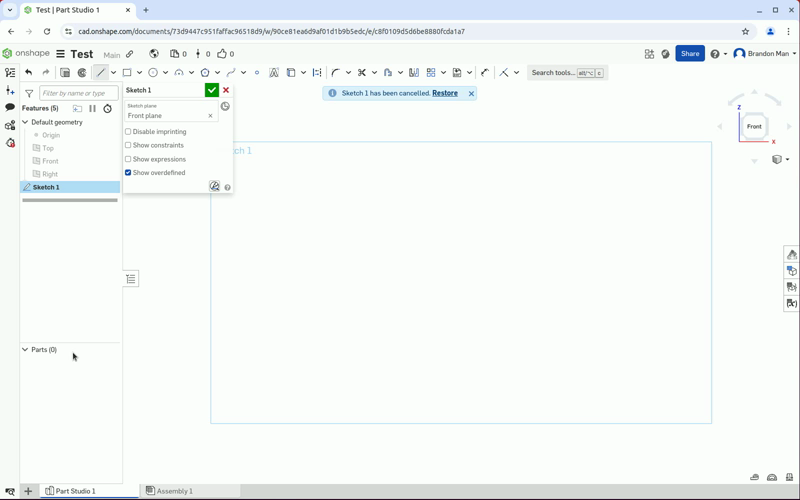
mouse_move(436, 299)
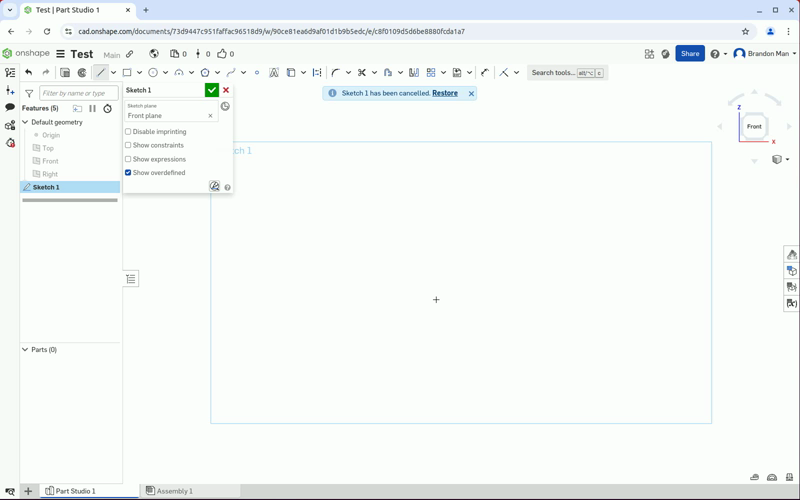
click(436, 299)
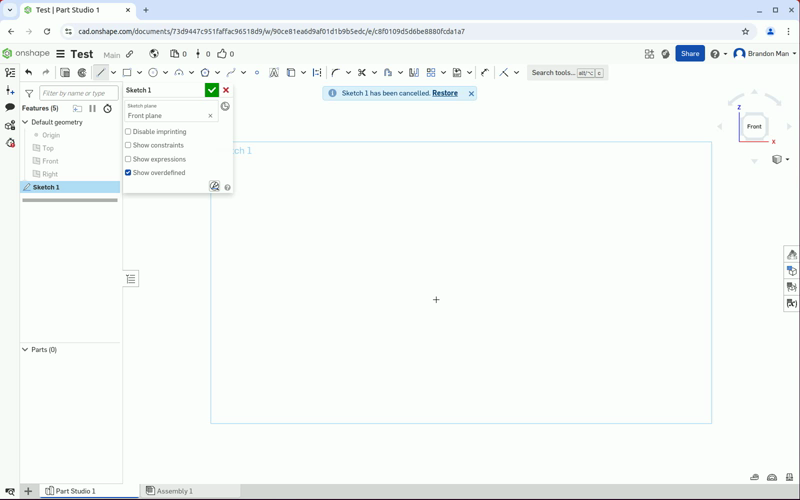
key_up(shift)
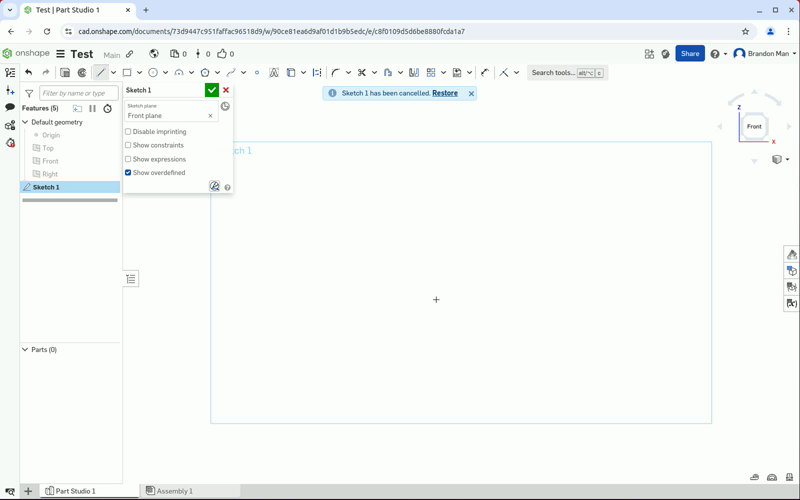
key_down(shift)
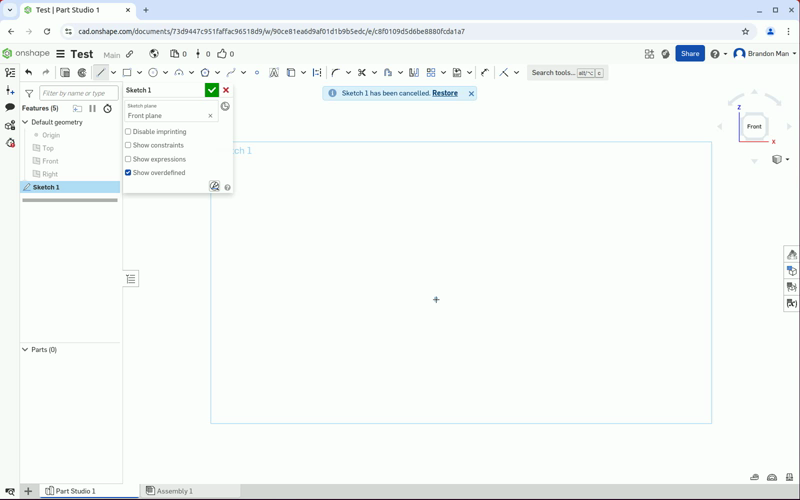
mouse_move(466, 299)
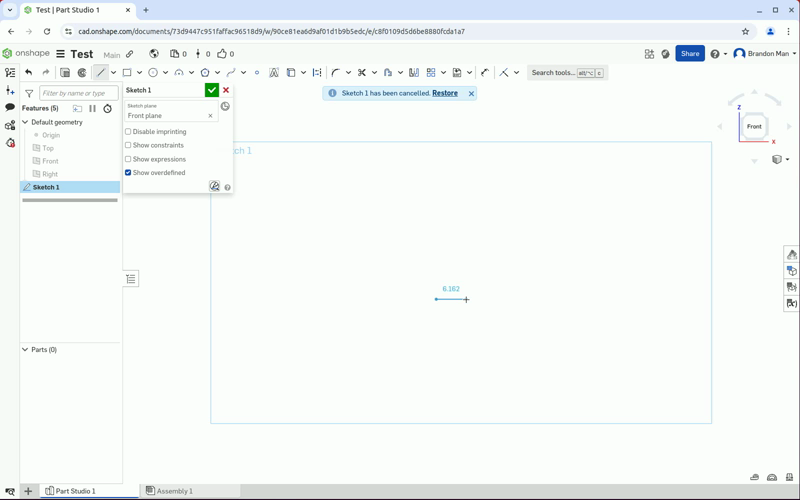
mouse_move(486, 299)
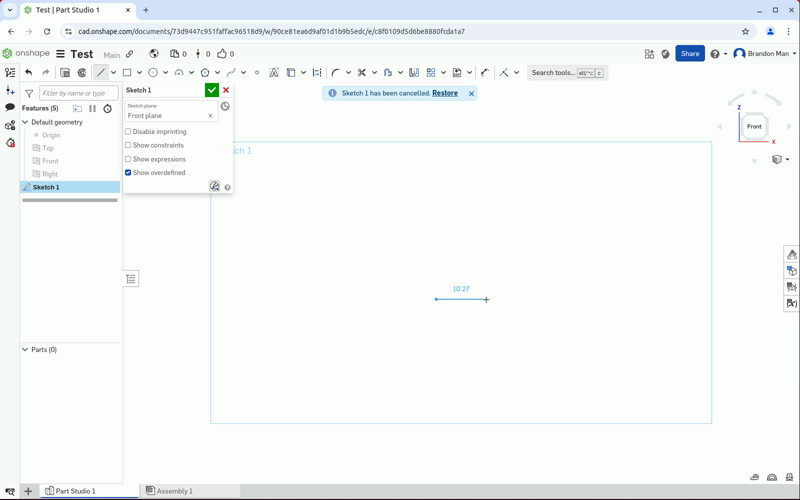
click(486, 299)
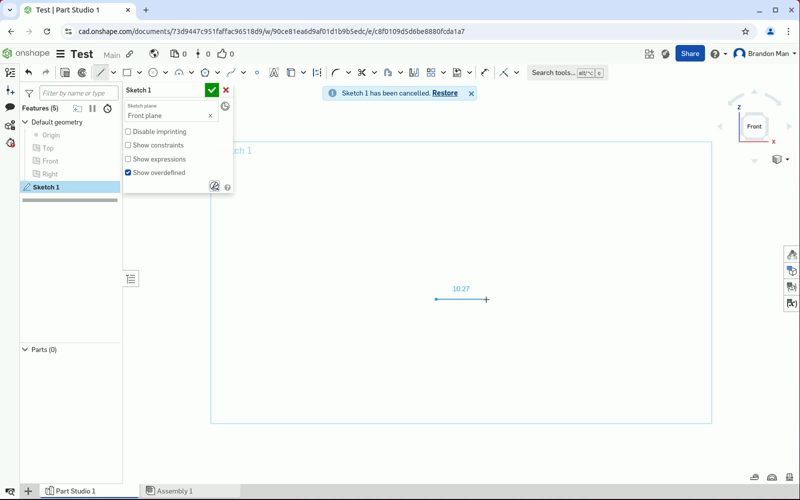
key_up(shift)
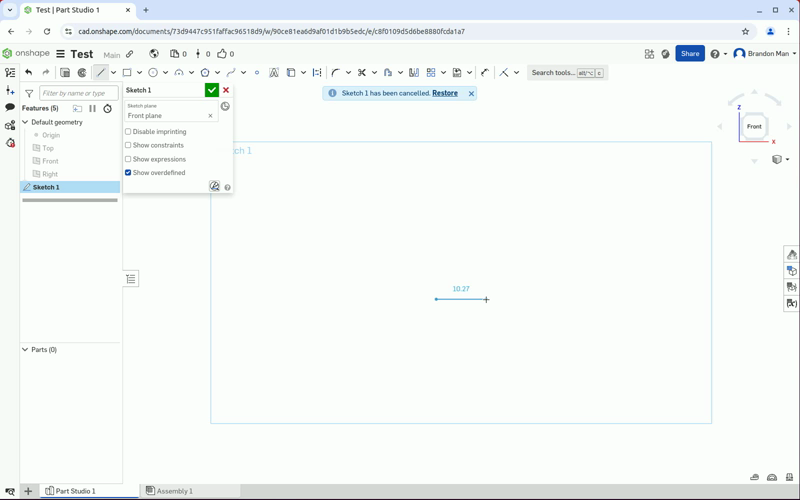
key_down(shift)
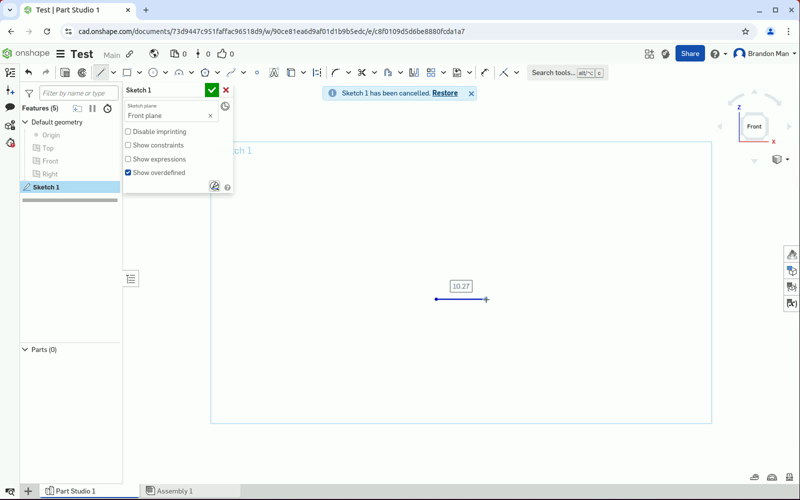
mouse_move(516, 299)
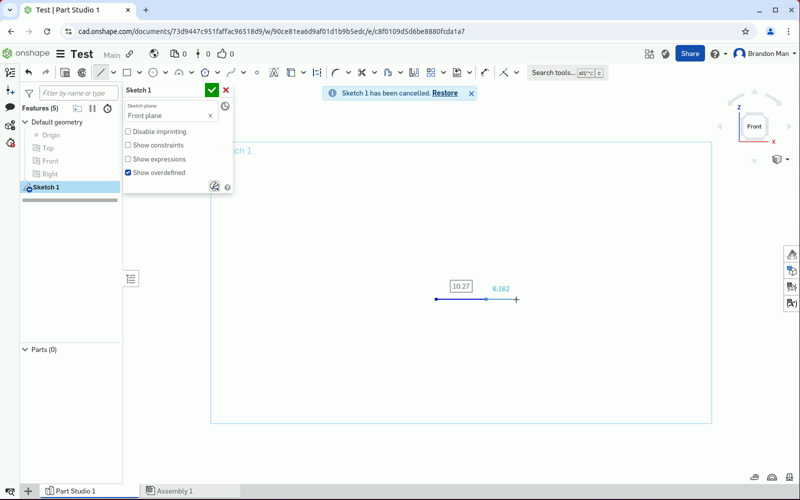
mouse_move(486, 266)
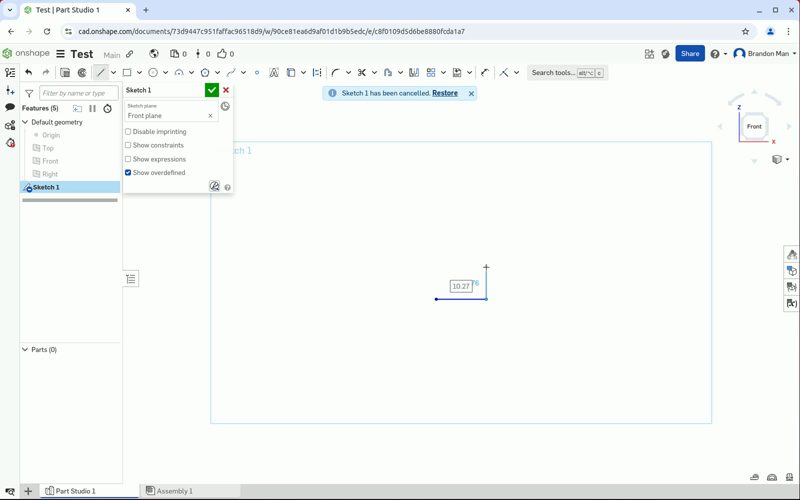
click(486, 266)
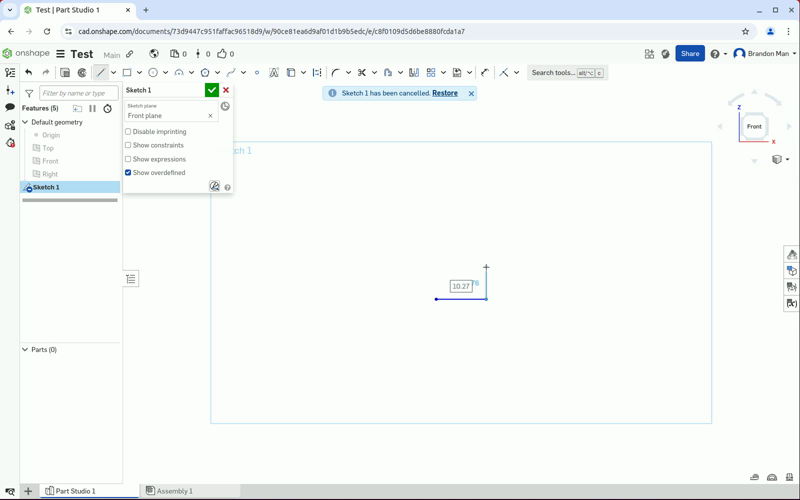
key_up(shift)
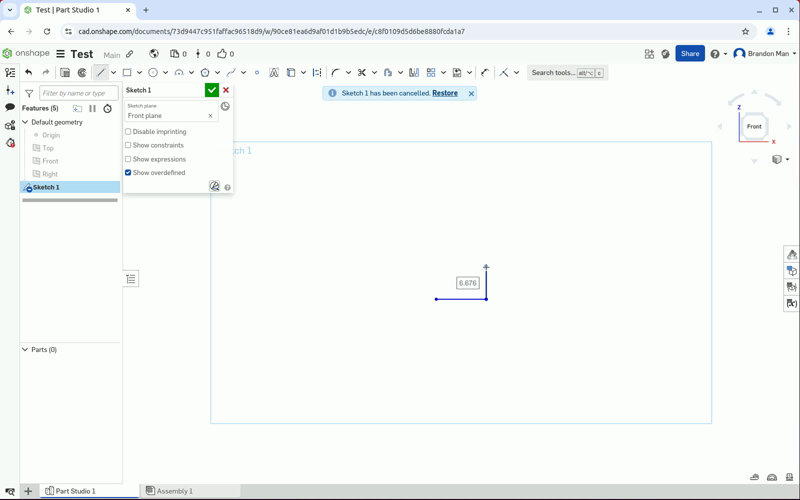
key_down(shift)
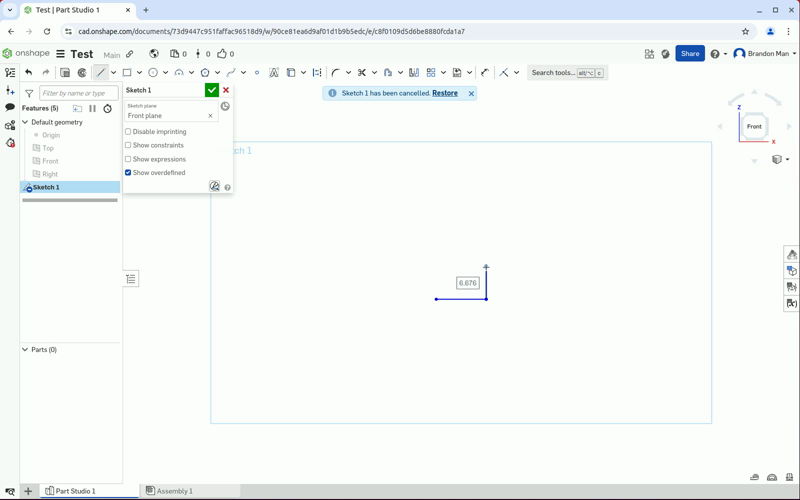
mouse_move(516, 266)
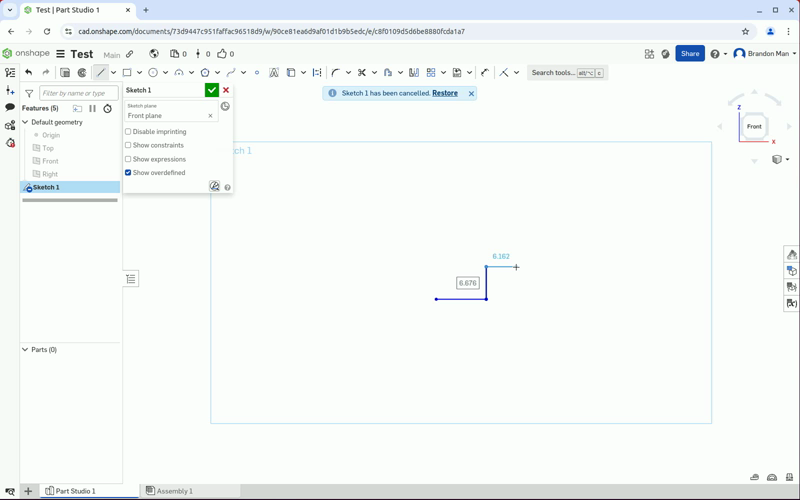
mouse_move(436, 266)
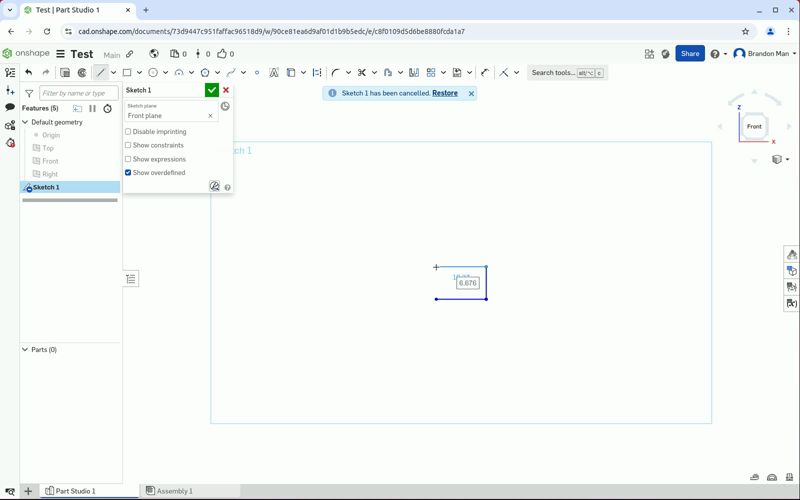
click(436, 266)
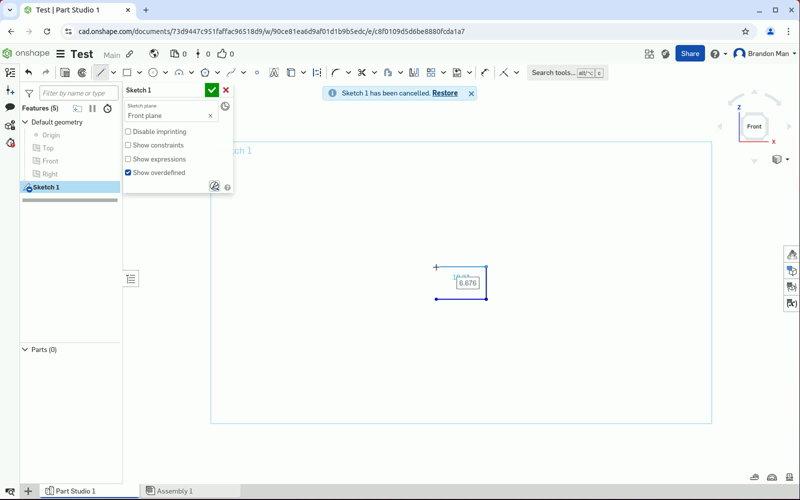
key_up(shift)
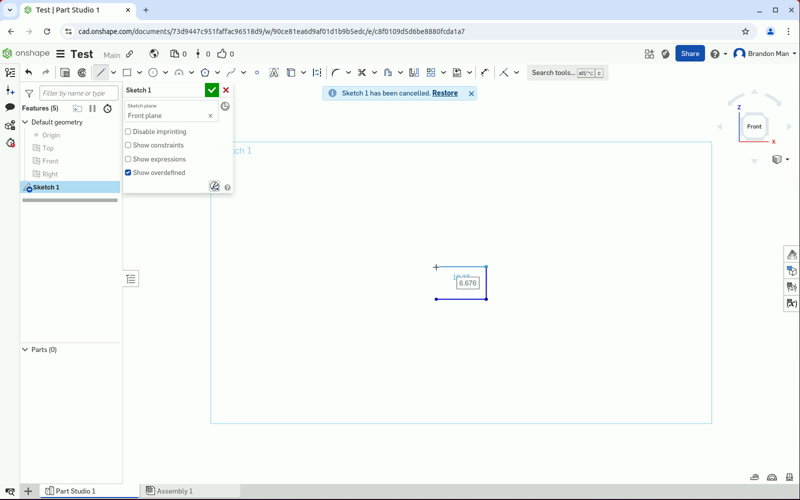
mouse_move(466, 266)
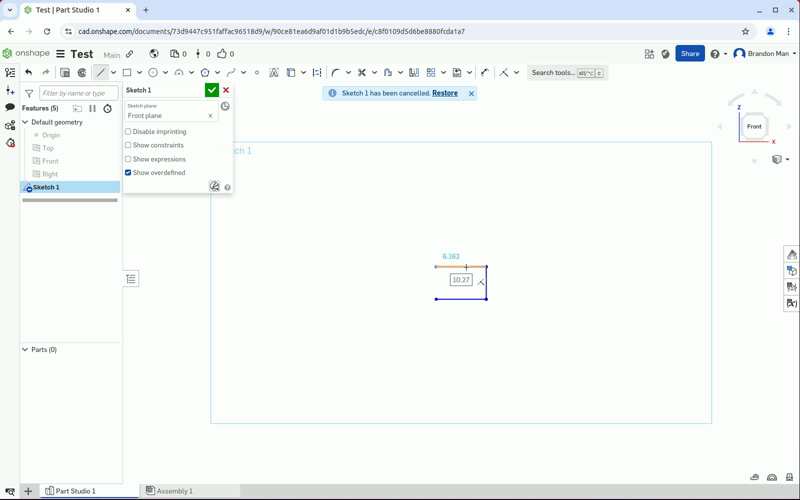
key_down(shift)
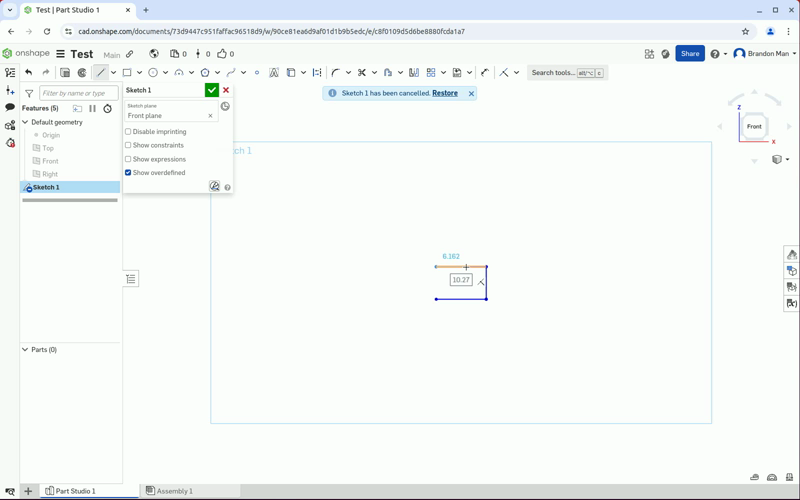
mouse_move(436, 299)
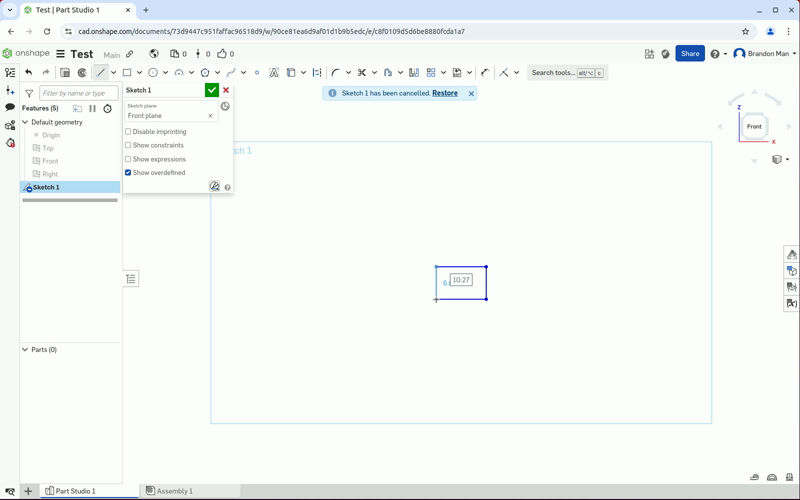
key_up(shift)
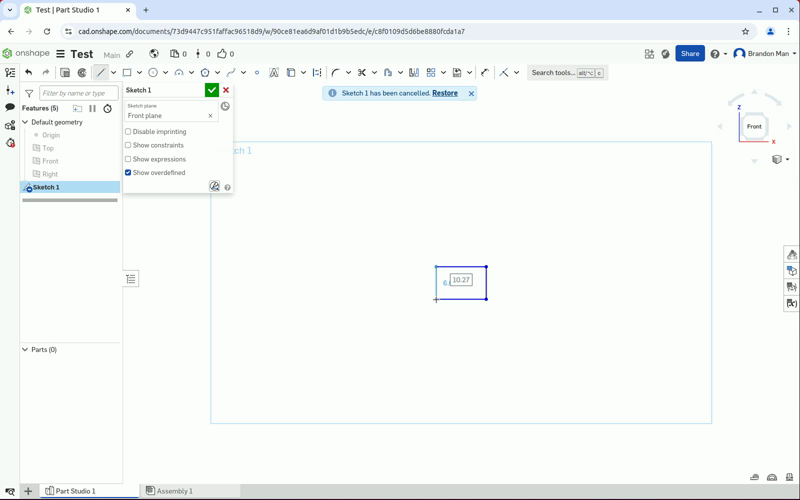
click(436, 299)
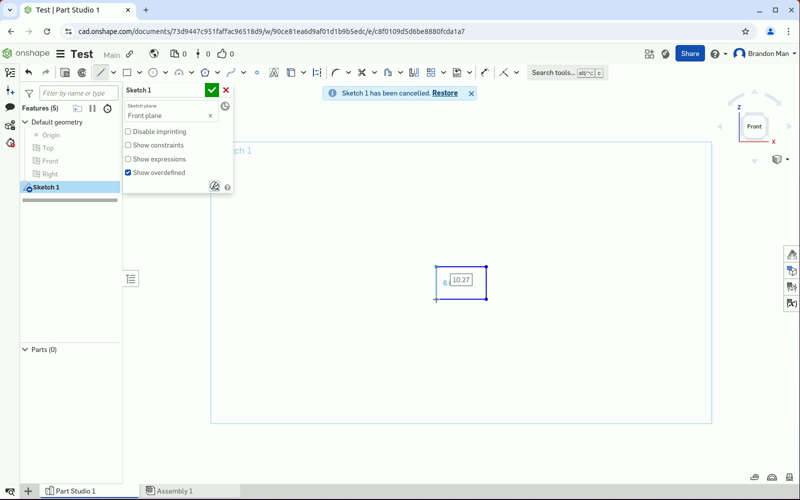
key(esc)
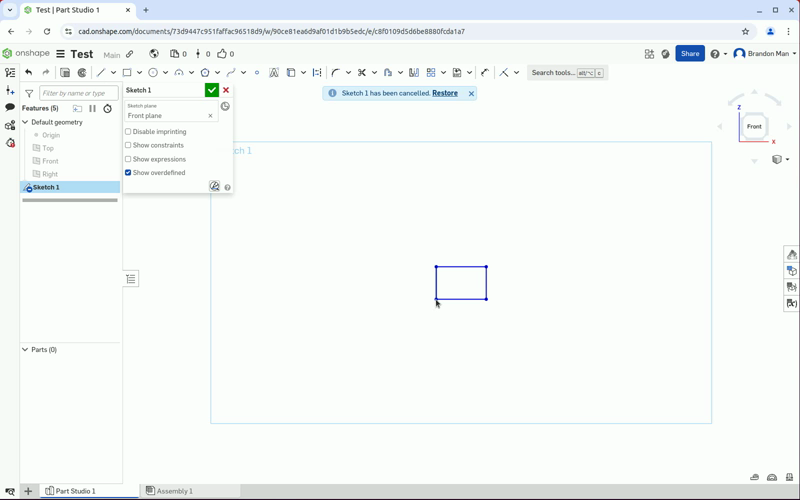
key(l)
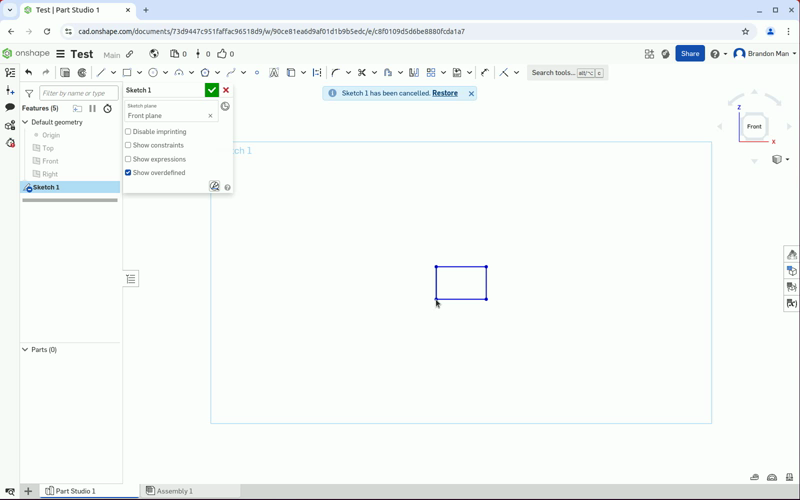
key_down(shift)
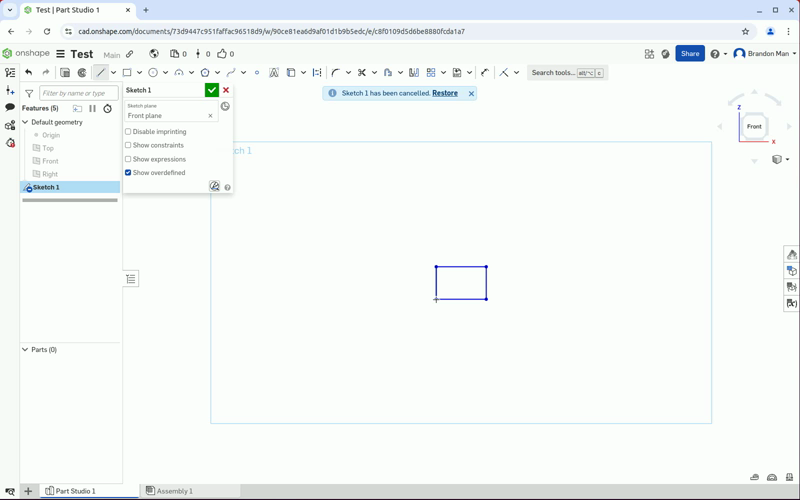
mouse_move(438, 297)
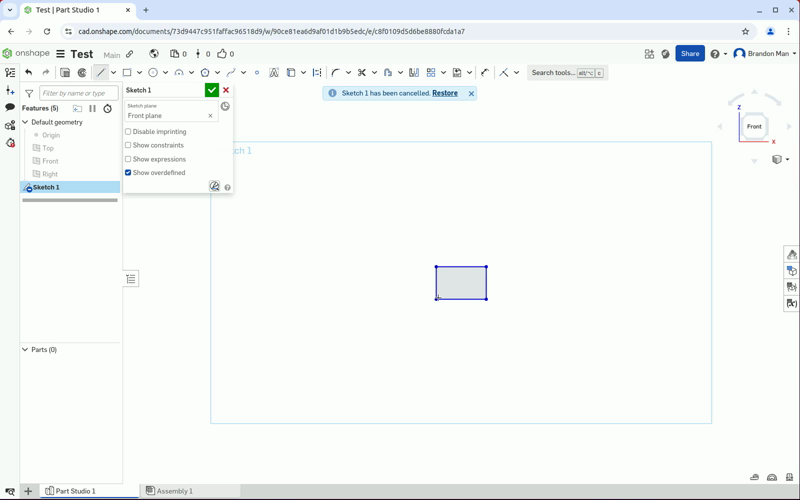
scroll(6)
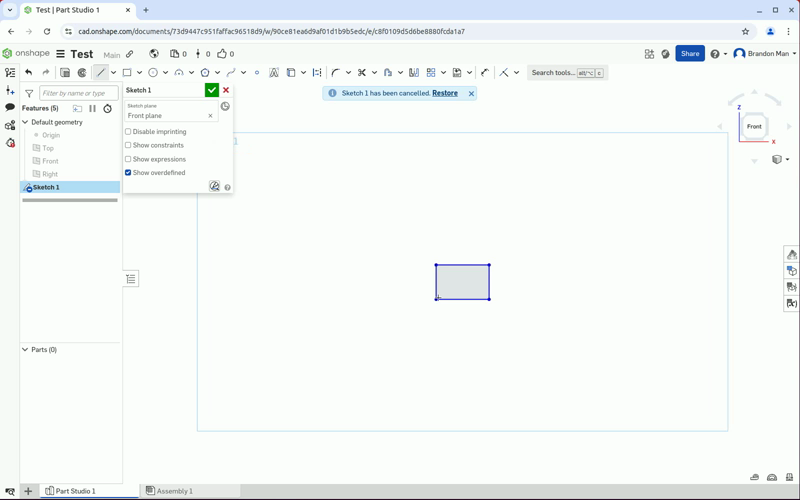
scroll(6)
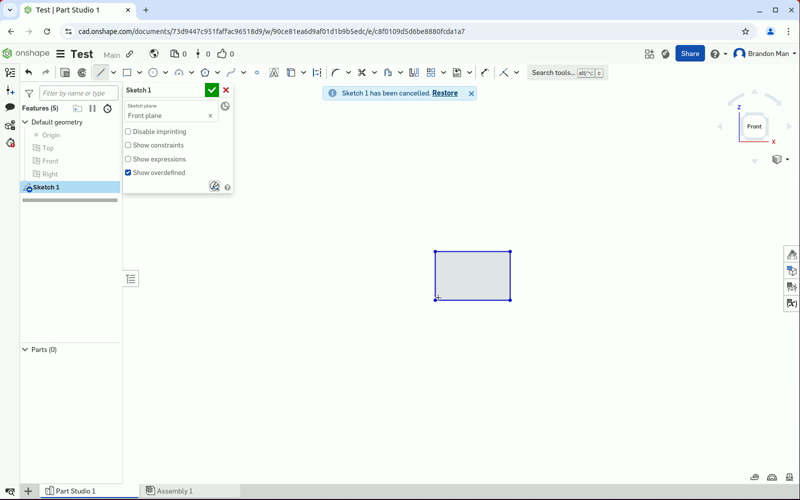
scroll(6)
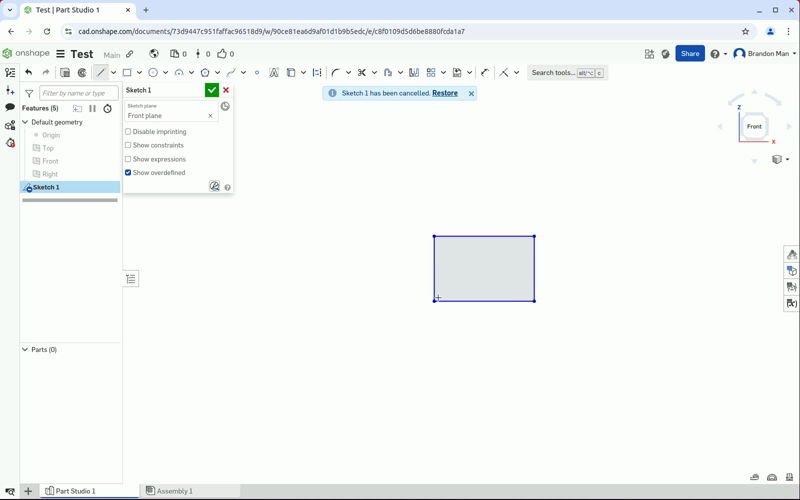
scroll(6)
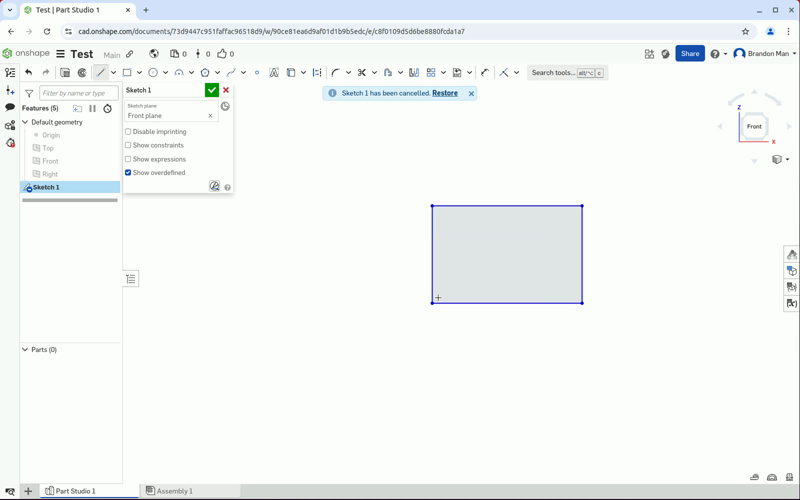
scroll(6)
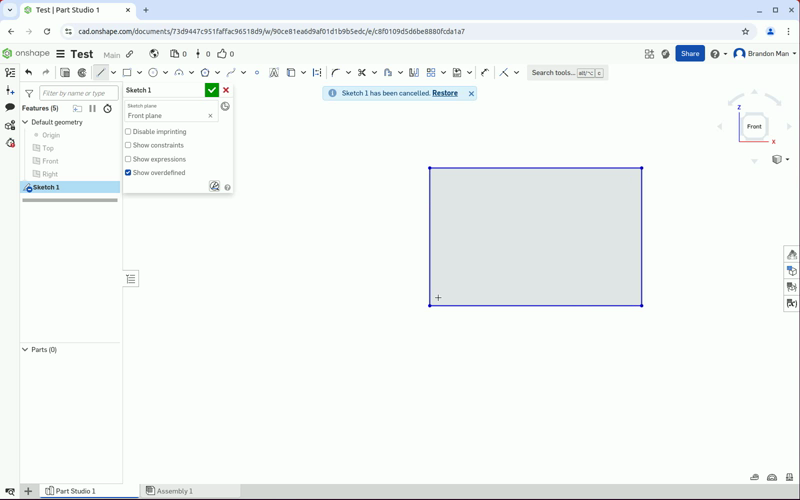
scroll(6)
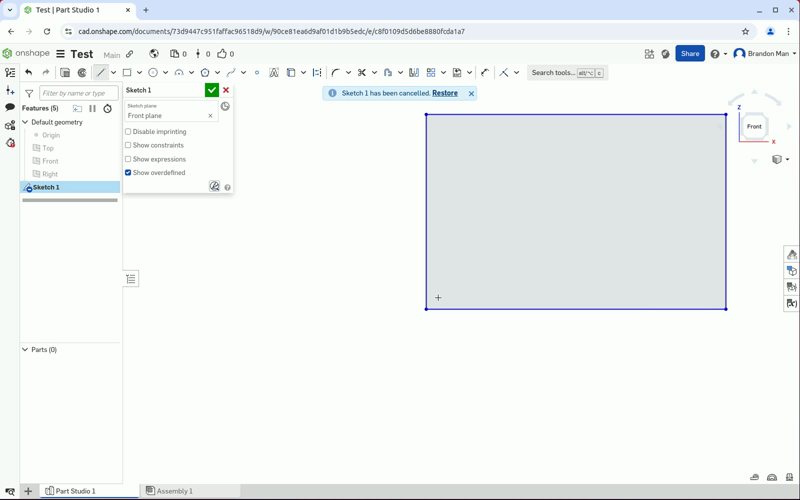
scroll(6)
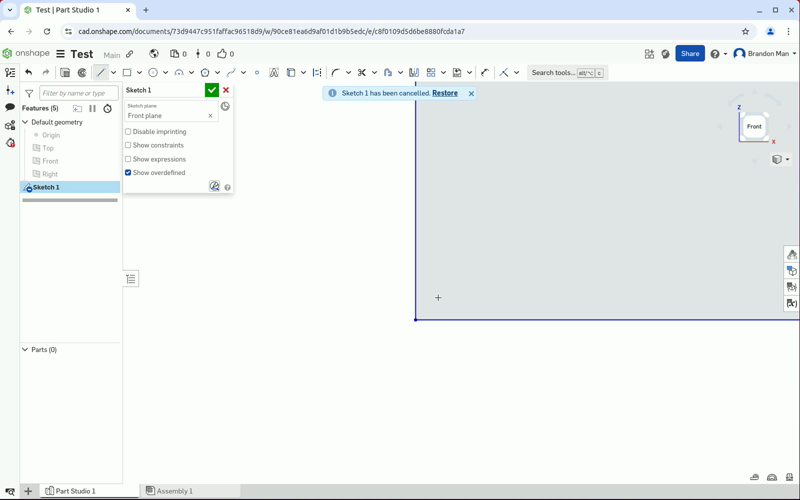
click(438, 297)
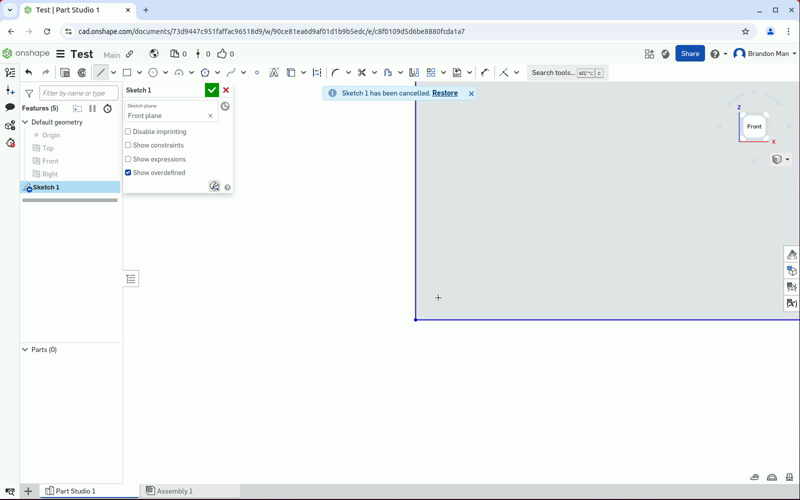
scroll(-6)
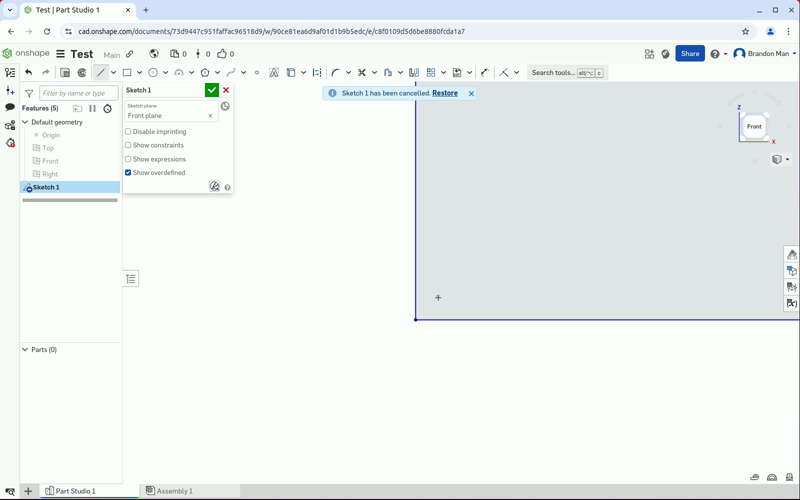
scroll(-6)
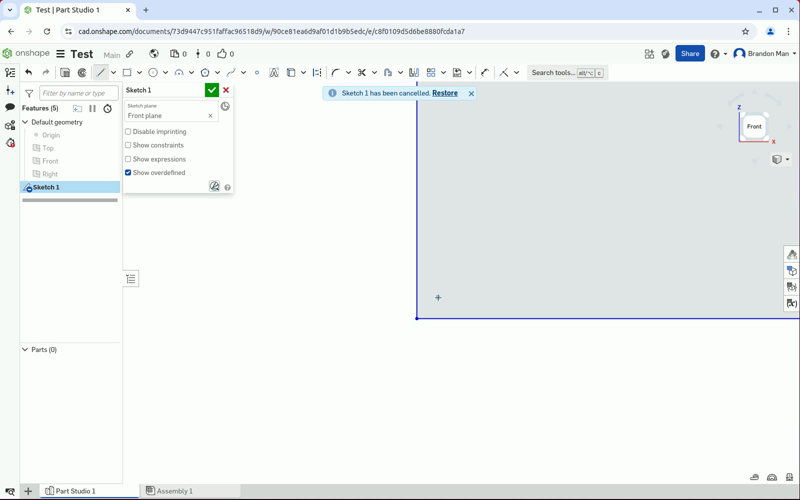
scroll(-6)
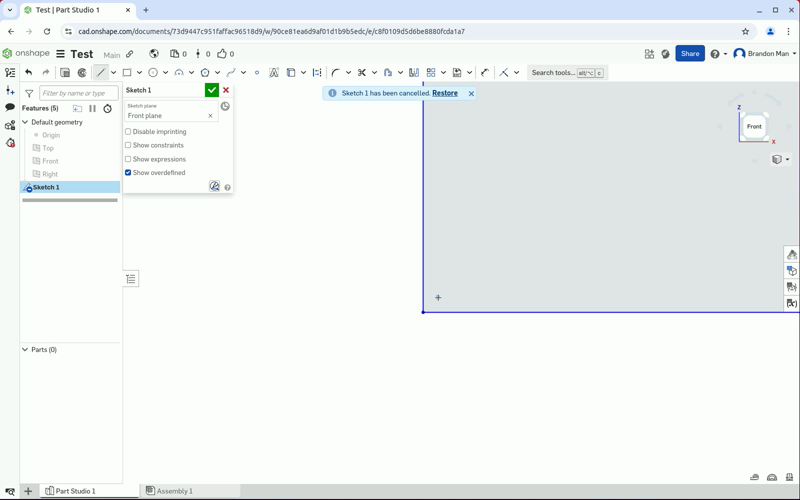
scroll(-6)
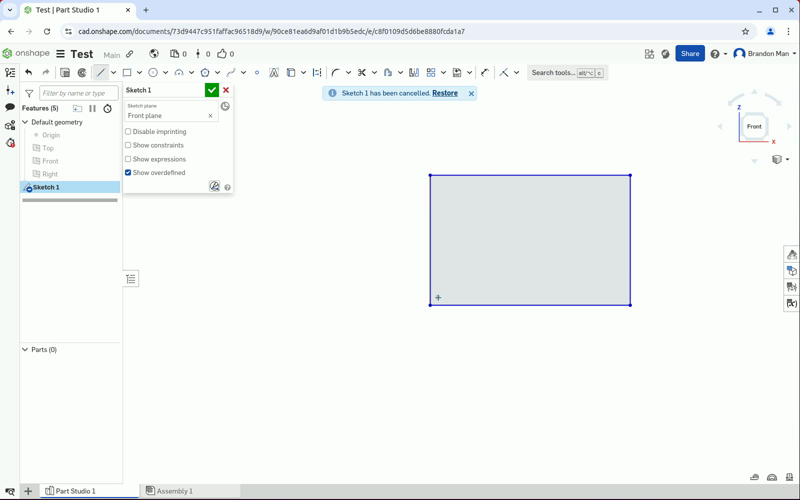
scroll(-6)
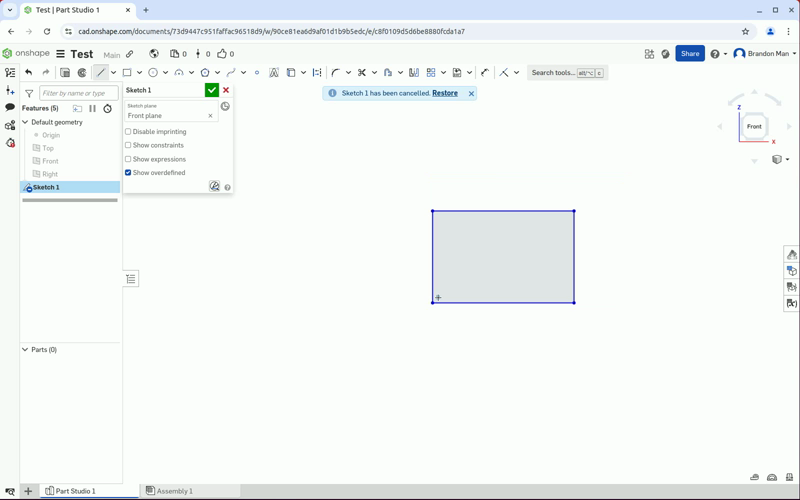
scroll(-6)
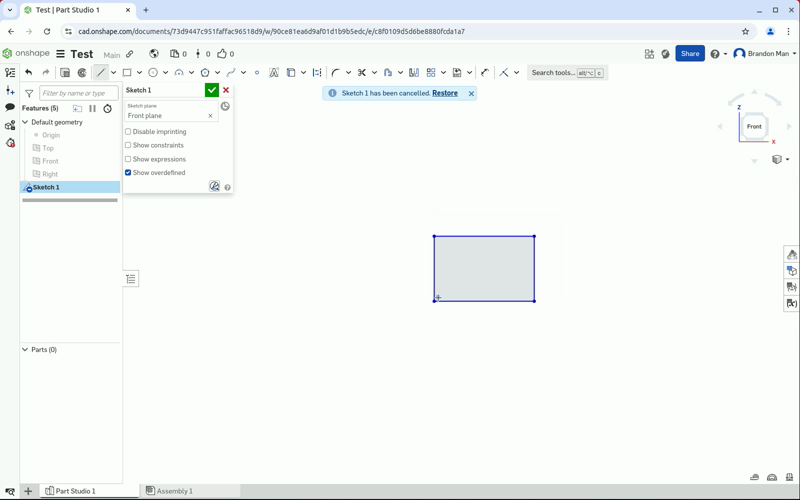
scroll(-6)
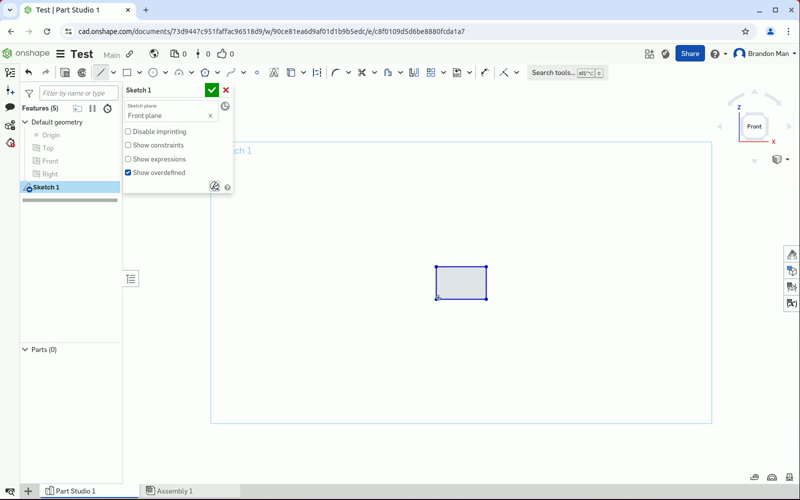
key_up(shift)
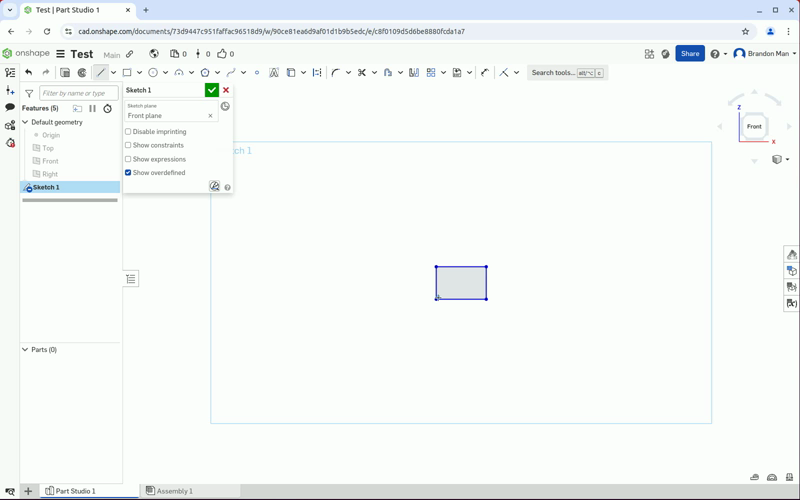
key_down(shift)
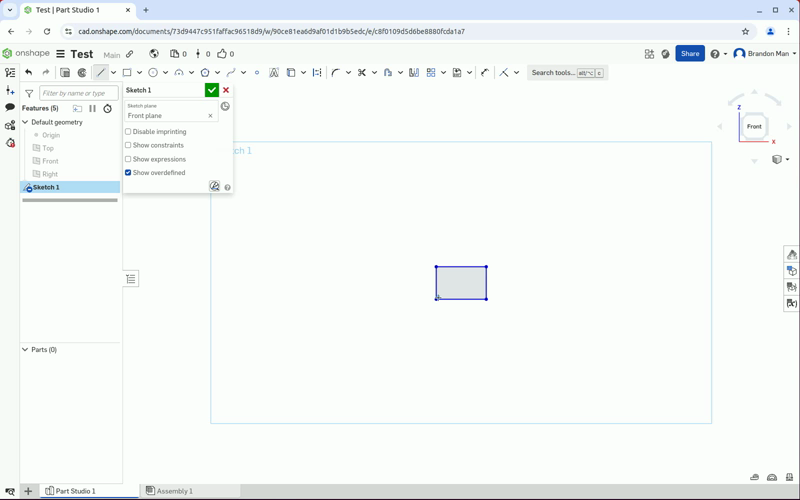
mouse_move(468, 297)
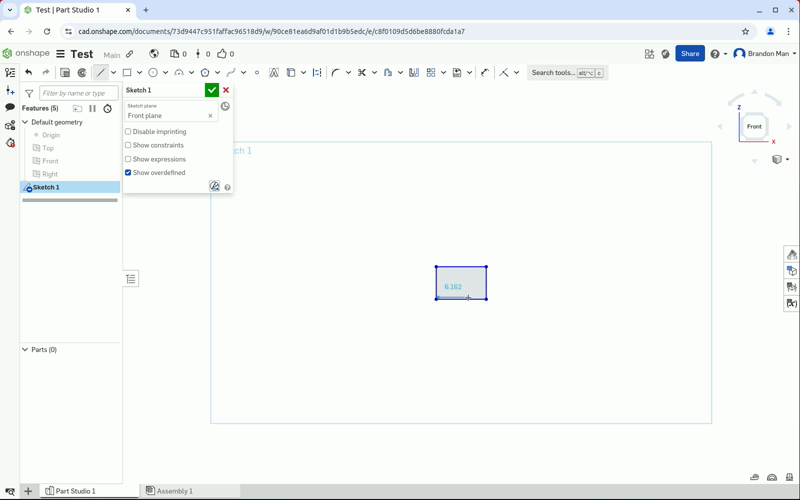
mouse_move(483, 297)
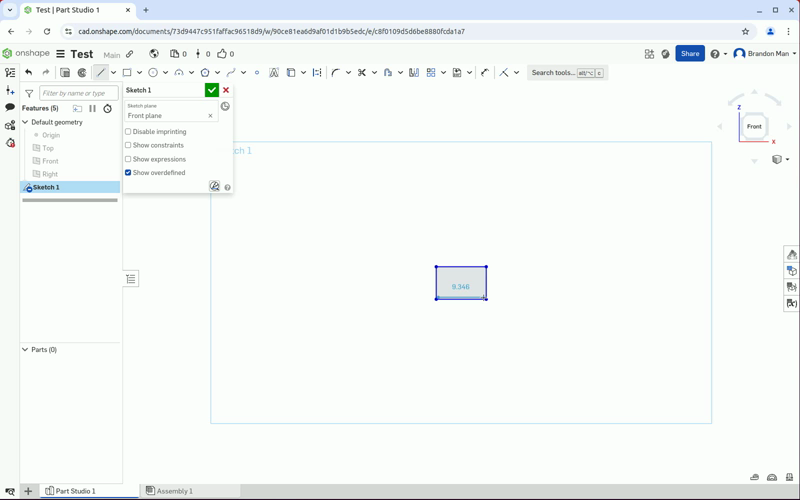
scroll(6)
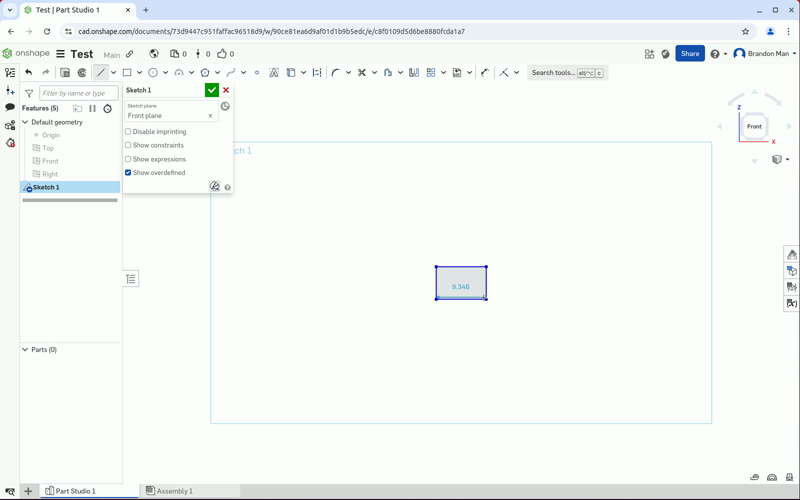
scroll(6)
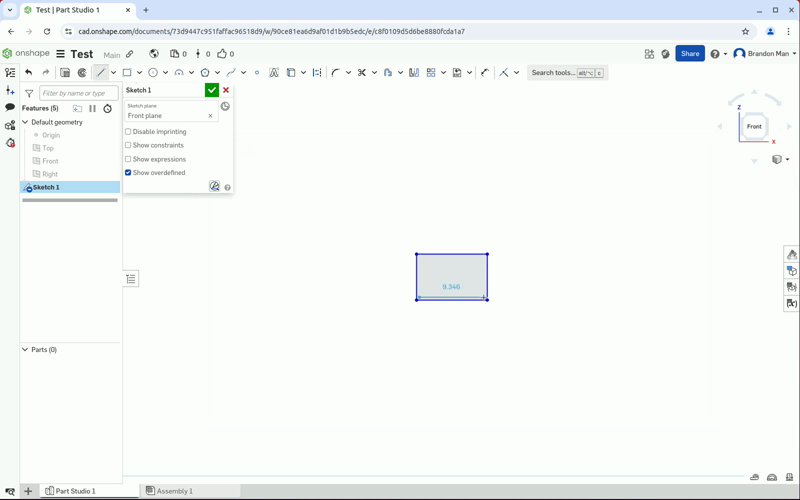
scroll(6)
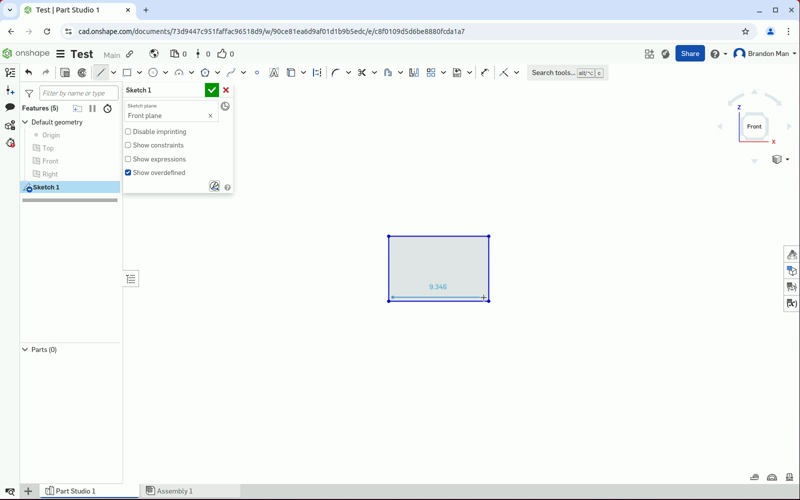
scroll(6)
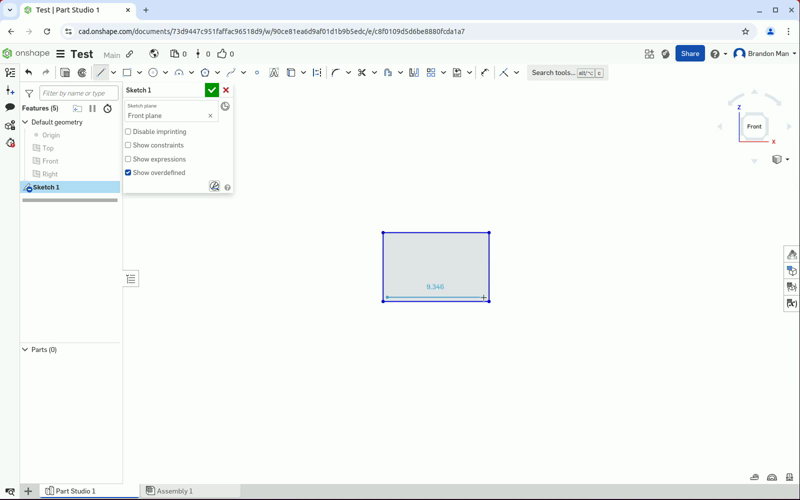
scroll(6)
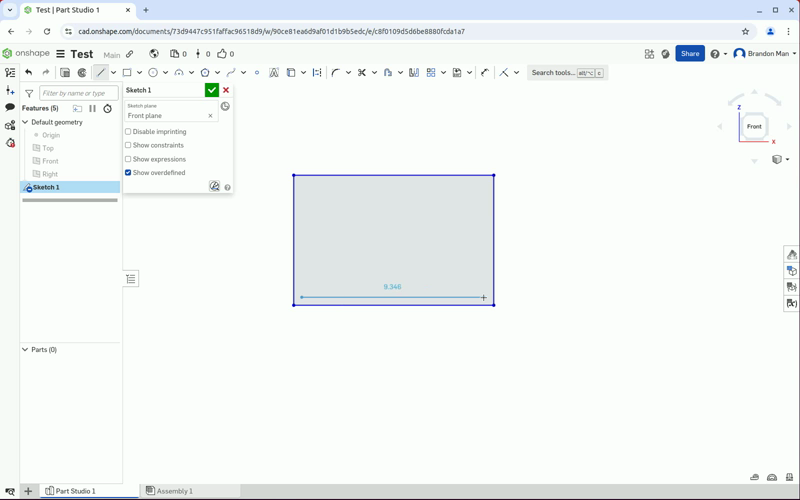
scroll(6)
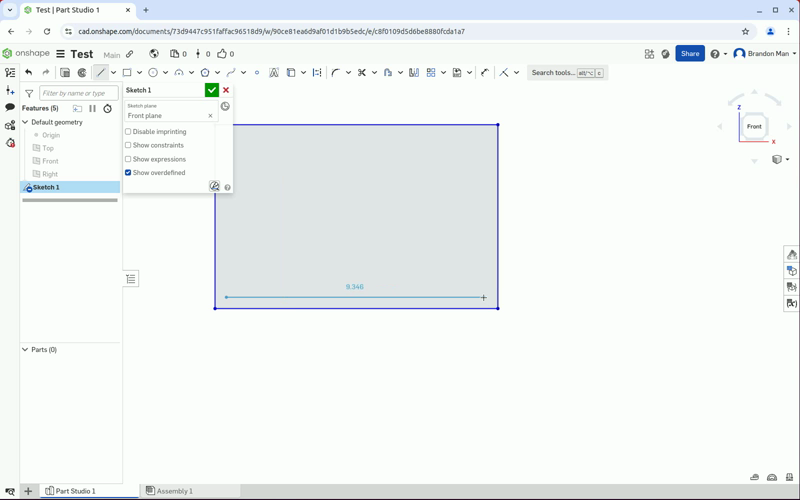
scroll(6)
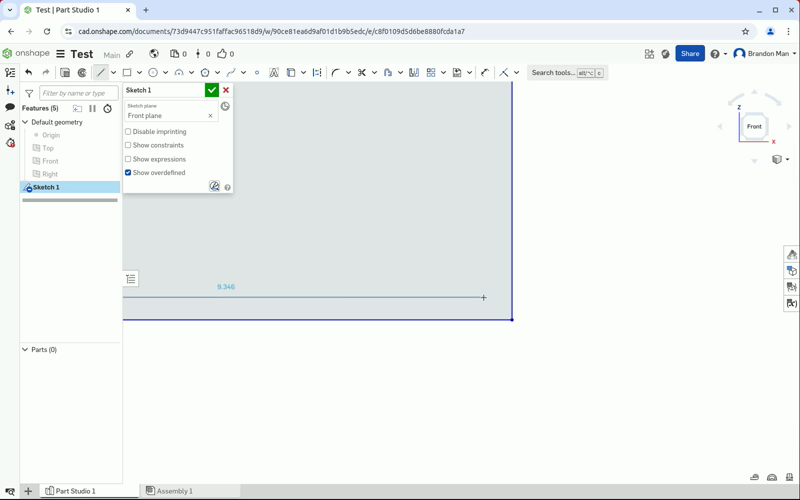
click(483, 297)
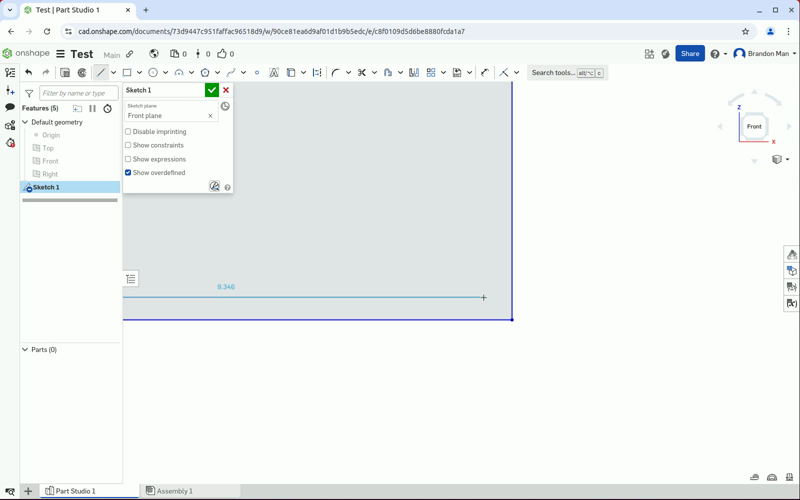
scroll(-6)
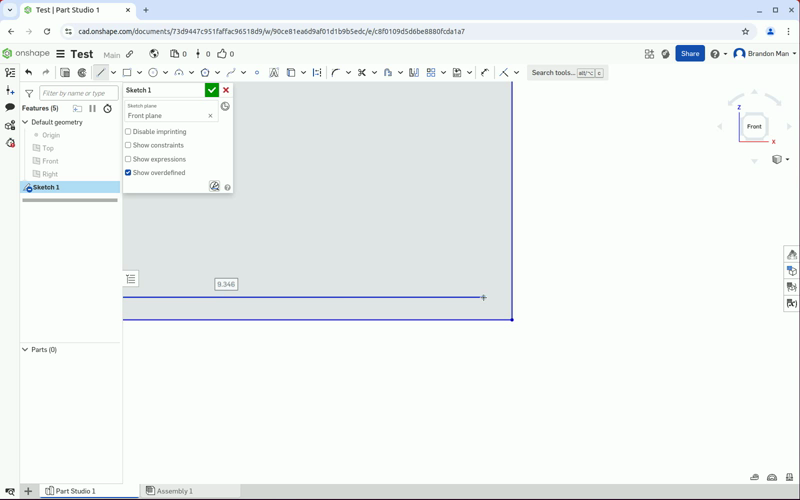
scroll(-6)
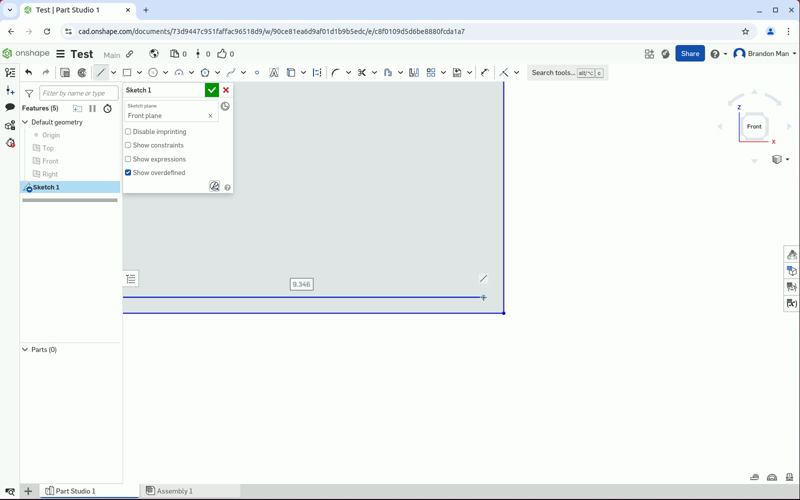
scroll(-6)
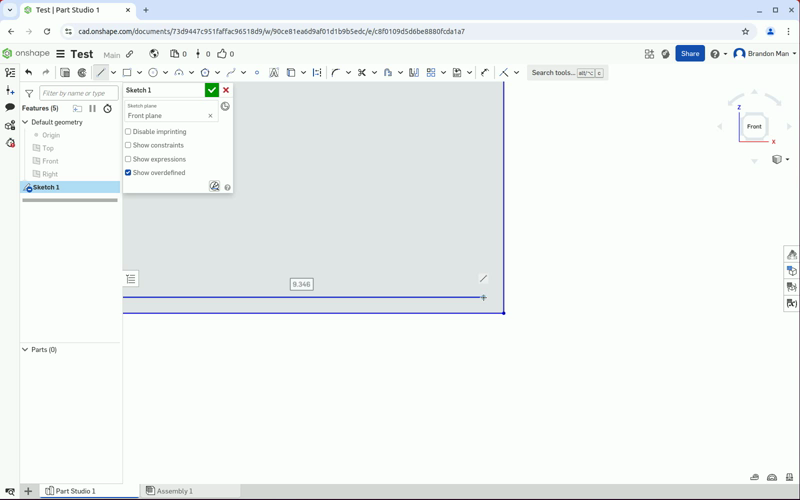
scroll(-6)
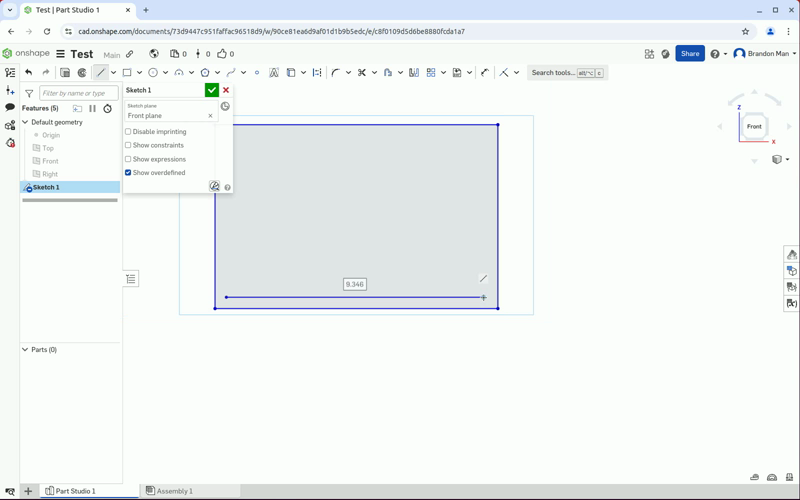
scroll(-6)
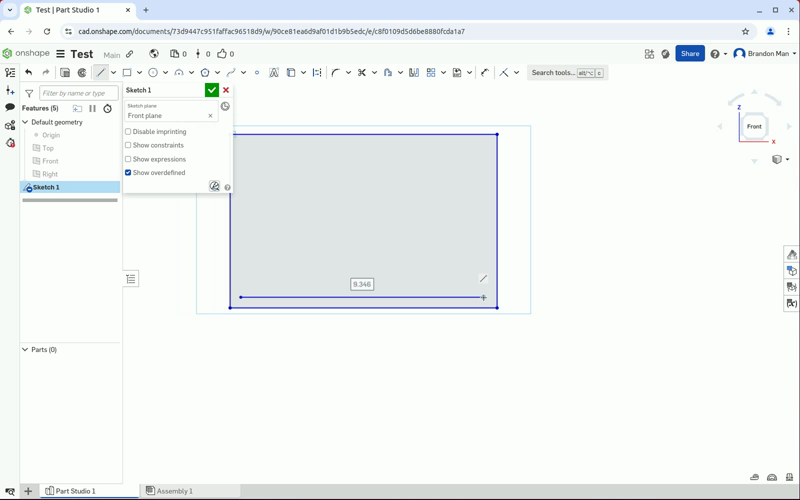
scroll(-6)
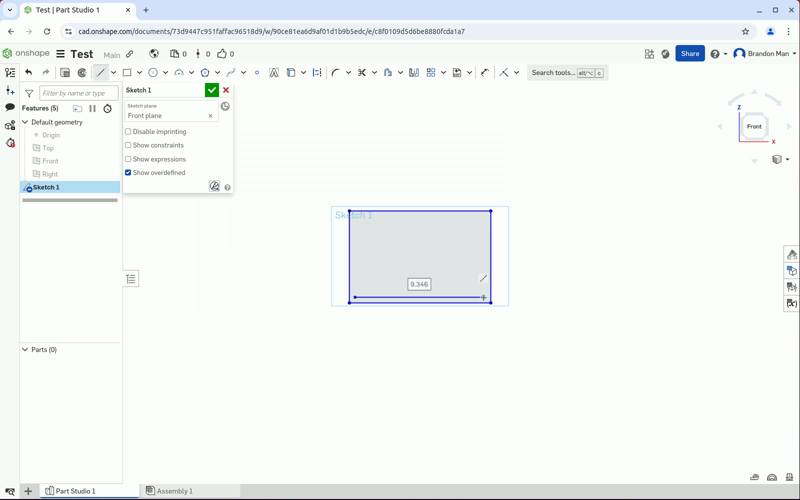
scroll(-6)
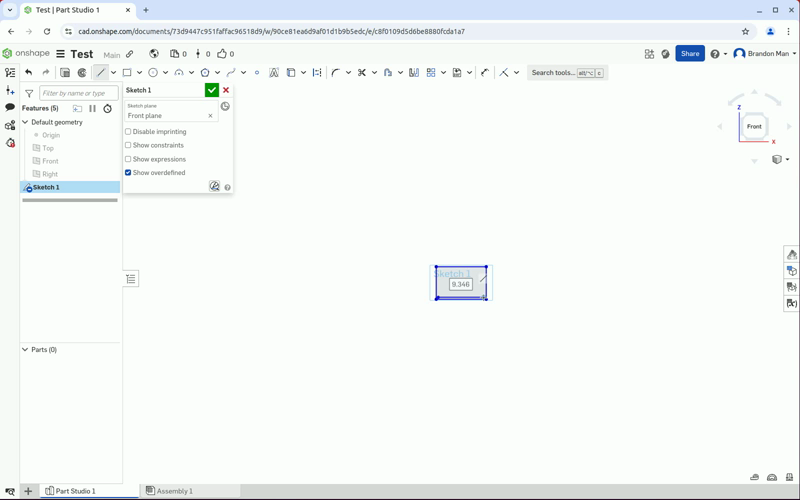
key_up(shift)
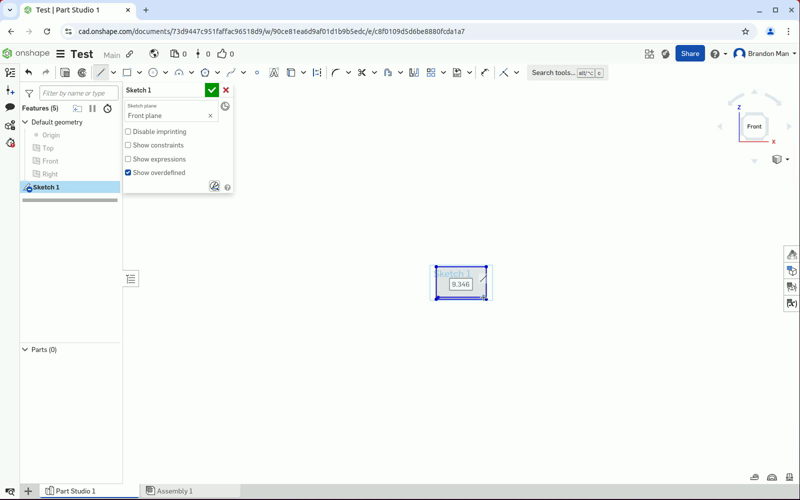
key_down(shift)
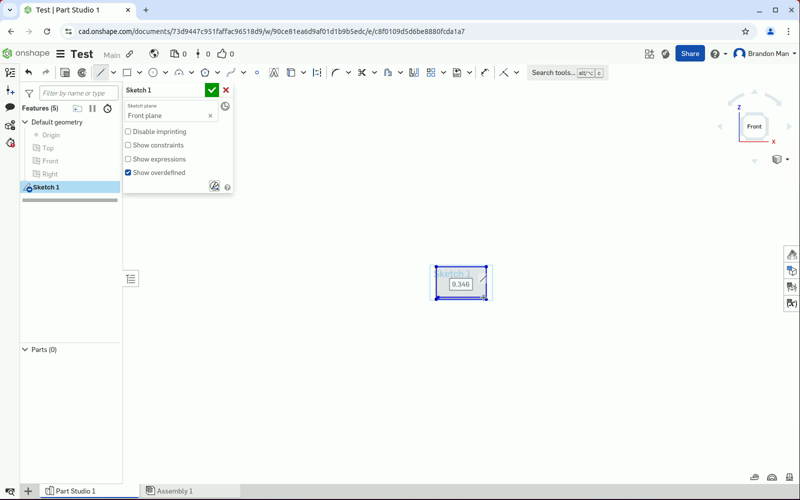
mouse_move(513, 297)
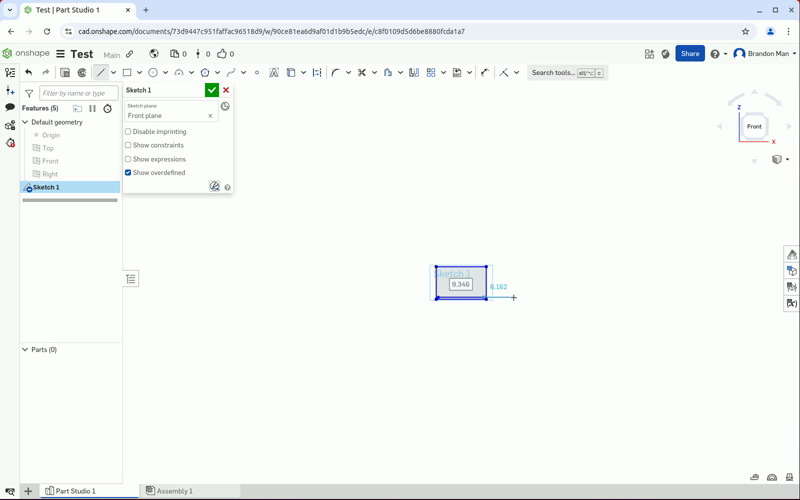
mouse_move(483, 268)
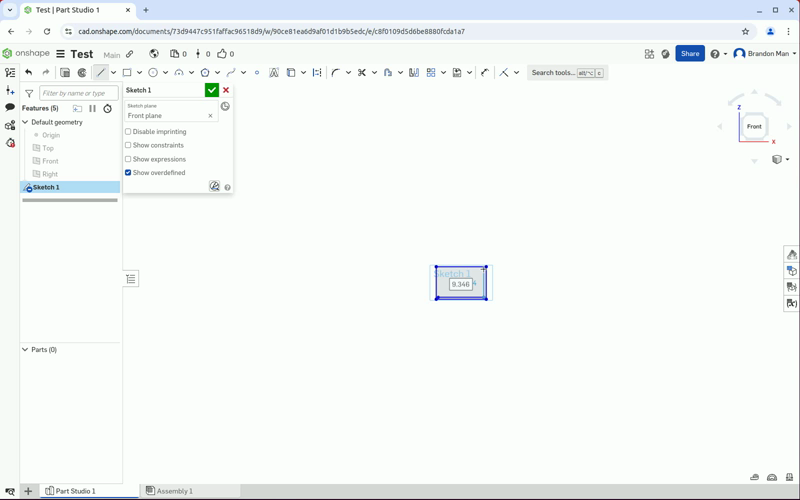
scroll(6)
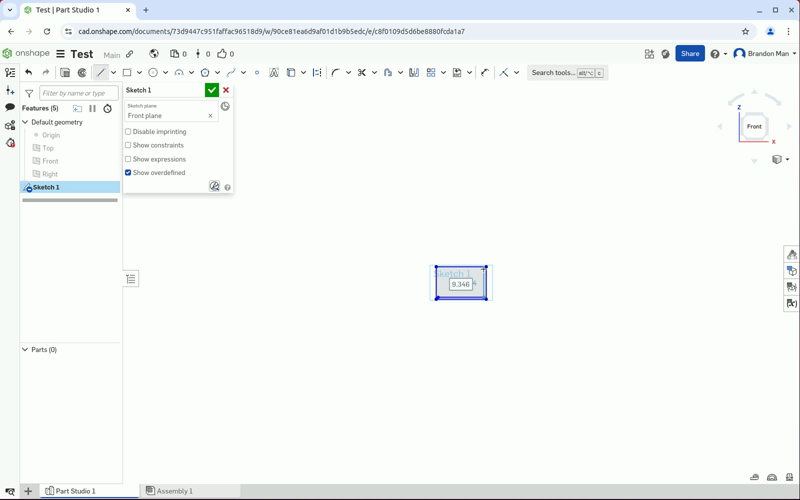
scroll(6)
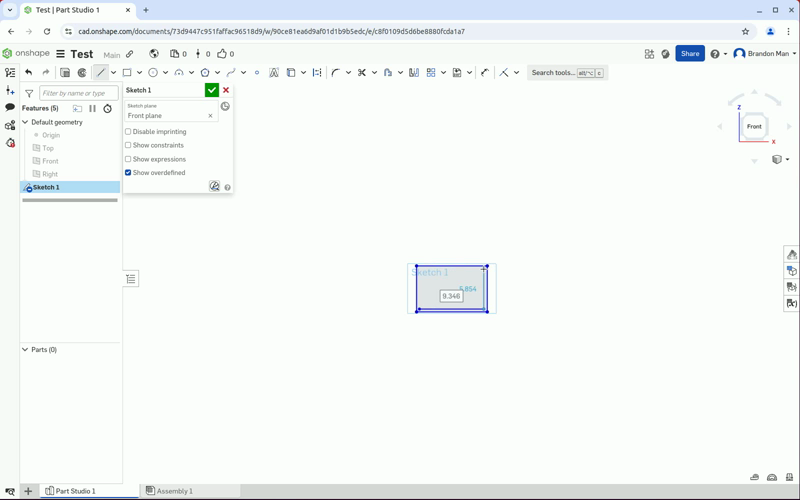
scroll(6)
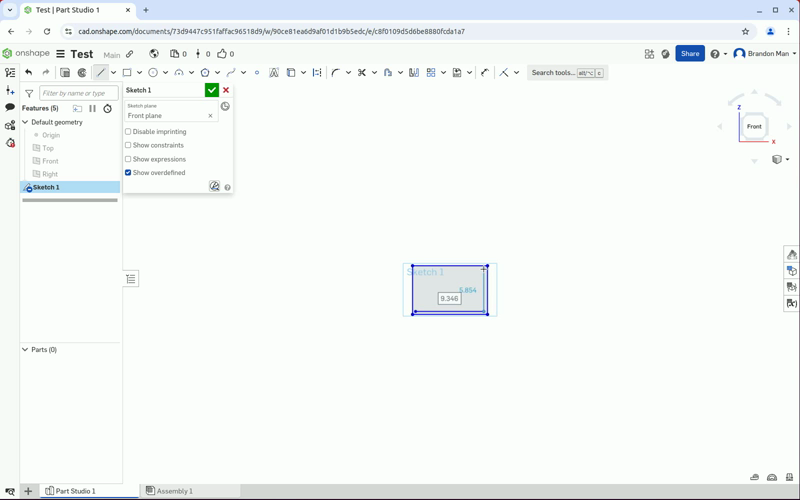
scroll(6)
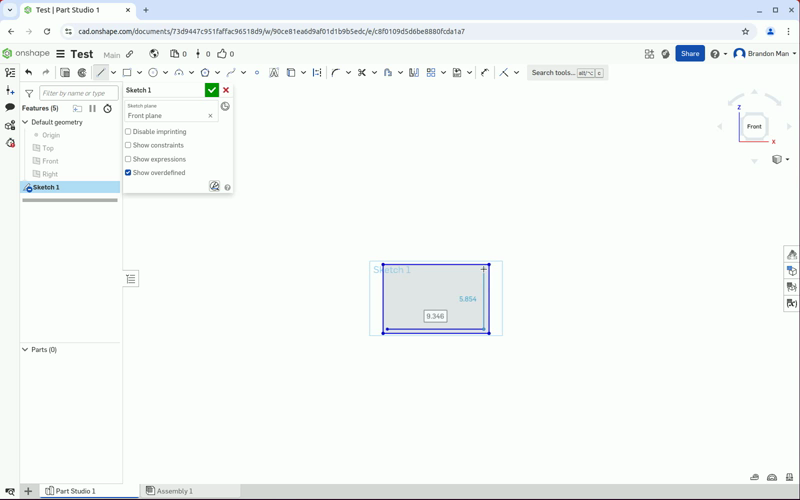
scroll(6)
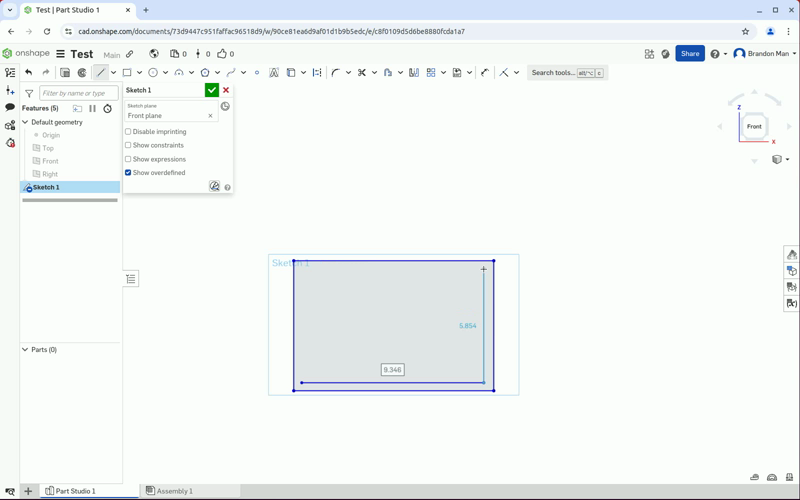
scroll(6)
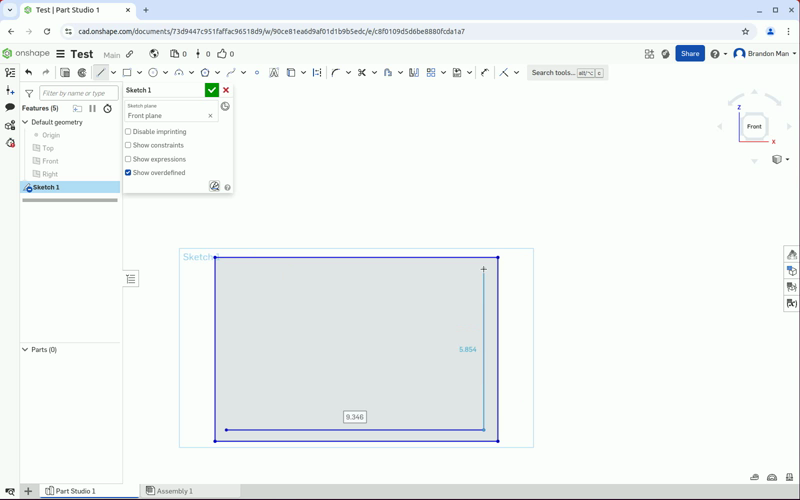
scroll(6)
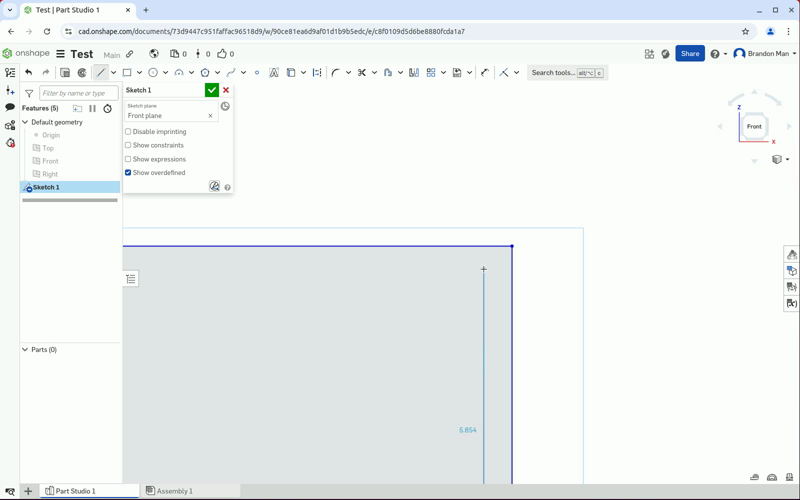
click(483, 268)
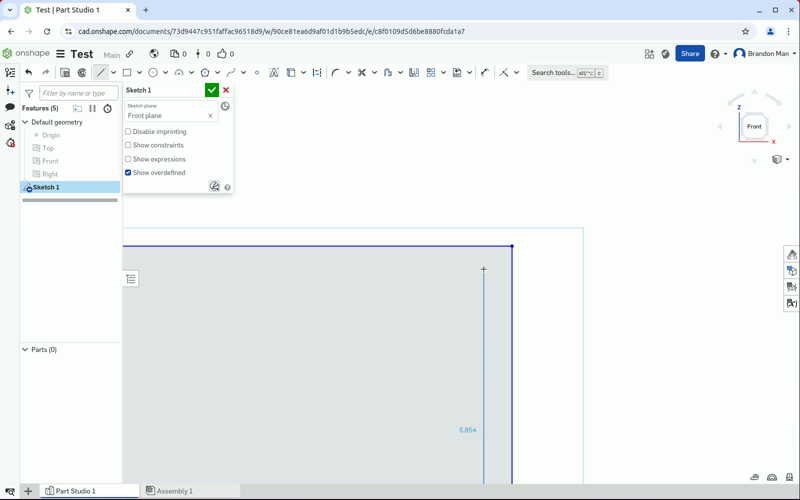
scroll(-6)
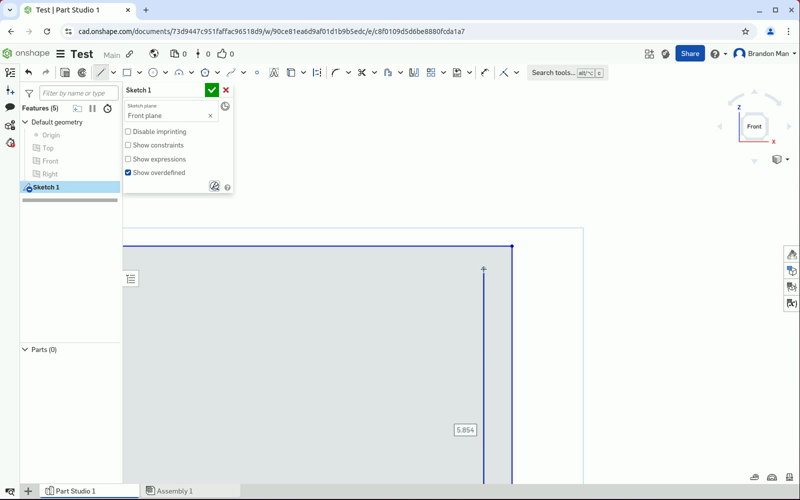
scroll(-6)
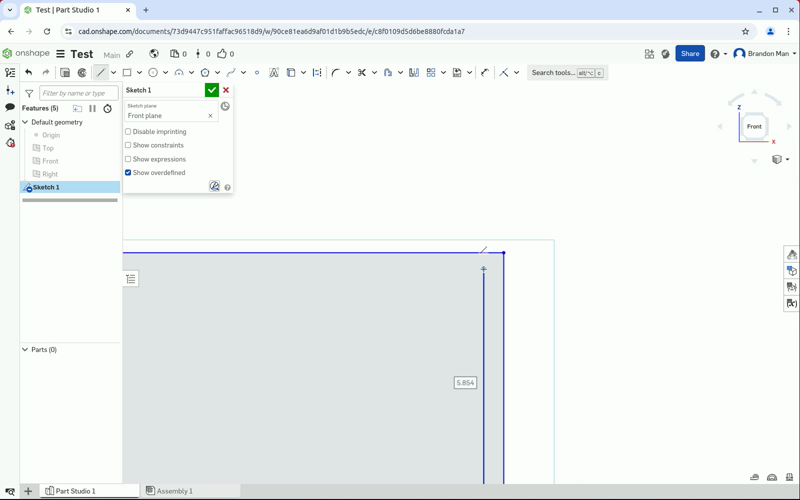
scroll(-6)
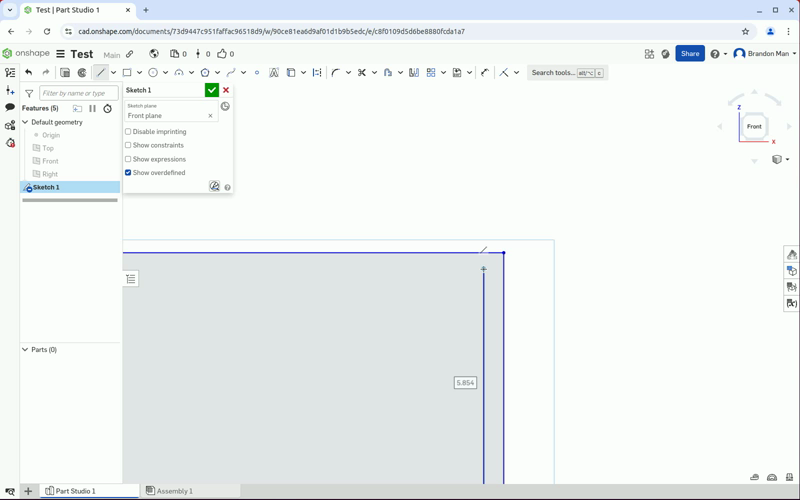
scroll(-6)
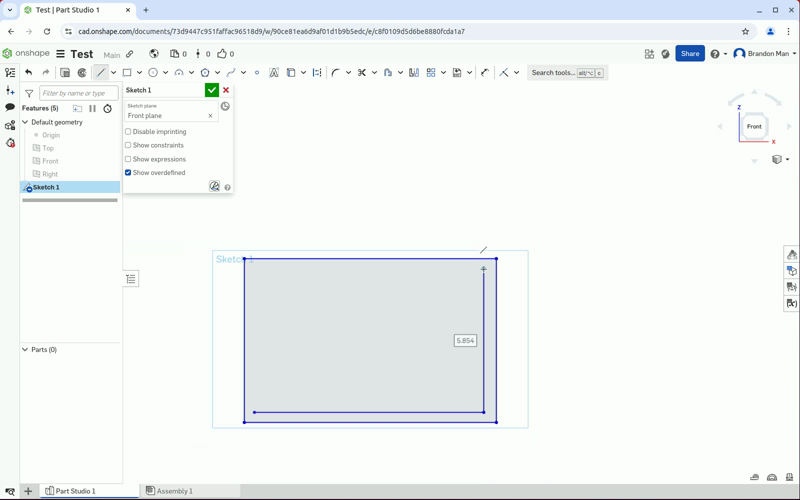
scroll(-6)
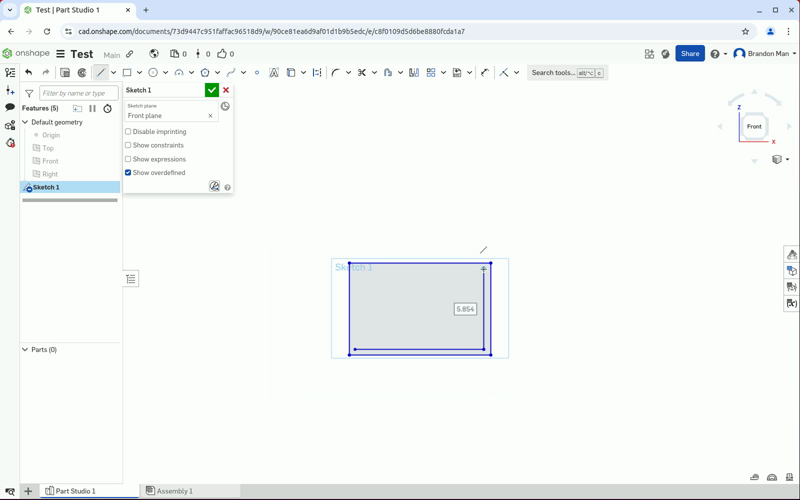
scroll(-6)
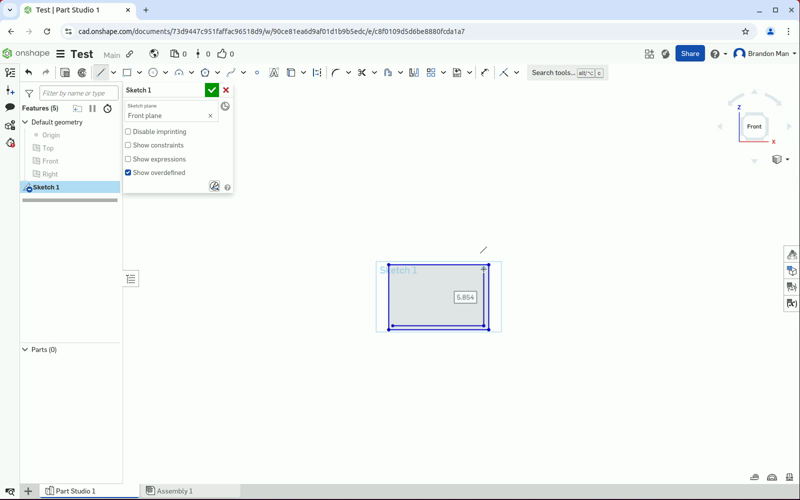
scroll(-6)
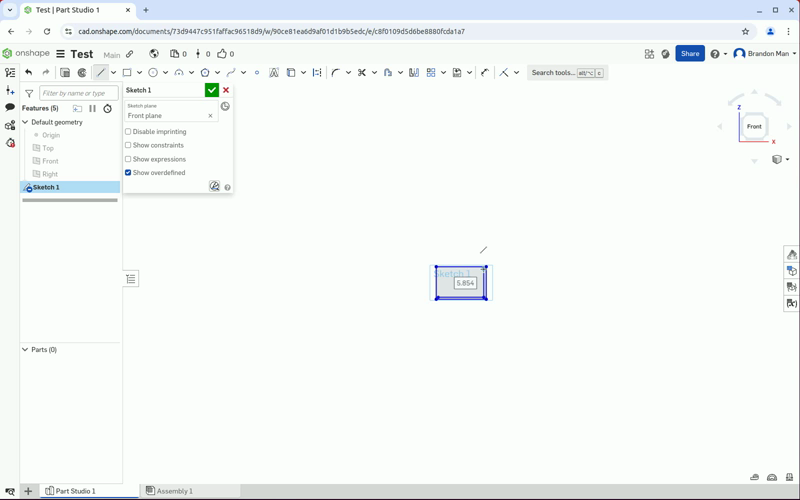
key_up(shift)
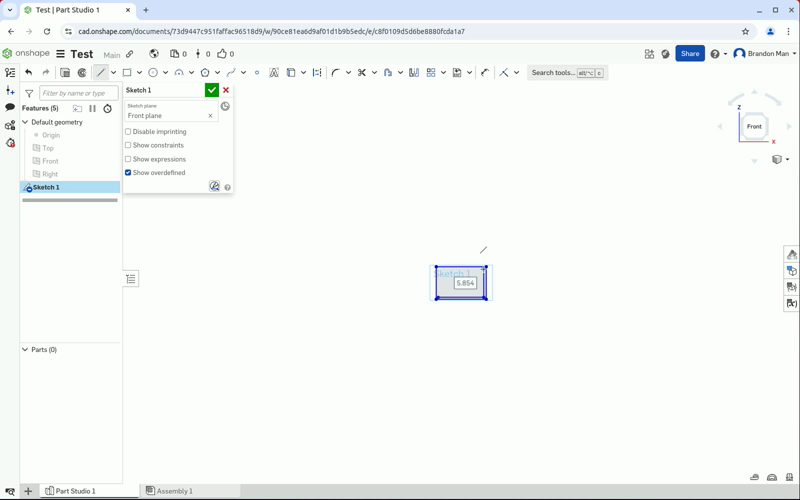
key_down(shift)
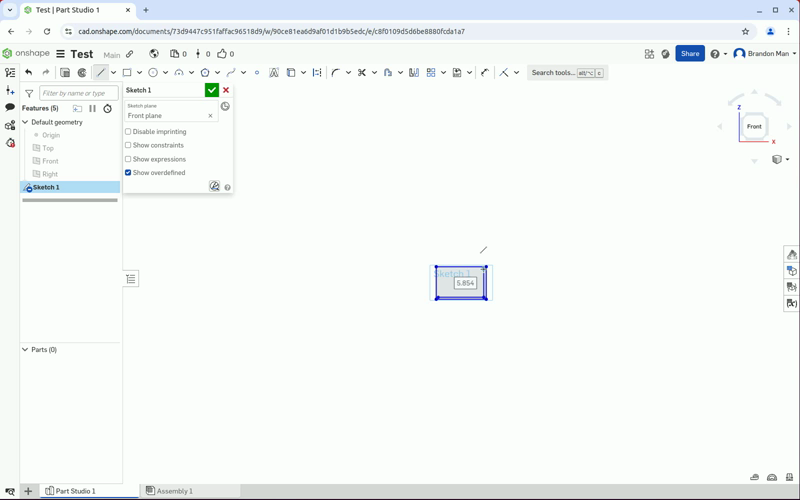
mouse_move(513, 268)
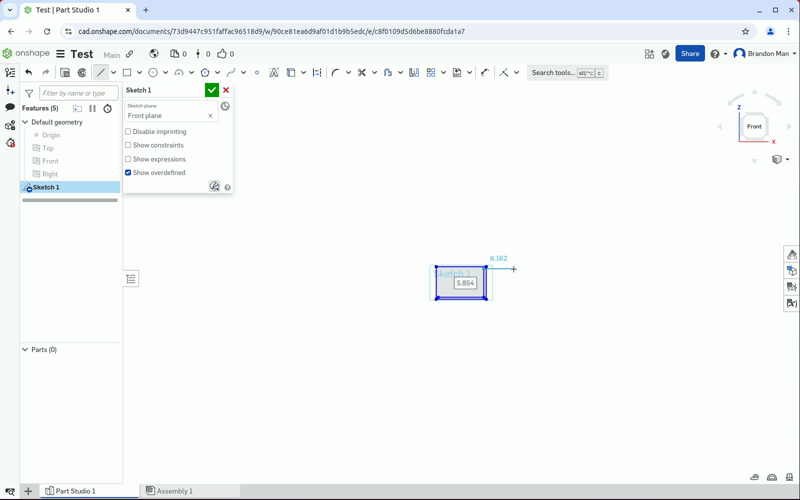
mouse_move(438, 268)
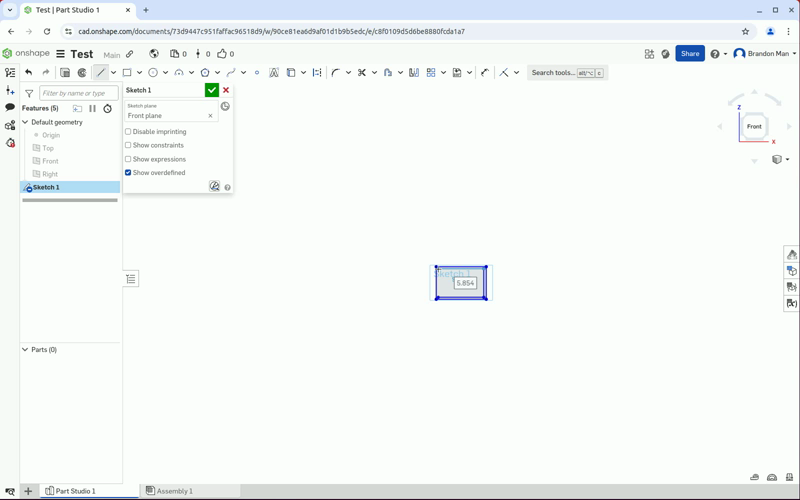
scroll(6)
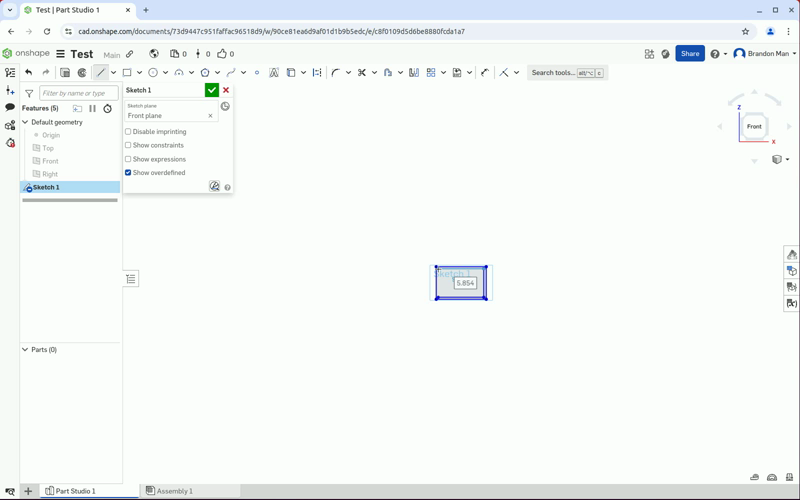
scroll(6)
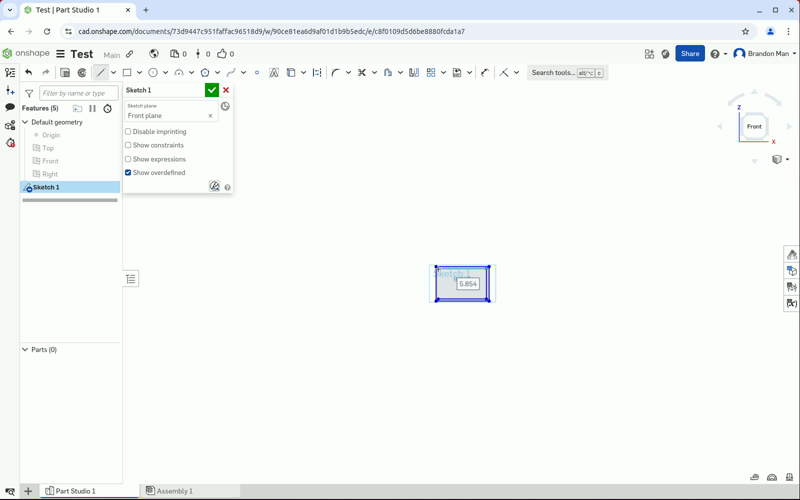
scroll(6)
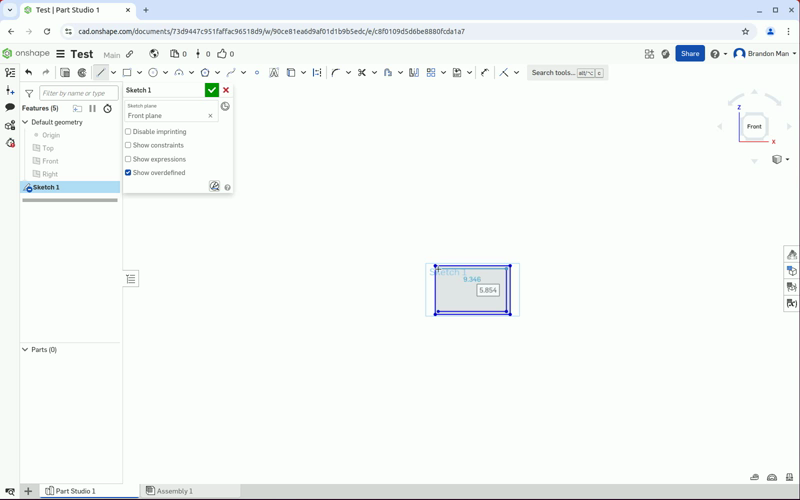
scroll(6)
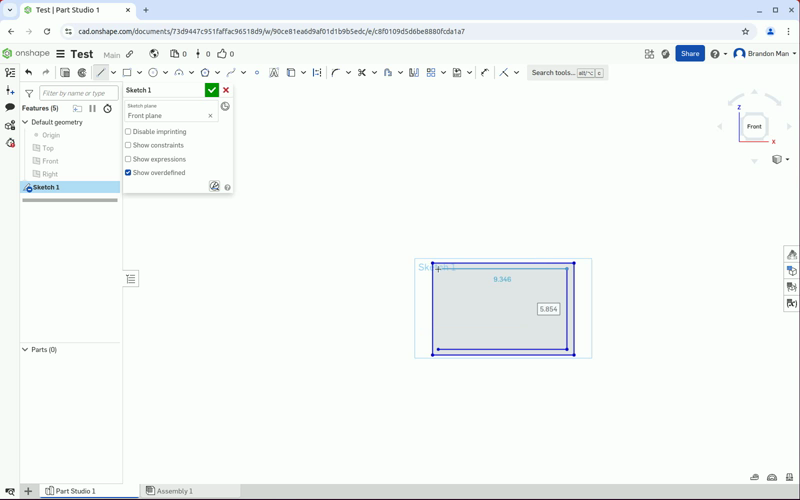
scroll(6)
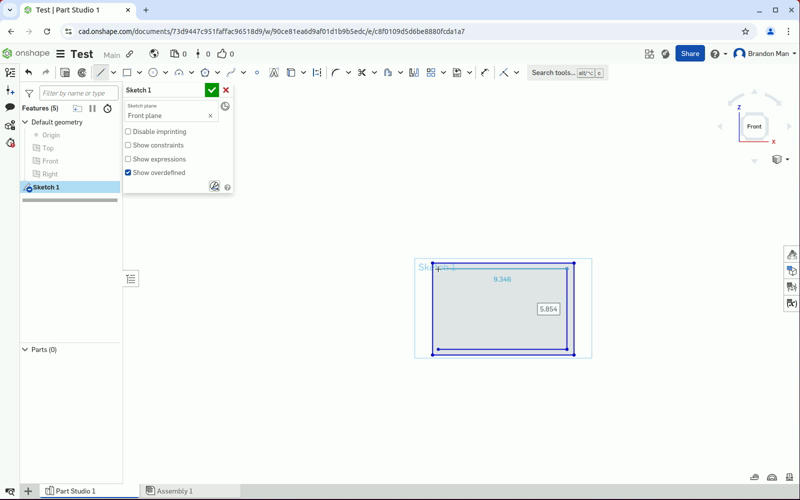
scroll(6)
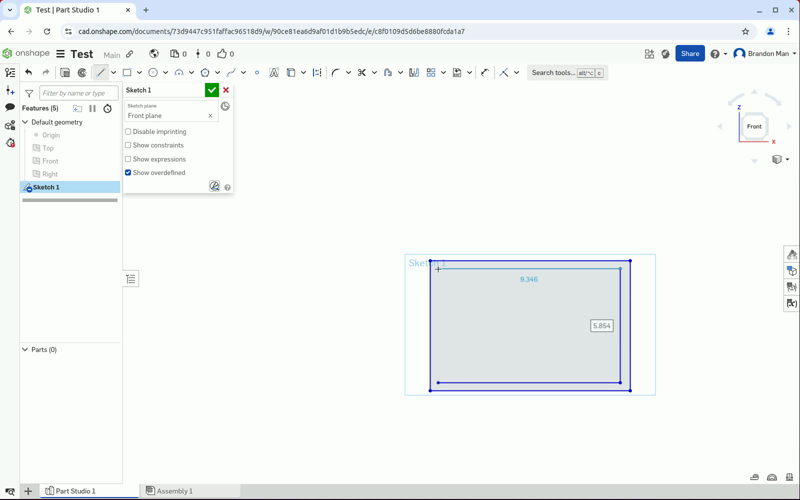
scroll(6)
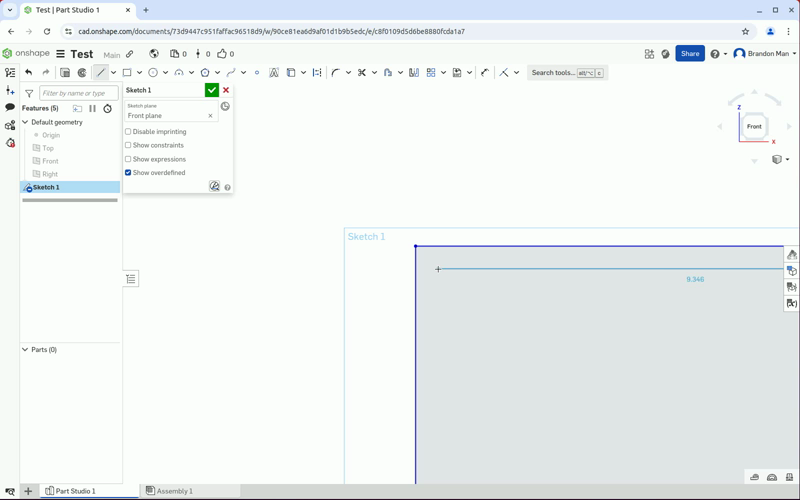
click(438, 268)
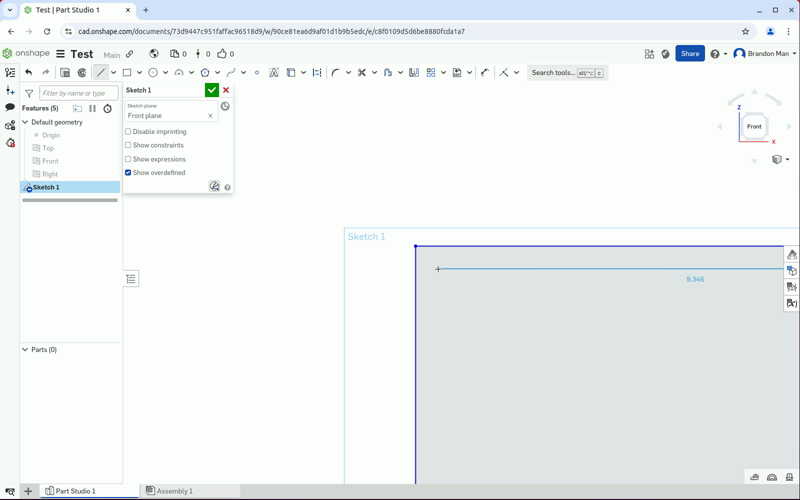
scroll(-6)
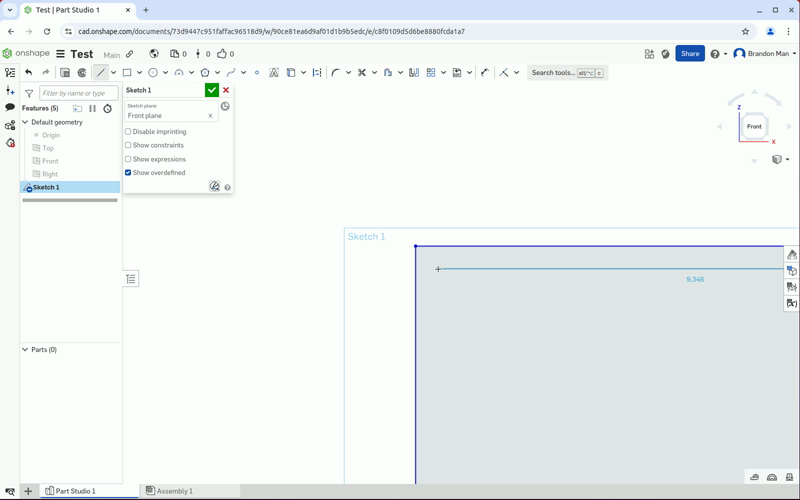
scroll(-6)
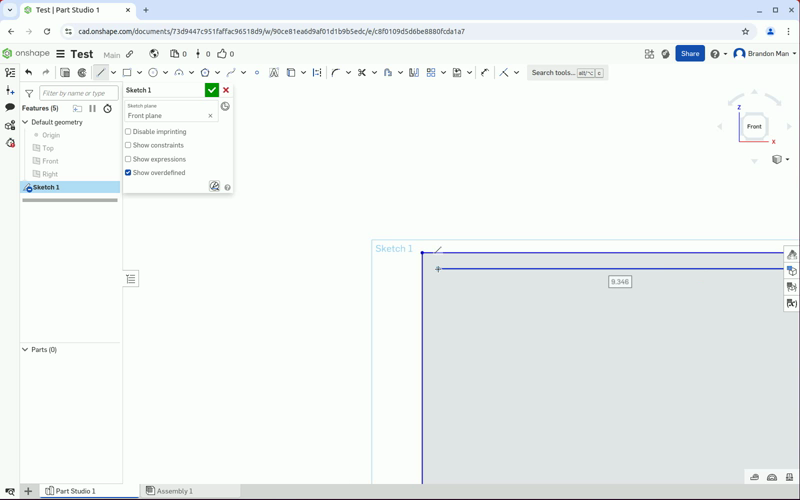
scroll(-6)
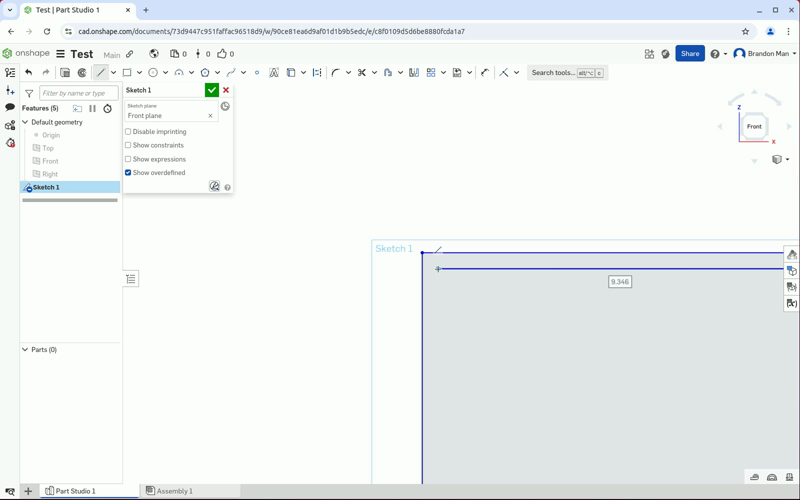
scroll(-6)
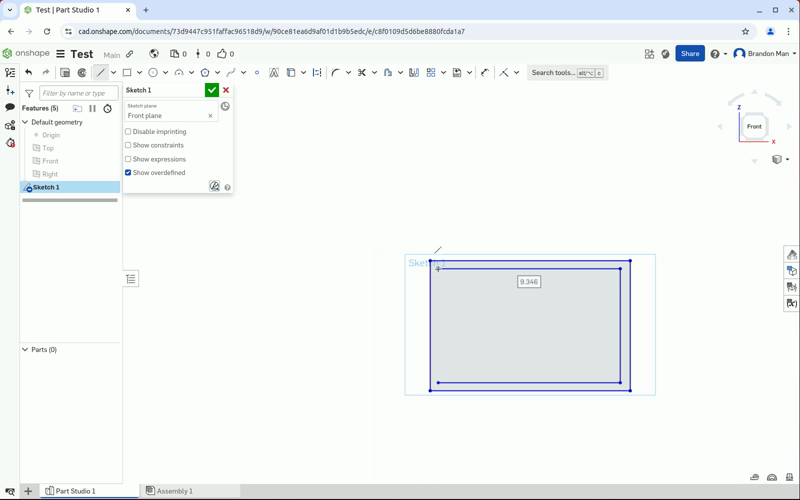
scroll(-6)
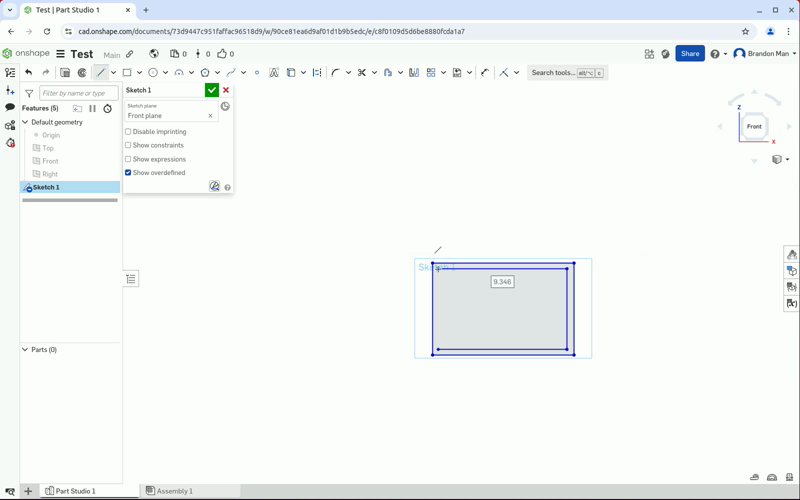
scroll(-6)
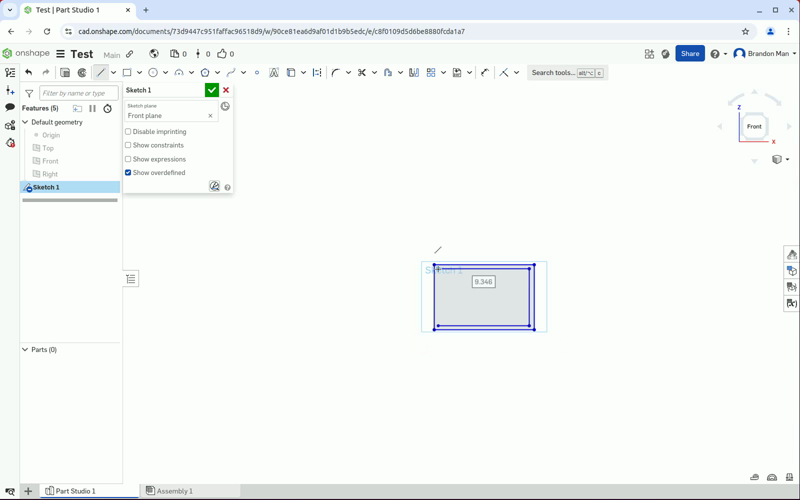
scroll(-6)
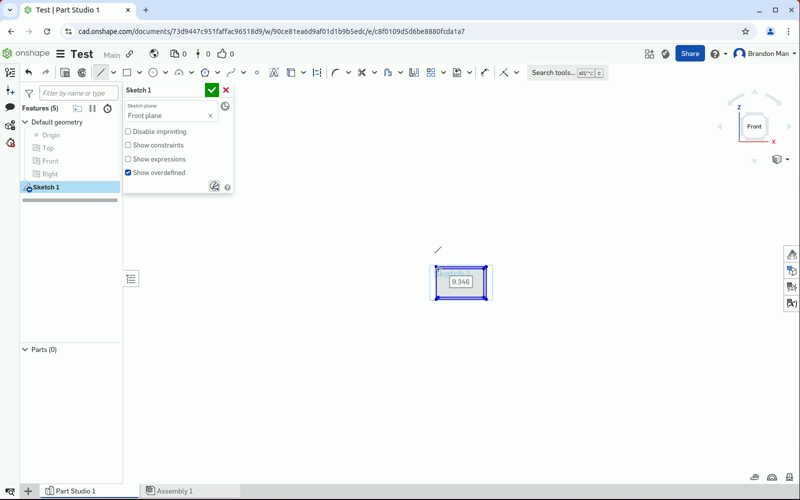
key_up(shift)
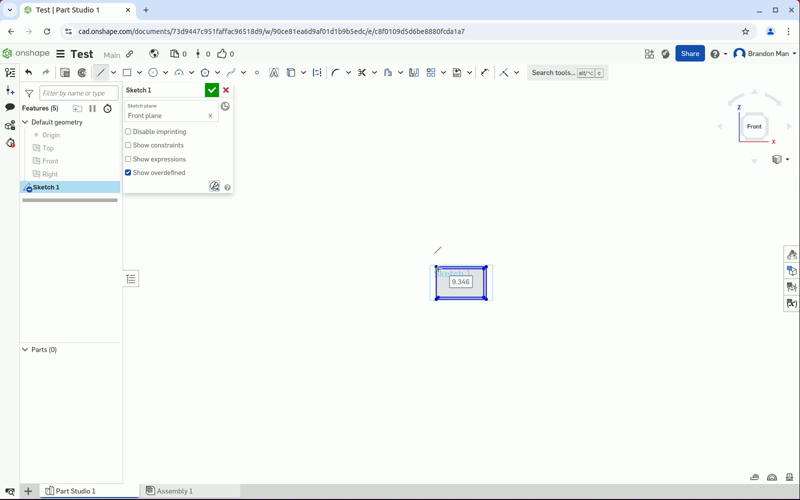
mouse_move(468, 268)
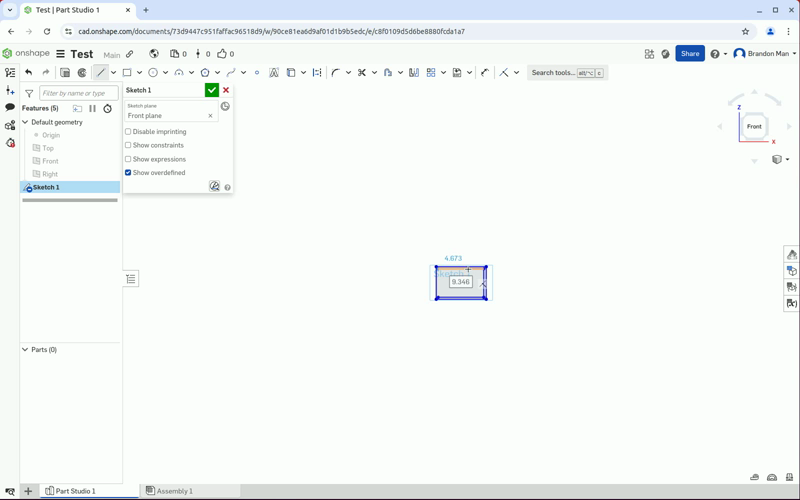
key_down(shift)
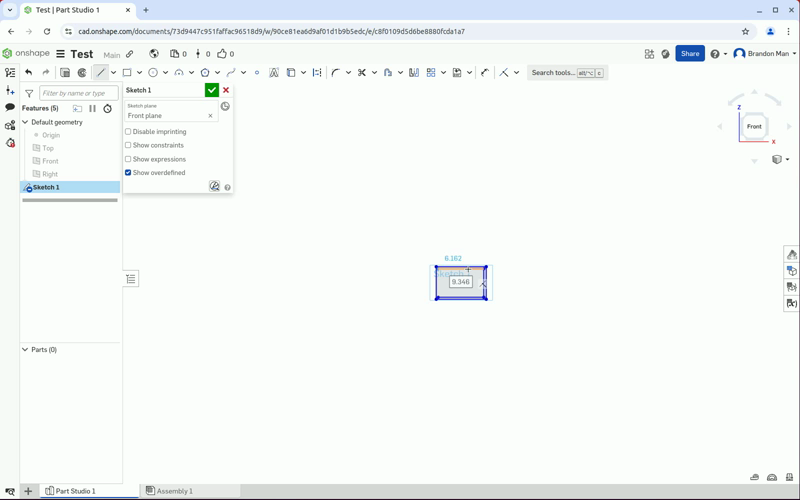
mouse_move(438, 297)
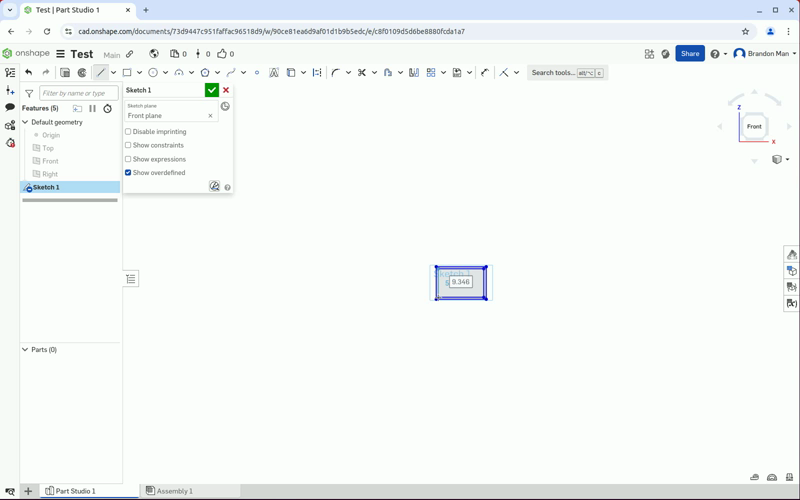
scroll(6)
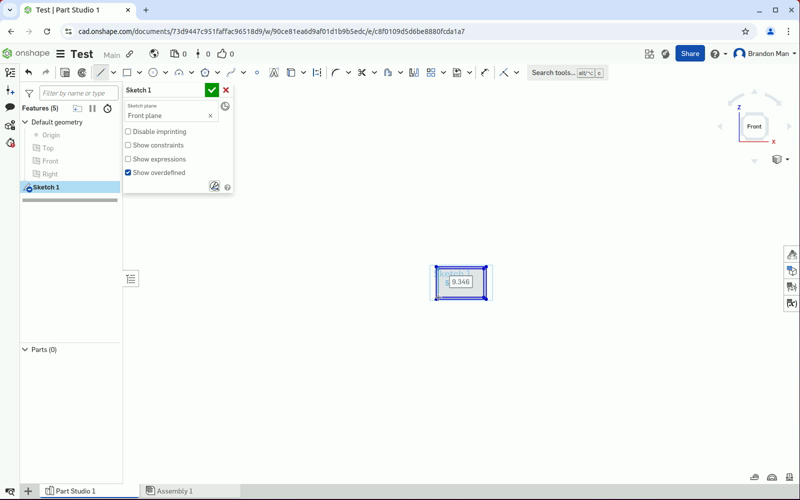
scroll(6)
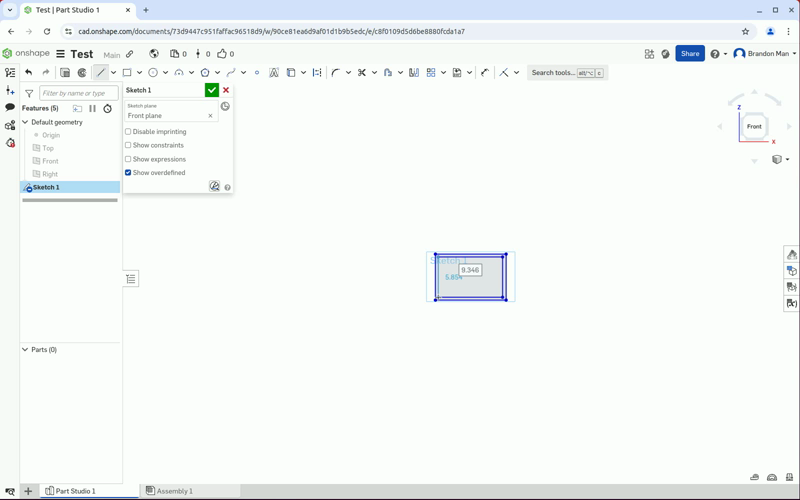
scroll(6)
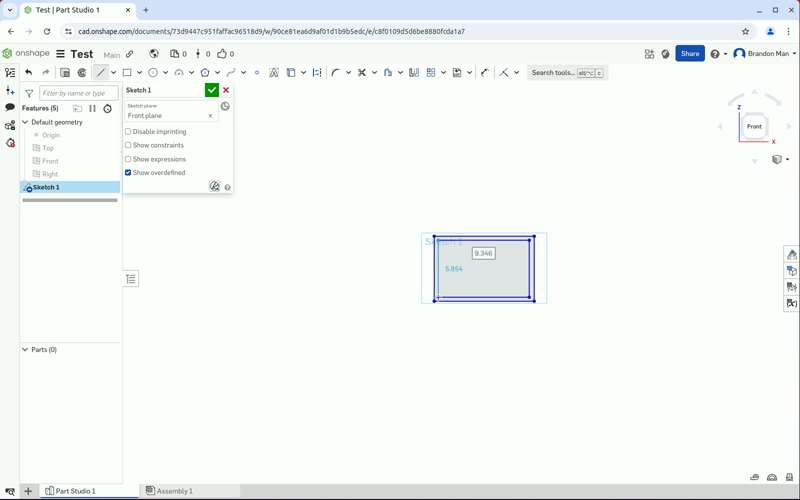
scroll(6)
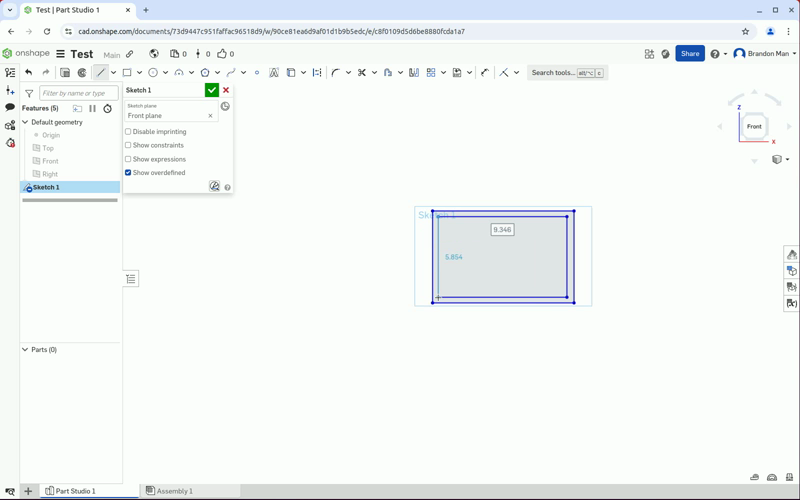
scroll(6)
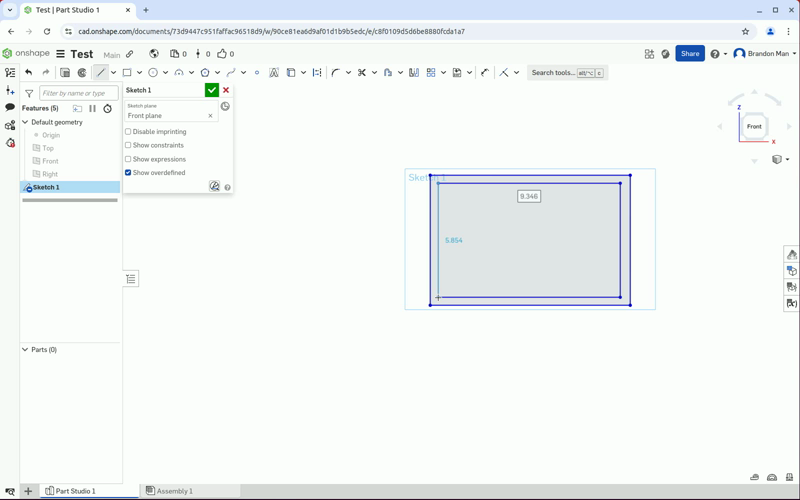
scroll(6)
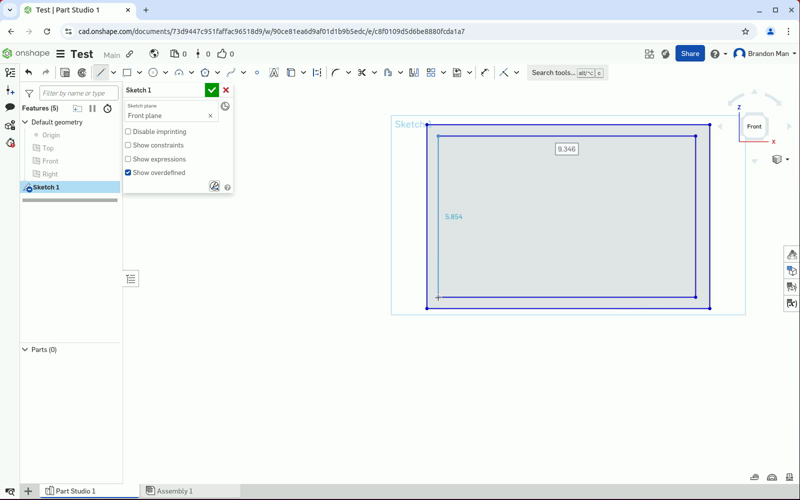
scroll(6)
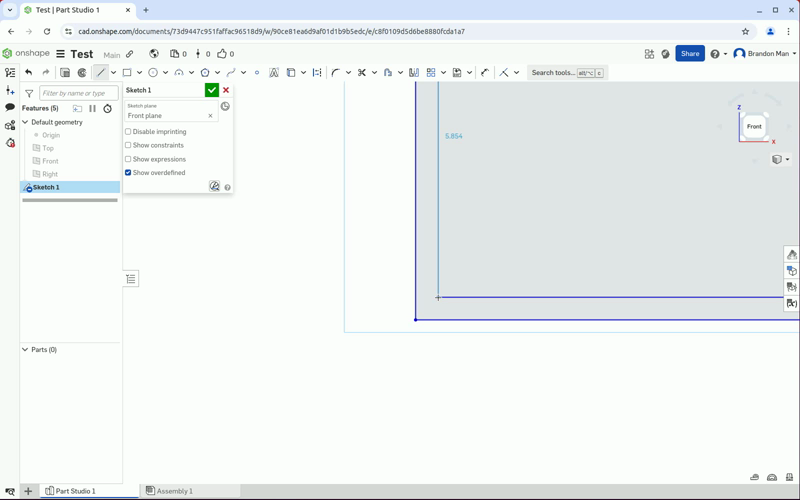
key_up(shift)
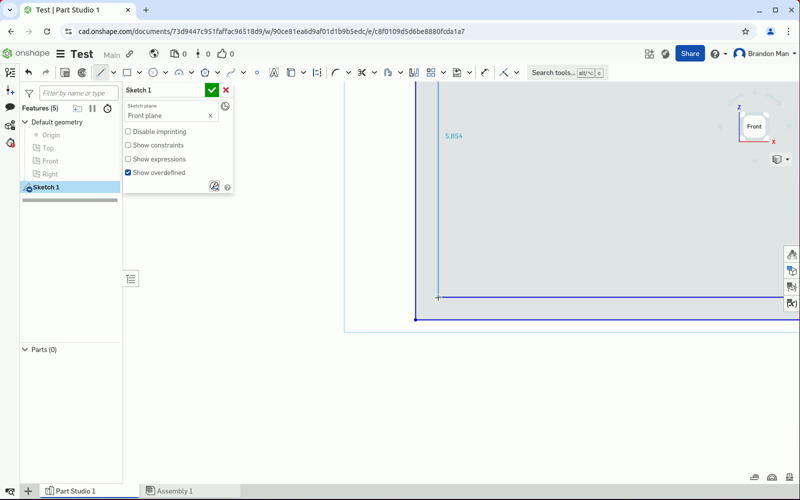
click(438, 297)
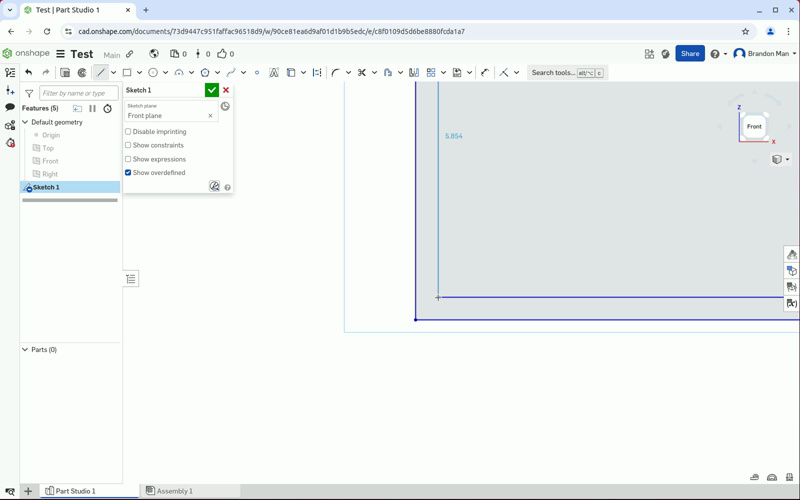
scroll(-6)
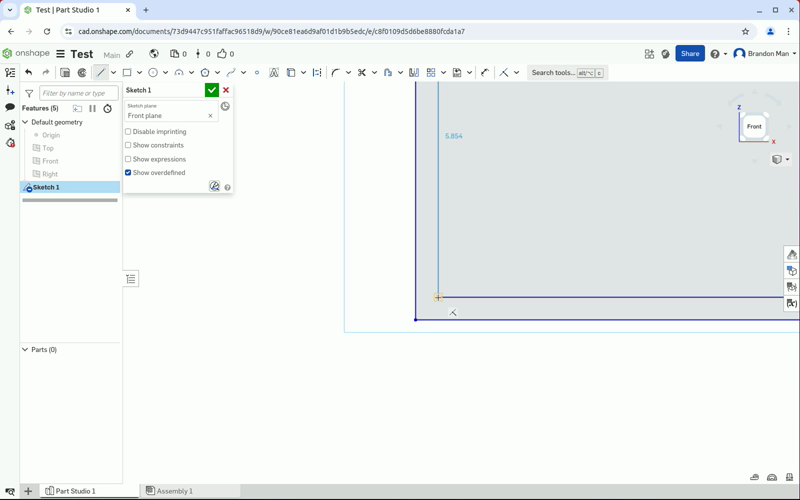
scroll(-6)
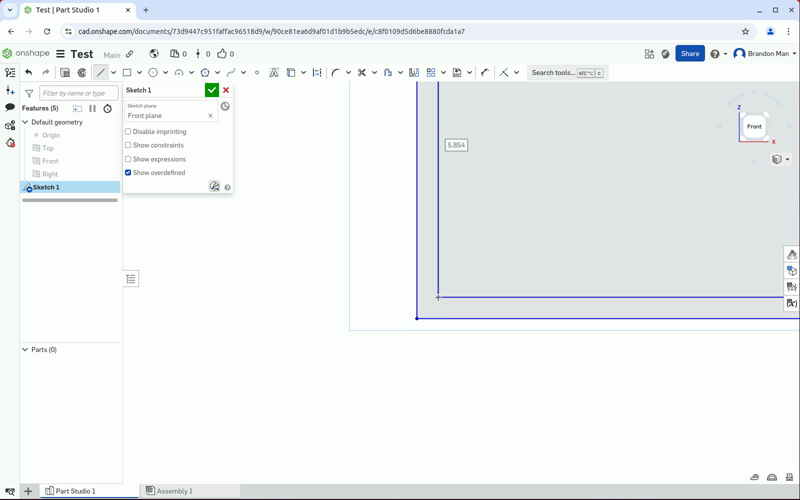
scroll(-6)
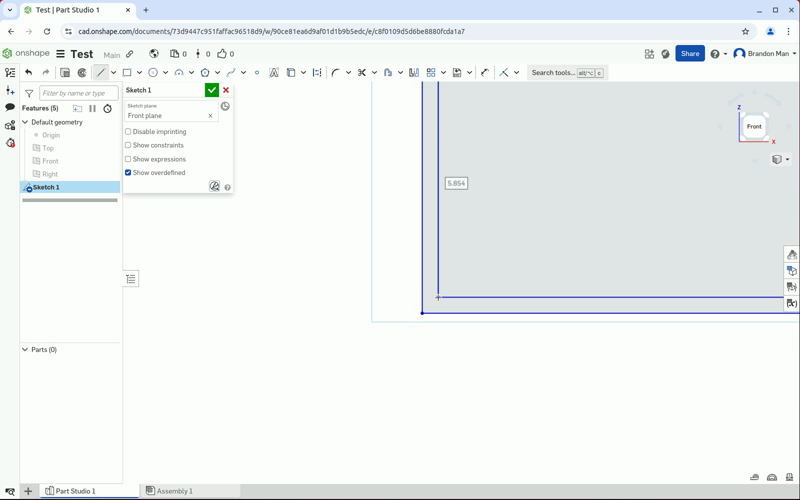
scroll(-6)
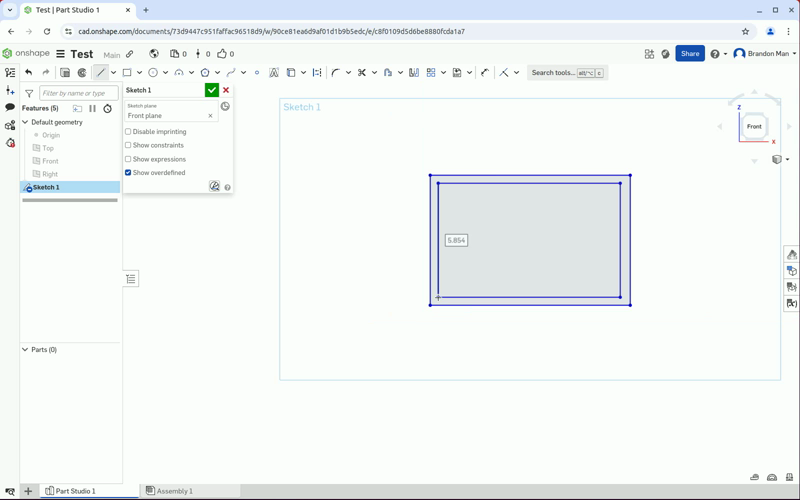
scroll(-6)
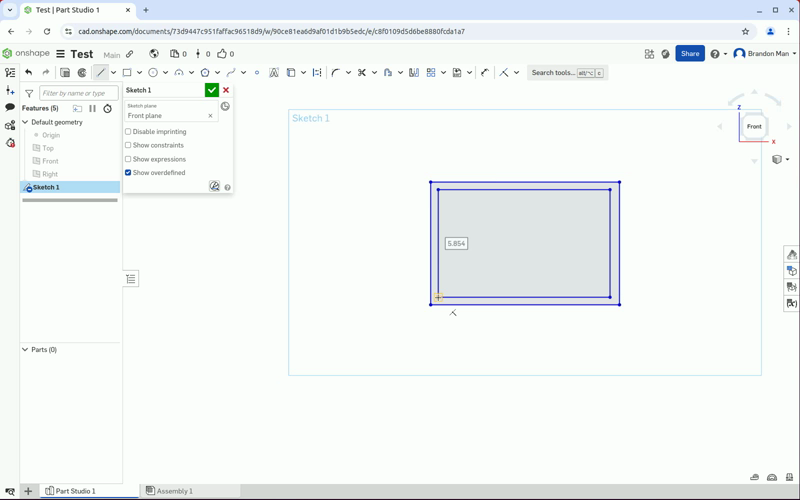
scroll(-6)
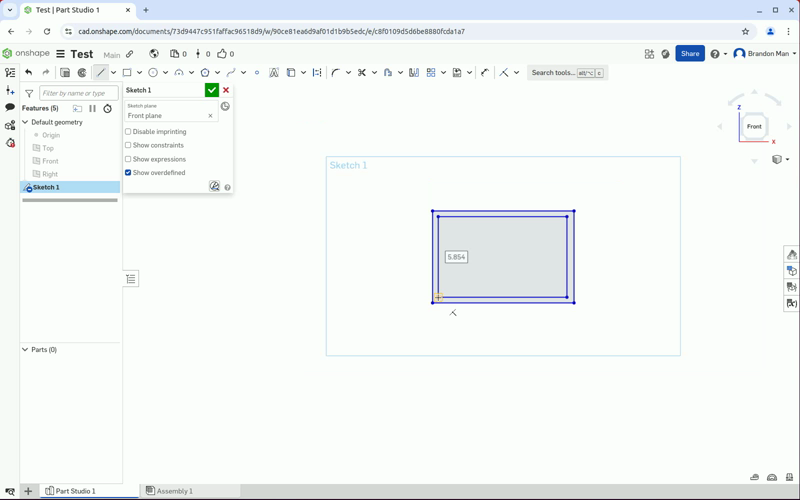
scroll(-6)
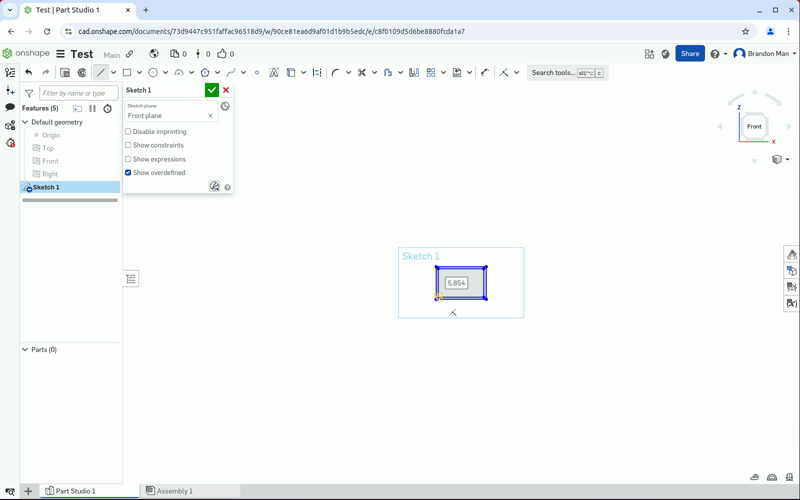
key(esc)
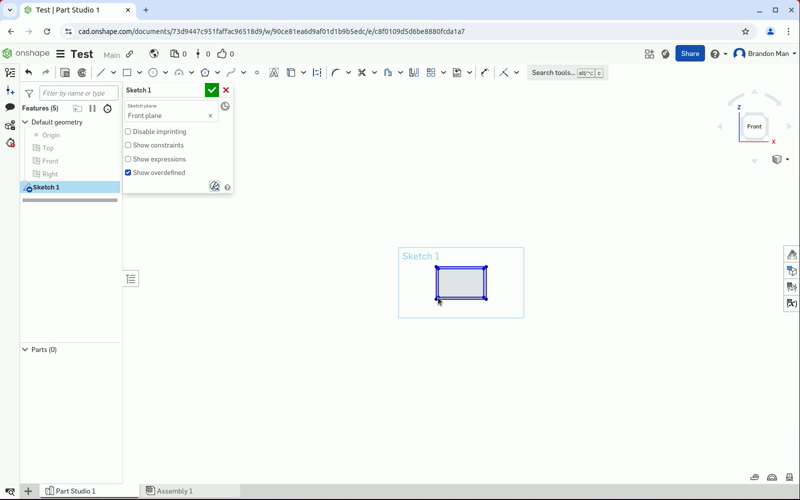
mouse_move(473, 298)
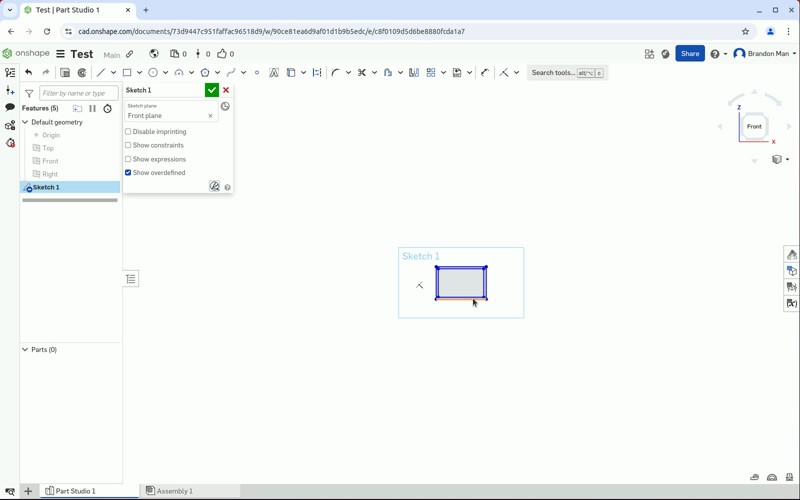
scroll(6)
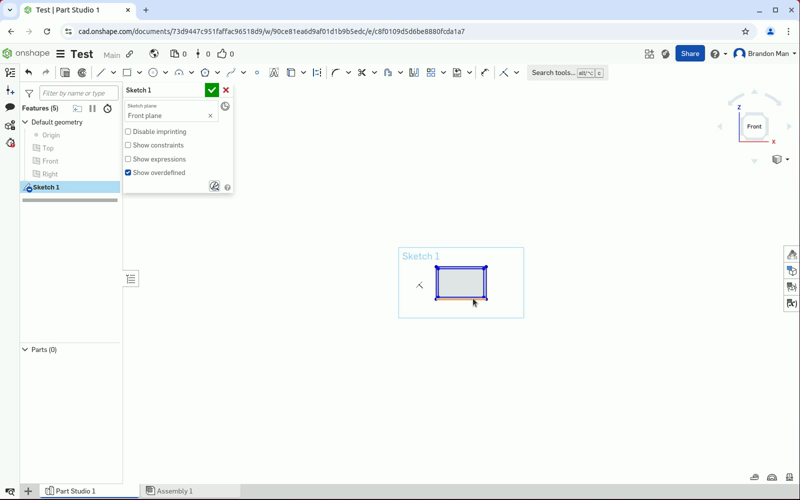
scroll(6)
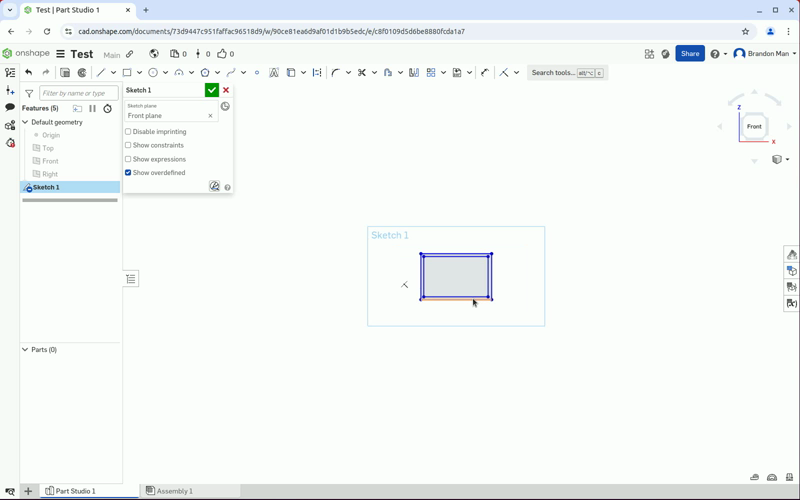
scroll(6)
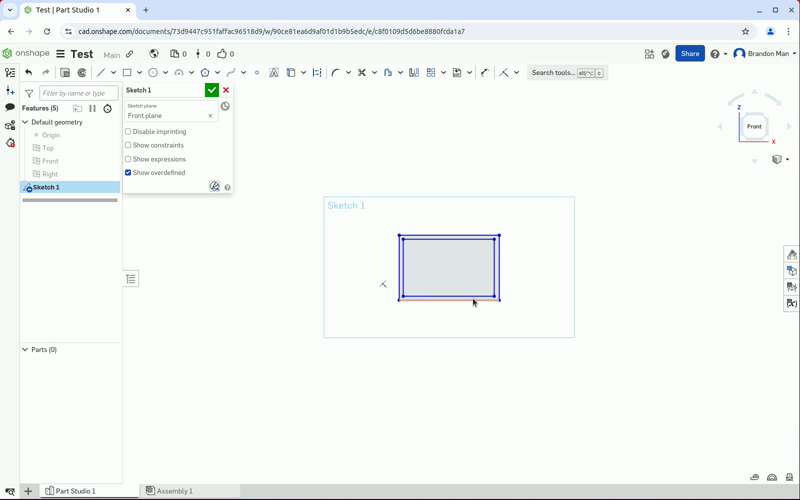
scroll(6)
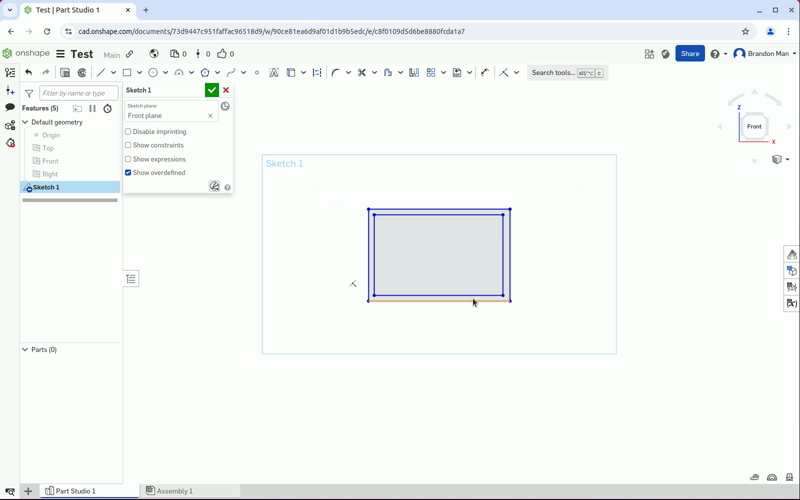
scroll(6)
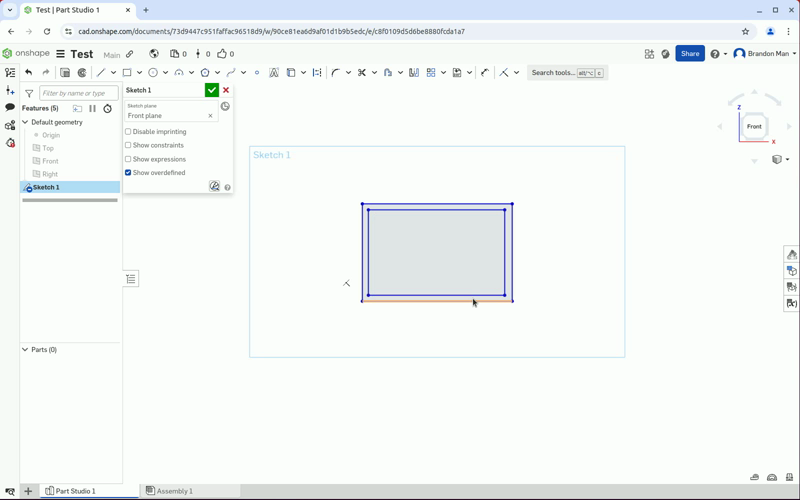
scroll(6)
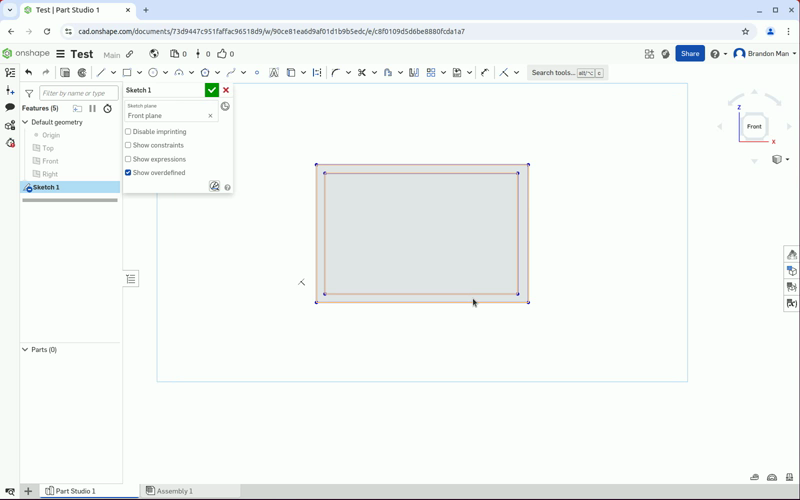
scroll(6)
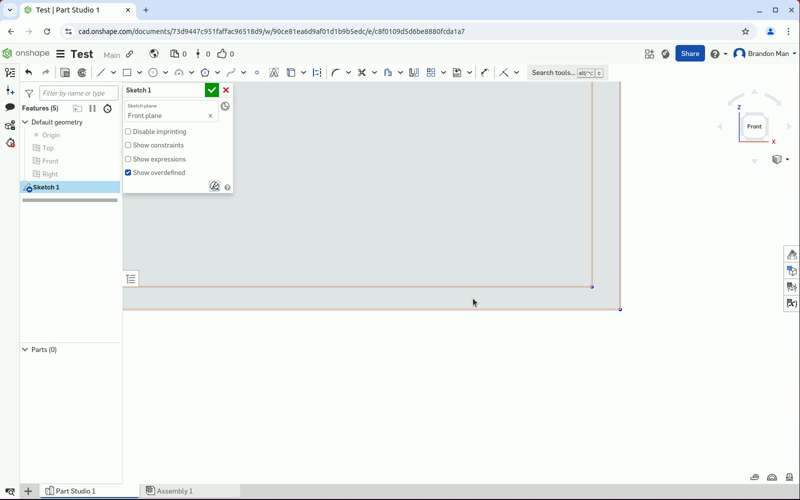
click(473, 298)
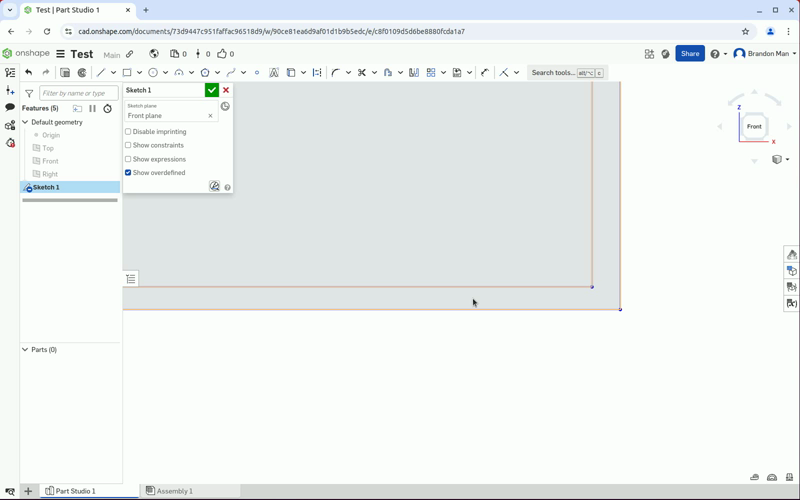
scroll(-6)
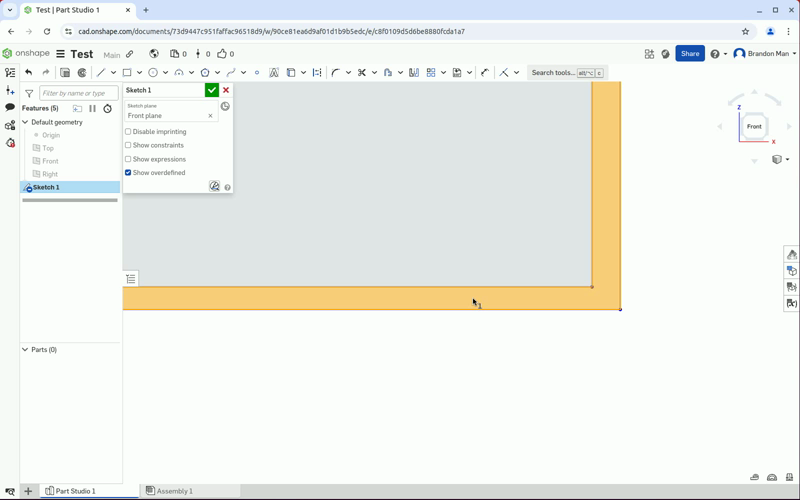
scroll(-6)
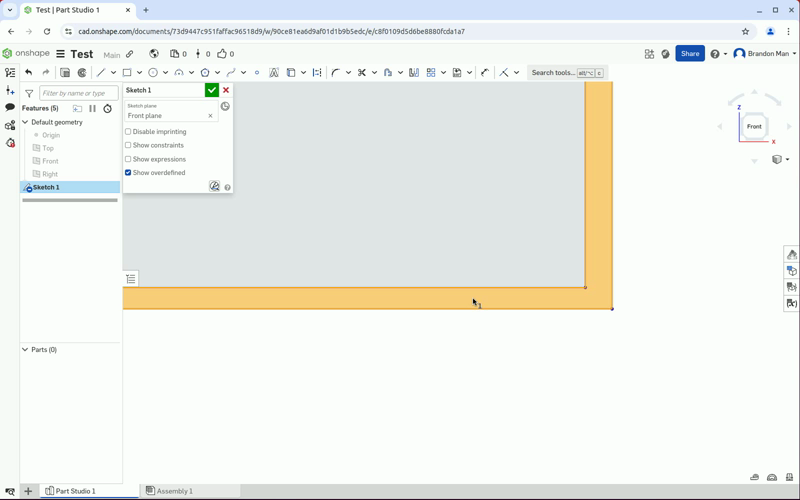
scroll(-6)
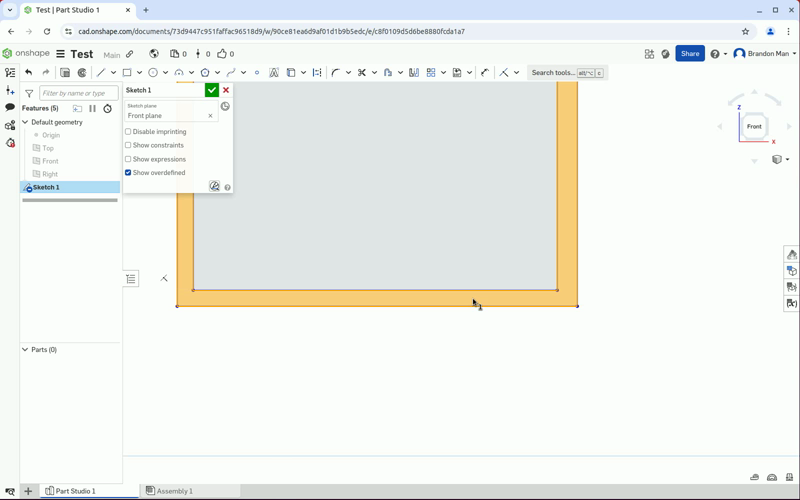
scroll(-6)
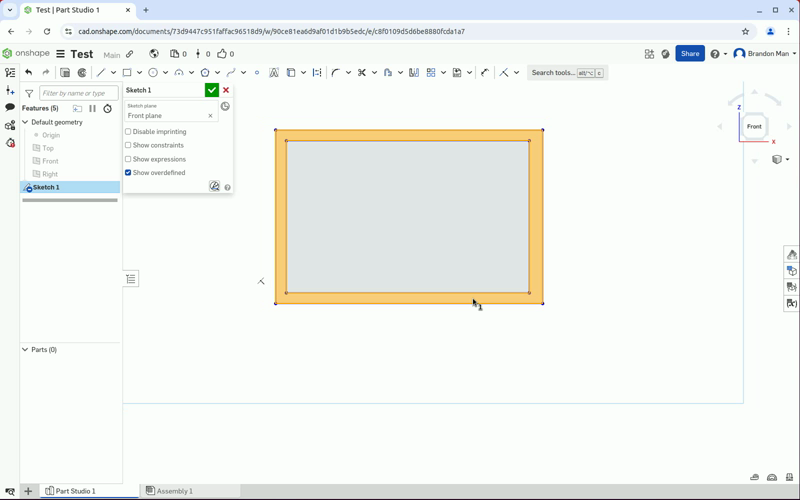
scroll(-6)
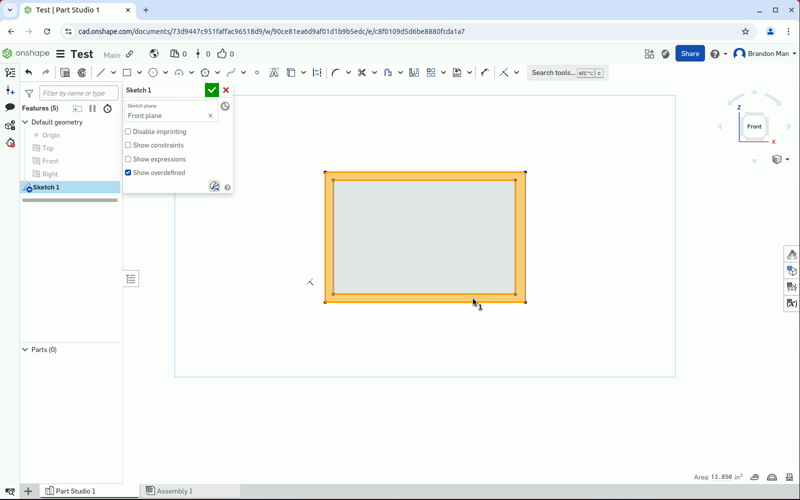
scroll(-6)
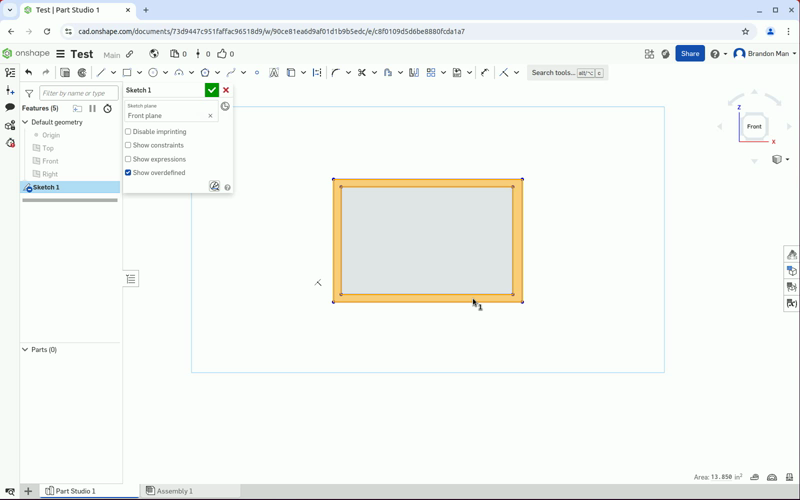
scroll(-6)
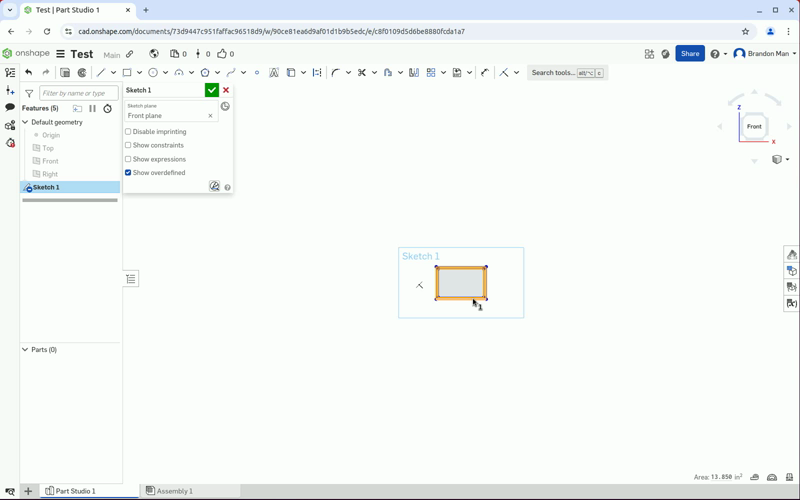
mouse_move(73, 352)
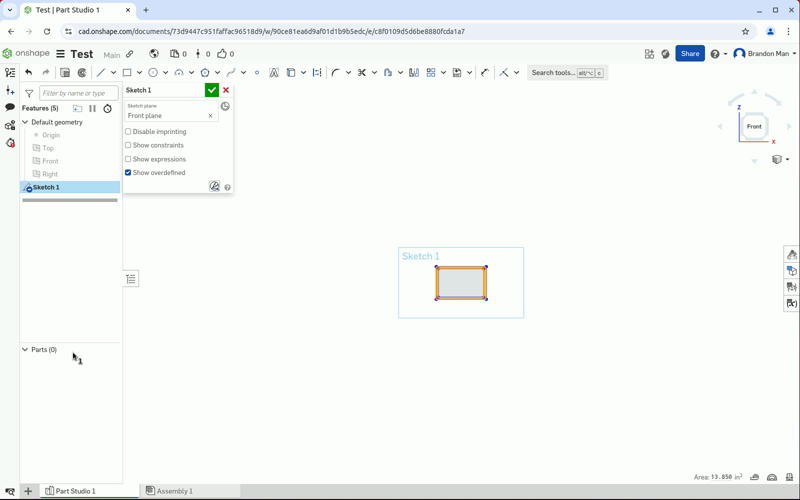
key(shift+y)
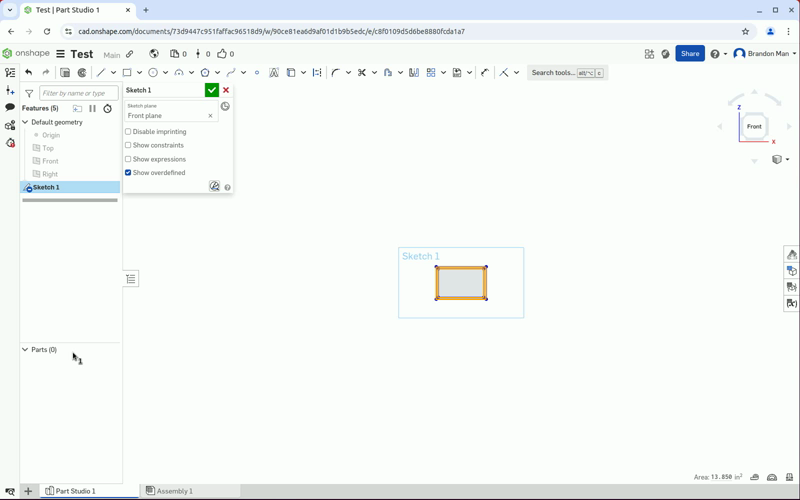
key(shift+e)
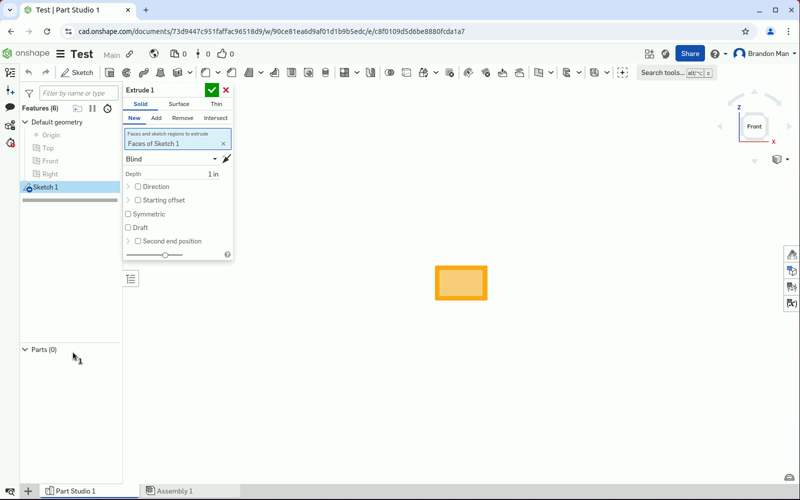
mouse_move(143, 106)
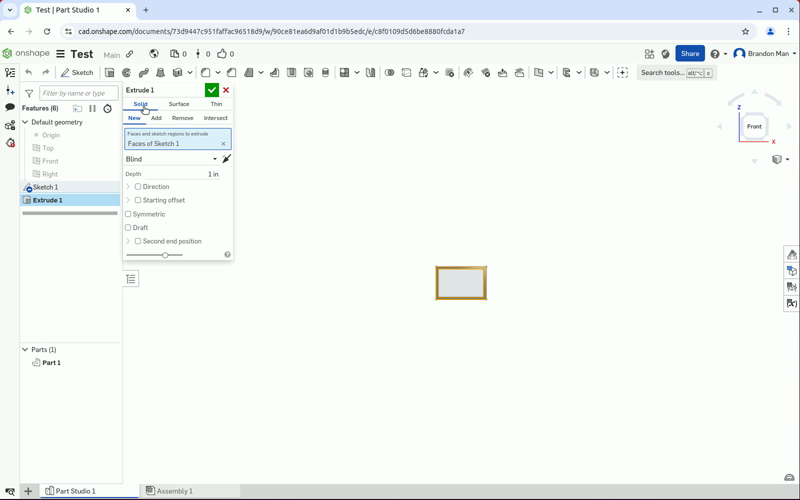
click(143, 106)
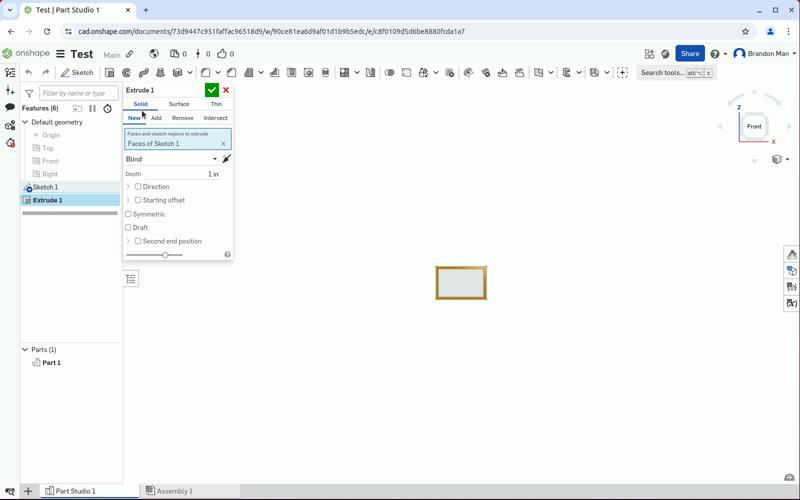
mouse_move(137, 120)
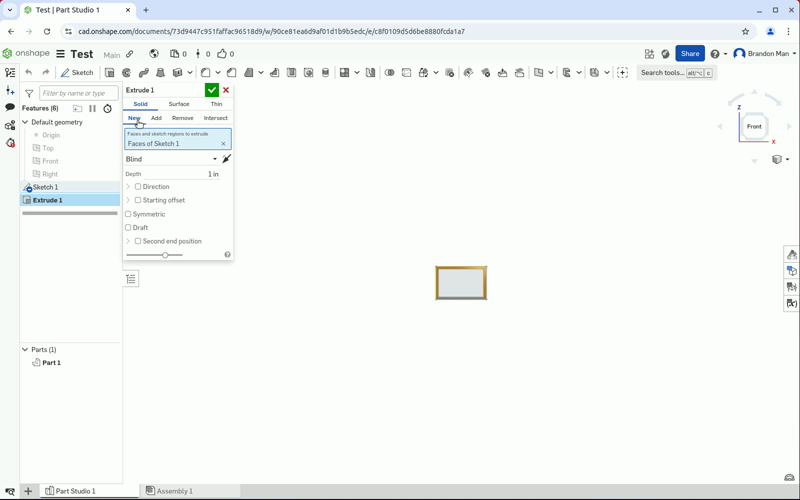
click(137, 120)
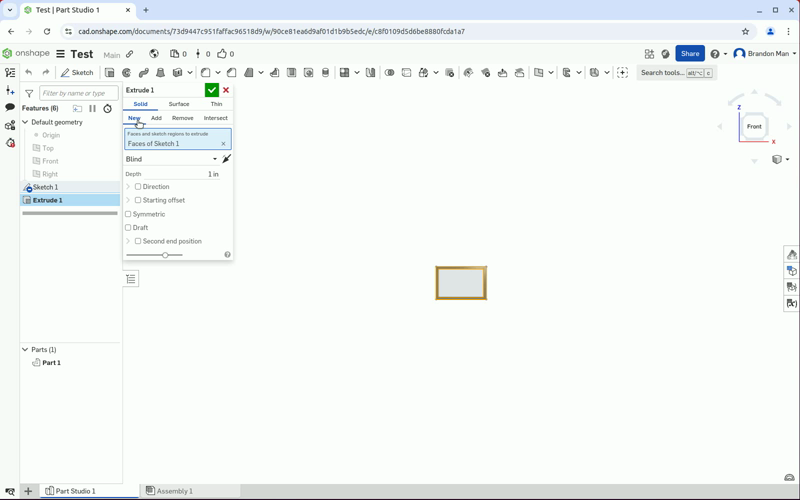
key(tab, 4)
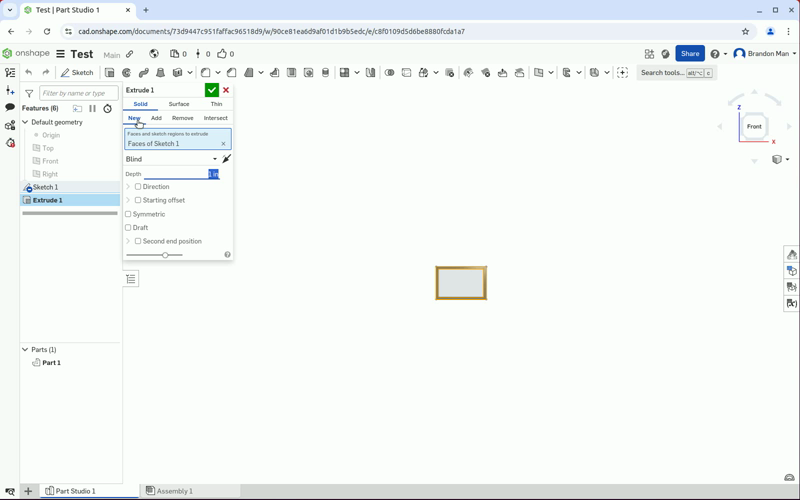
text(6.74)
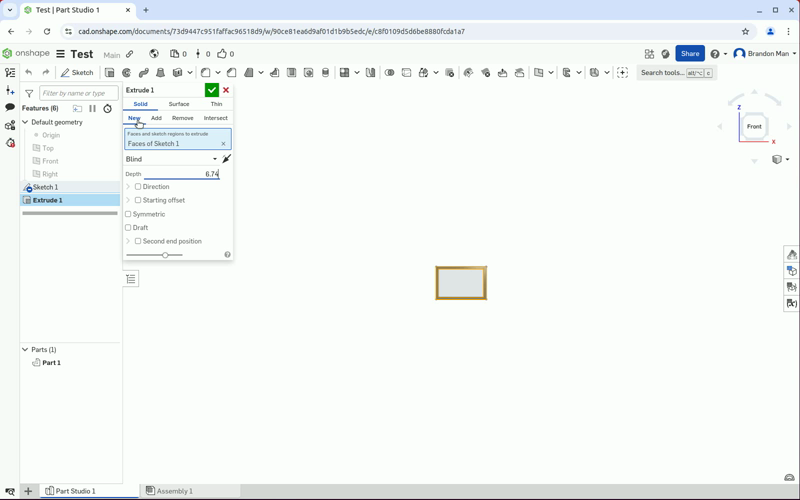
key(tab, 3)
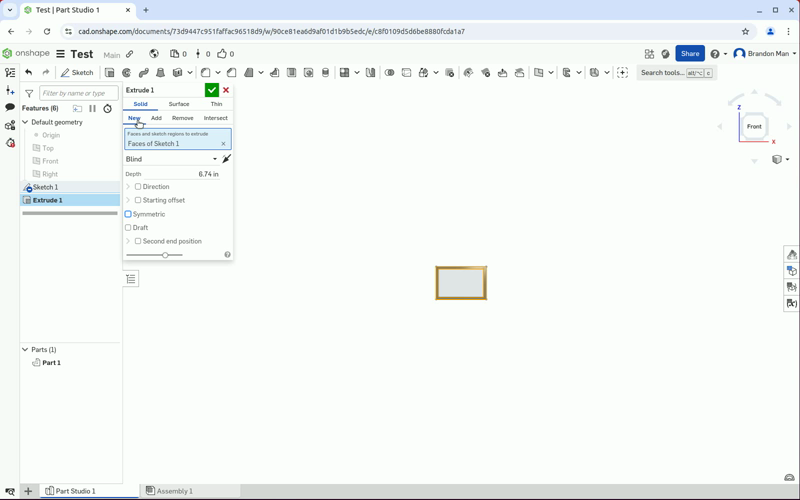
key(space)
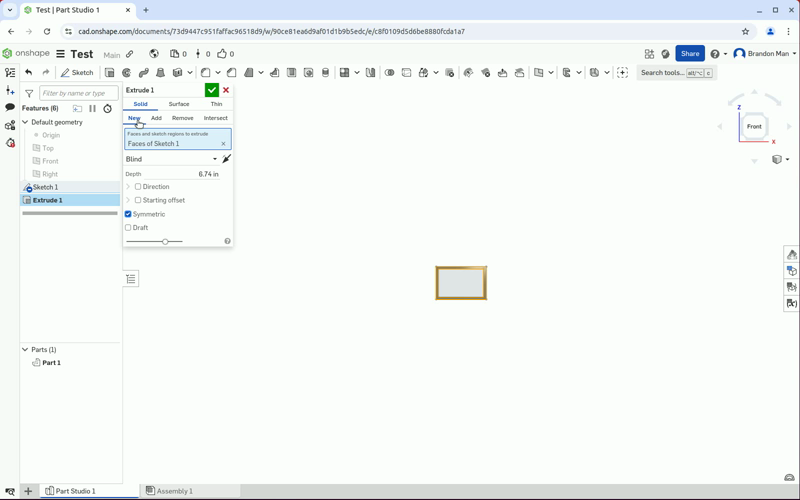
key(enter)
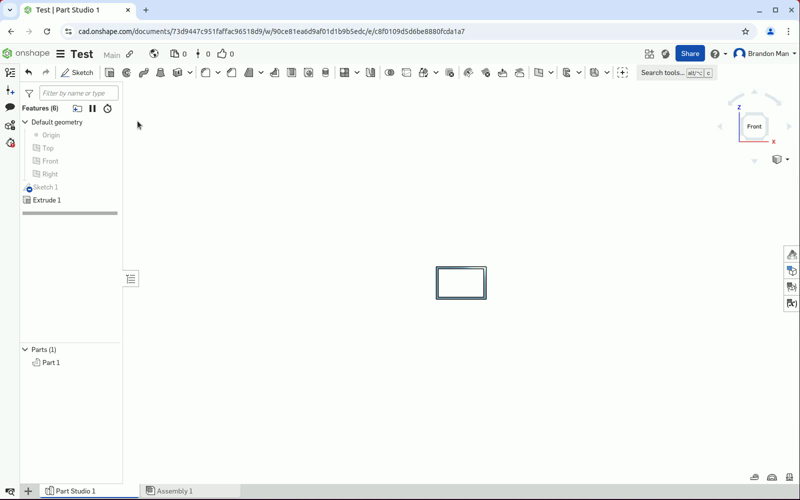
key(shift+h)
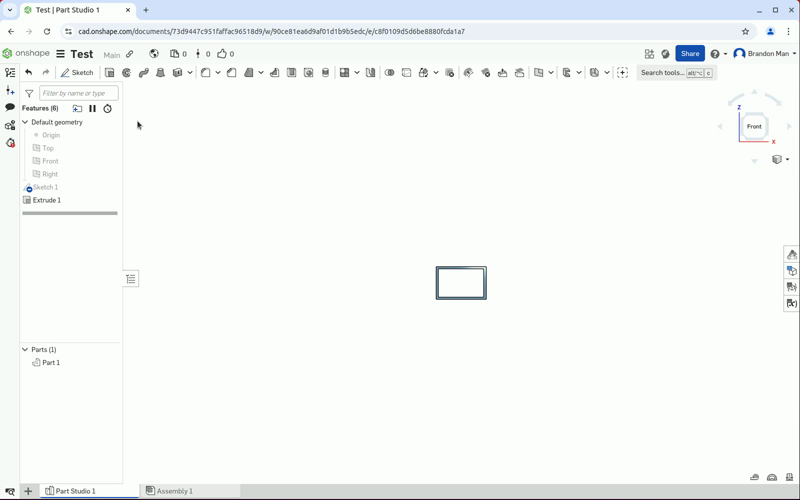
key(shift+h)
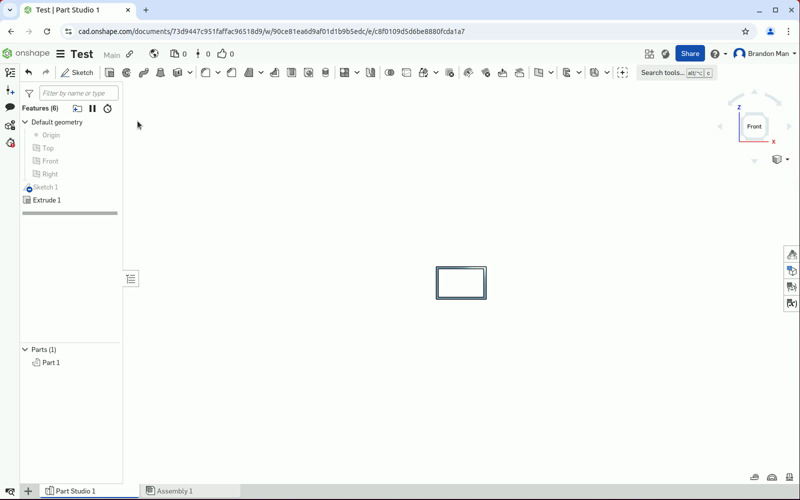
mouse_move(73, 189)
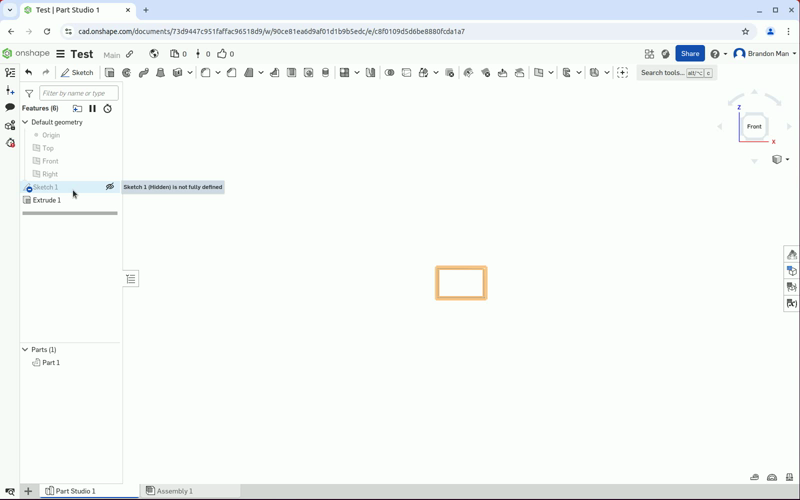
click(73, 189)
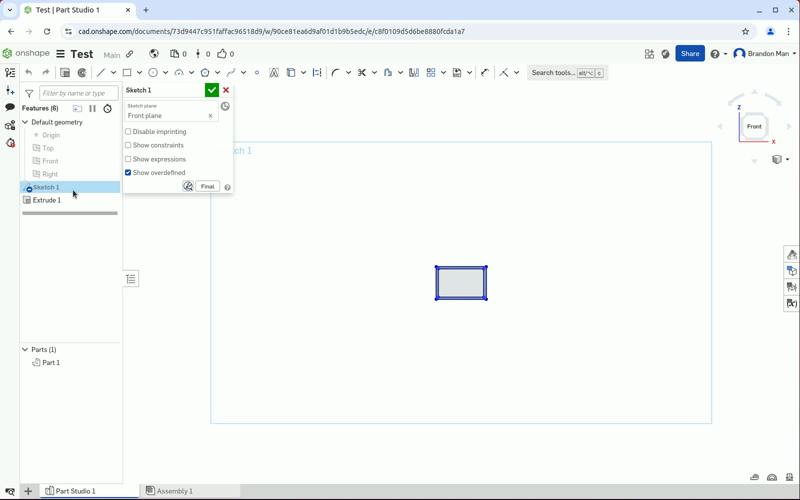
mouse_move(229, 92)
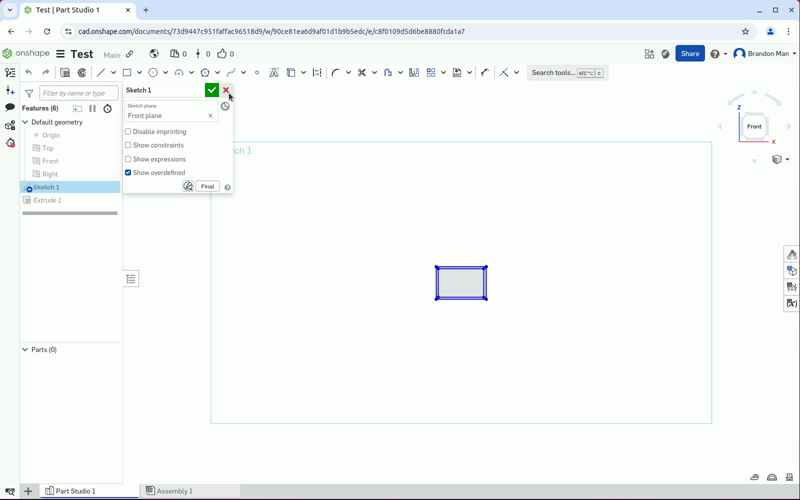
click(229, 92)
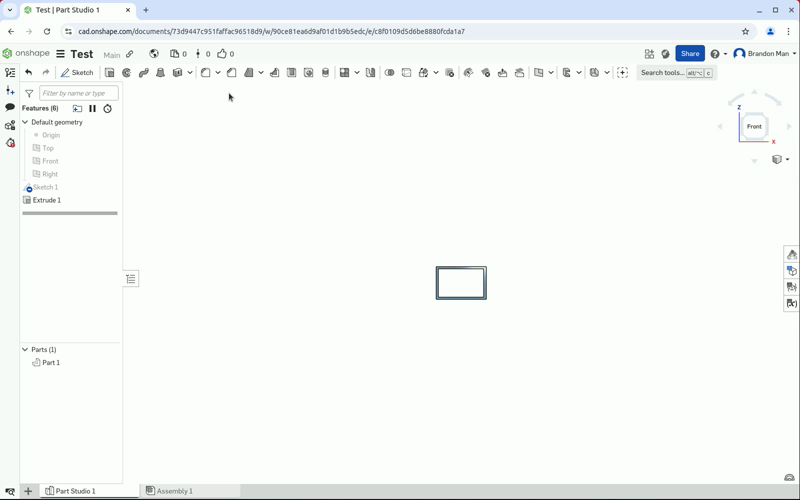
mouse_move(73, 352)
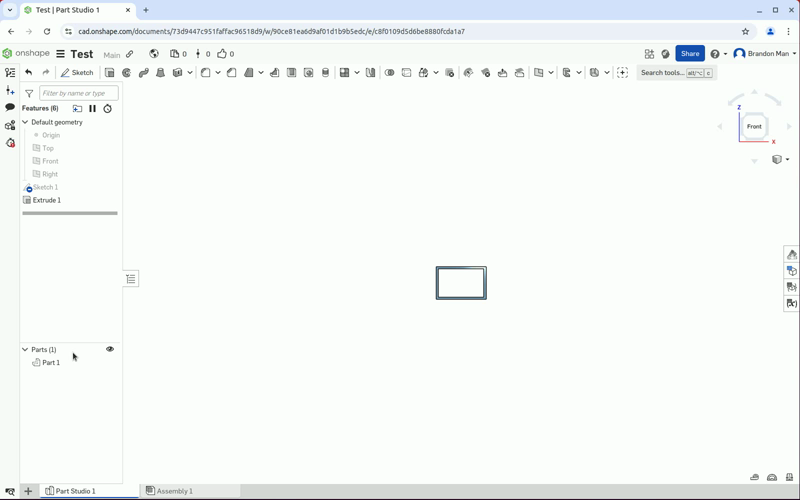
key(y)
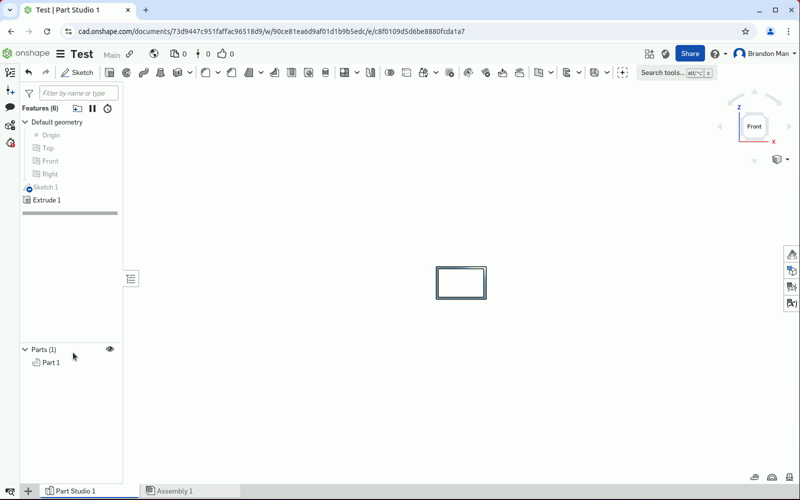
key(shift+p)
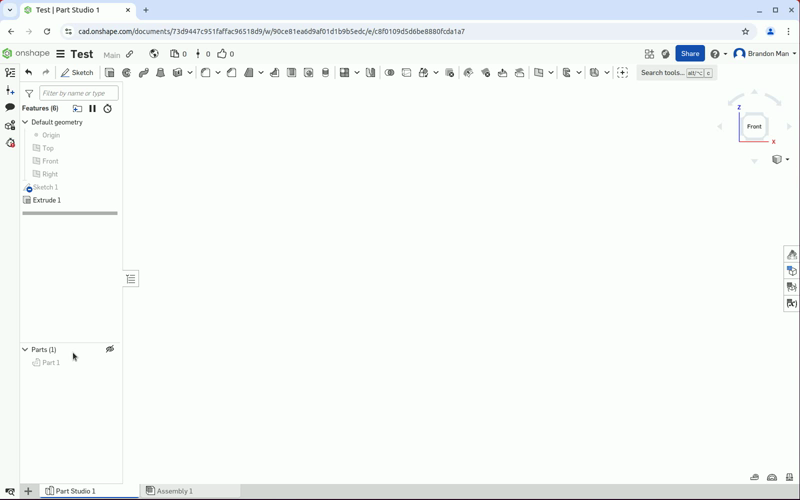
key(space)
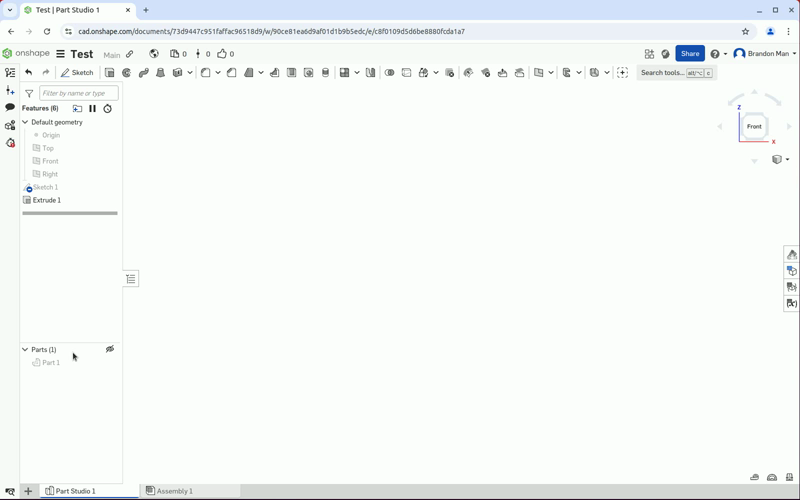
key_down(shift)
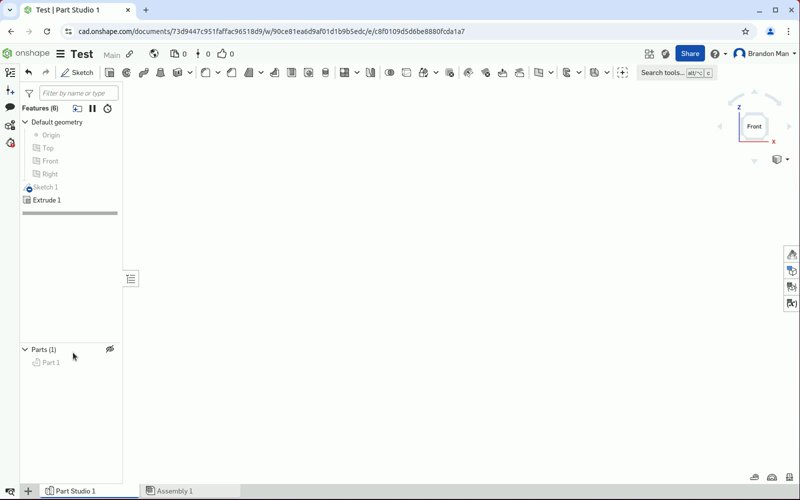
key(left)
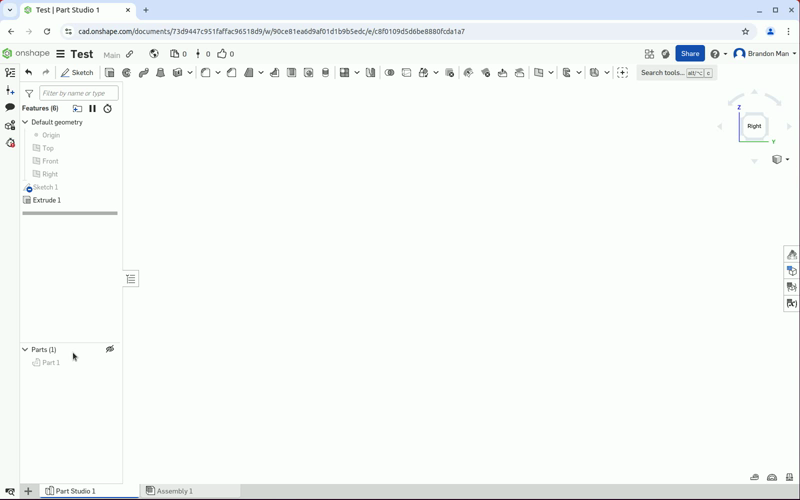
key_up(shift)
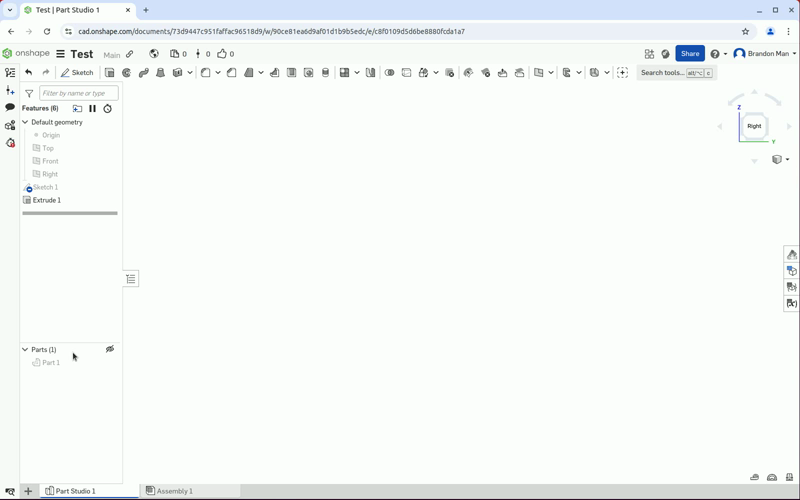
mouse_move(73, 352)
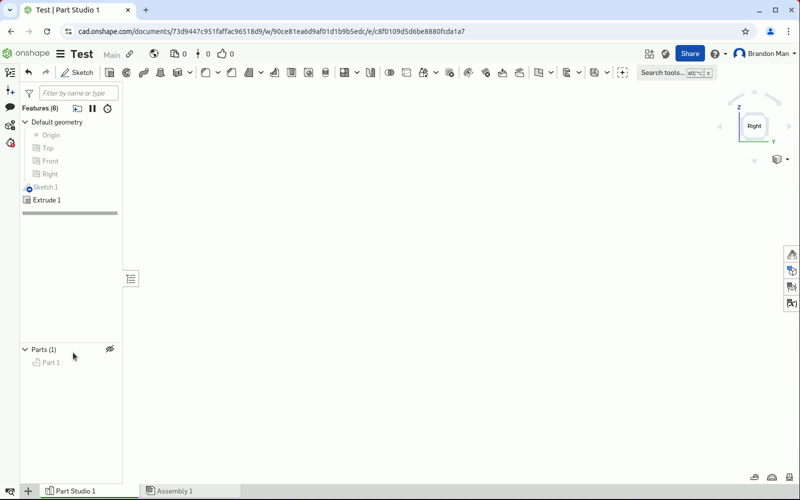
key(shift+y)
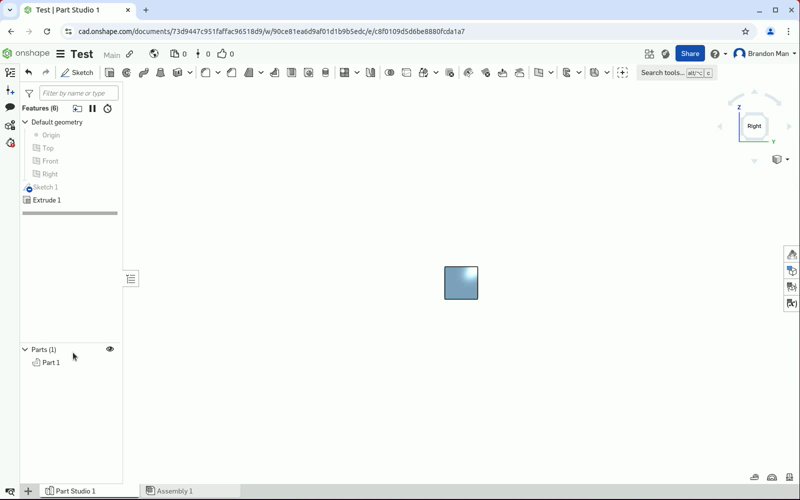
mouse_move(541, 75)
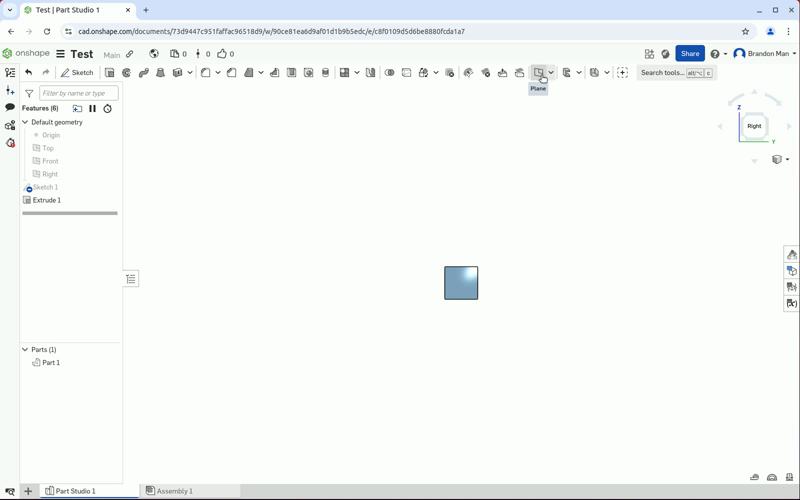
click(541, 75)
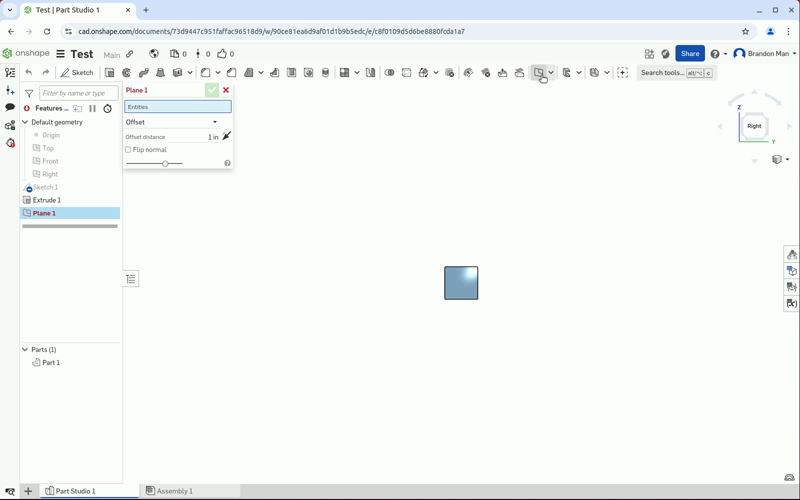
mouse_move(73, 176)
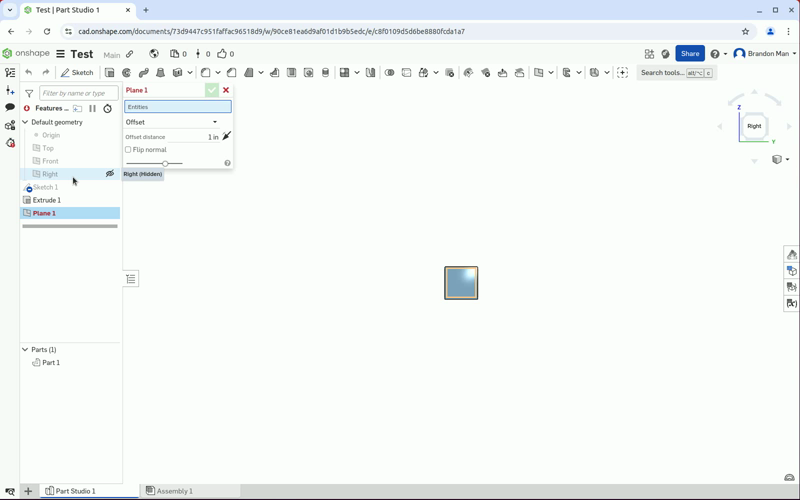
click(73, 176)
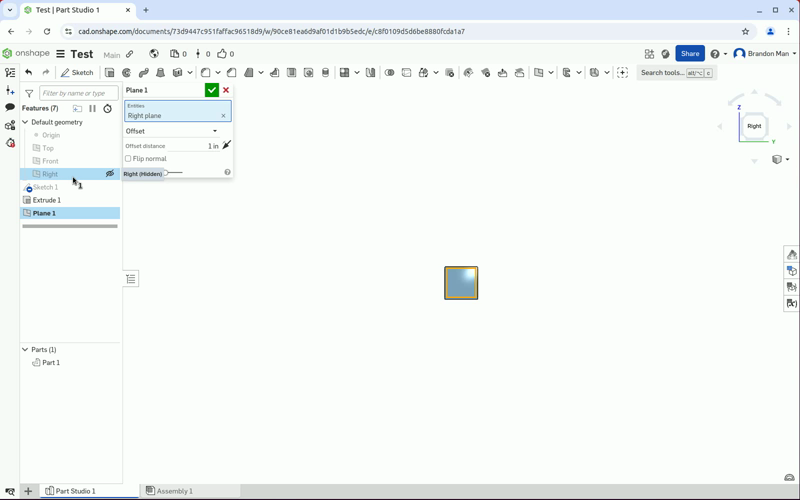
key(tab, 2)
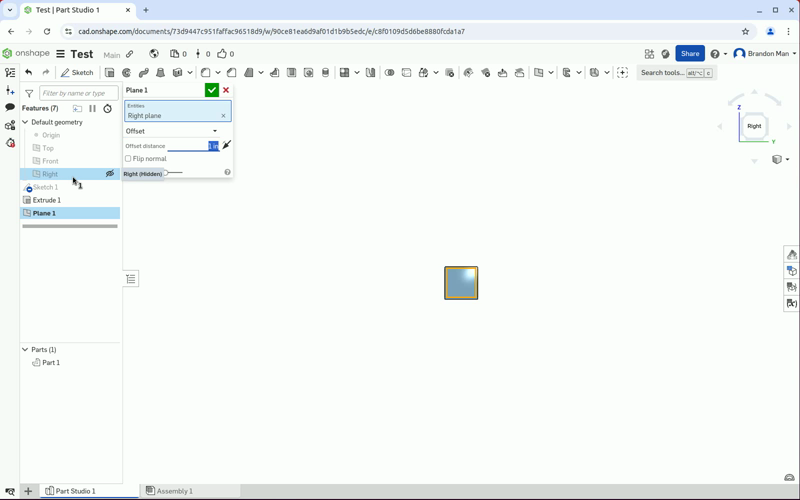
text(4.56)
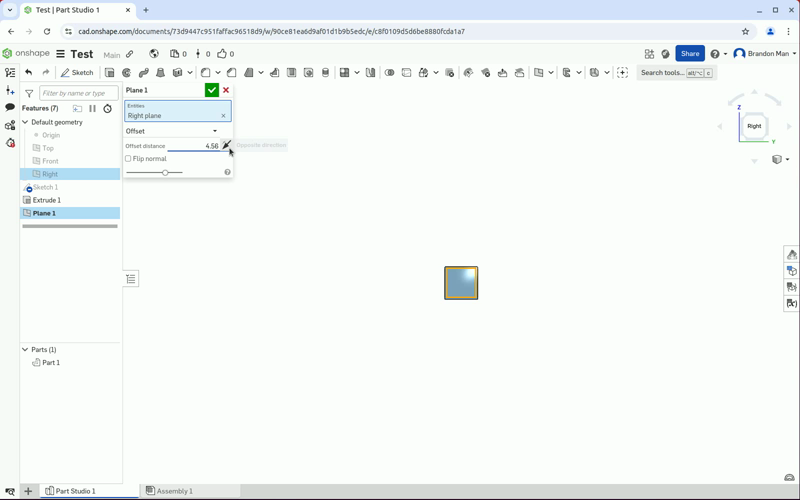
mouse_move(229, 147)
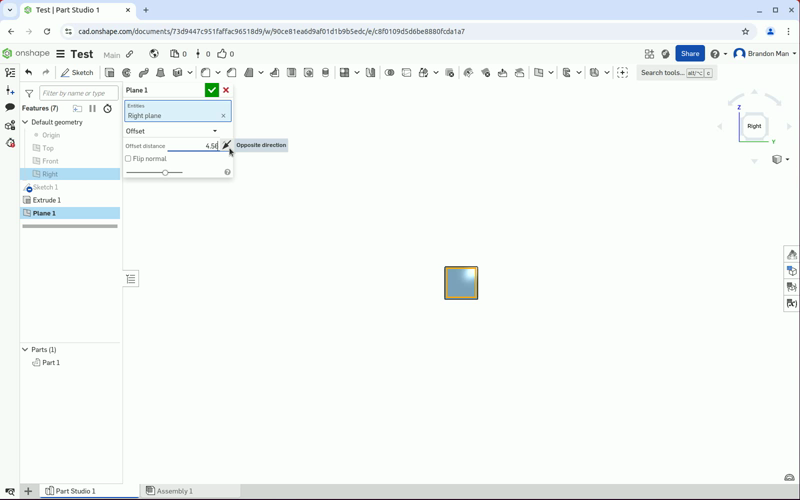
click(229, 147)
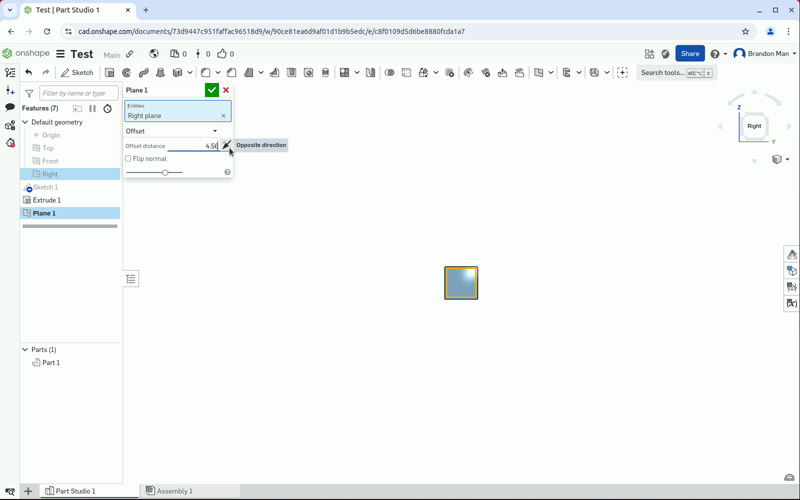
key(enter, 2)
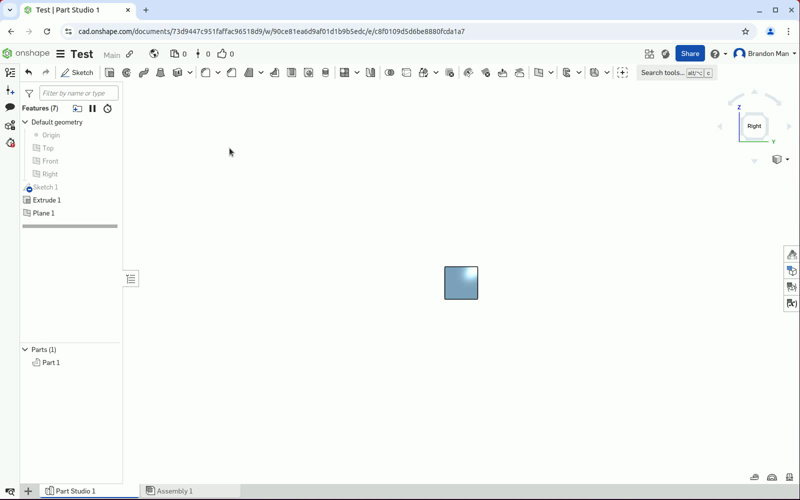
key(shift+s)
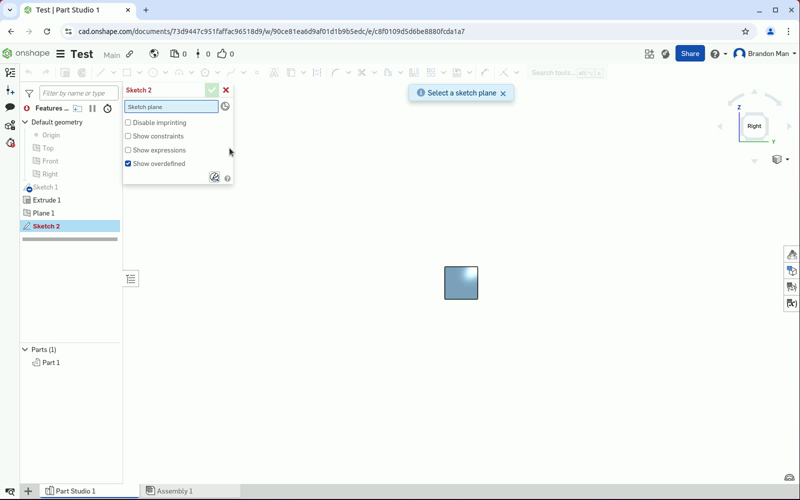
mouse_move(73, 215)
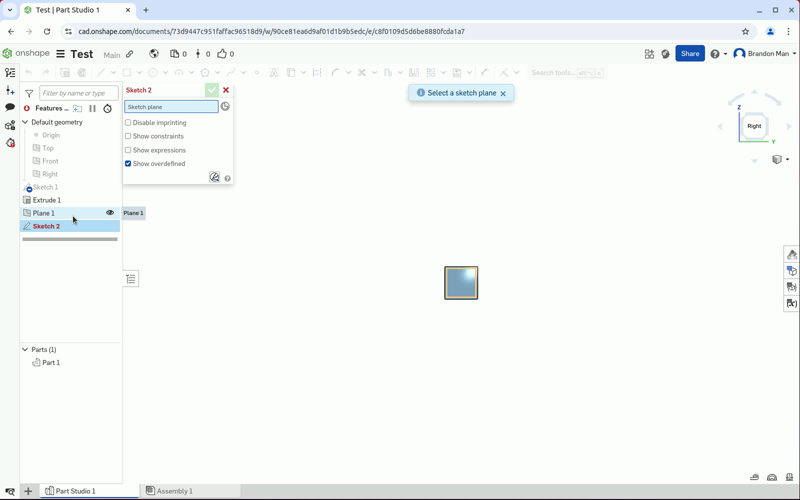
click(73, 215)
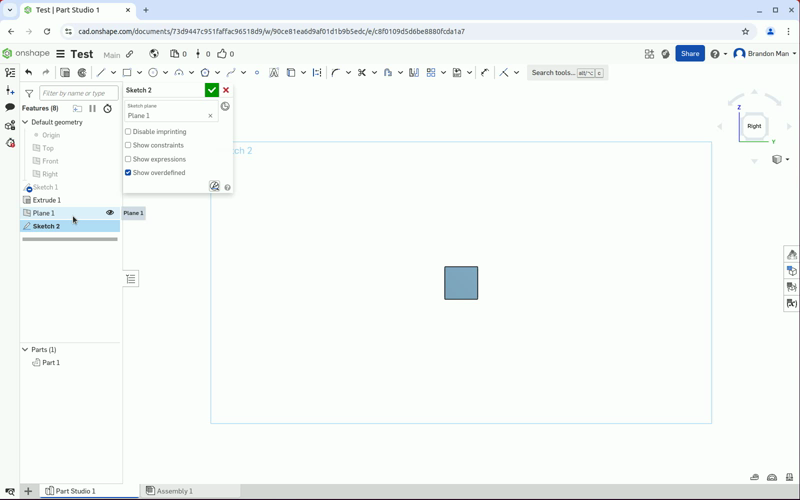
mouse_move(73, 352)
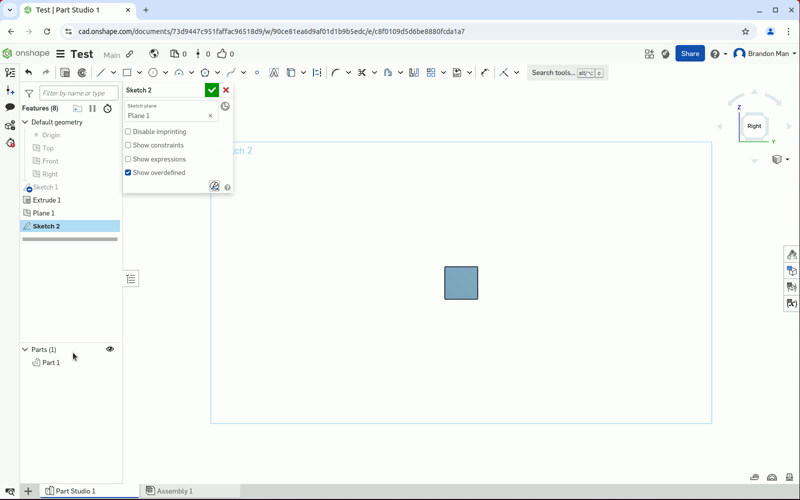
key(y)
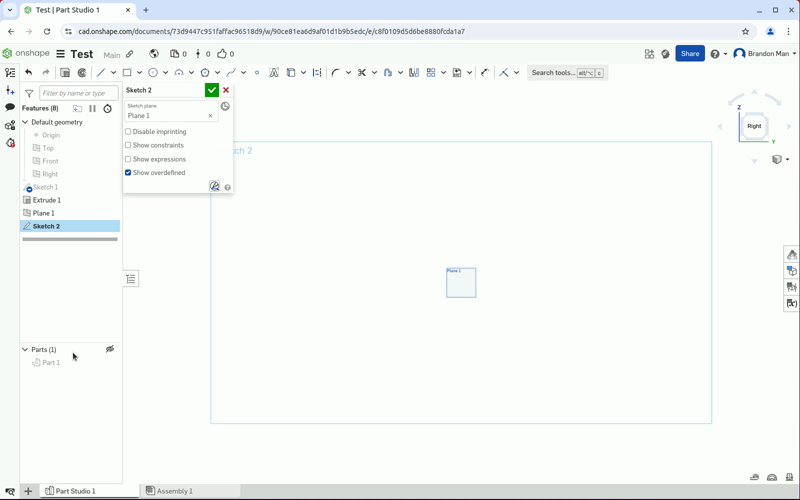
key(l)
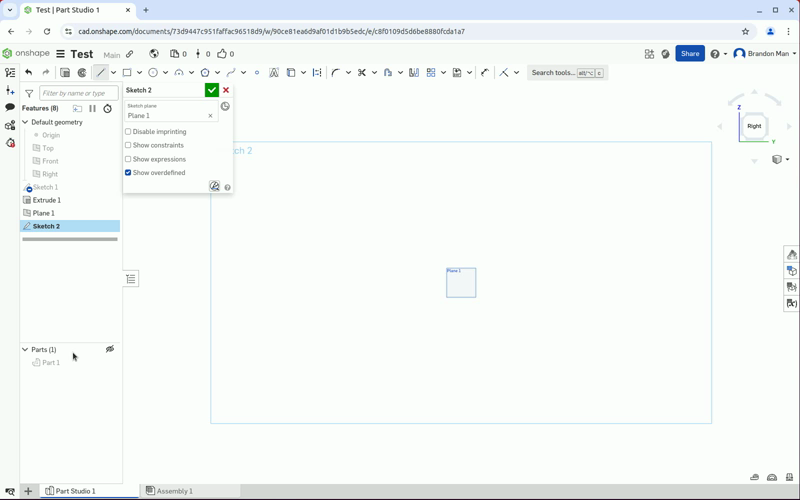
key_down(shift)
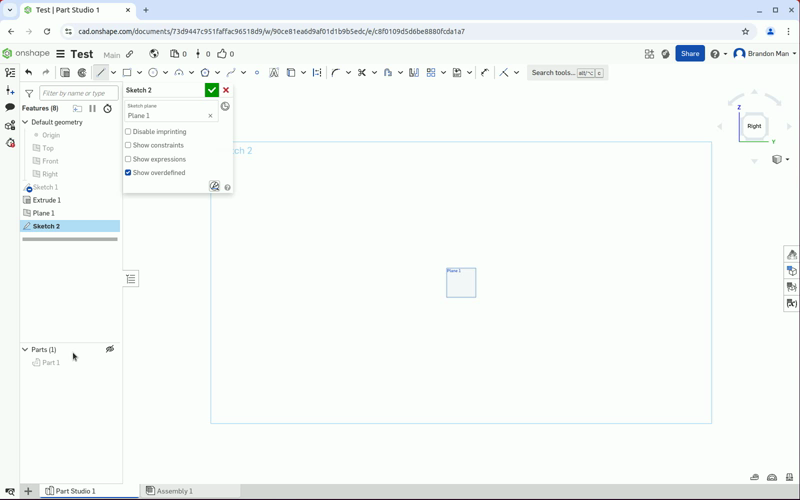
mouse_move(454, 298)
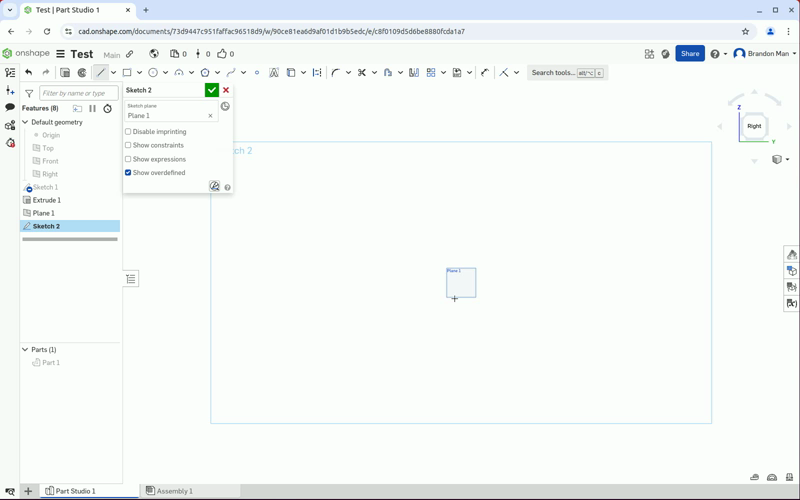
click(454, 298)
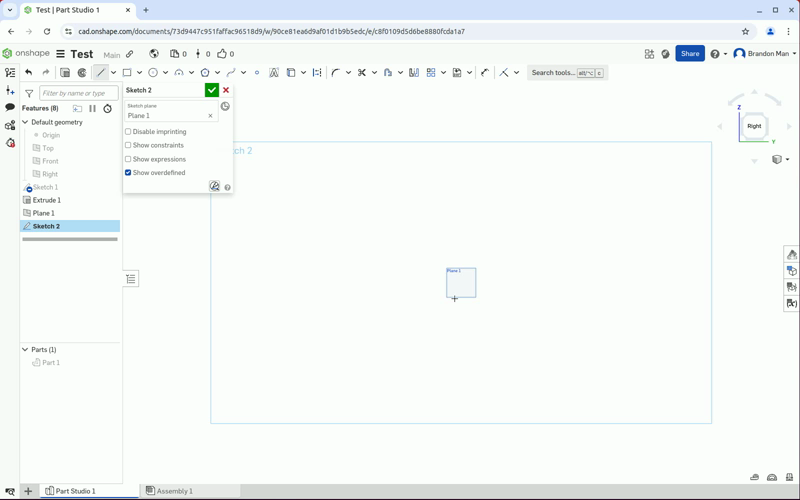
key_up(shift)
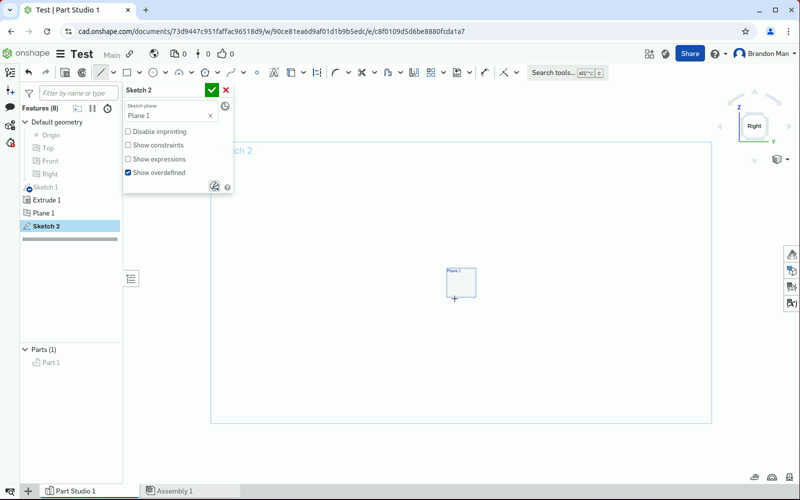
key_down(shift)
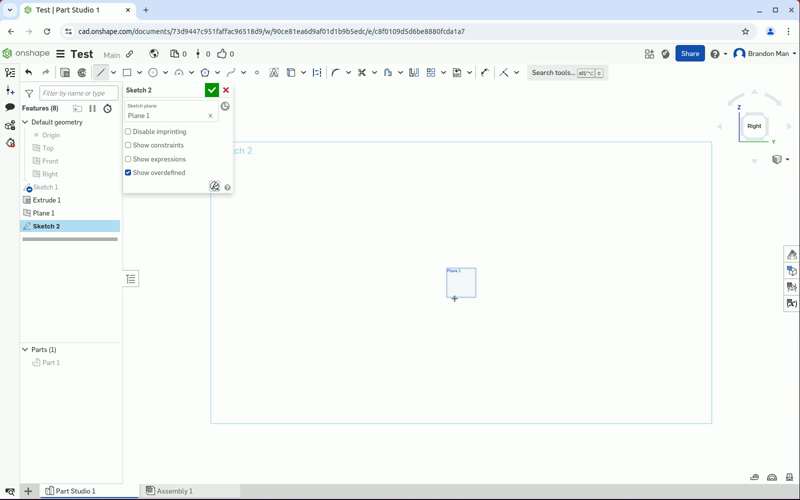
mouse_move(484, 298)
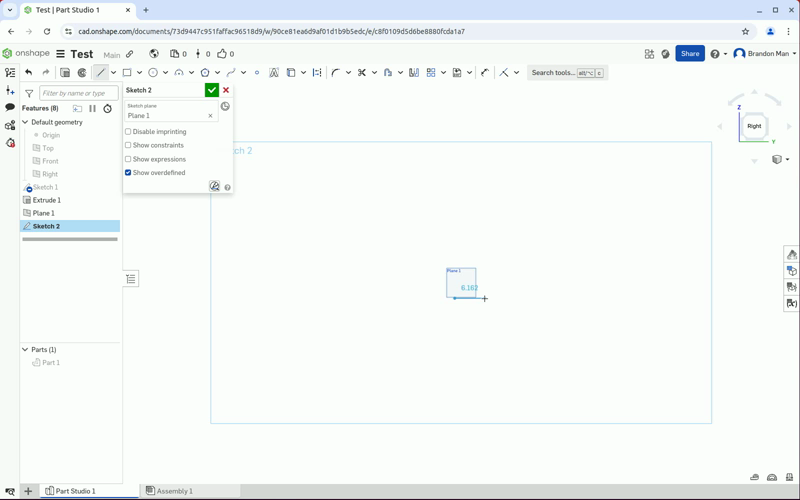
mouse_move(467, 298)
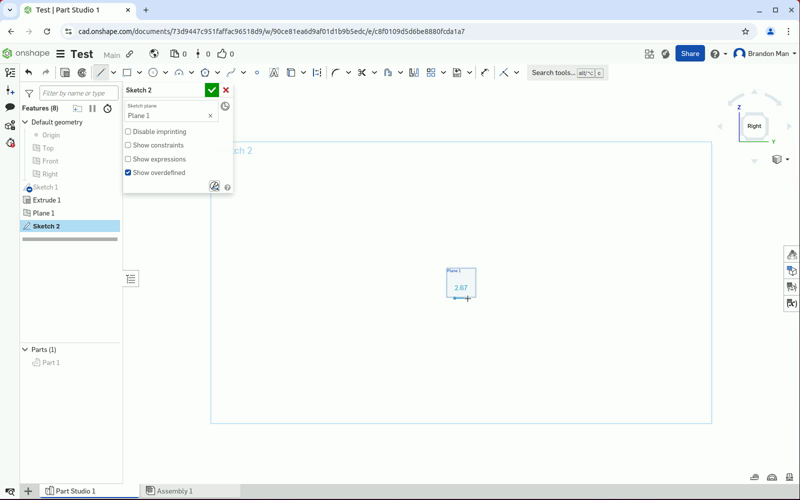
click(467, 298)
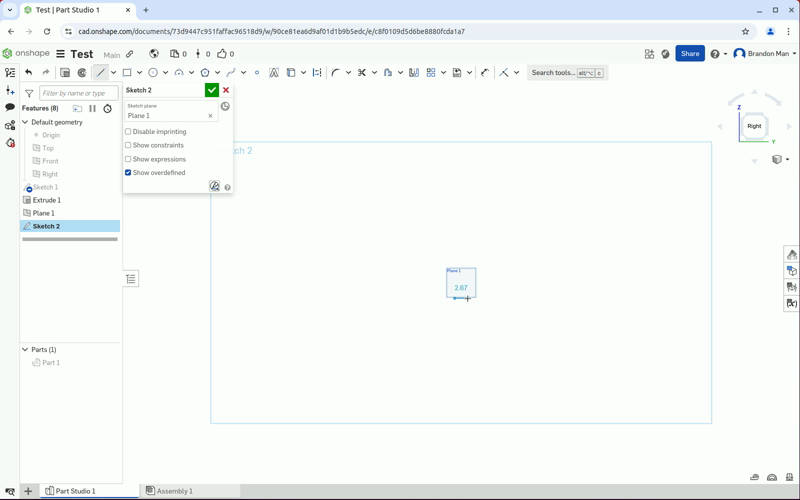
key_up(shift)
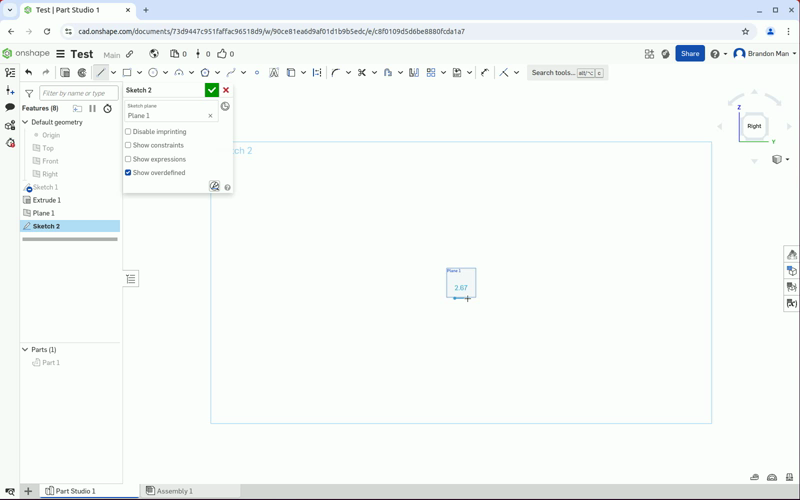
key_down(shift)
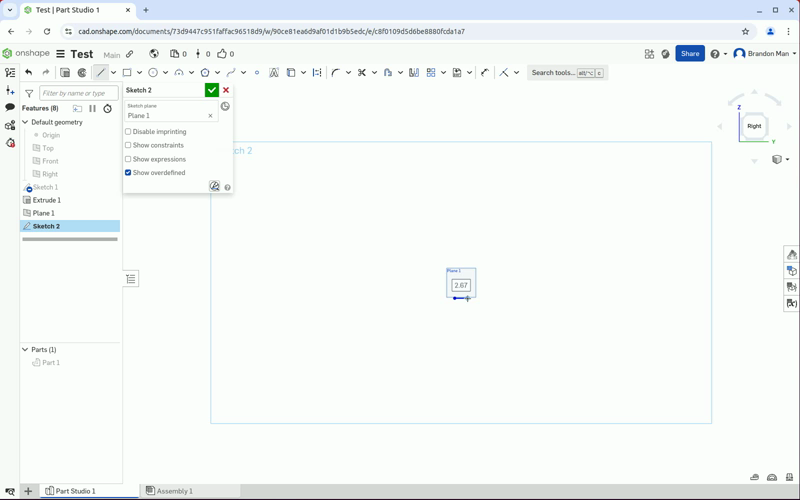
mouse_move(497, 298)
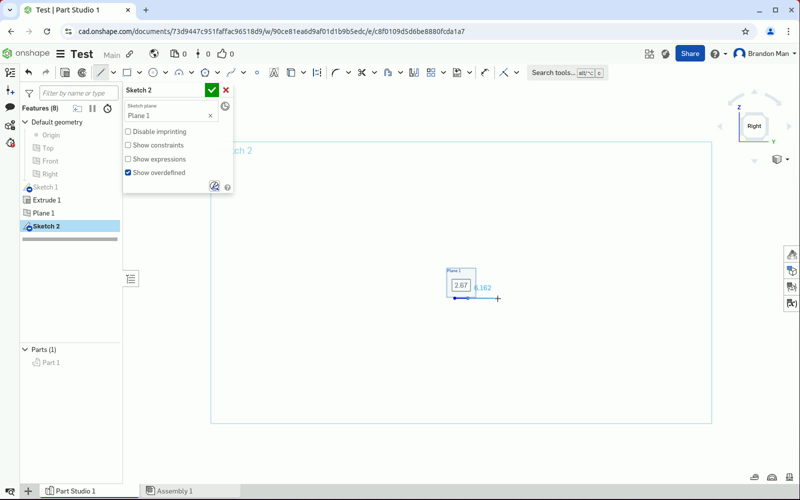
mouse_move(467, 297)
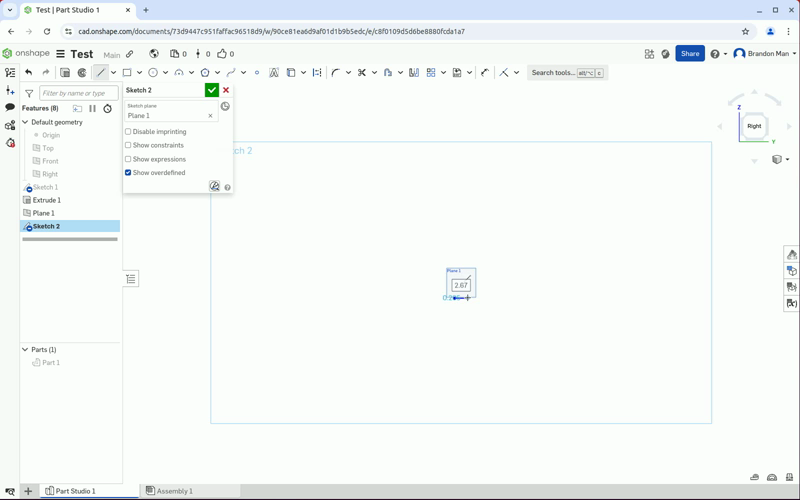
scroll(6)
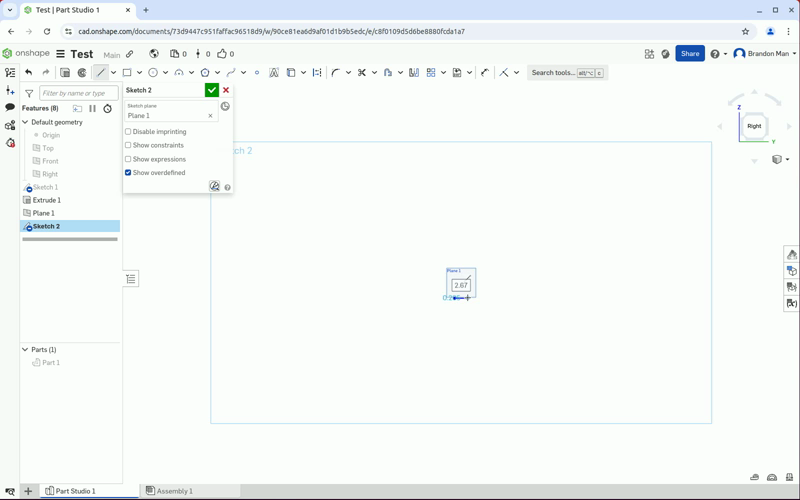
scroll(6)
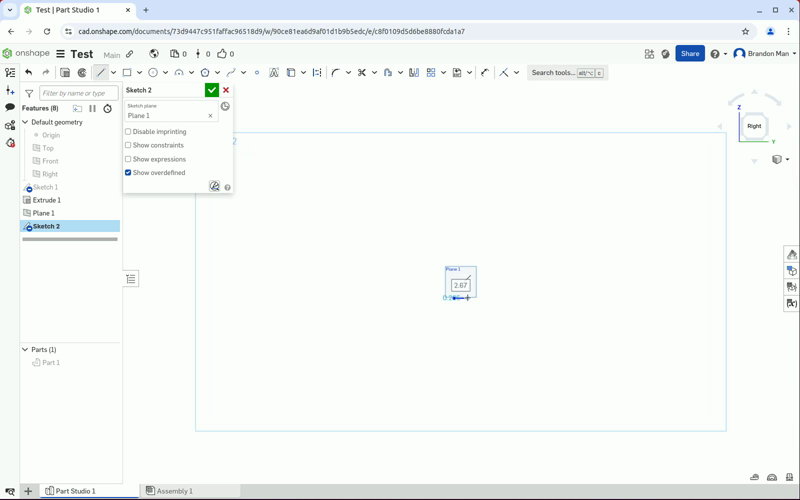
scroll(6)
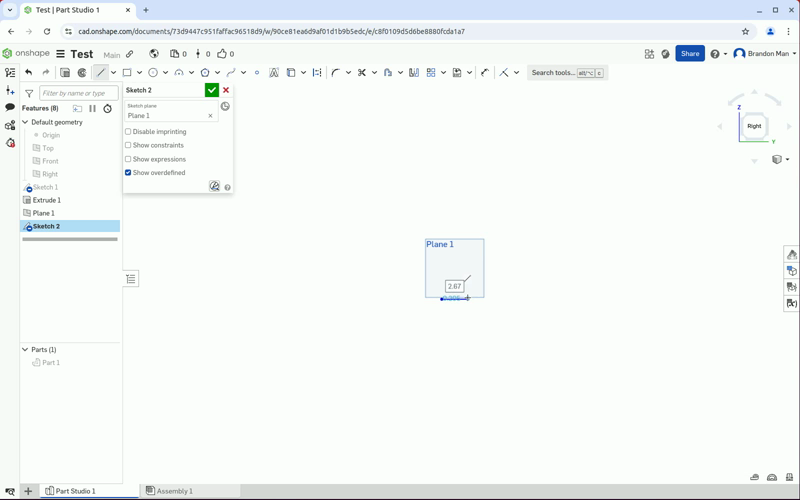
scroll(6)
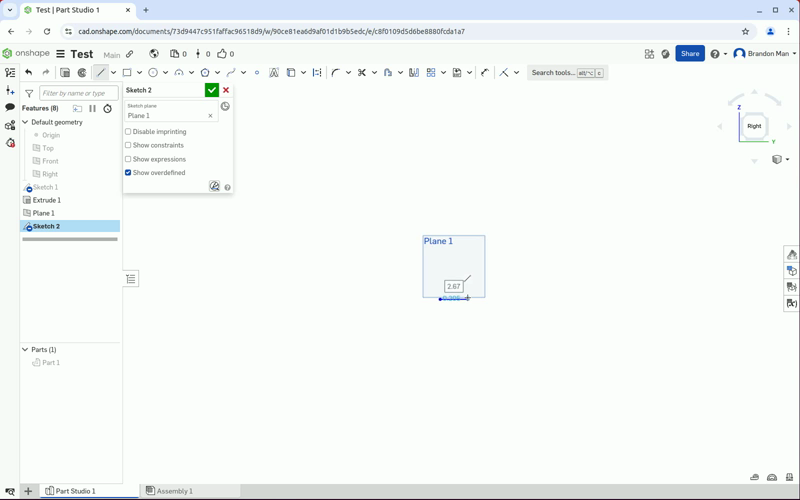
scroll(6)
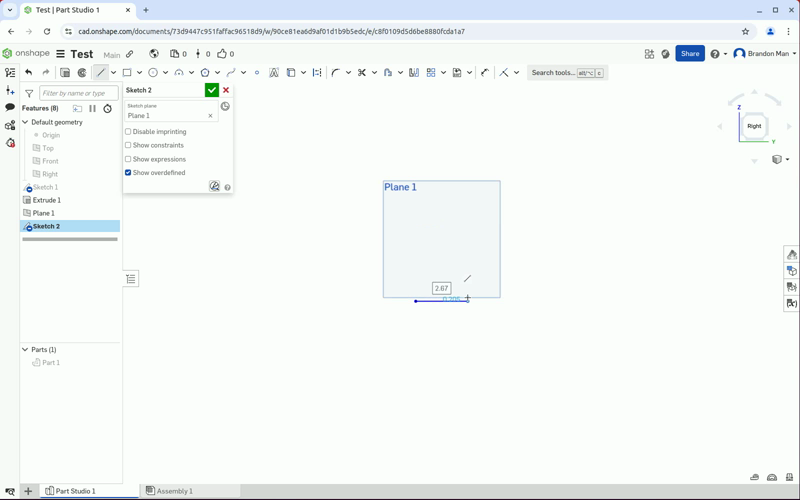
scroll(6)
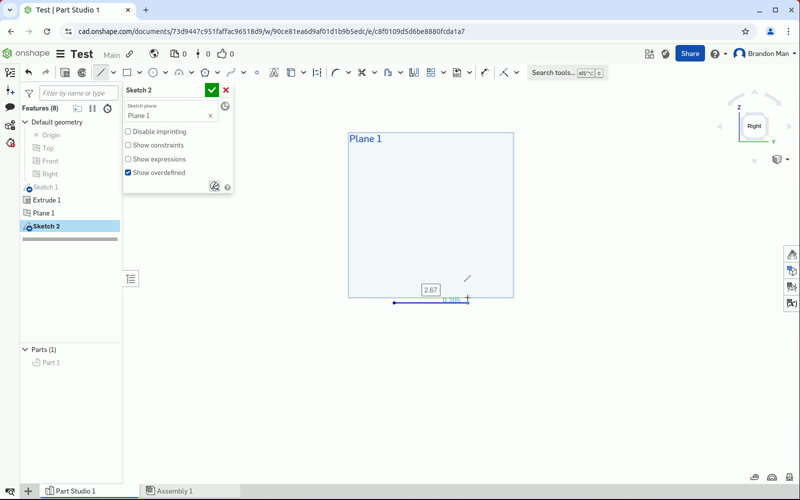
scroll(6)
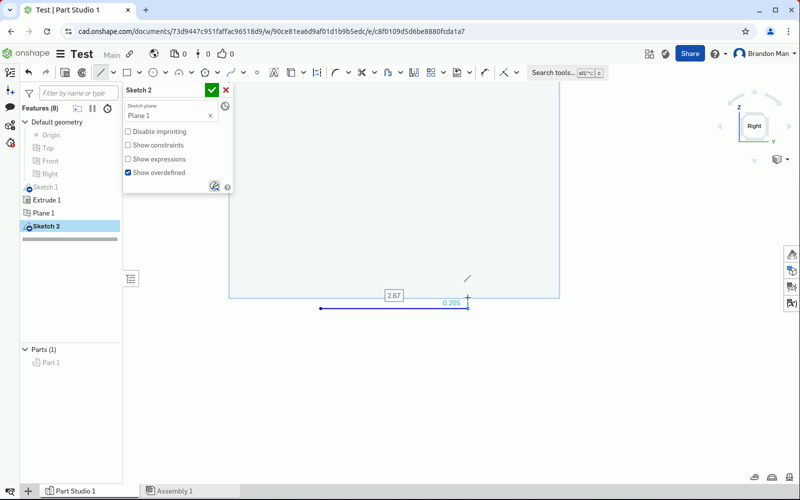
click(467, 297)
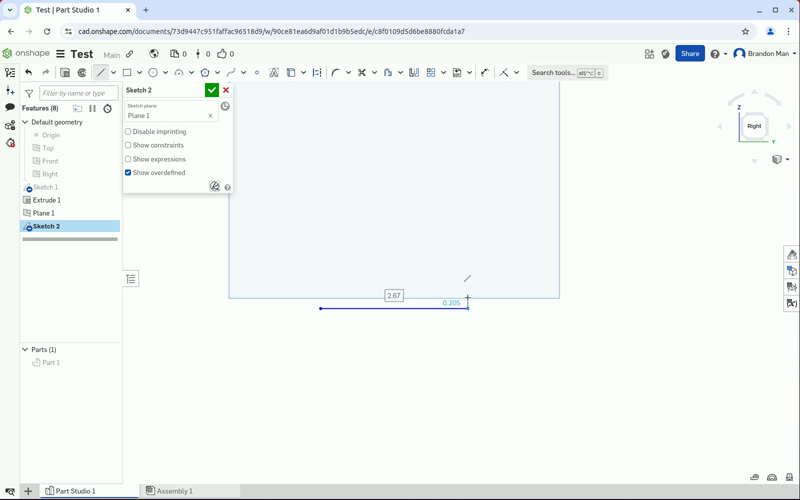
scroll(-6)
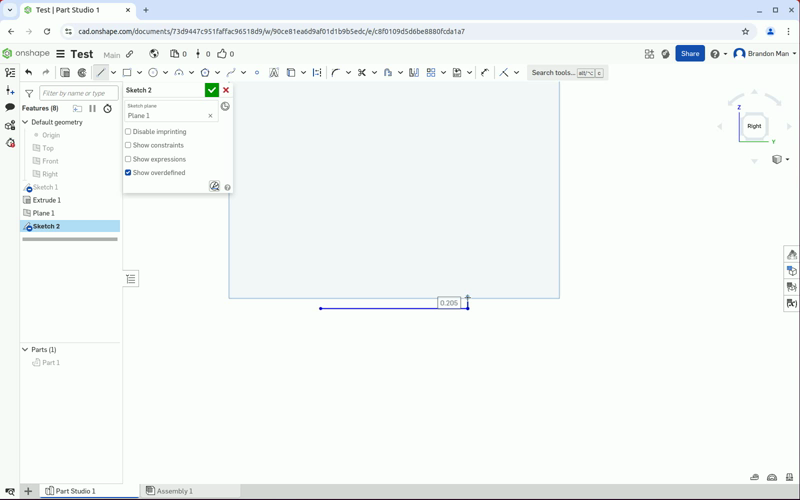
scroll(-6)
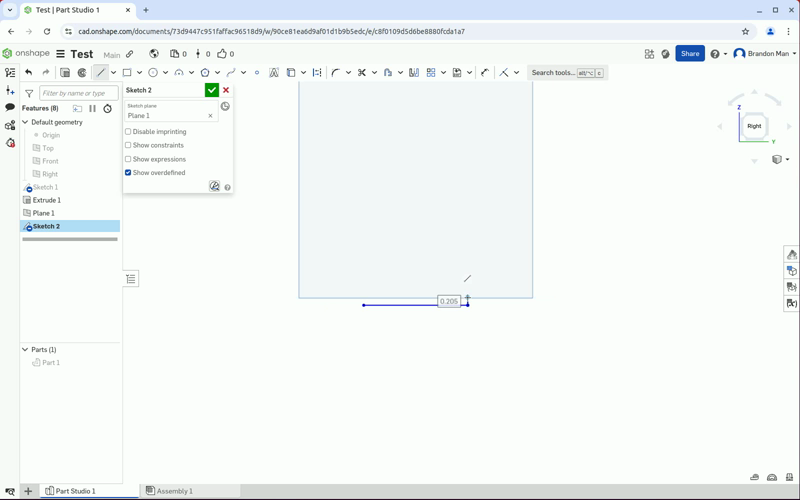
scroll(-6)
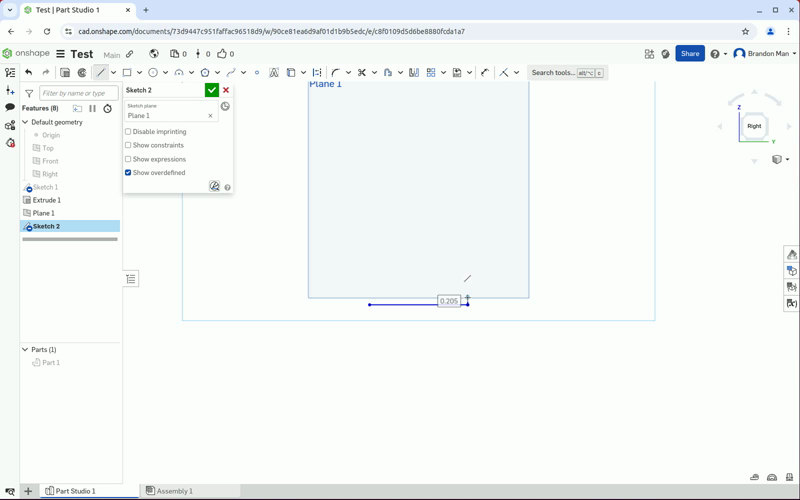
scroll(-6)
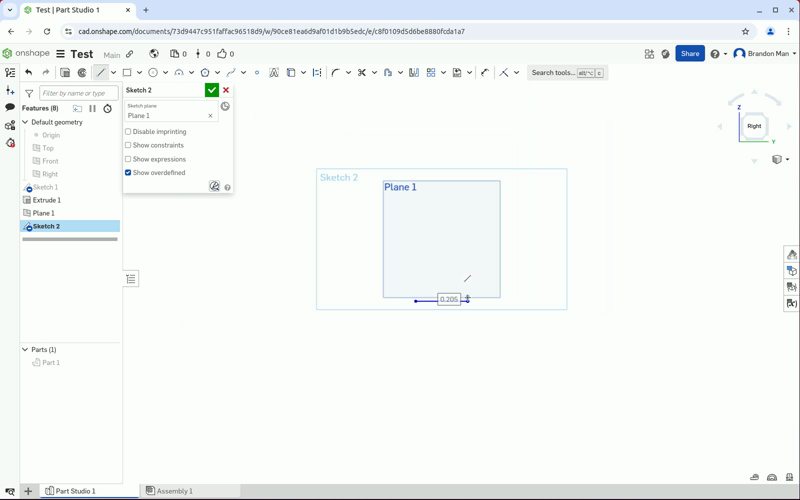
scroll(-6)
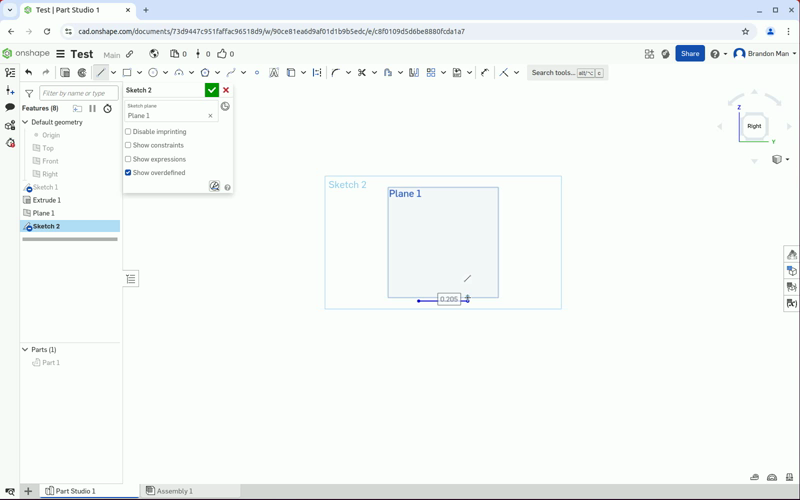
scroll(-6)
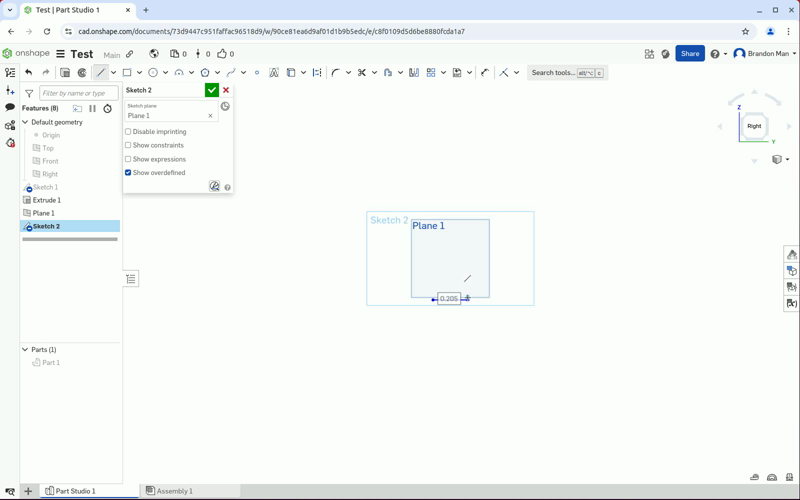
scroll(-6)
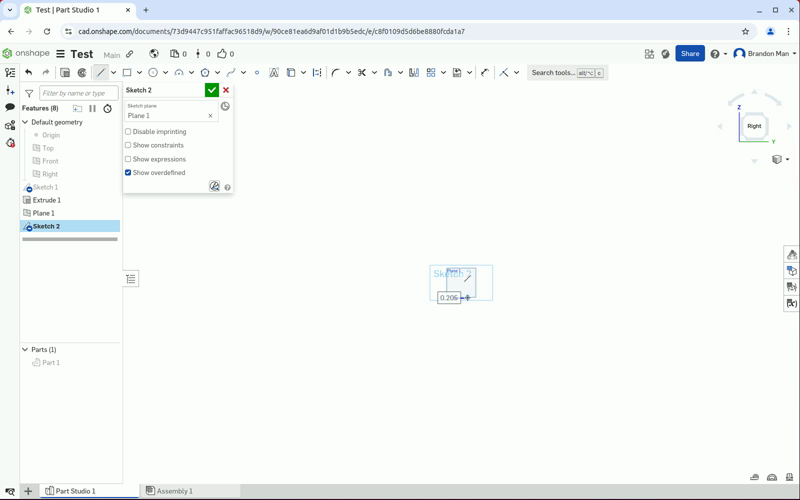
key_up(shift)
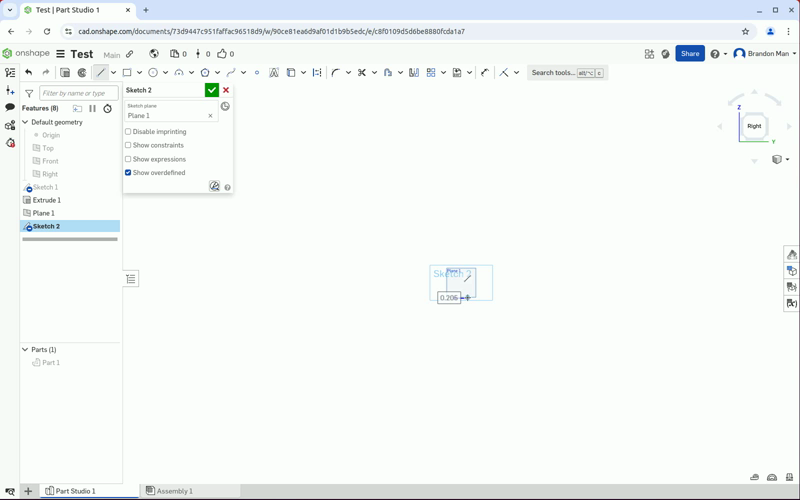
key_down(shift)
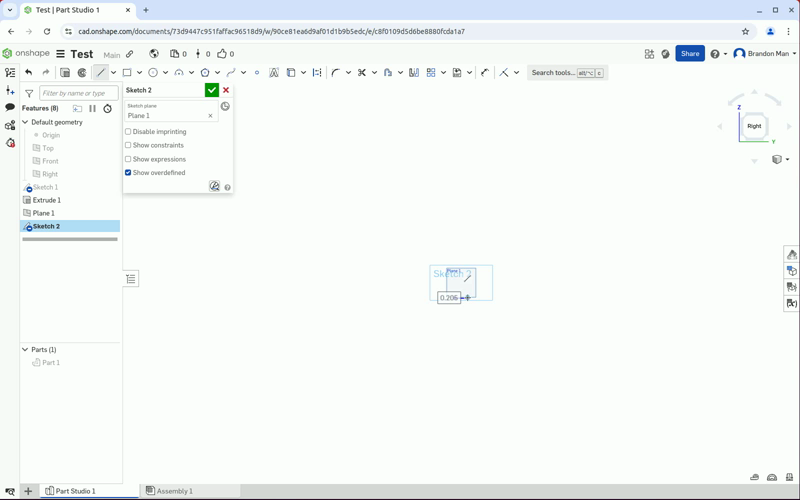
mouse_move(497, 297)
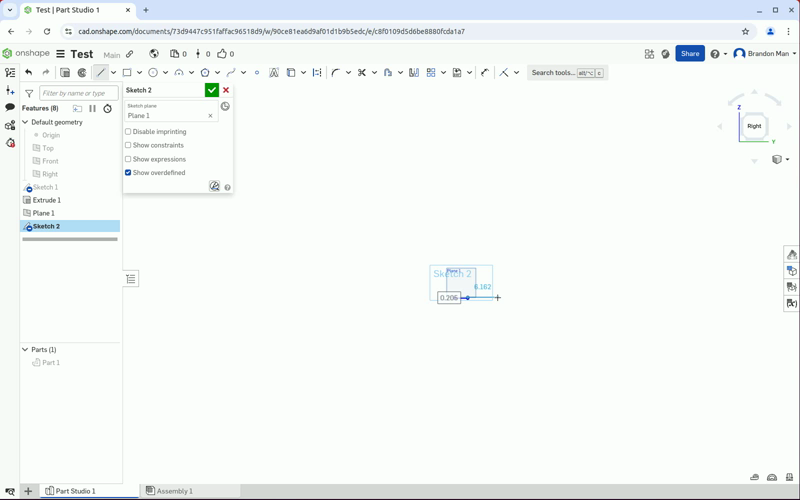
mouse_move(454, 297)
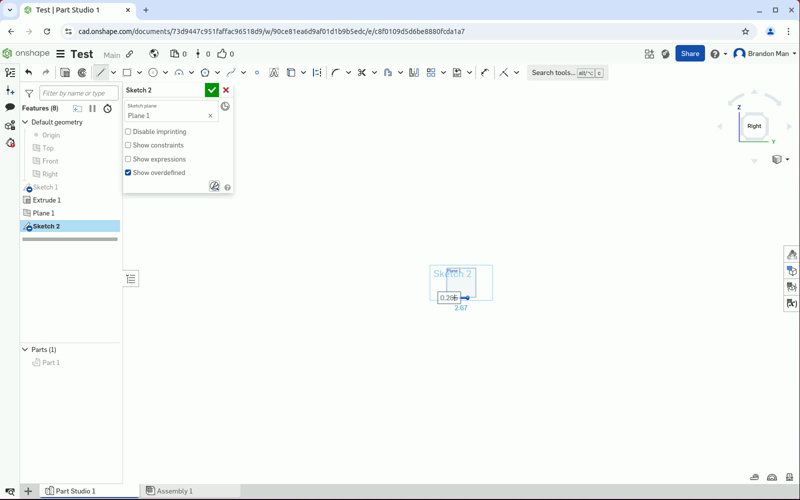
scroll(6)
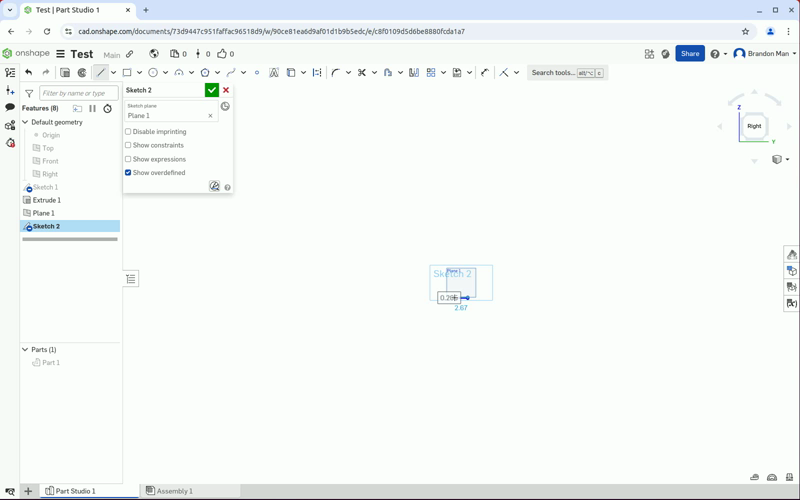
scroll(6)
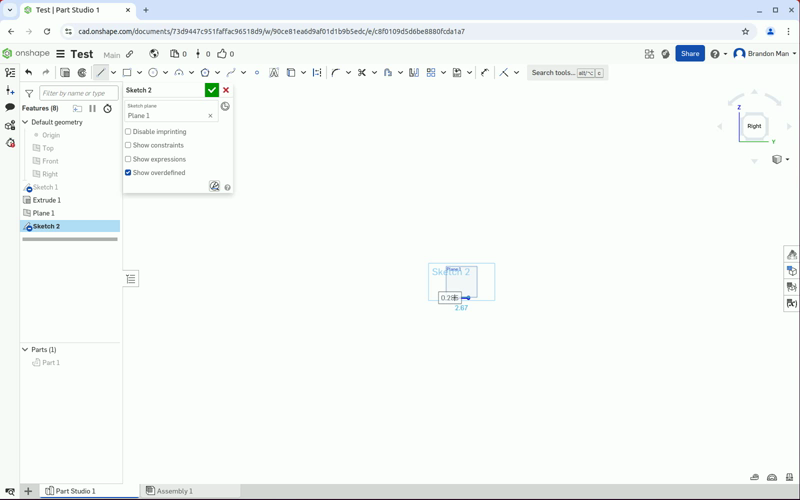
scroll(6)
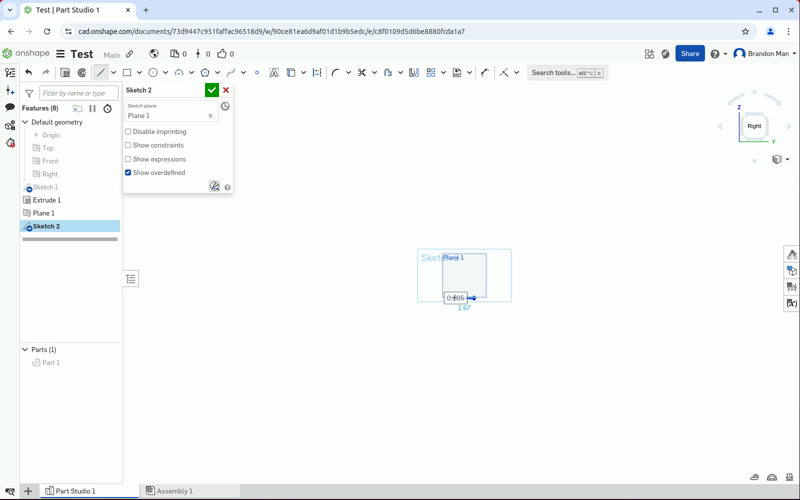
scroll(6)
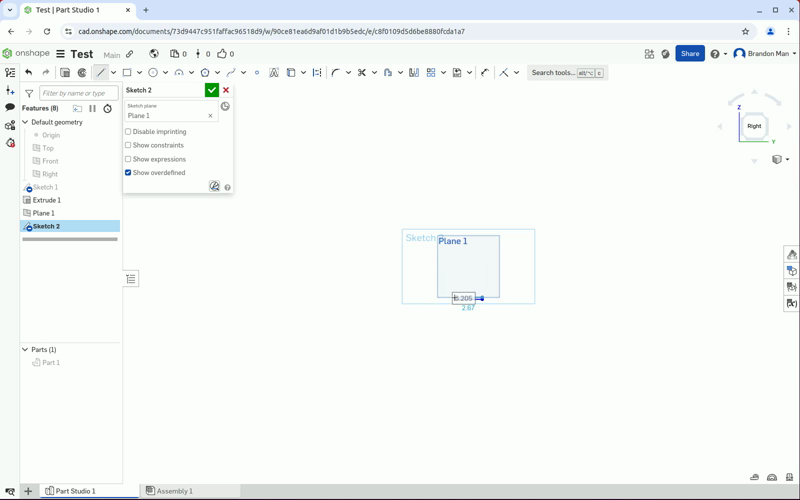
scroll(6)
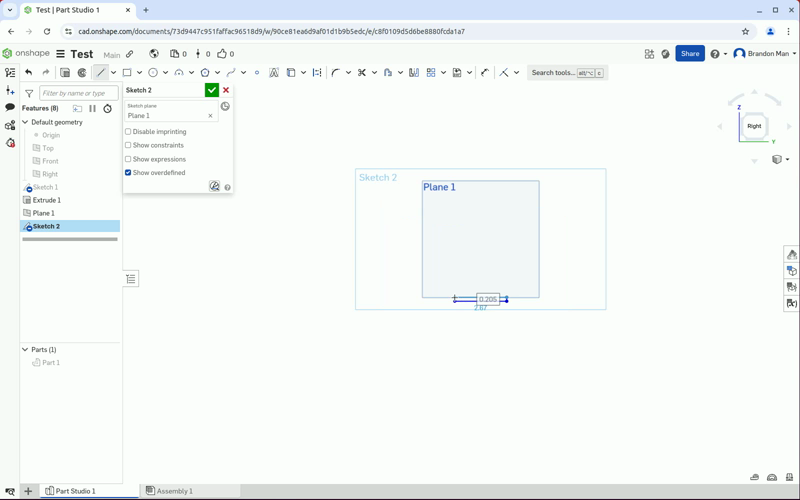
scroll(6)
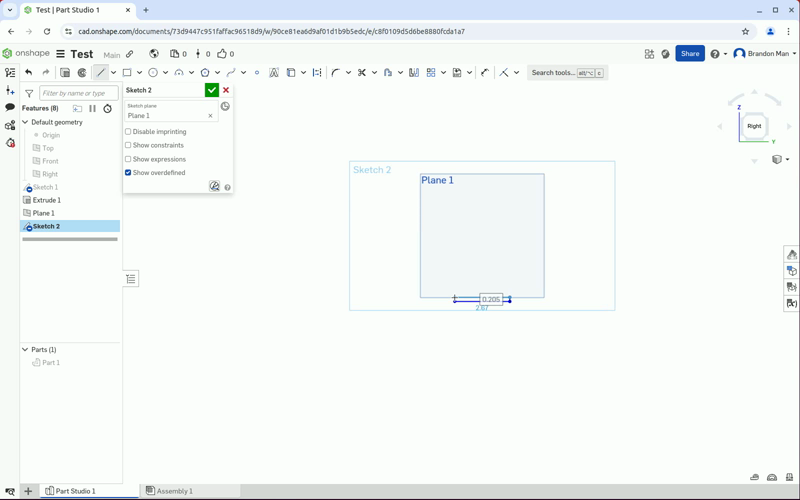
scroll(6)
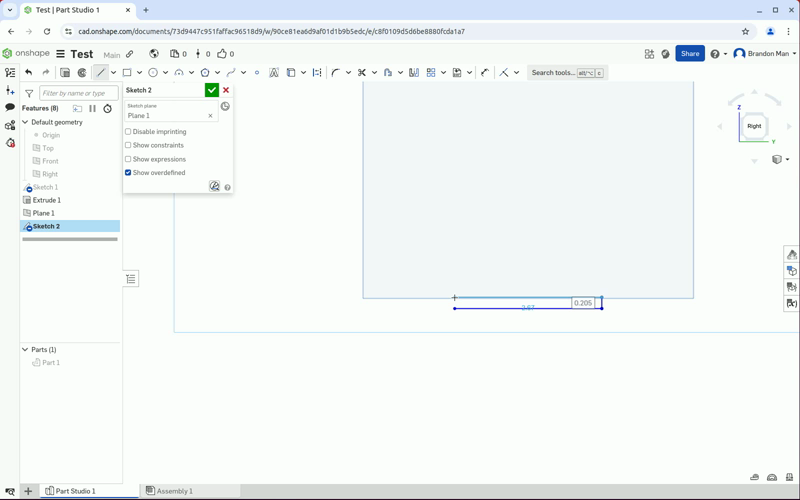
click(454, 297)
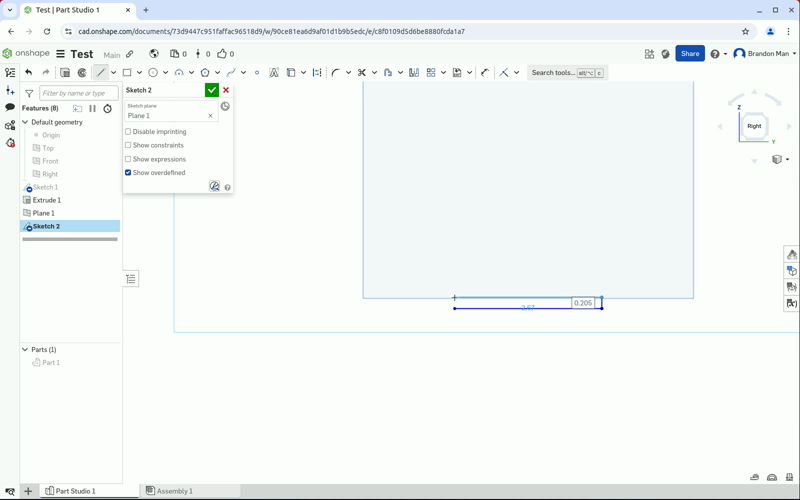
scroll(-6)
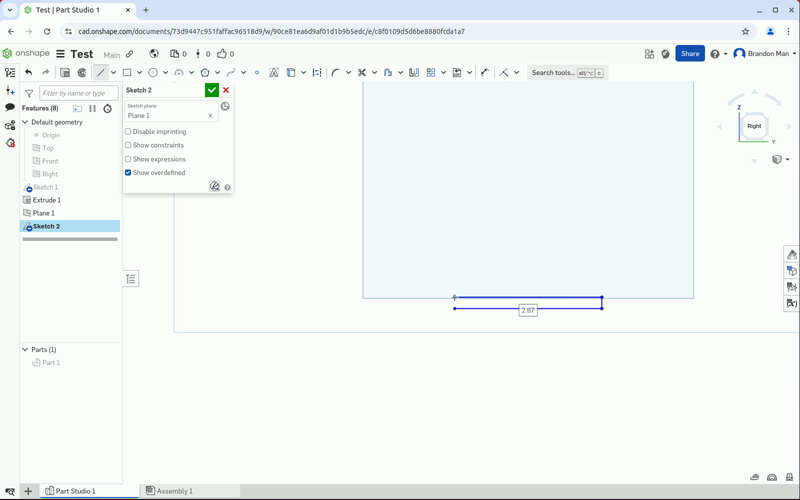
scroll(-6)
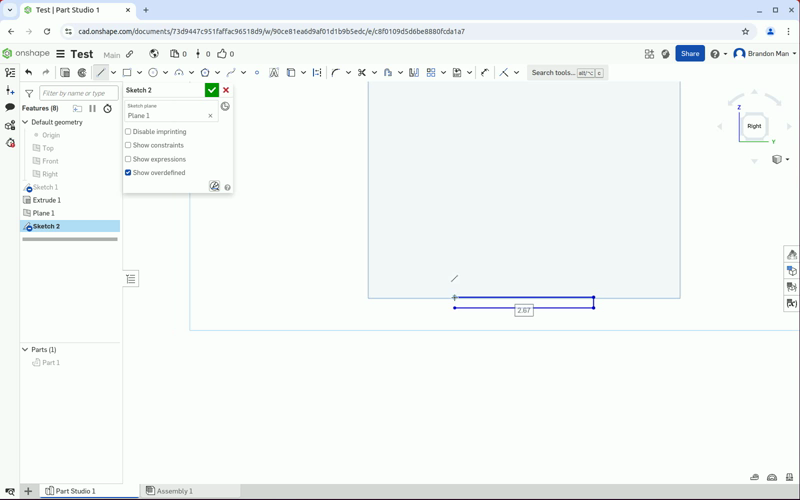
scroll(-6)
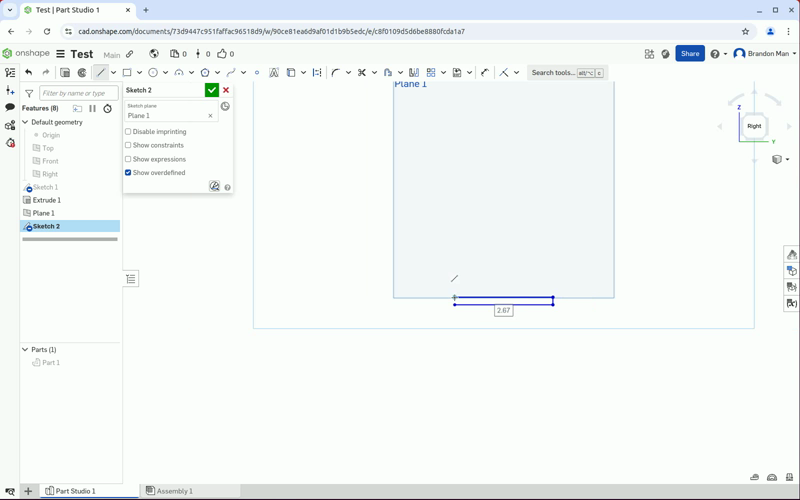
scroll(-6)
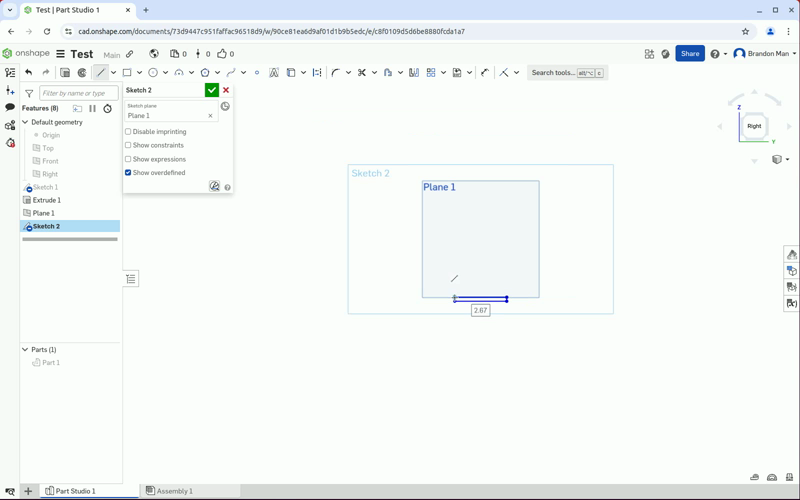
scroll(-6)
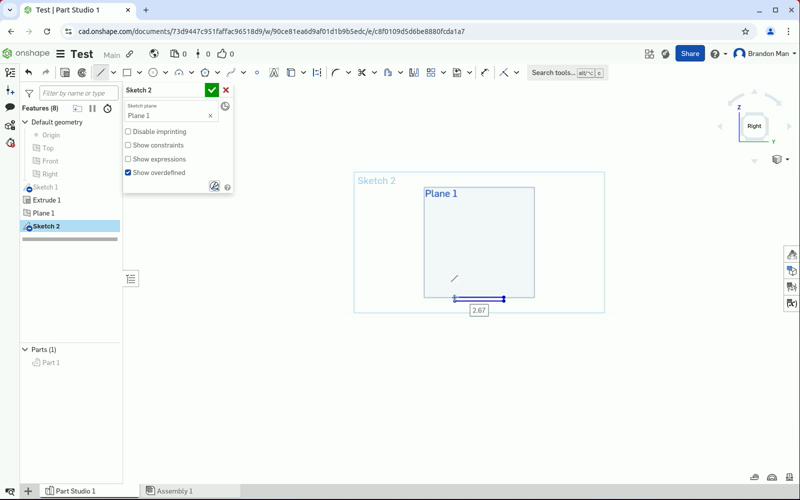
scroll(-6)
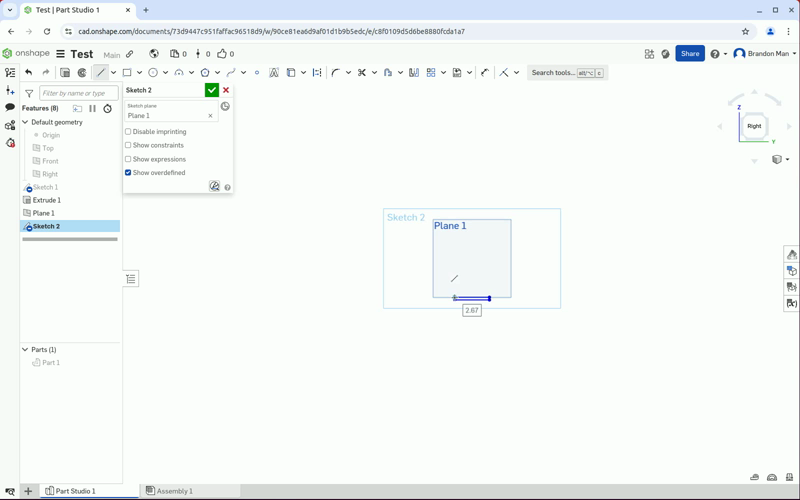
scroll(-6)
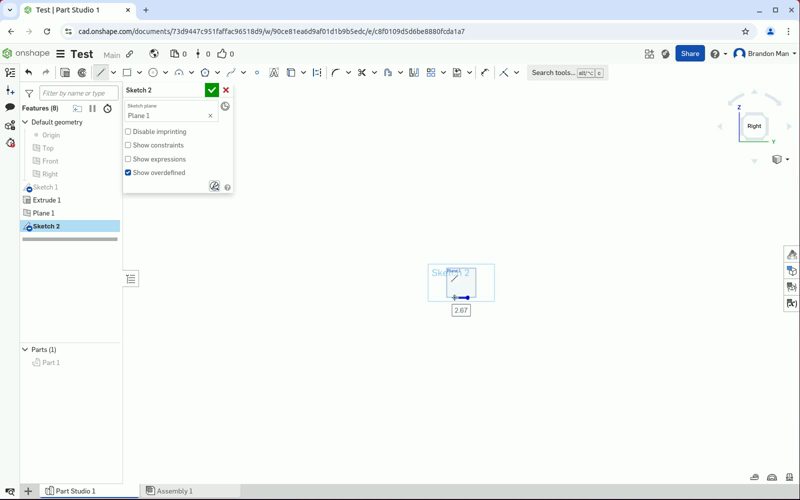
key_up(shift)
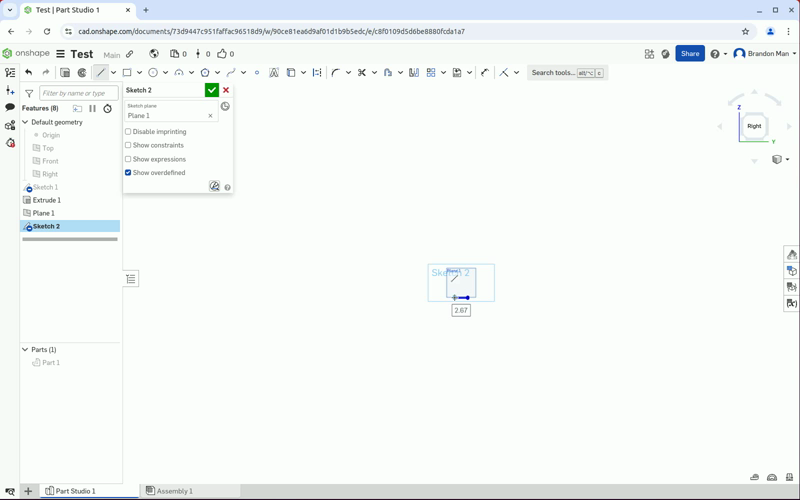
mouse_move(484, 297)
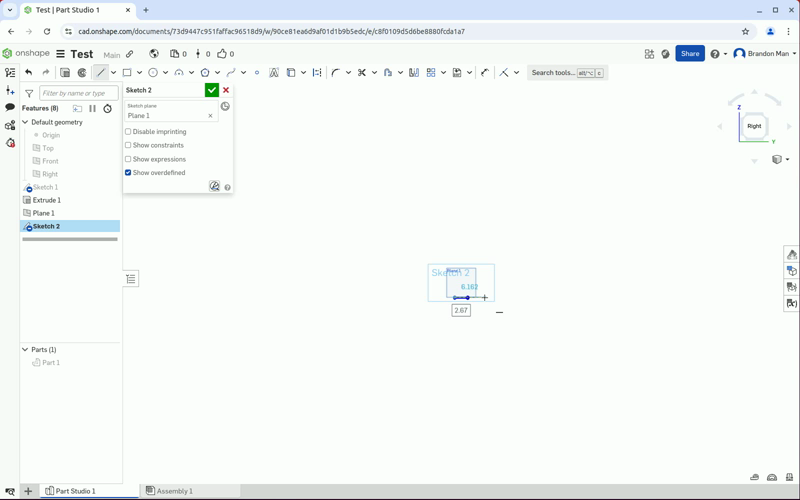
key_down(shift)
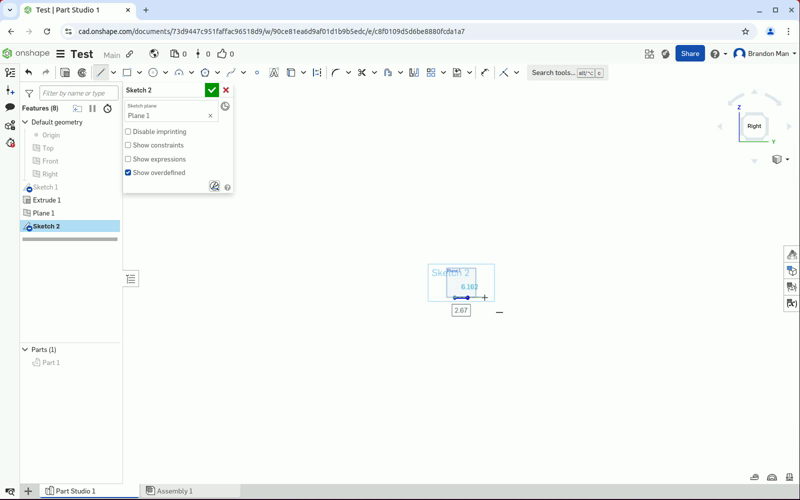
mouse_move(454, 298)
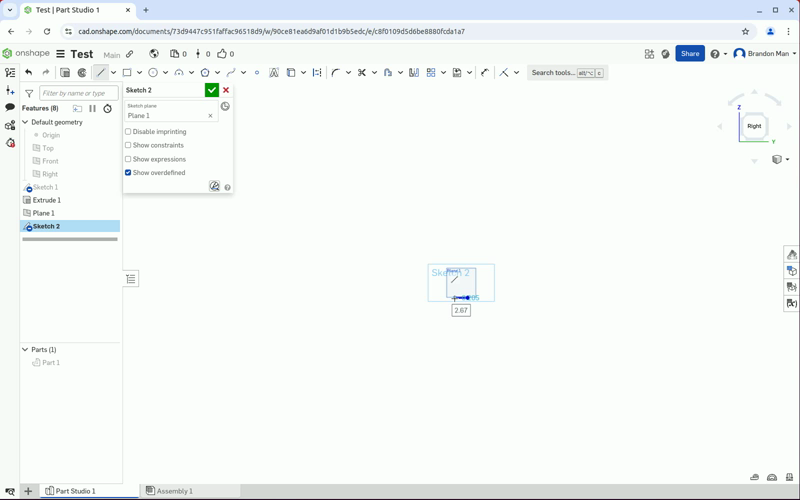
scroll(6)
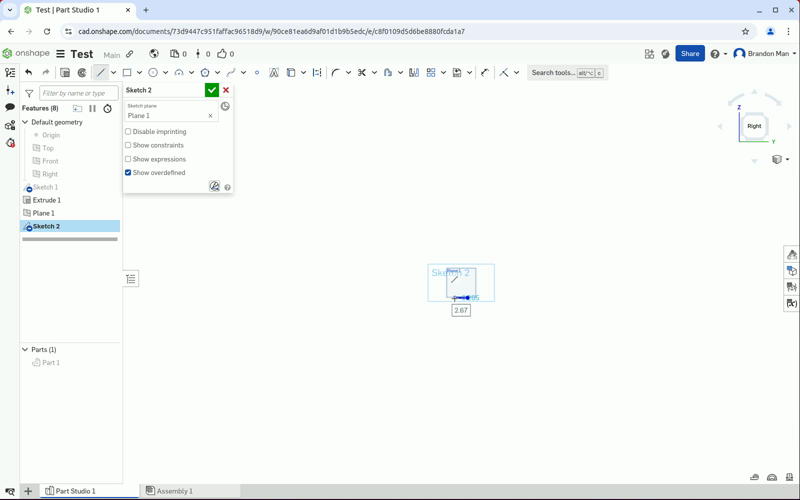
scroll(6)
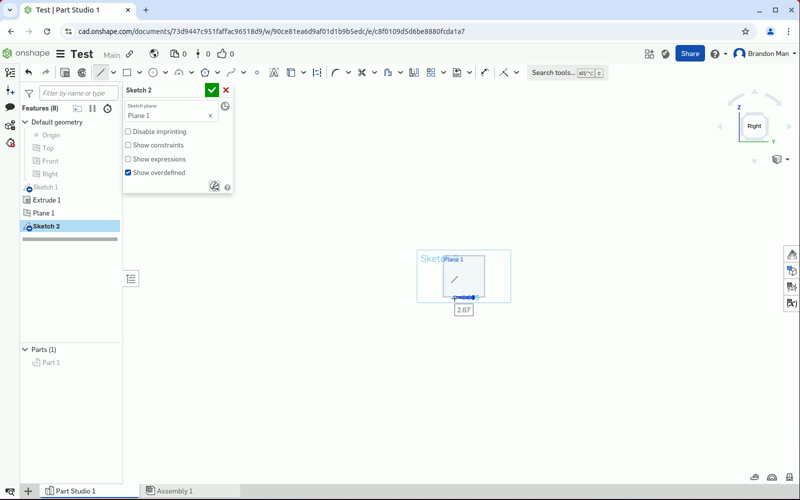
scroll(6)
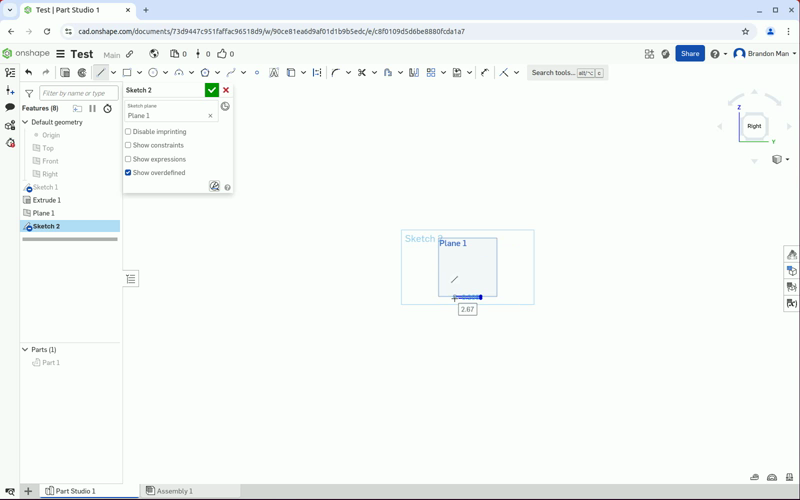
scroll(6)
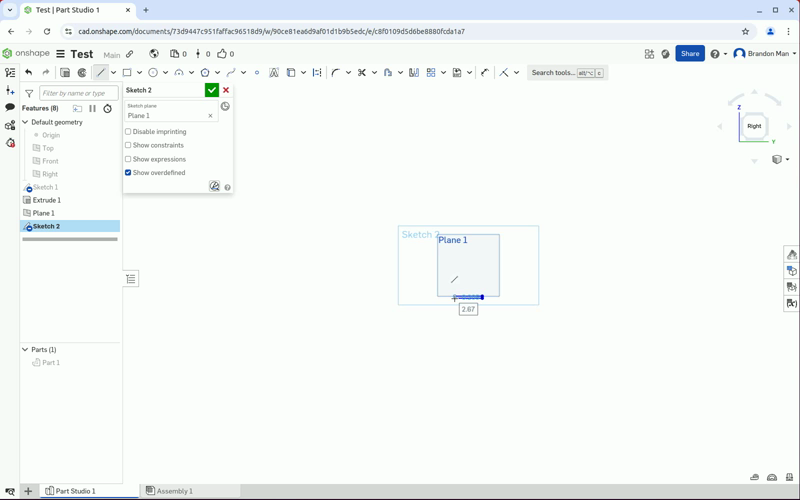
scroll(6)
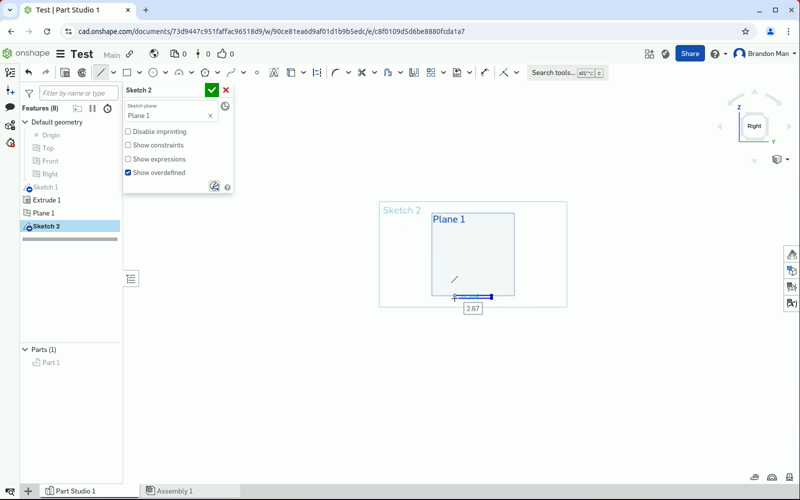
scroll(6)
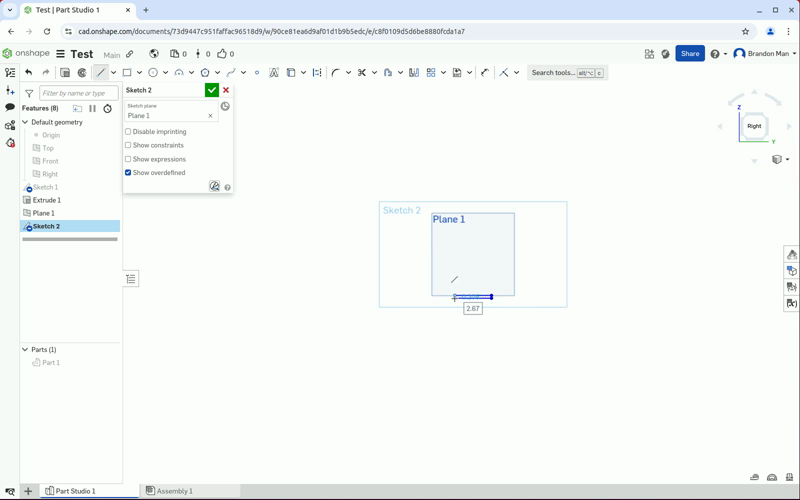
scroll(6)
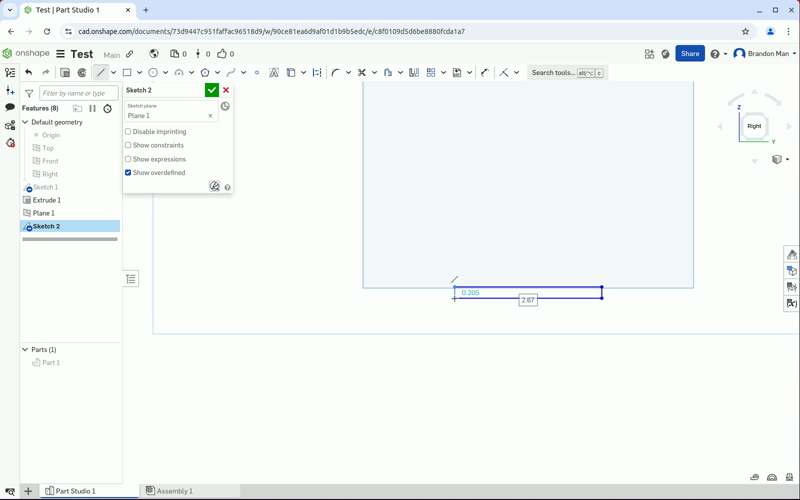
key_up(shift)
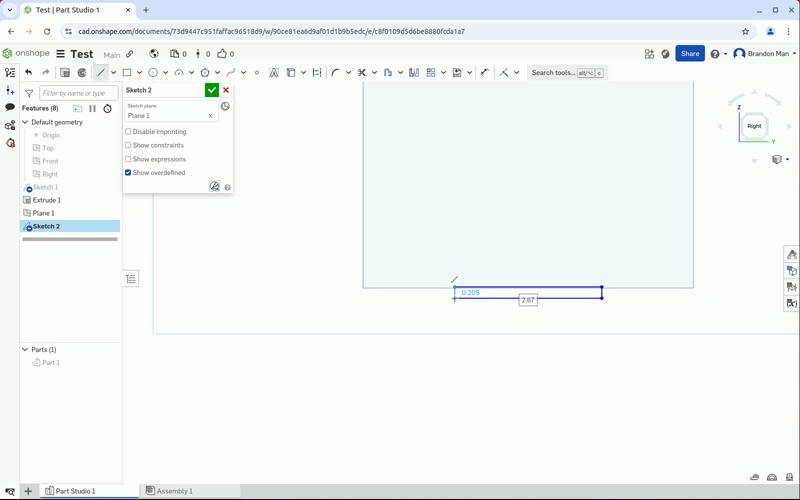
click(454, 298)
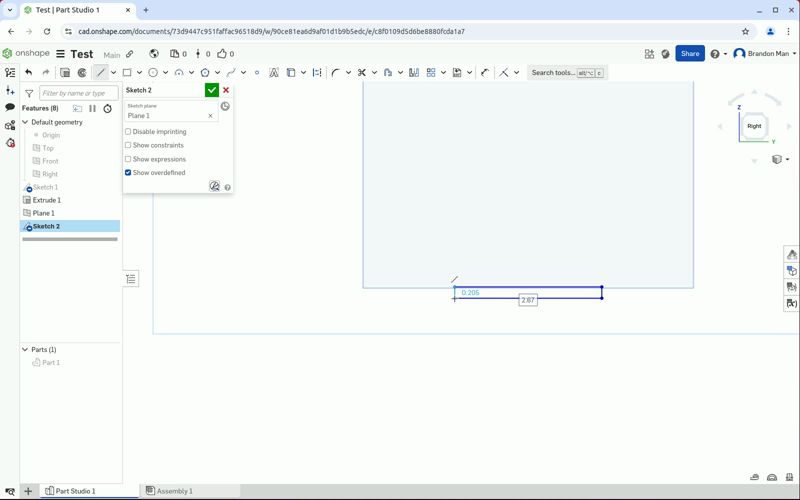
scroll(-6)
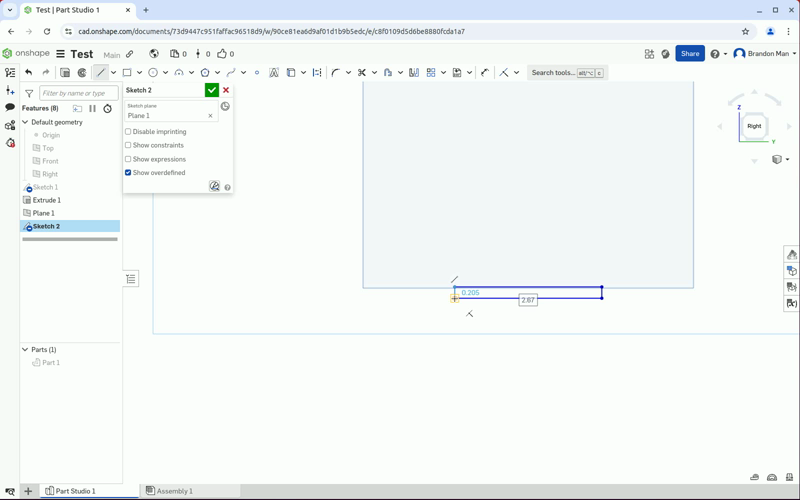
scroll(-6)
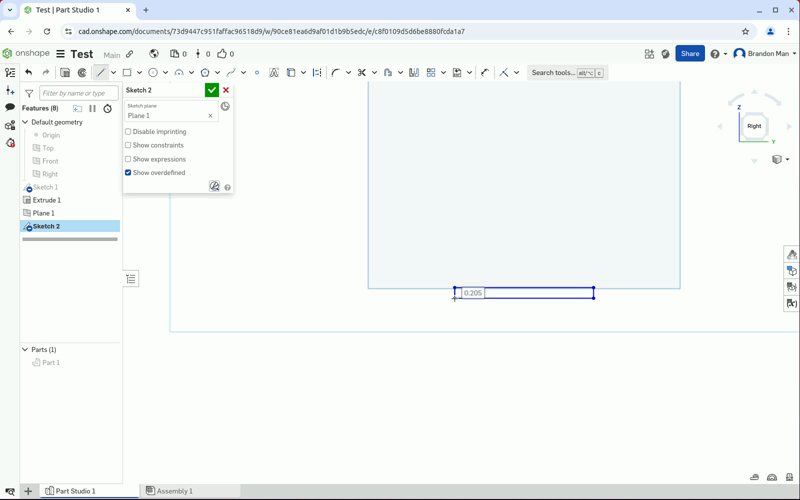
scroll(-6)
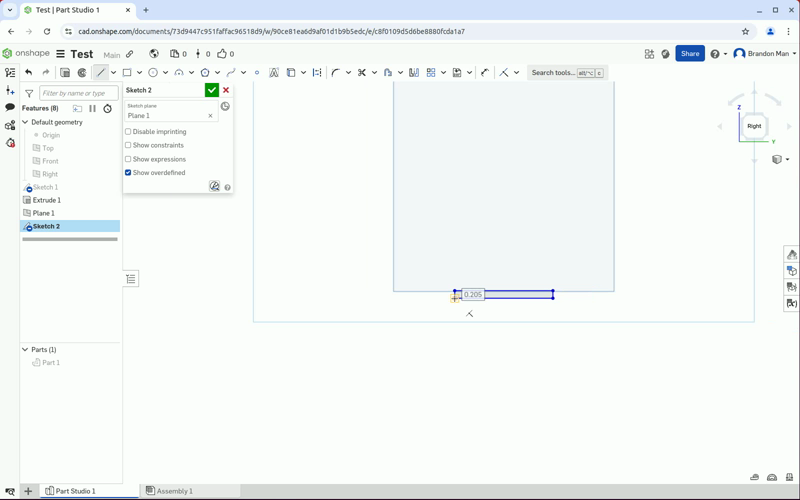
scroll(-6)
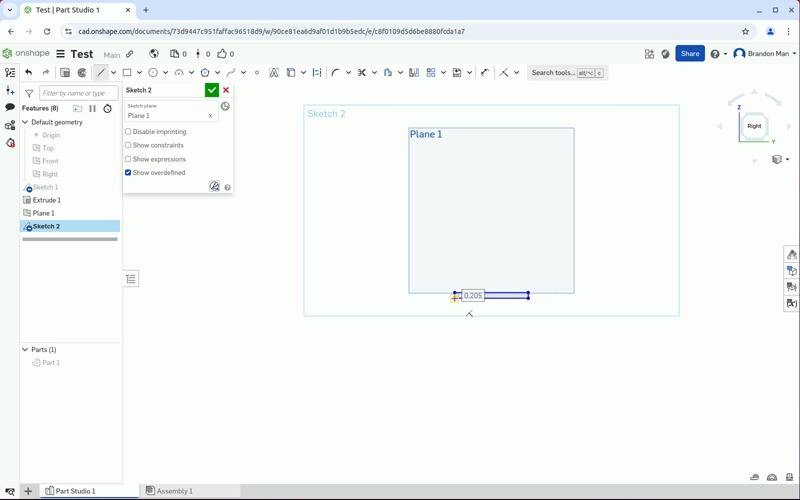
scroll(-6)
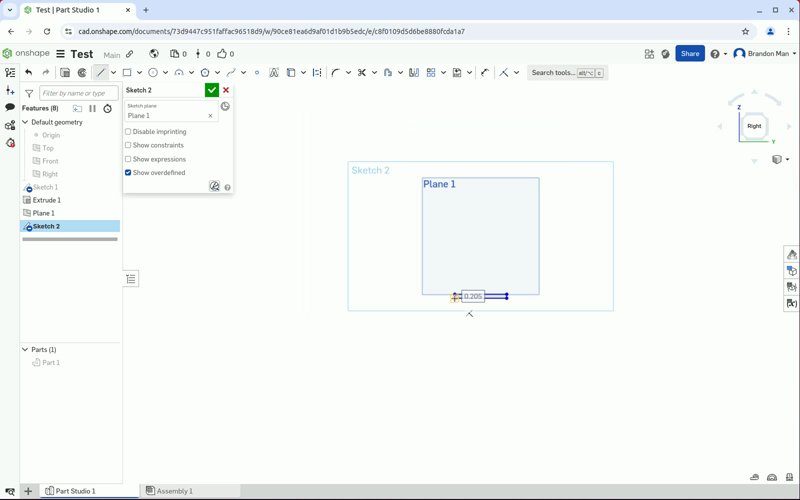
scroll(-6)
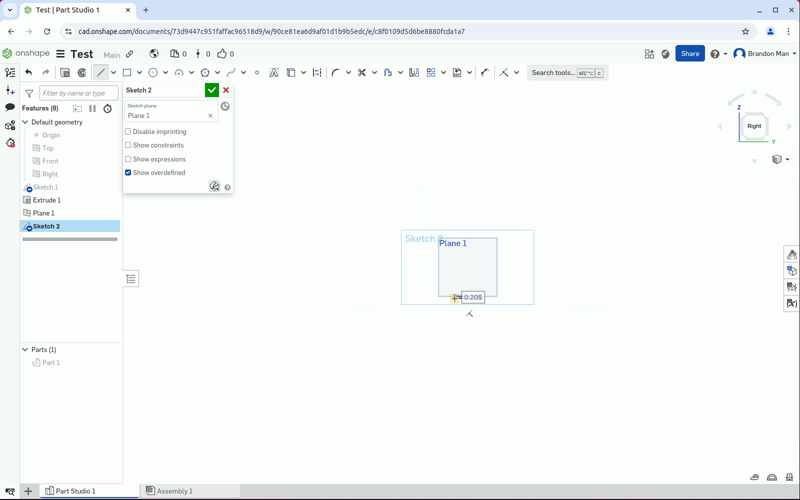
scroll(-6)
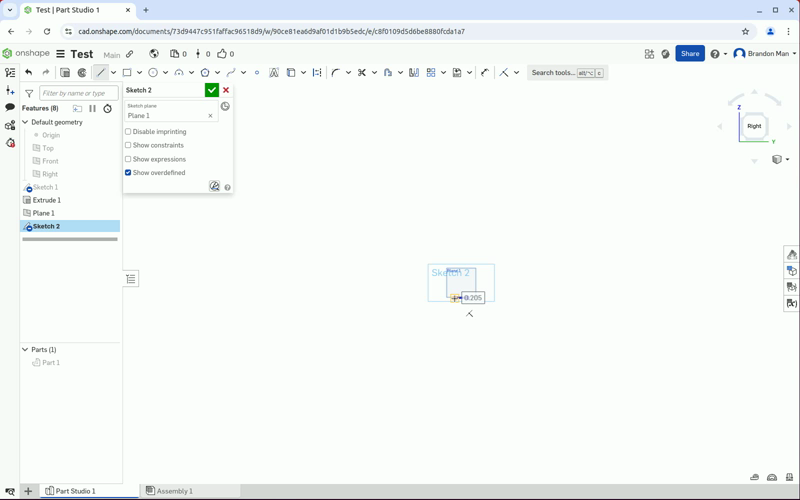
key(esc)
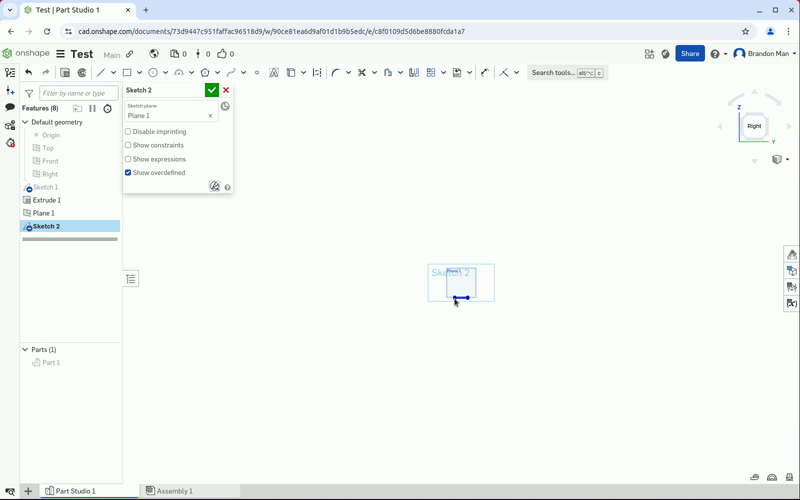
mouse_move(461, 297)
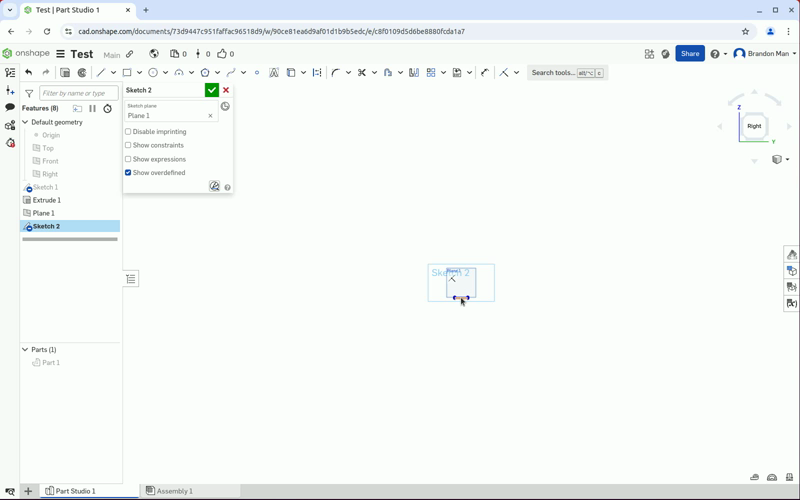
scroll(6)
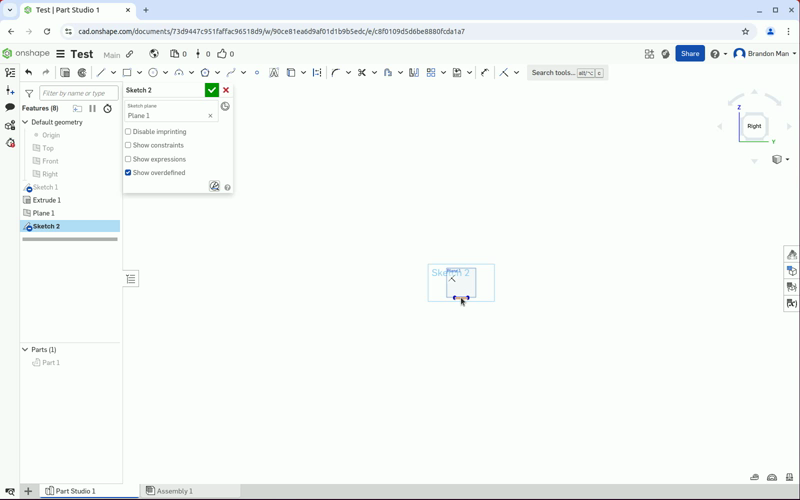
scroll(6)
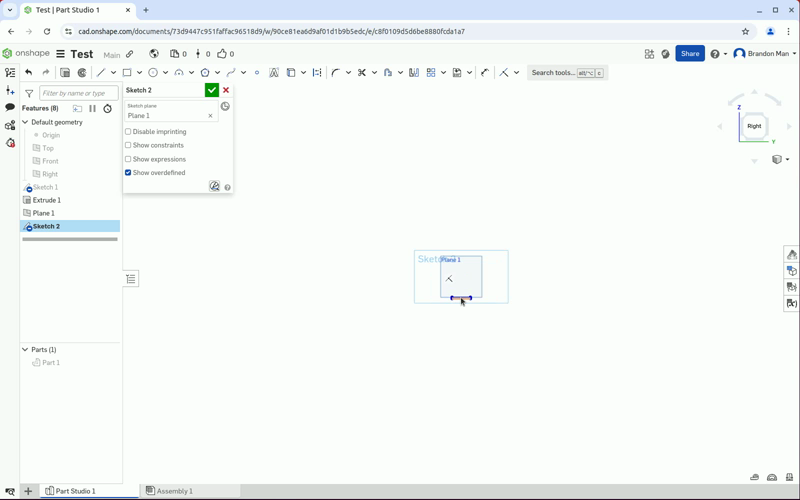
scroll(6)
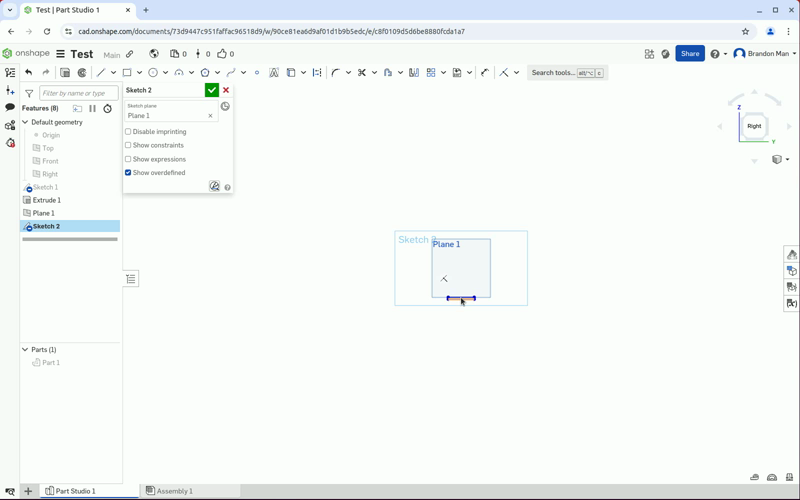
scroll(6)
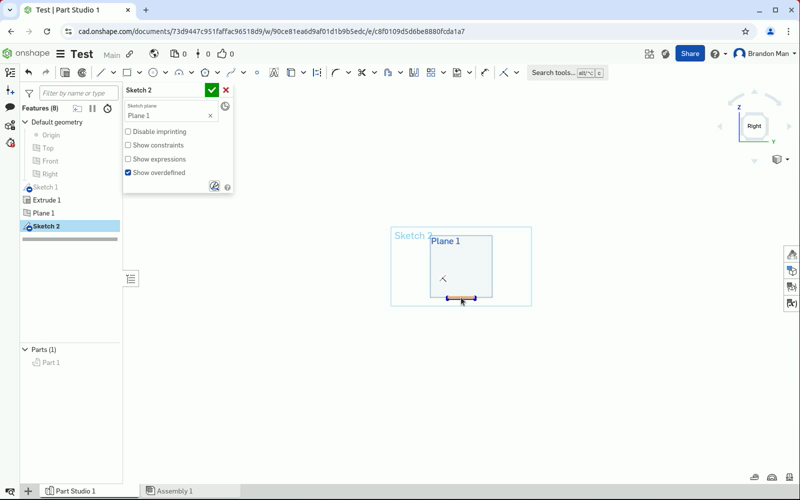
scroll(6)
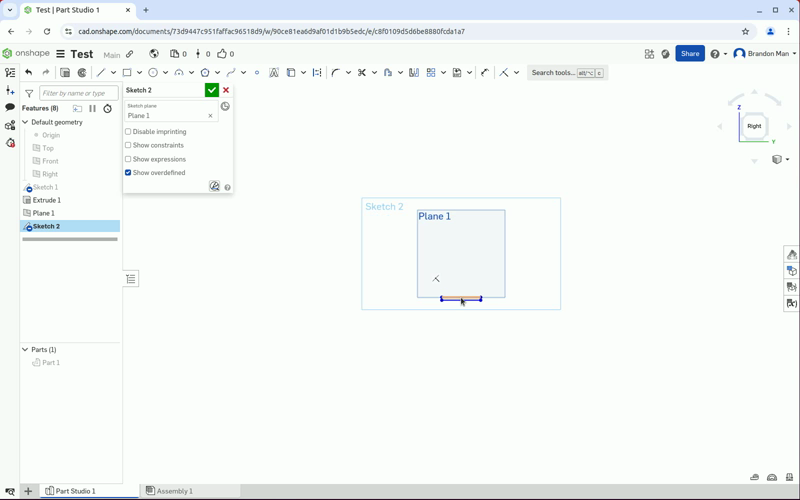
scroll(6)
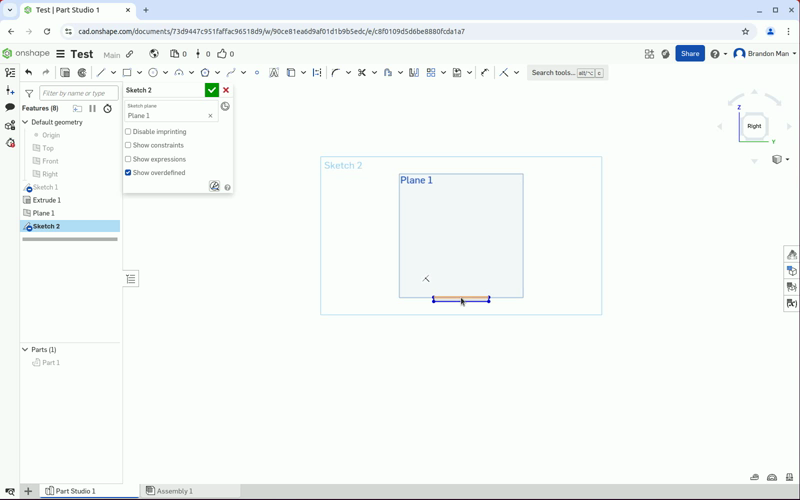
scroll(6)
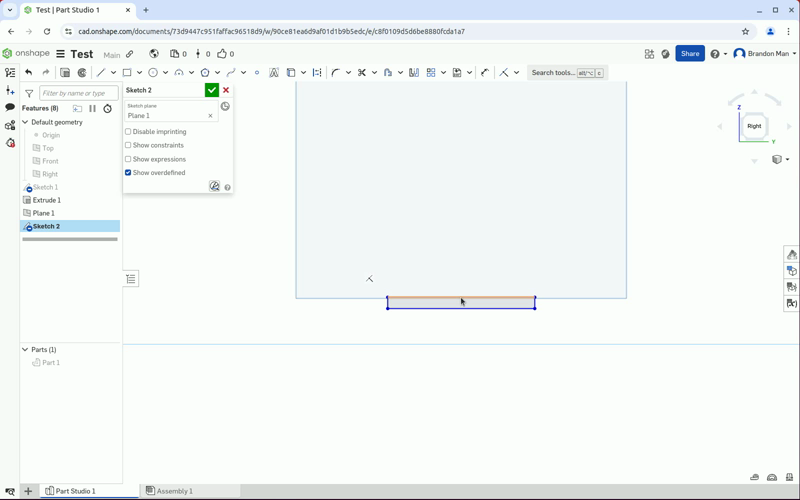
click(461, 297)
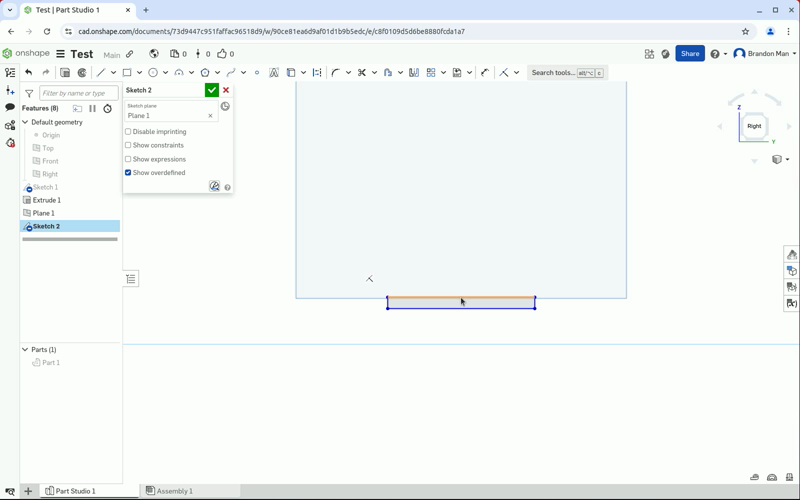
scroll(-6)
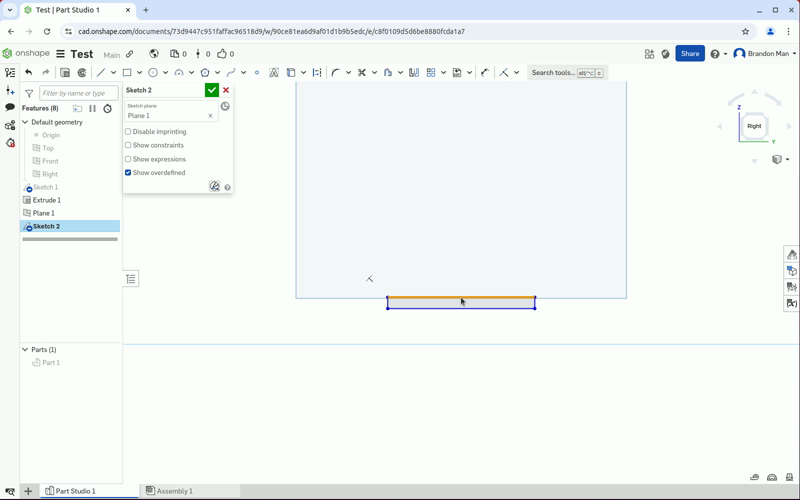
scroll(-6)
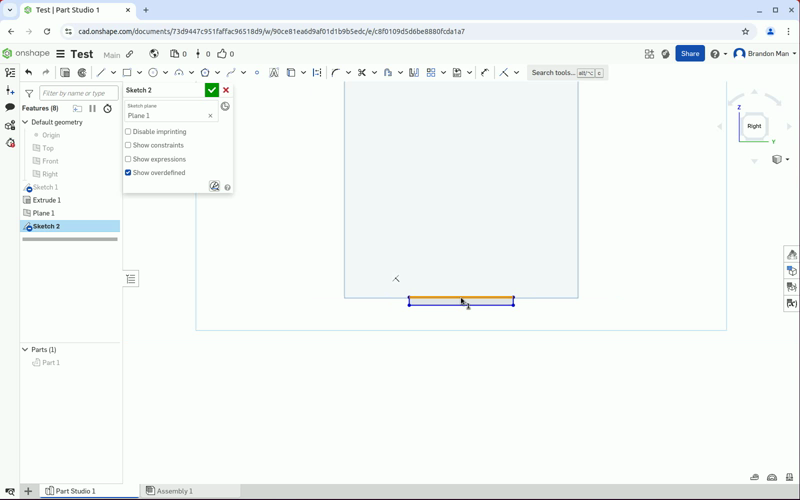
scroll(-6)
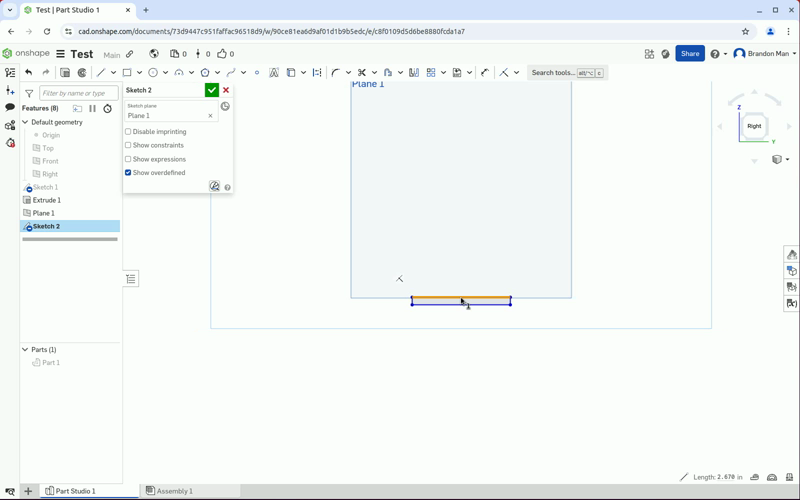
scroll(-6)
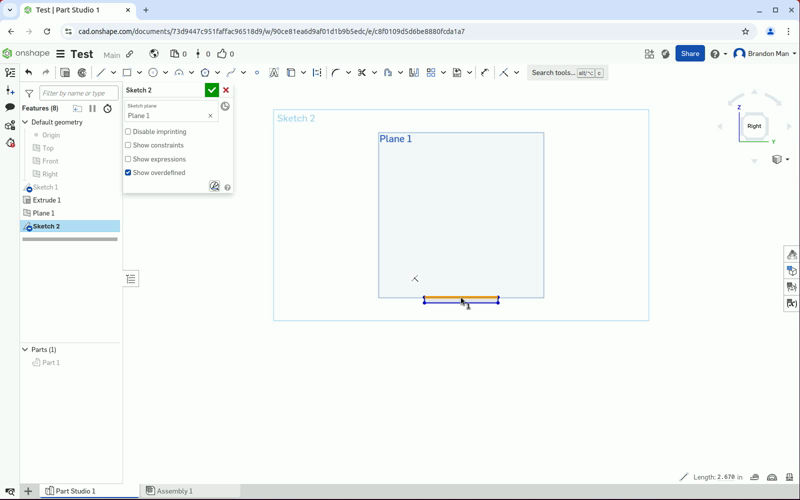
scroll(-6)
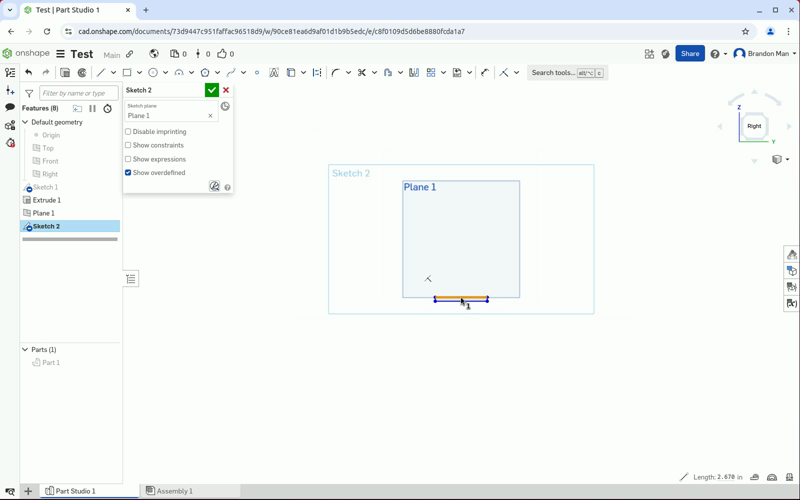
scroll(-6)
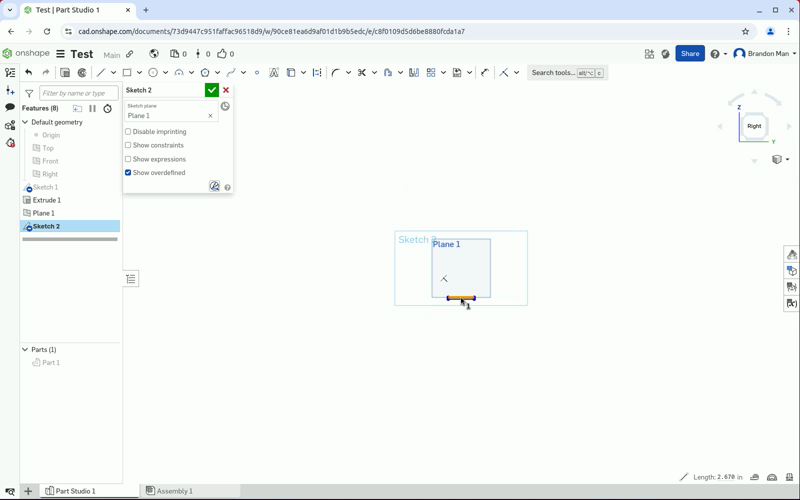
scroll(-6)
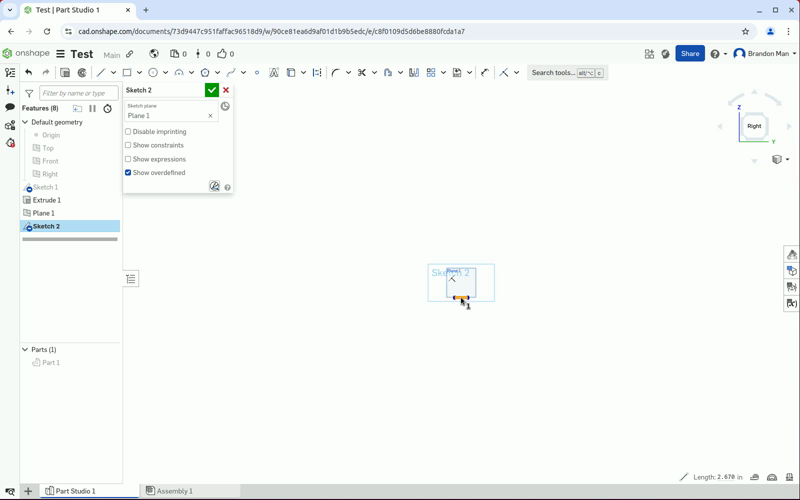
mouse_move(73, 352)
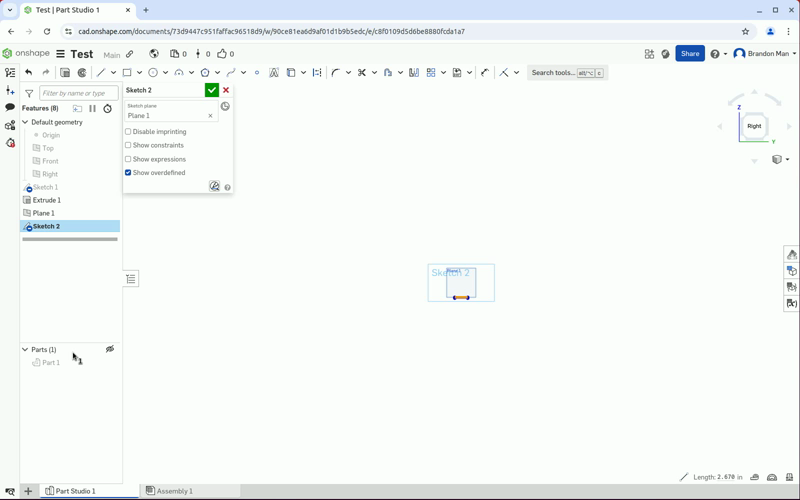
key(shift+y)
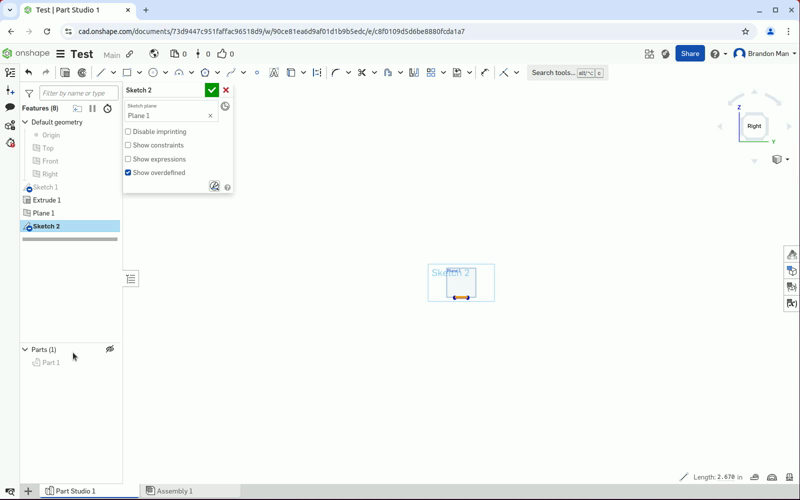
key(shift+e)
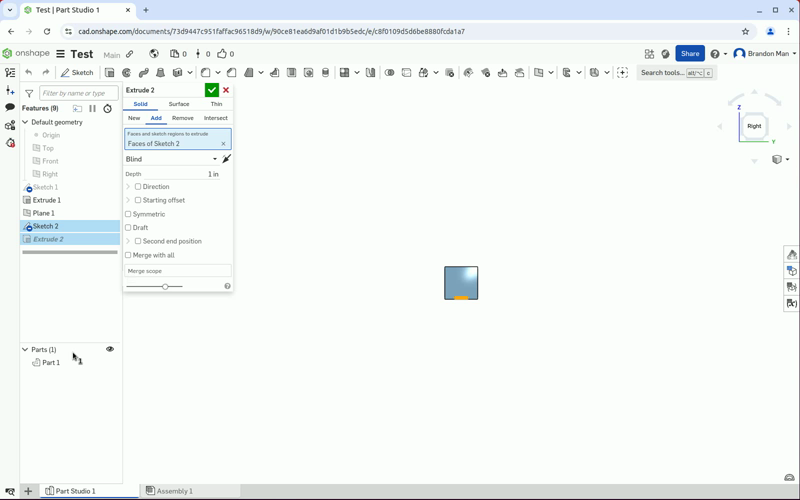
mouse_move(143, 106)
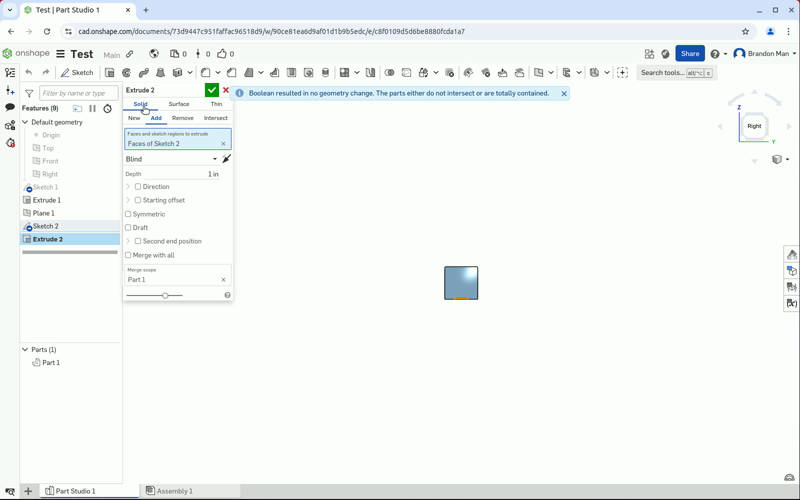
click(143, 106)
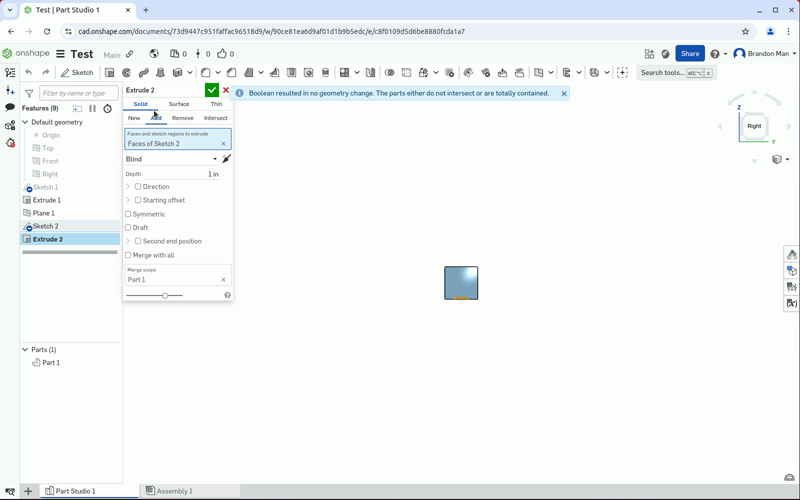
mouse_move(186, 120)
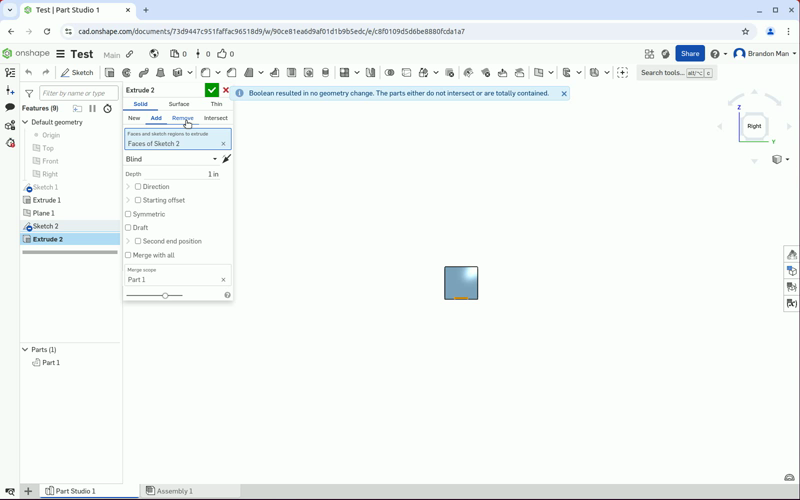
click(186, 120)
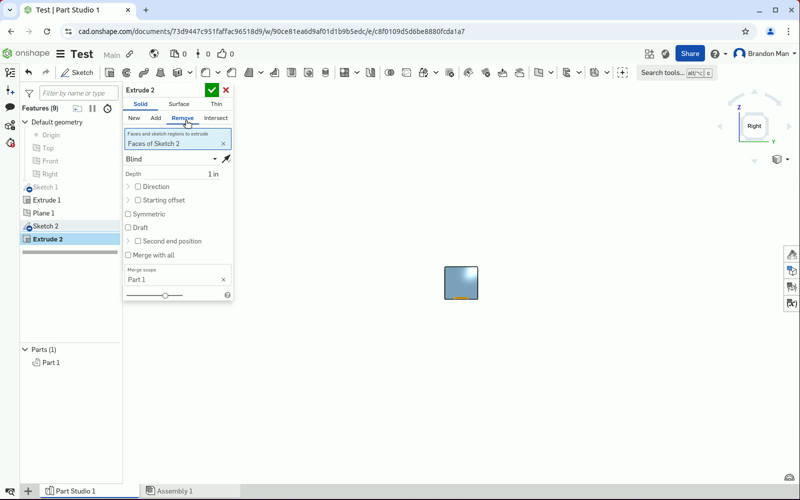
key(tab, 4)
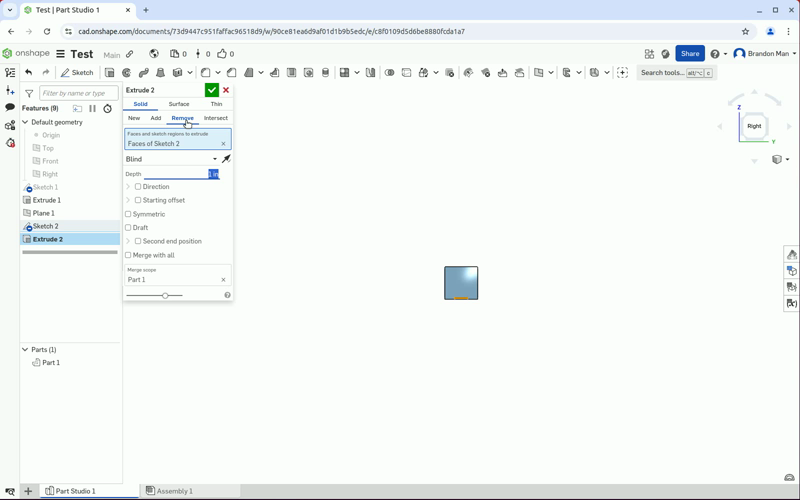
text(1.204)
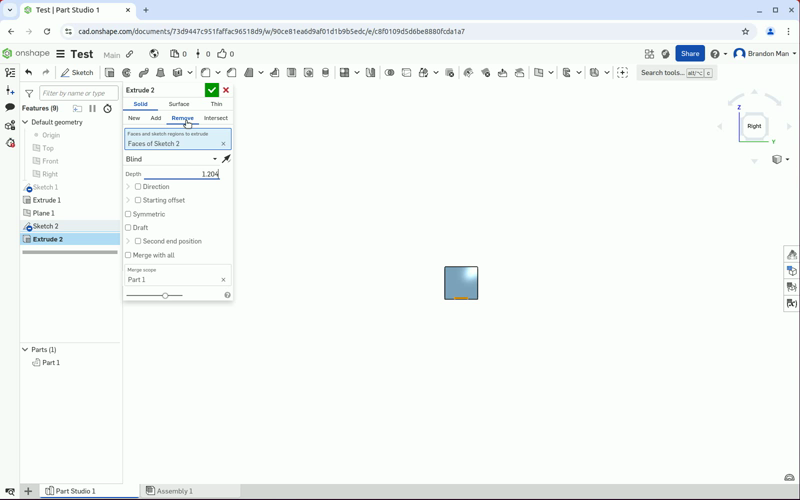
key(tab, 6)
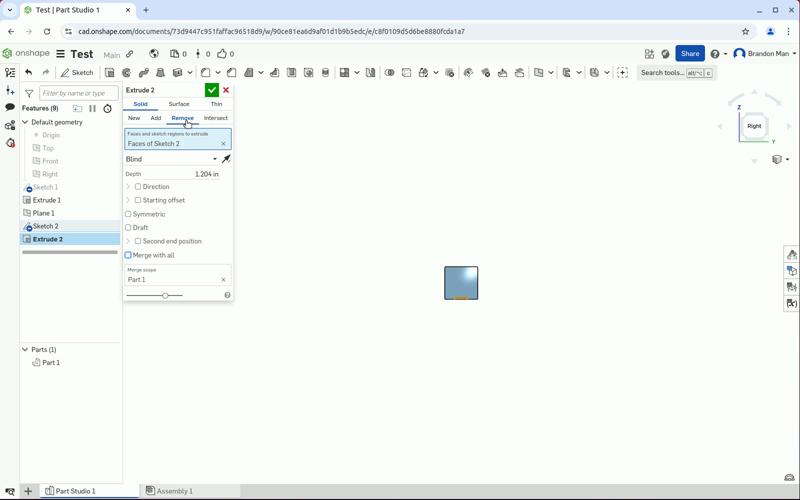
key(space)
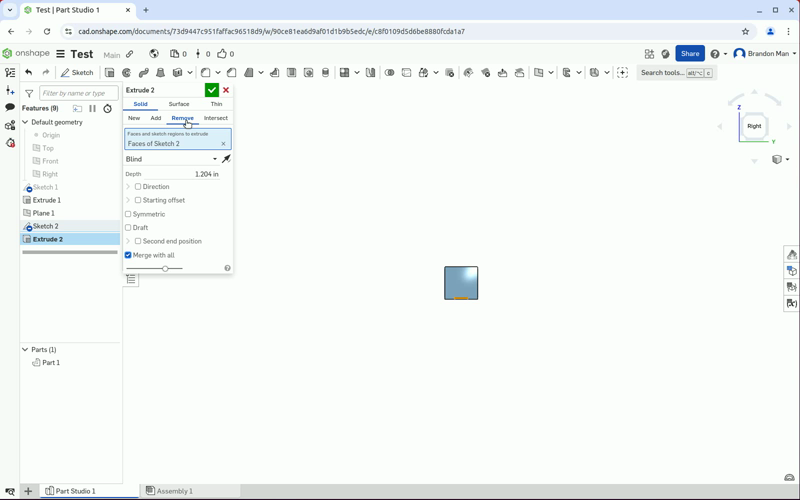
key(enter)
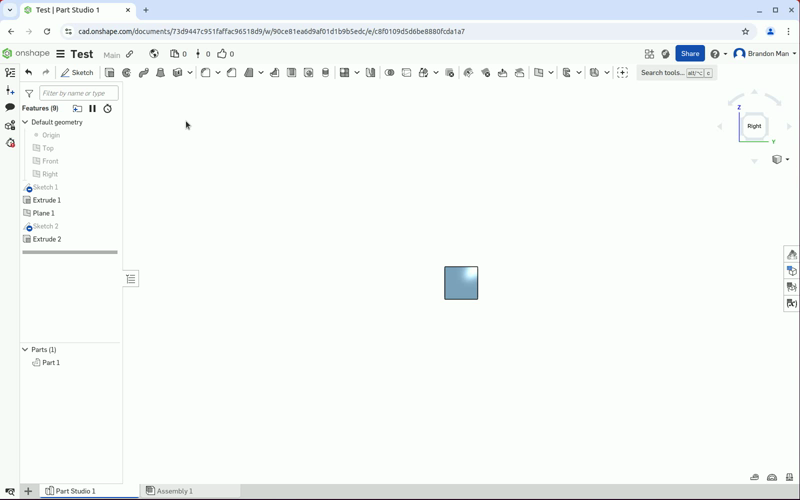
key(shift+h)
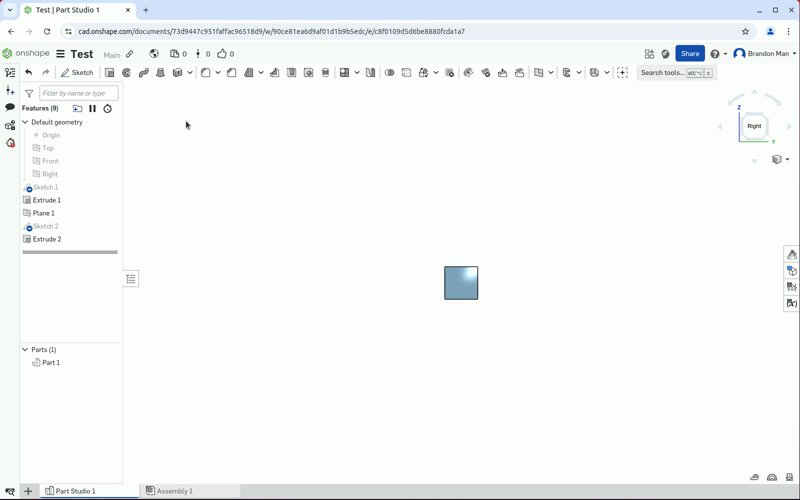
key(shift+h)
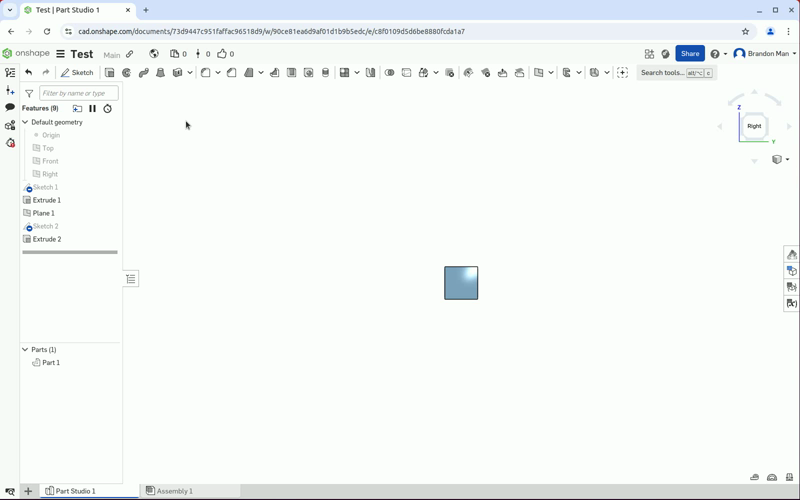
mouse_move(73, 189)
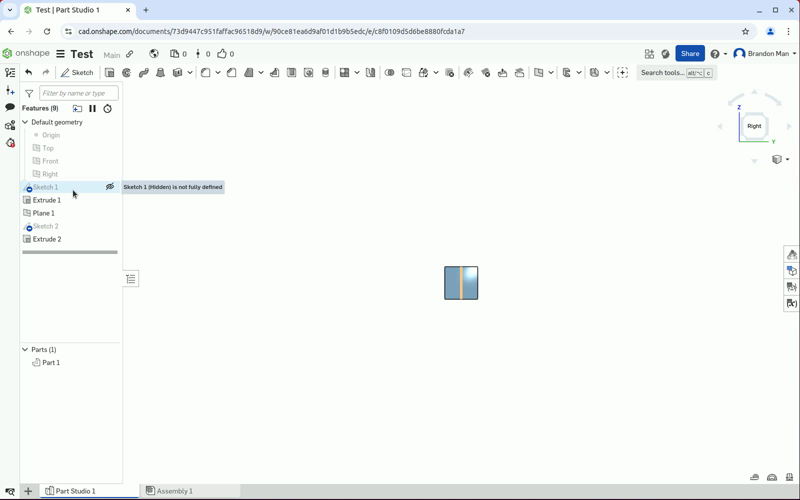
click(73, 189)
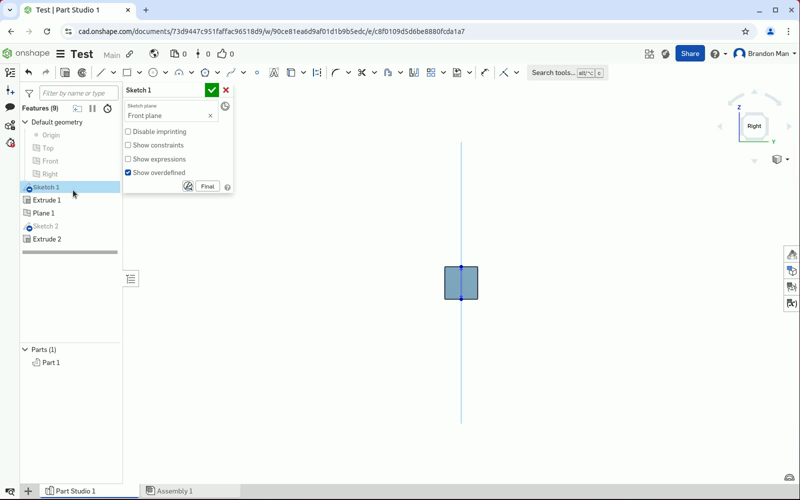
mouse_move(229, 92)
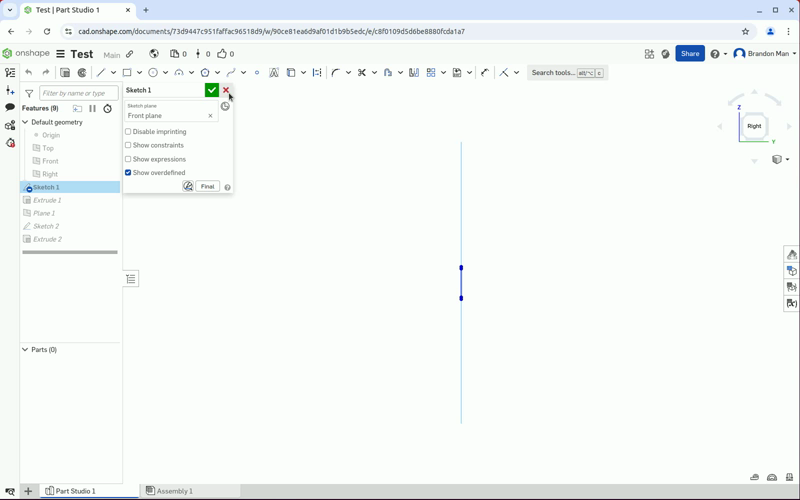
click(229, 92)
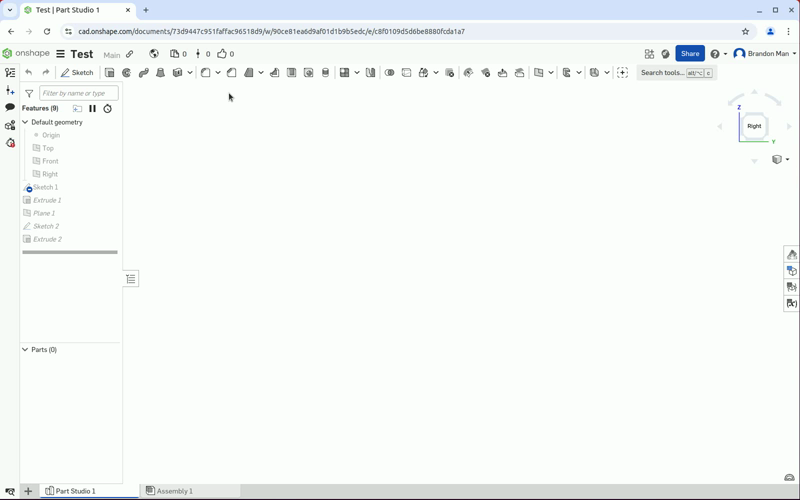
key(shift+s)
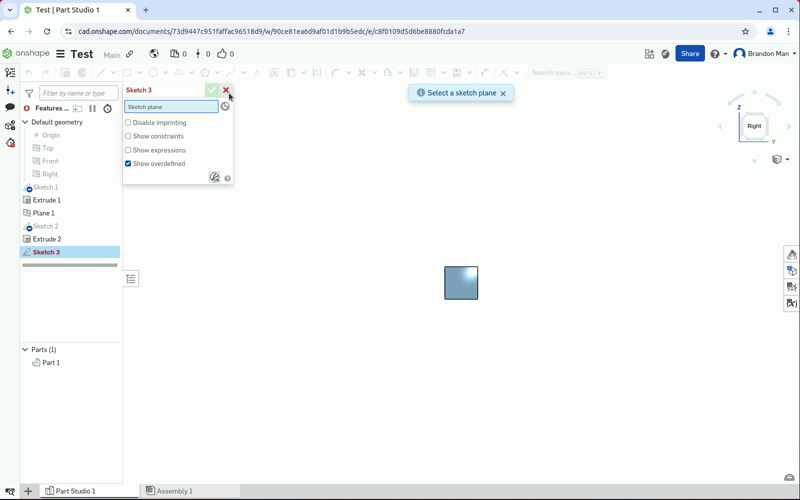
mouse_move(73, 215)
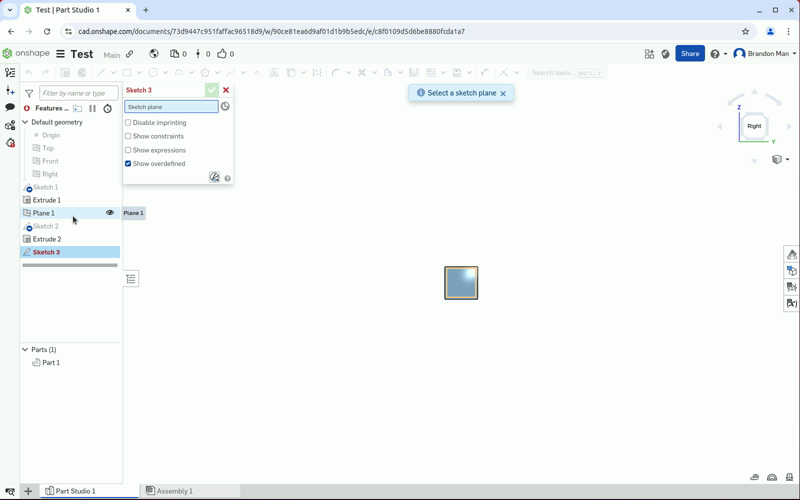
click(73, 215)
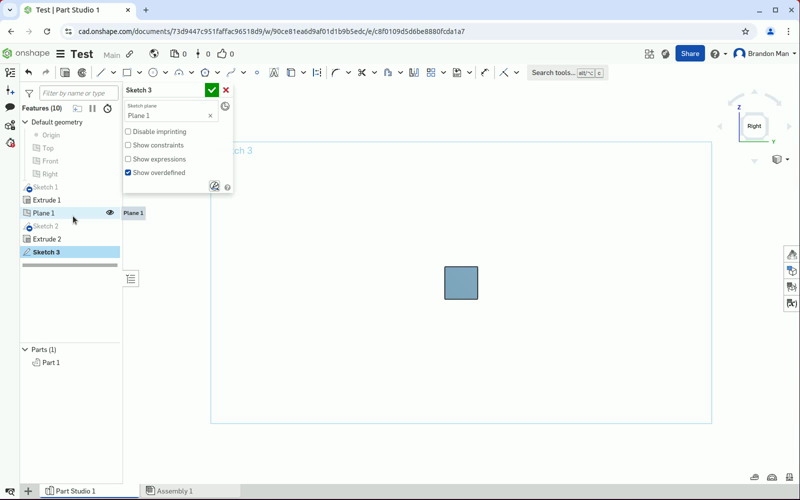
mouse_move(73, 352)
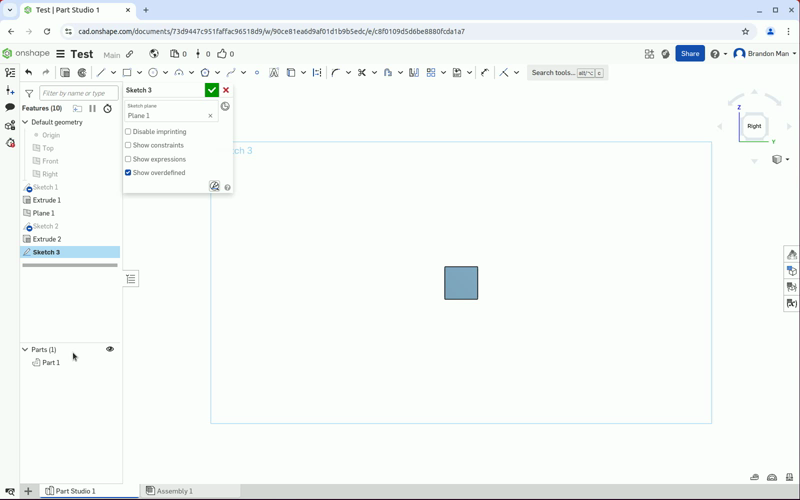
key(y)
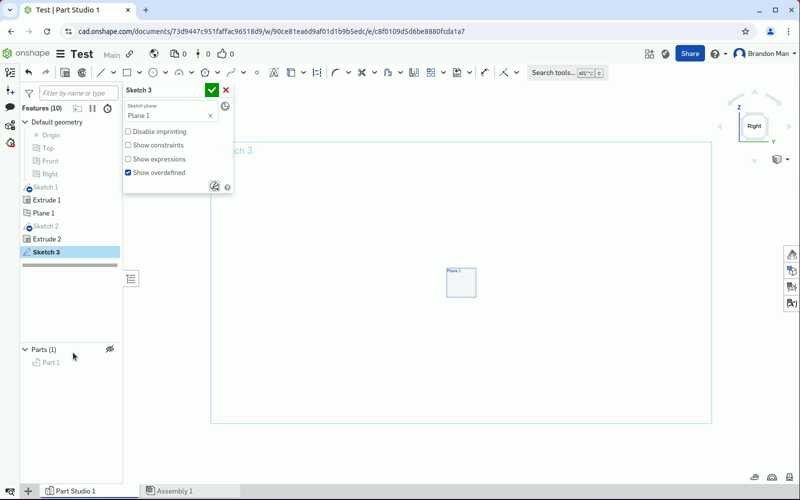
key(l)
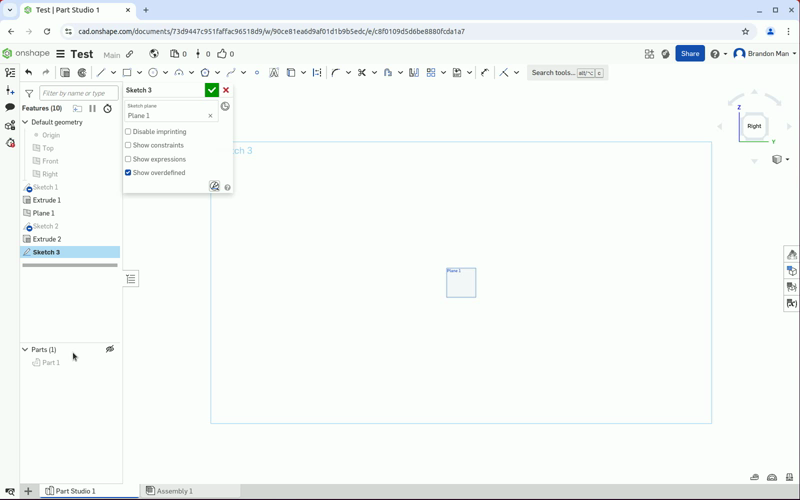
key_down(shift)
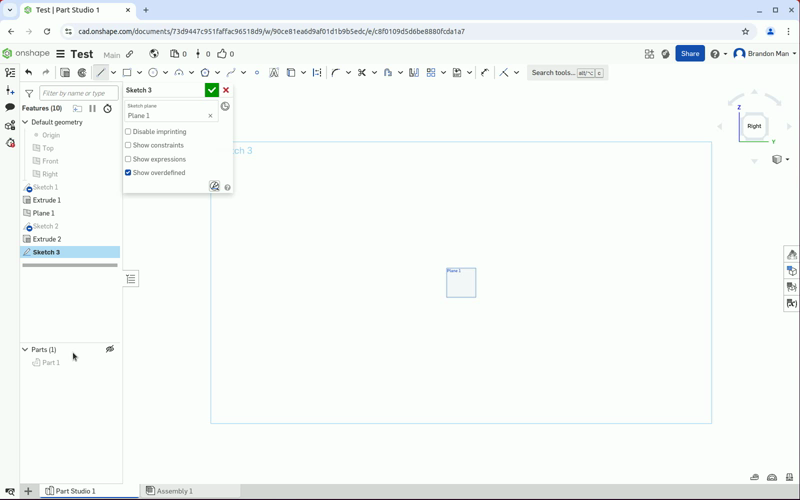
mouse_move(454, 297)
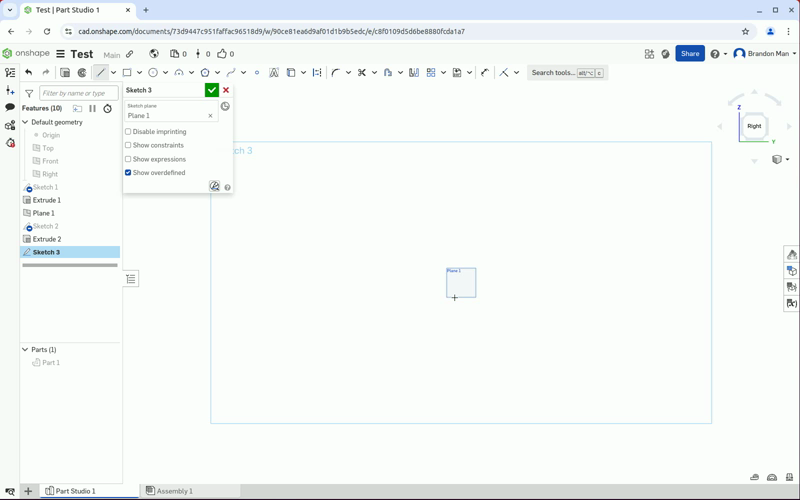
click(454, 297)
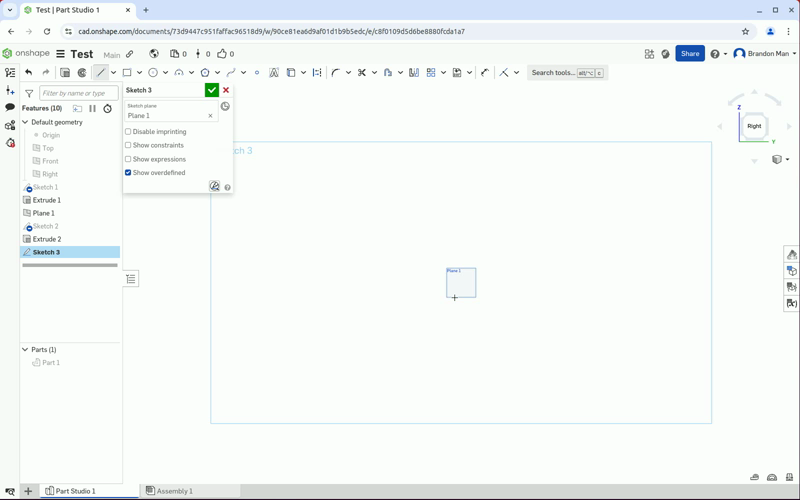
key_up(shift)
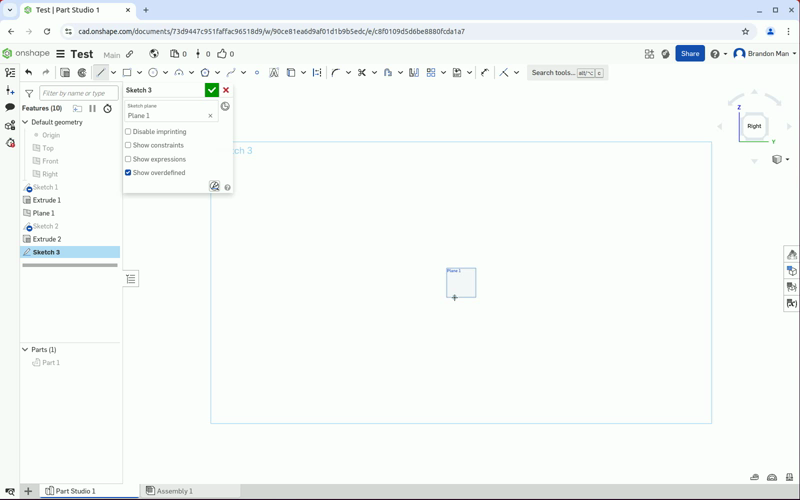
key_down(shift)
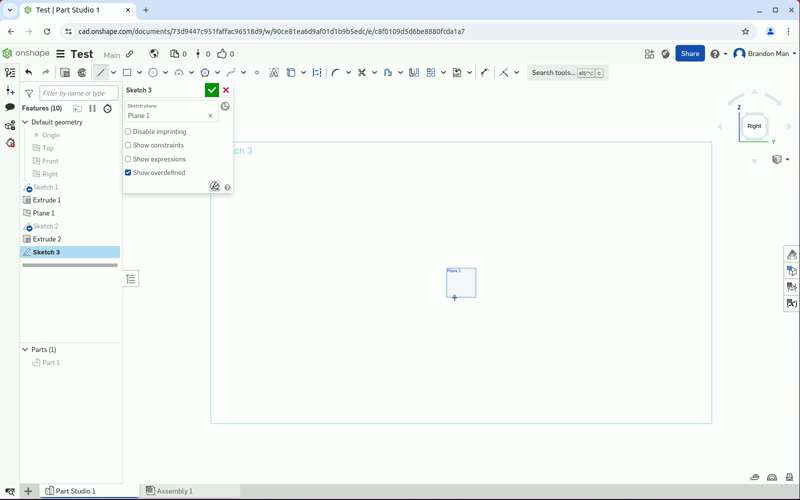
mouse_move(484, 297)
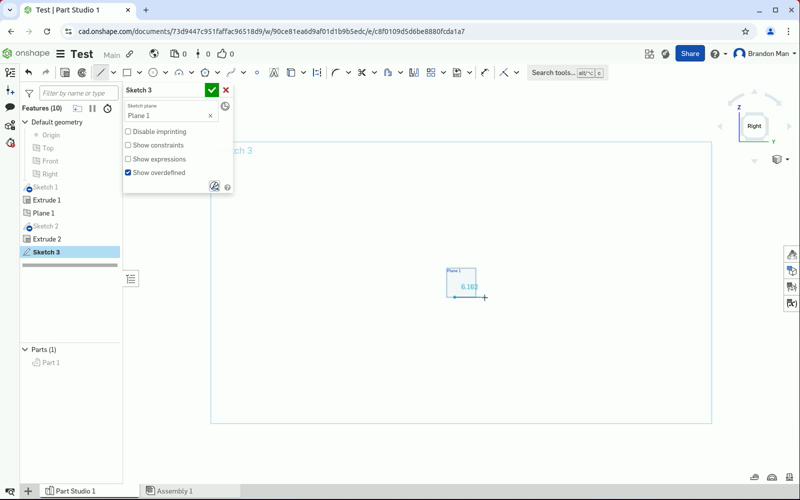
mouse_move(467, 297)
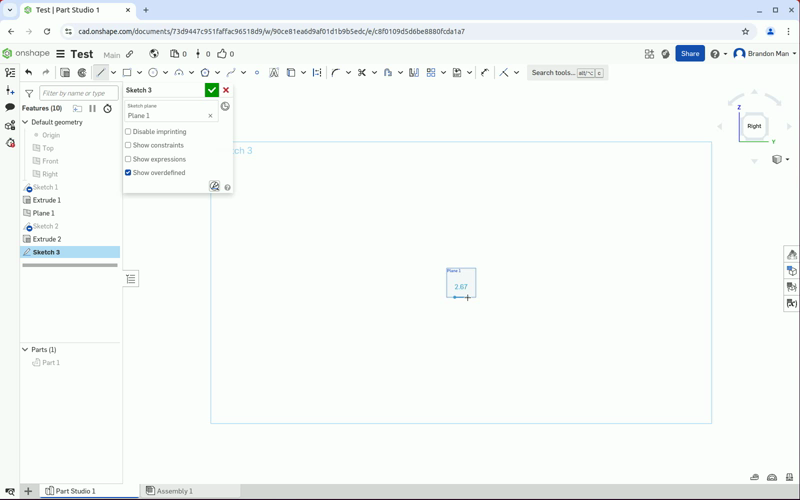
click(467, 297)
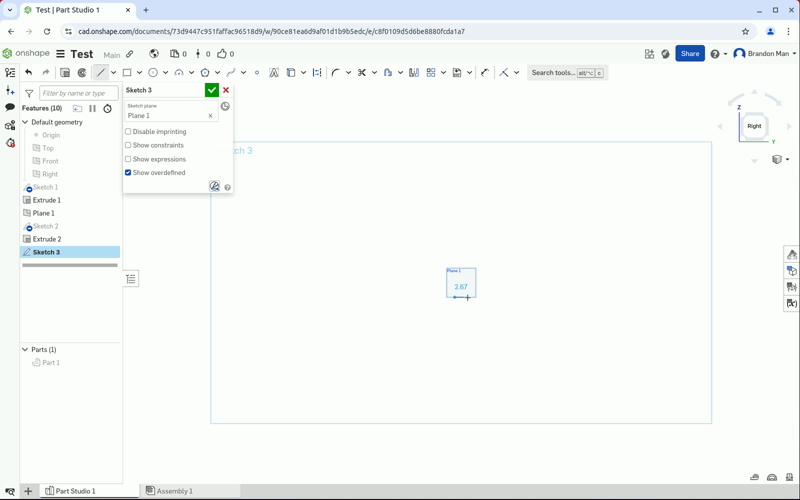
key_up(shift)
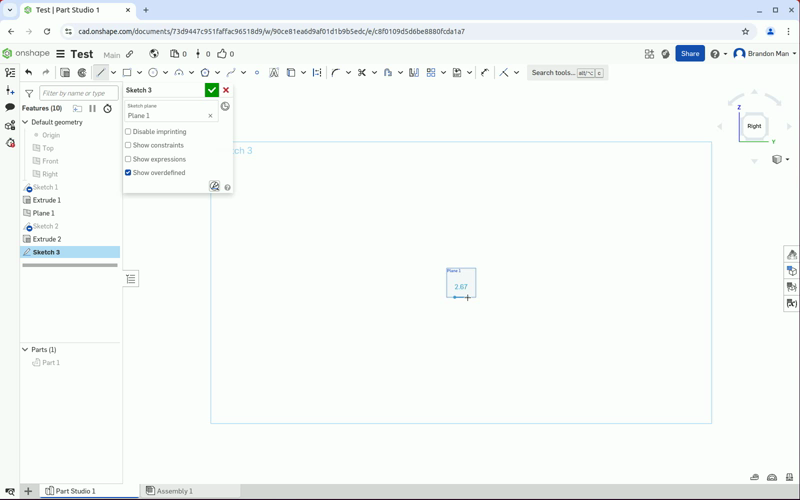
key_down(shift)
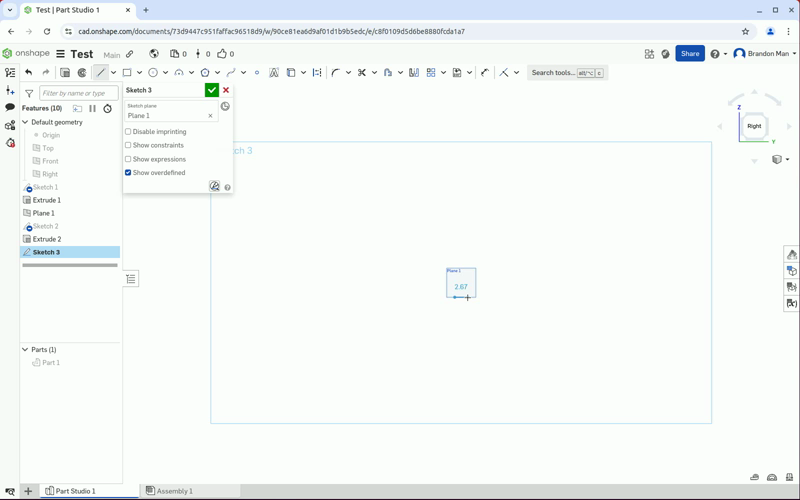
mouse_move(497, 297)
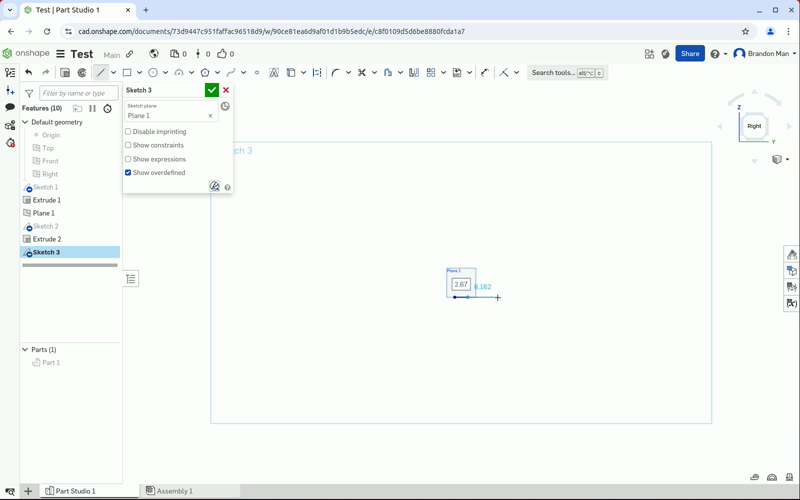
mouse_move(467, 296)
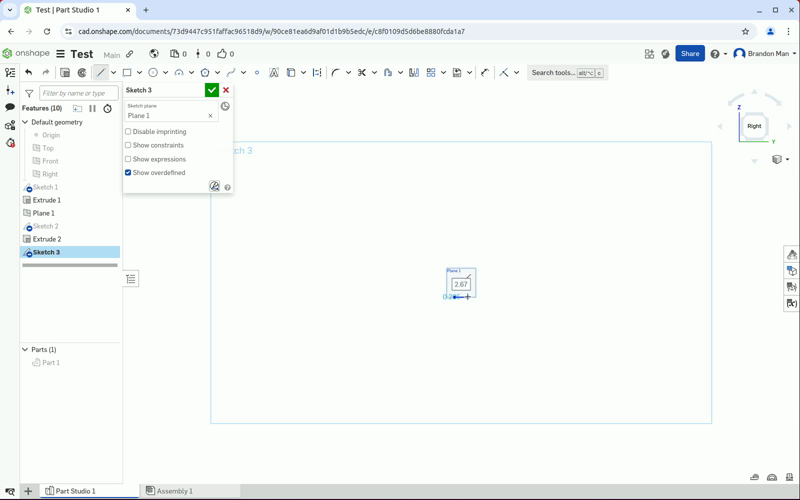
scroll(6)
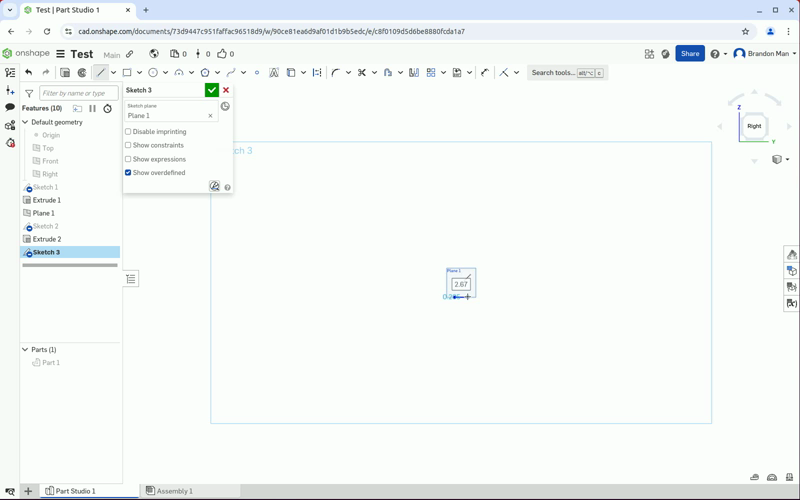
scroll(6)
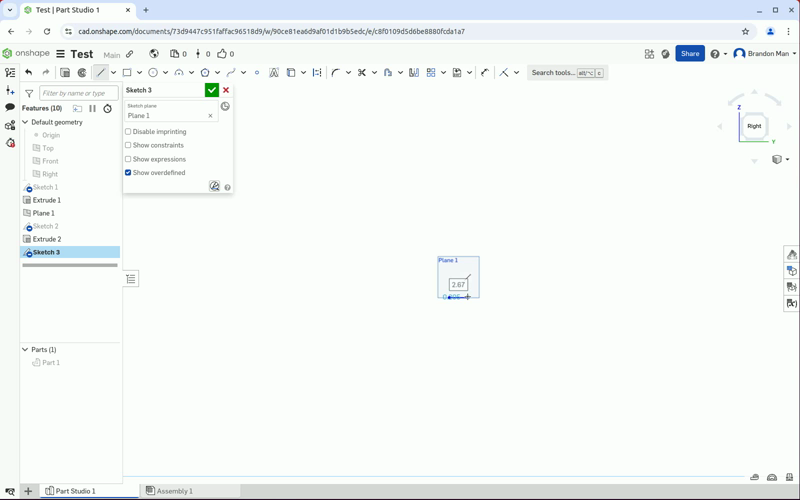
scroll(6)
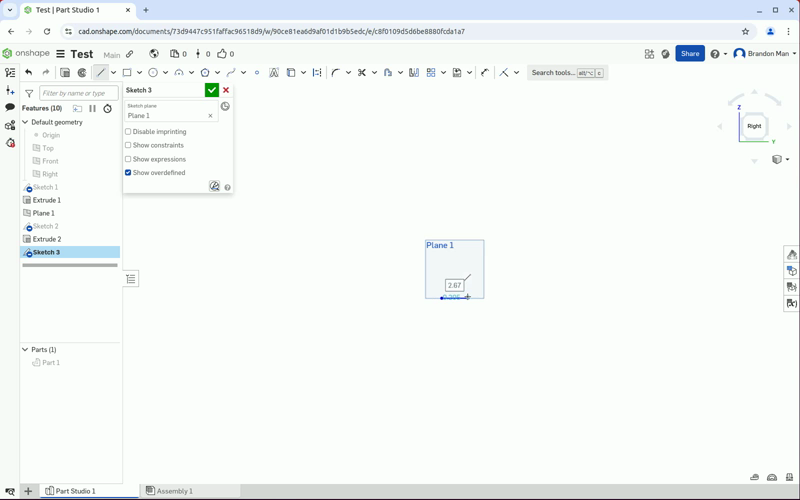
scroll(6)
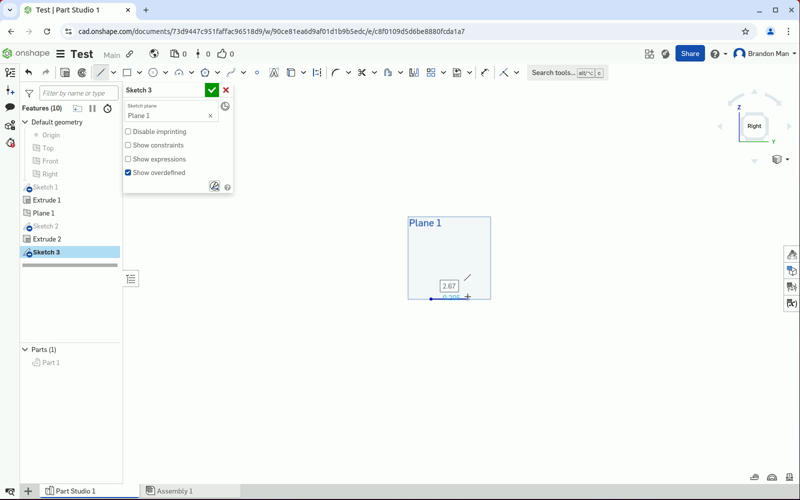
scroll(6)
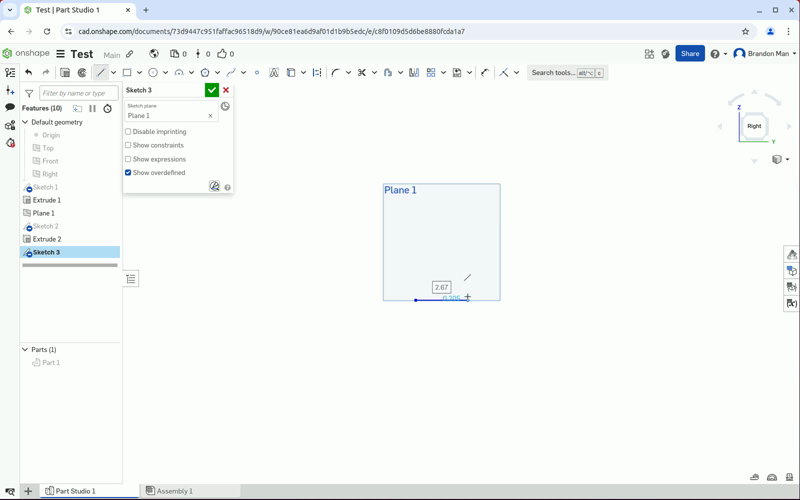
scroll(6)
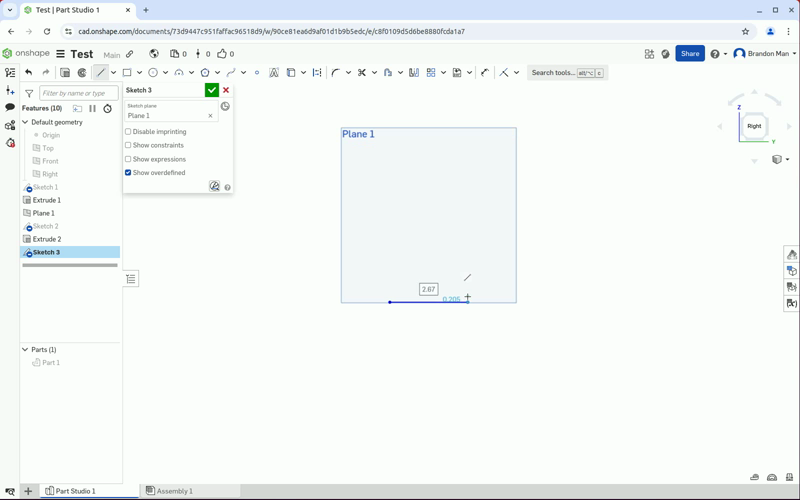
scroll(6)
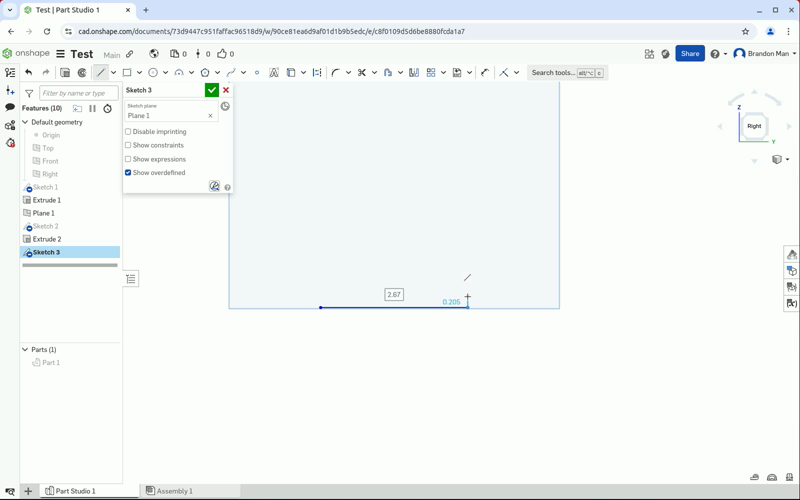
click(467, 296)
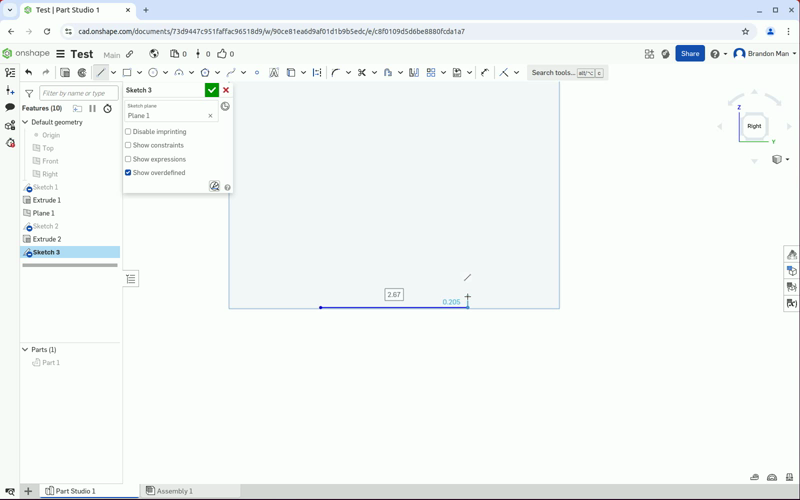
scroll(-6)
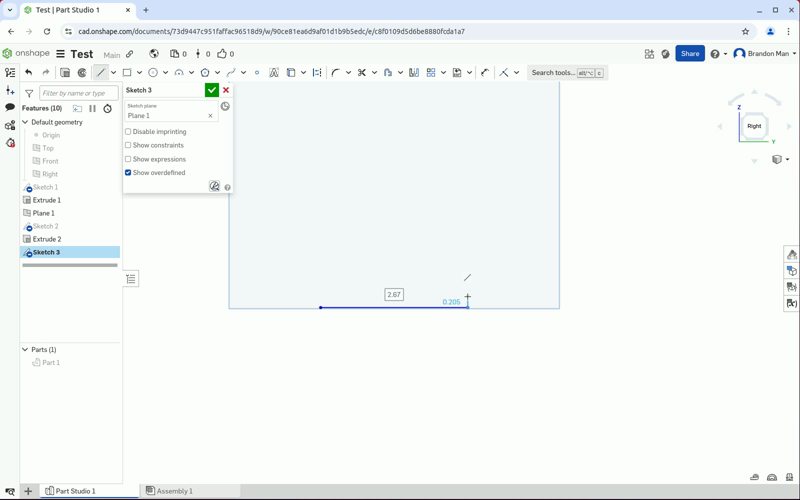
scroll(-6)
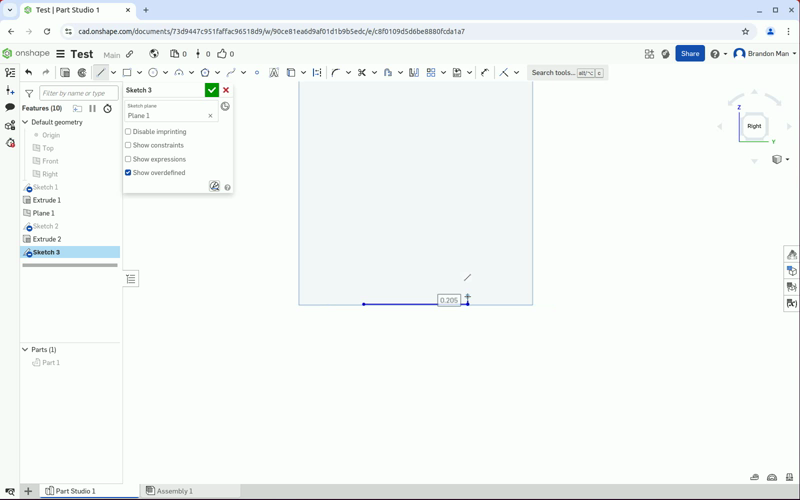
scroll(-6)
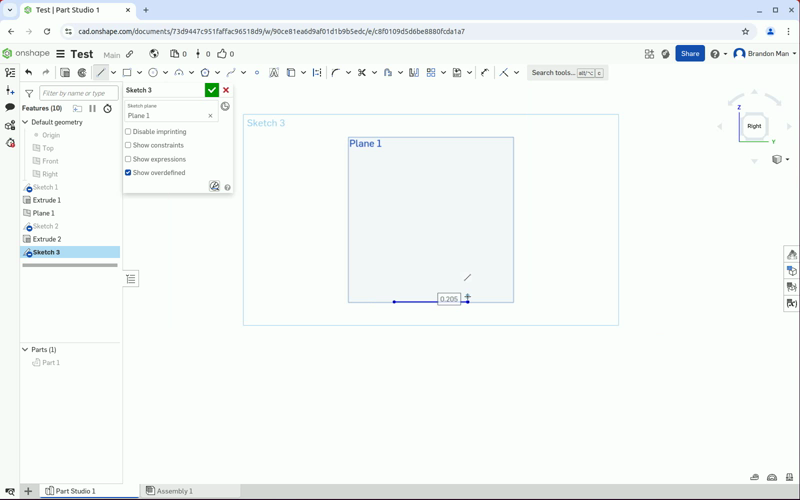
scroll(-6)
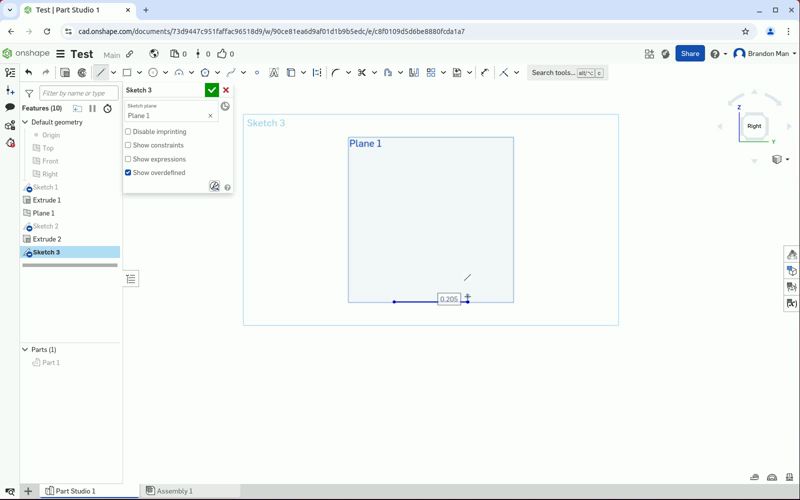
scroll(-6)
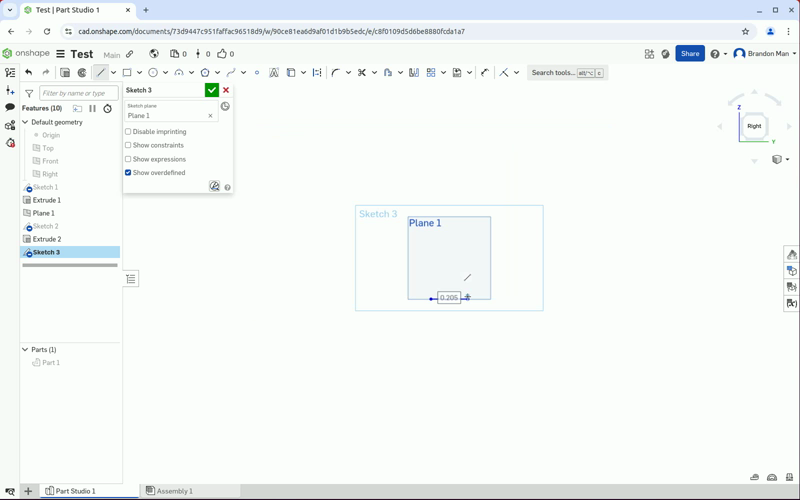
scroll(-6)
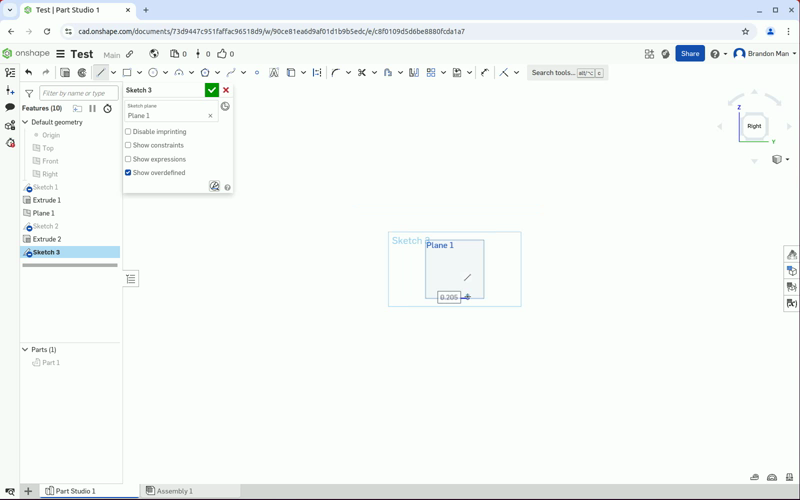
scroll(-6)
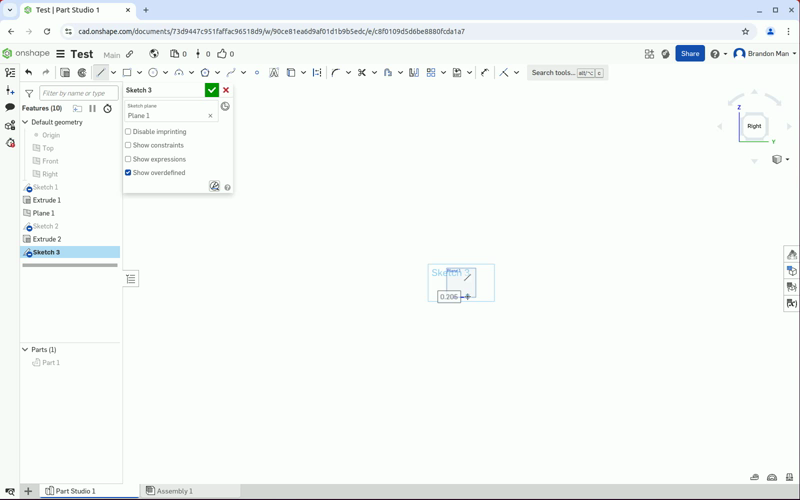
key_up(shift)
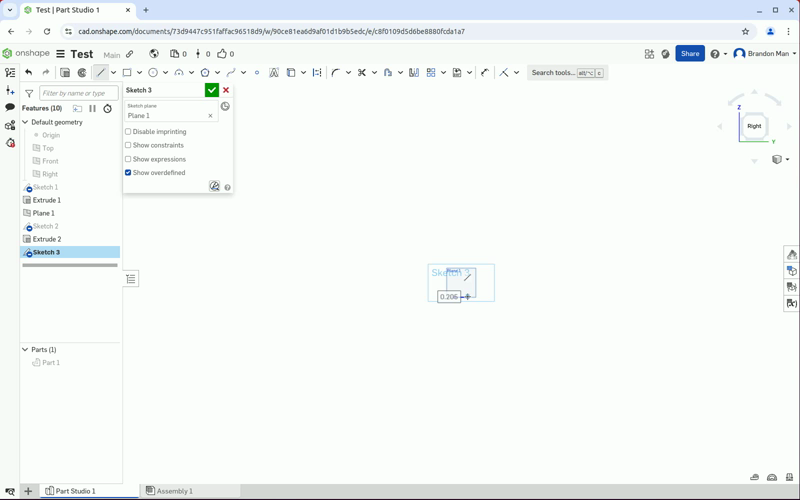
key_down(shift)
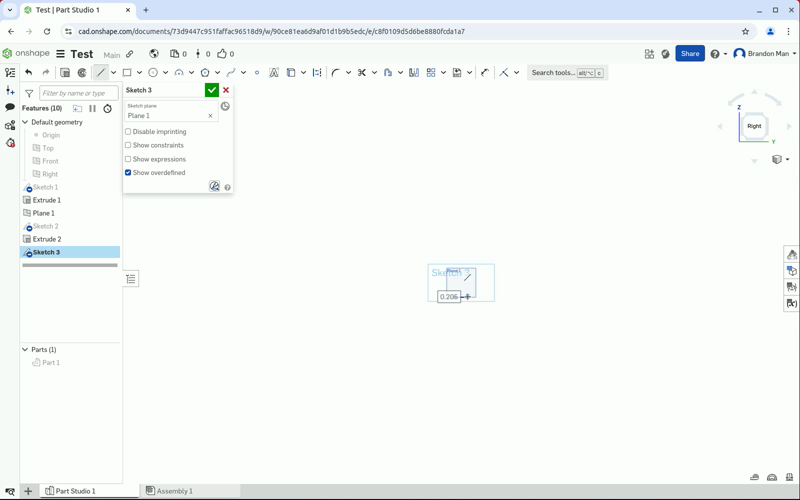
mouse_move(497, 296)
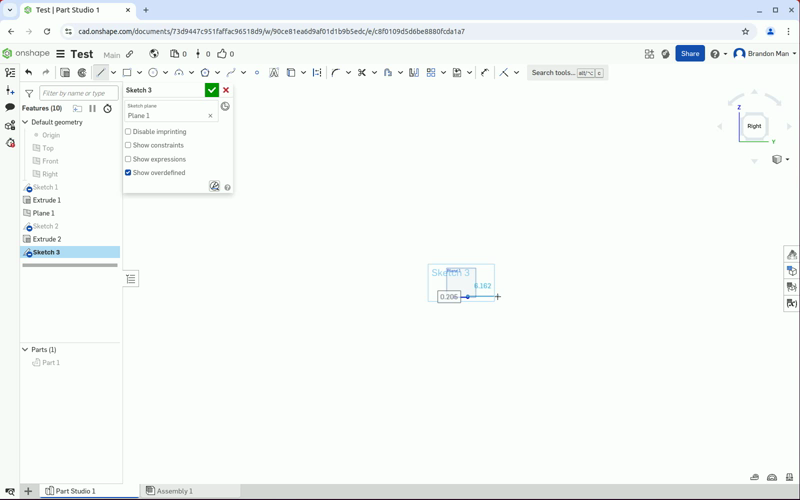
mouse_move(454, 296)
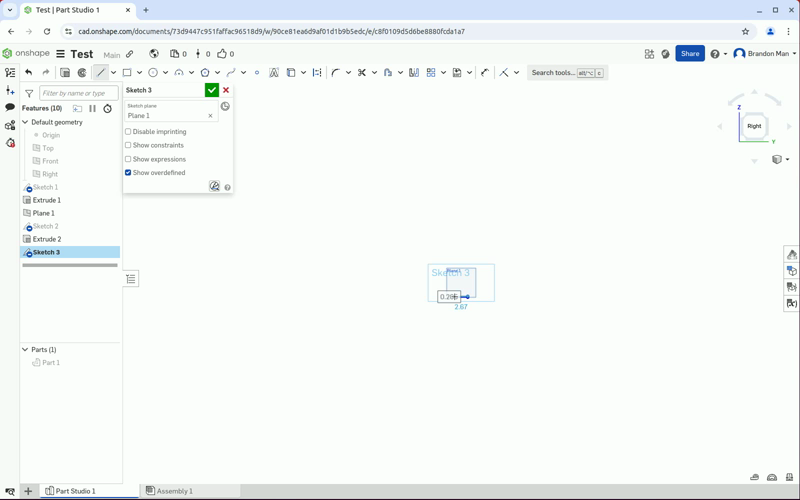
scroll(6)
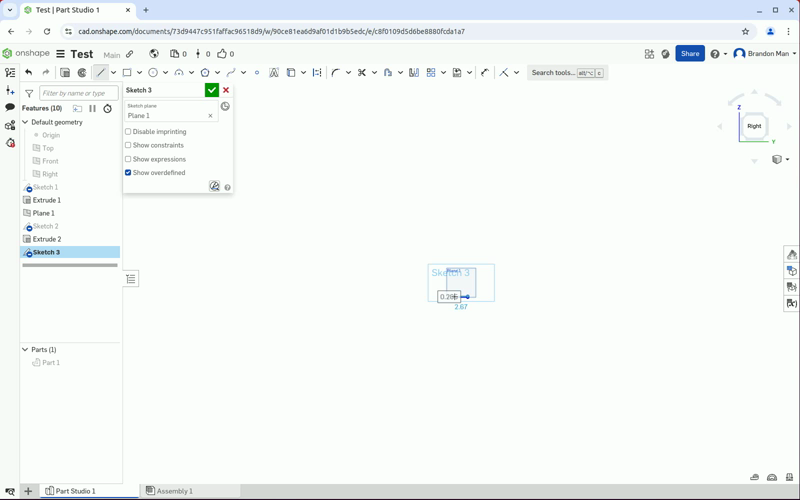
scroll(6)
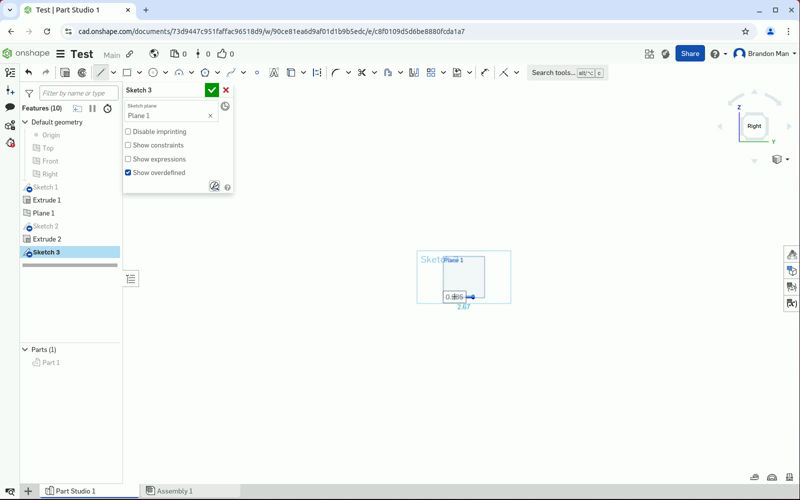
scroll(6)
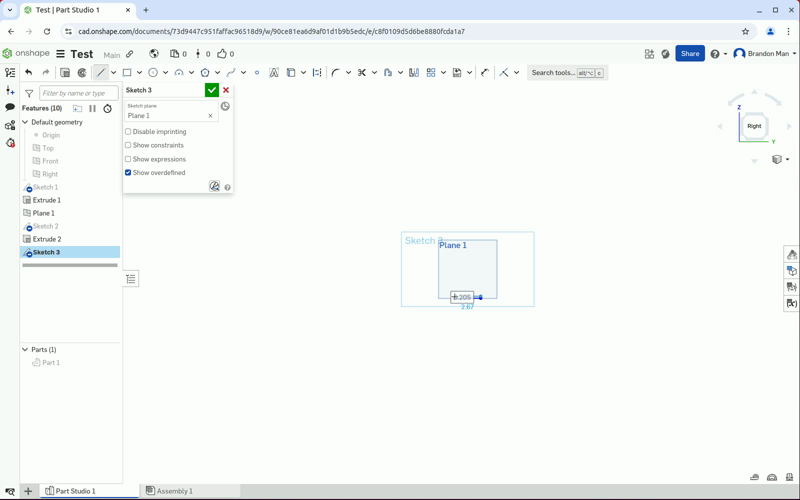
scroll(6)
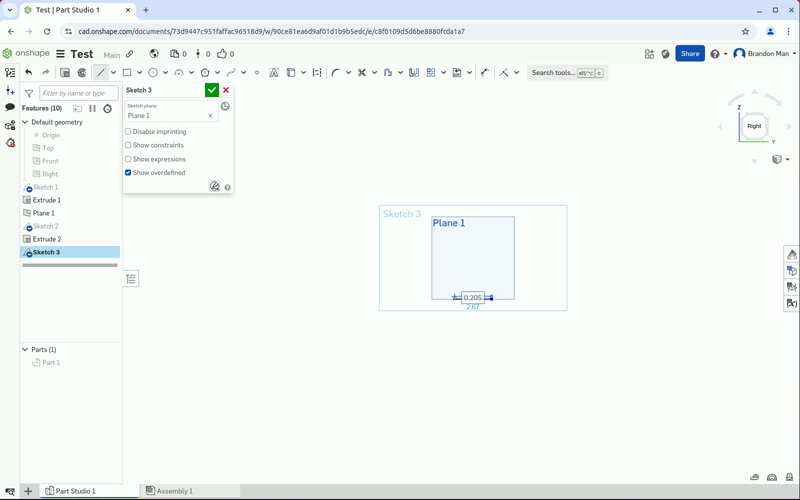
scroll(6)
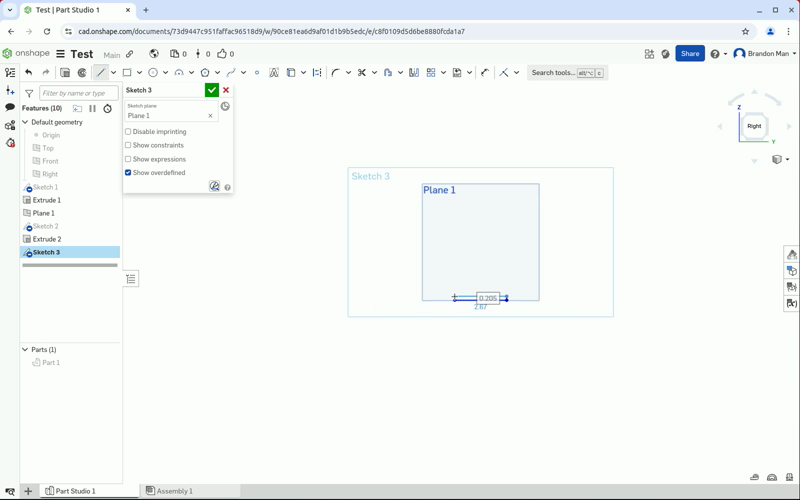
scroll(6)
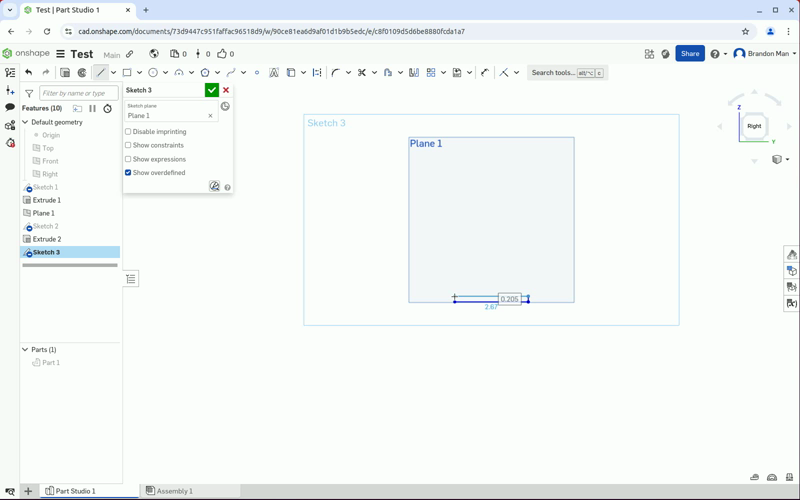
scroll(6)
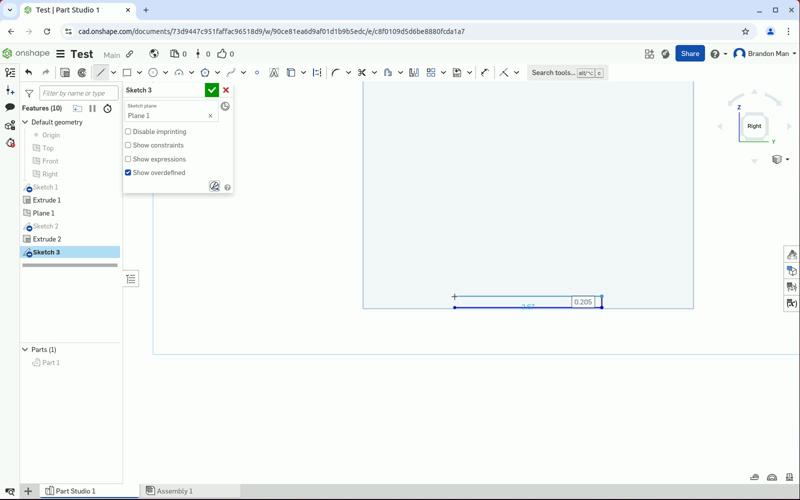
click(454, 296)
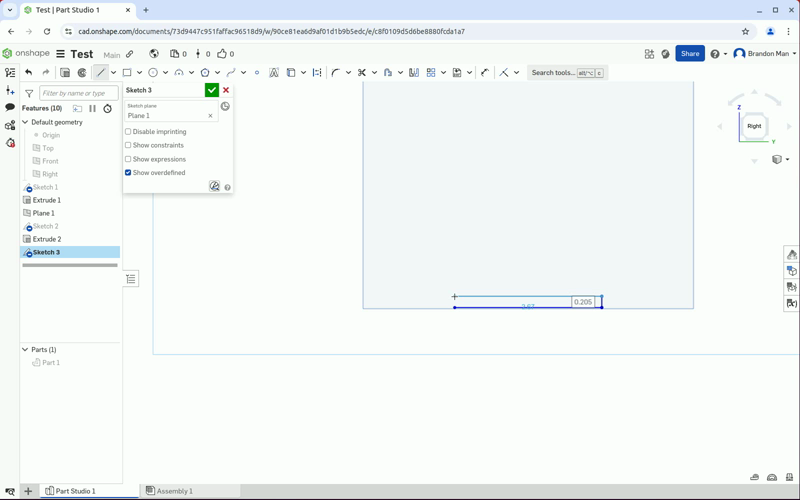
scroll(-6)
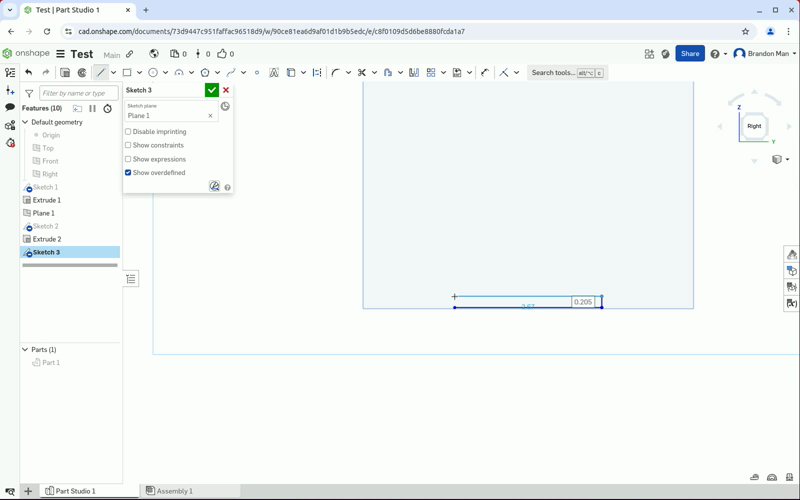
scroll(-6)
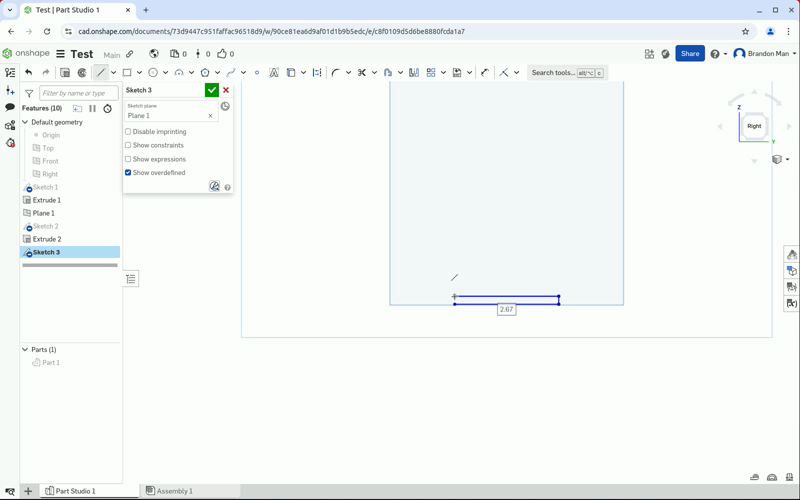
scroll(-6)
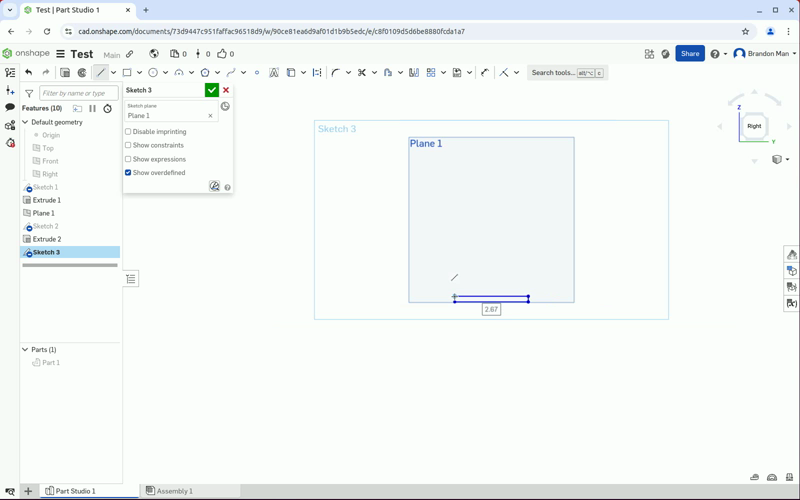
scroll(-6)
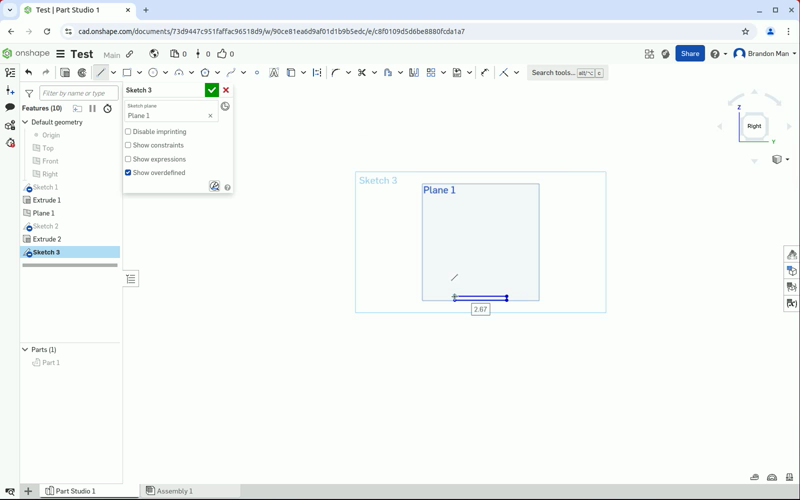
scroll(-6)
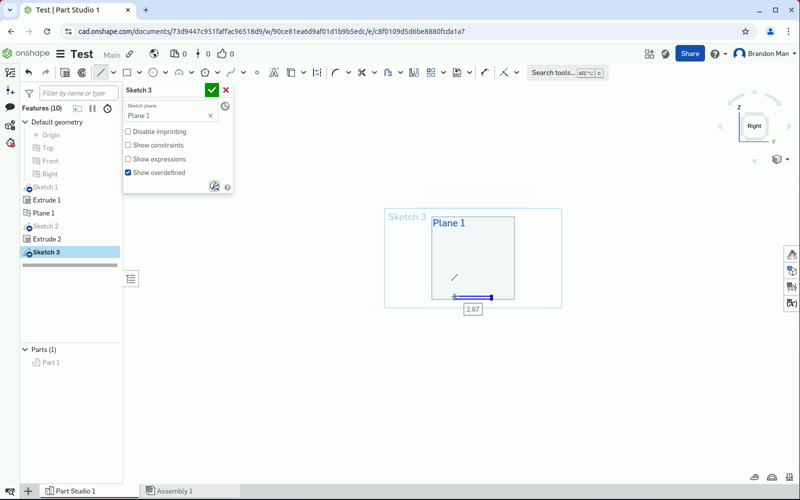
scroll(-6)
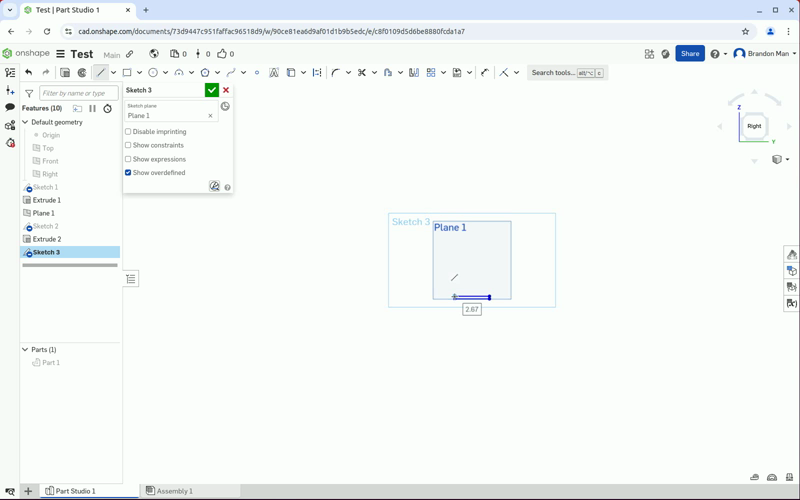
scroll(-6)
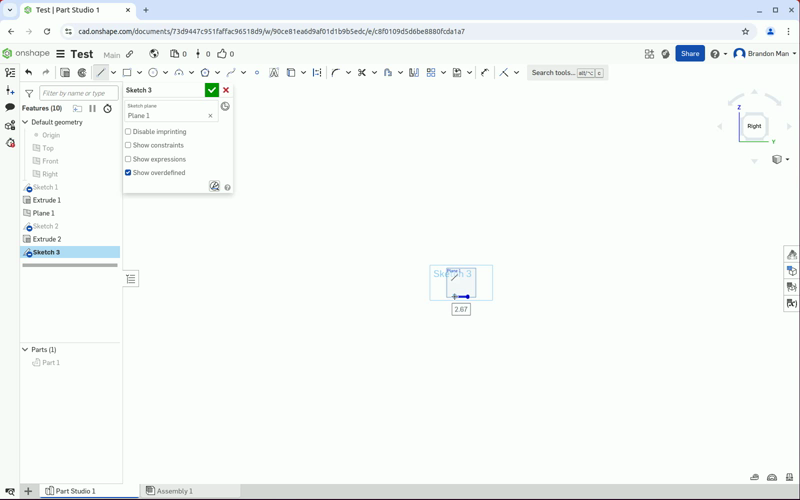
key_up(shift)
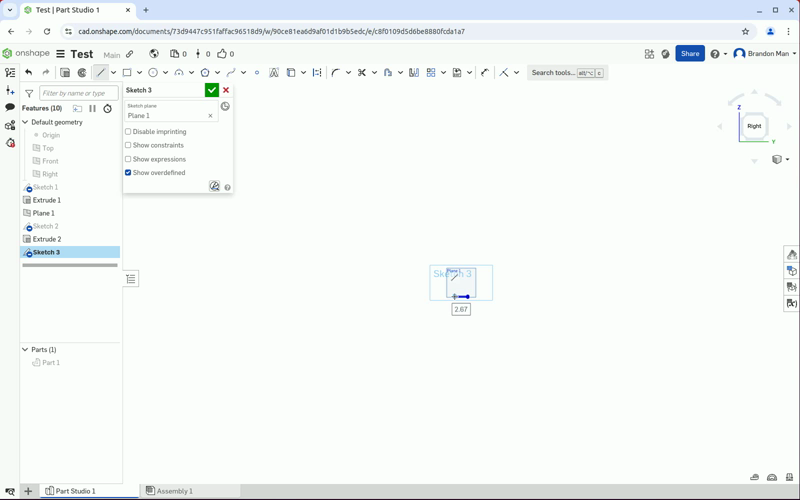
mouse_move(484, 296)
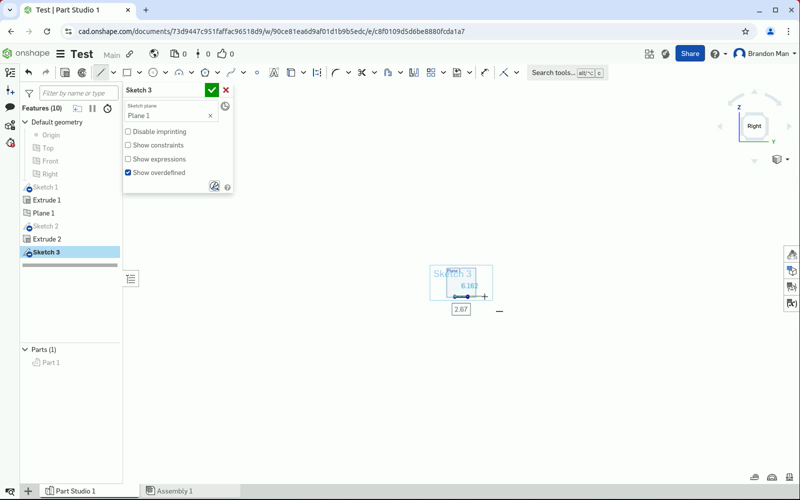
key_down(shift)
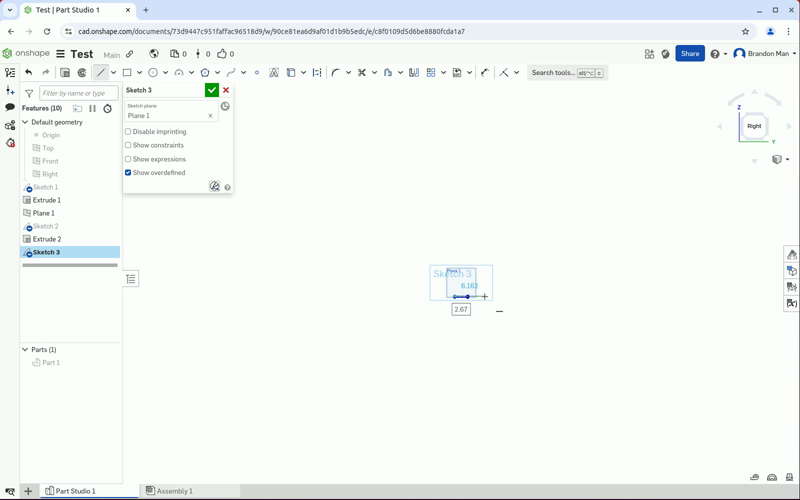
mouse_move(454, 297)
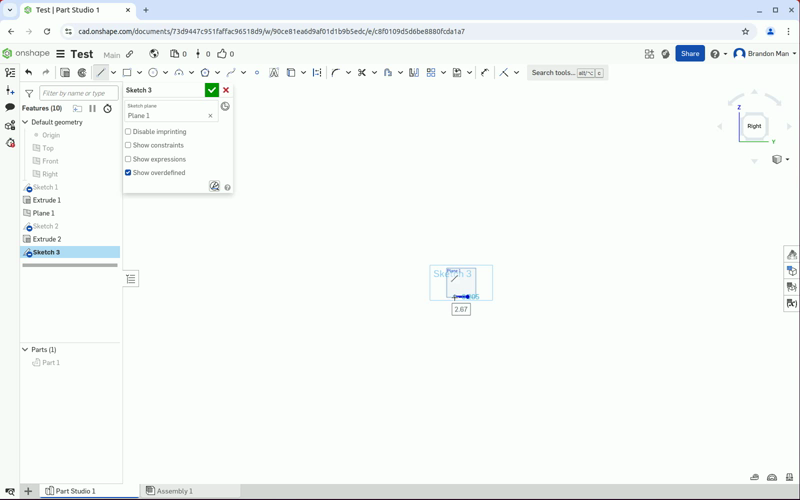
scroll(6)
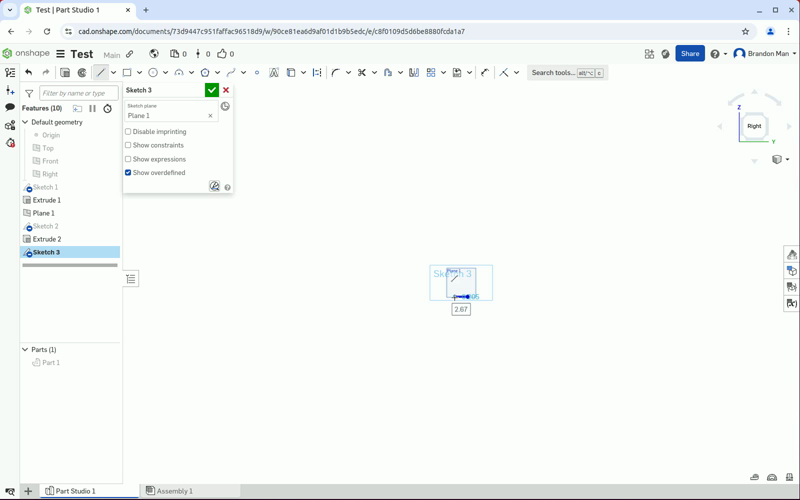
scroll(6)
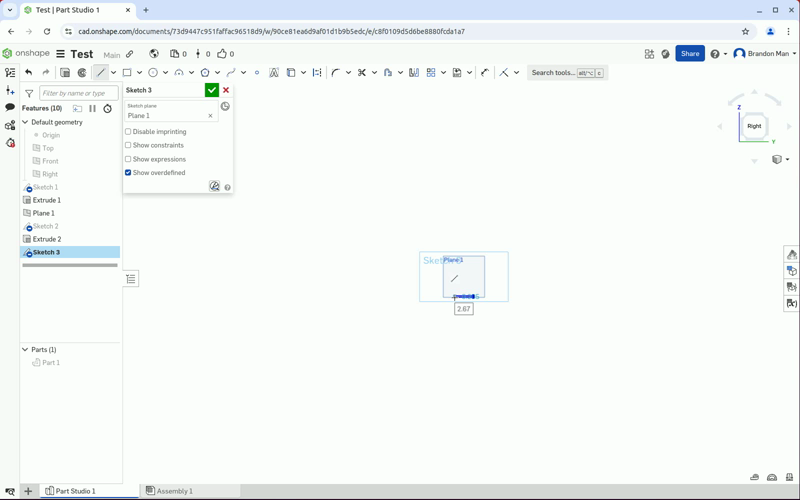
scroll(6)
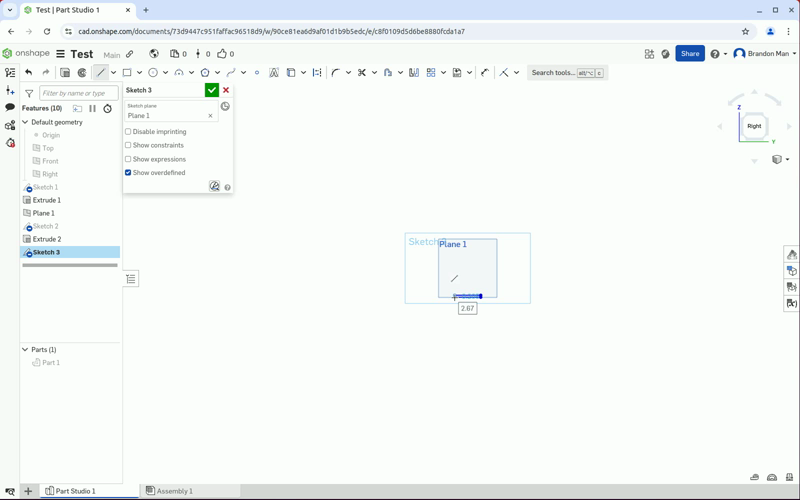
scroll(6)
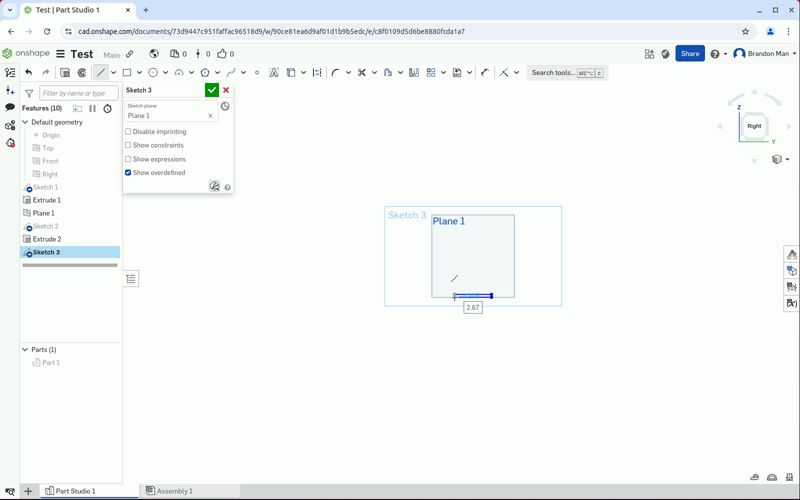
scroll(6)
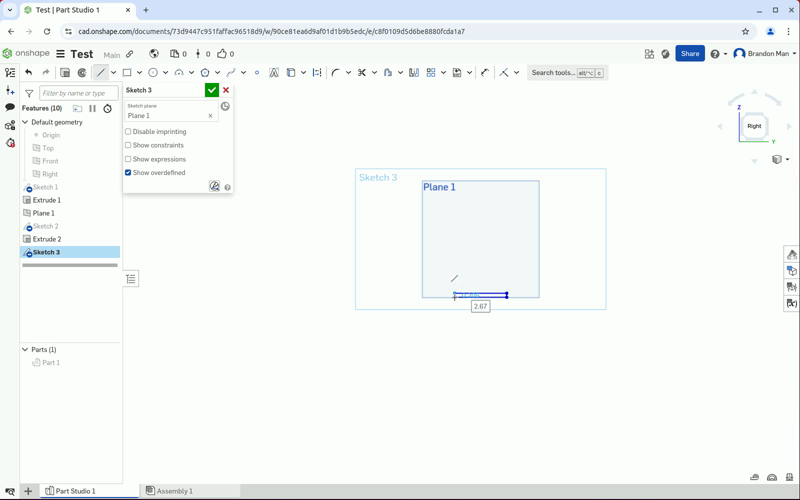
scroll(6)
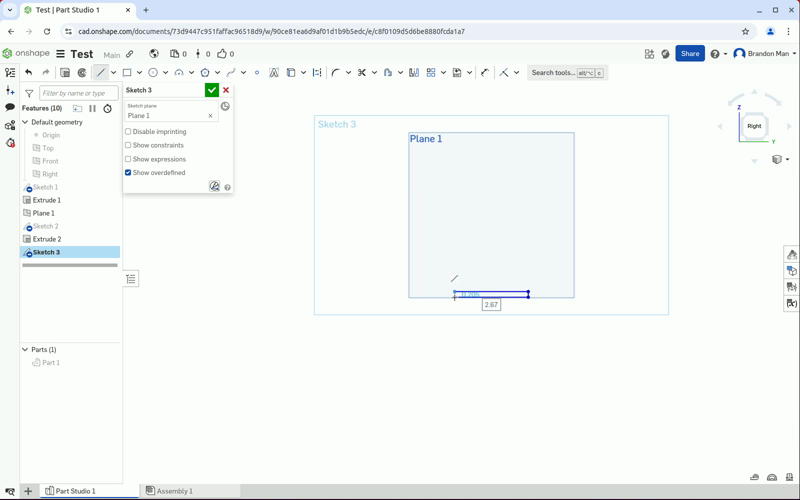
scroll(6)
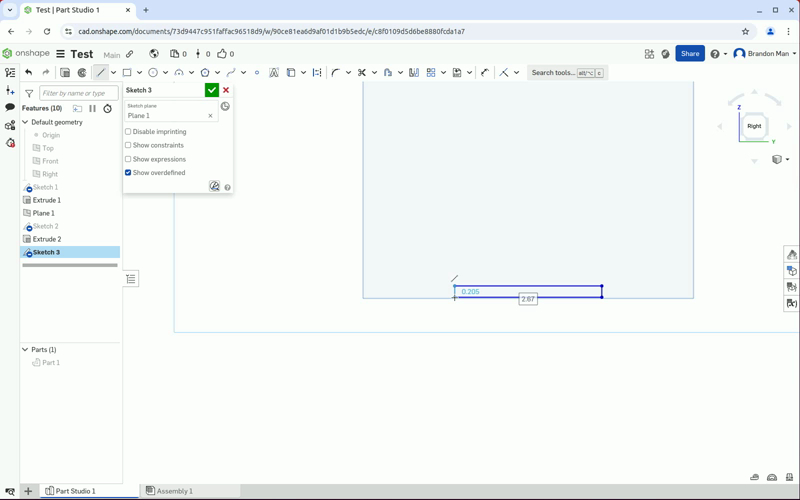
key_up(shift)
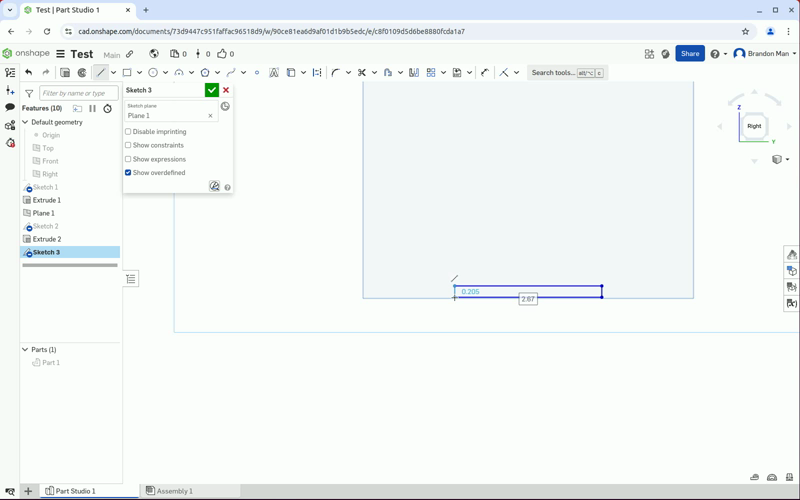
click(454, 297)
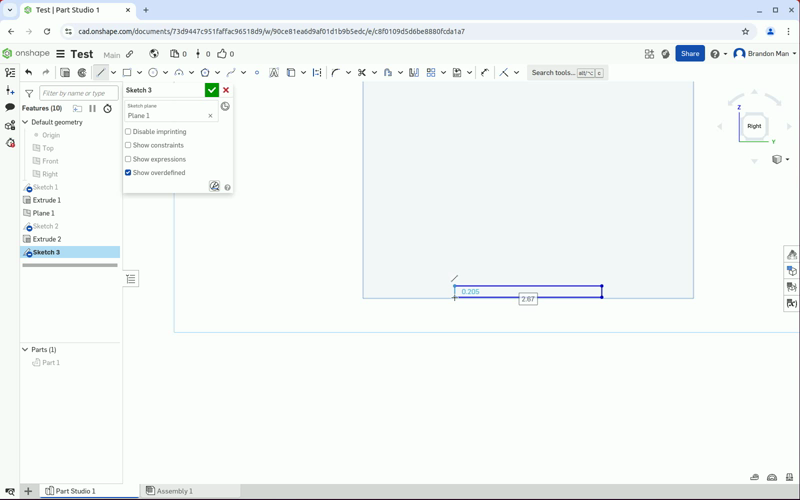
scroll(-6)
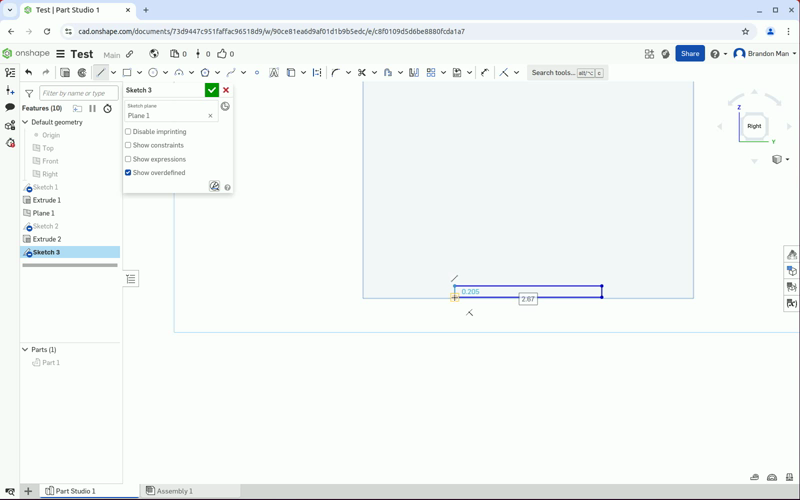
scroll(-6)
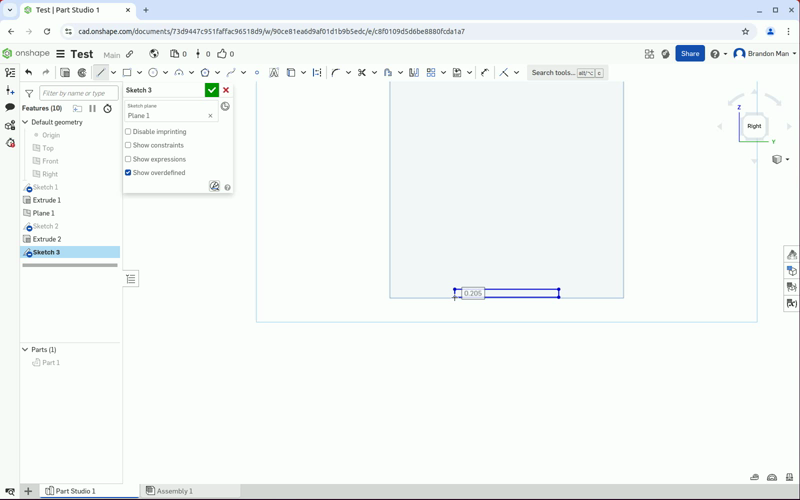
scroll(-6)
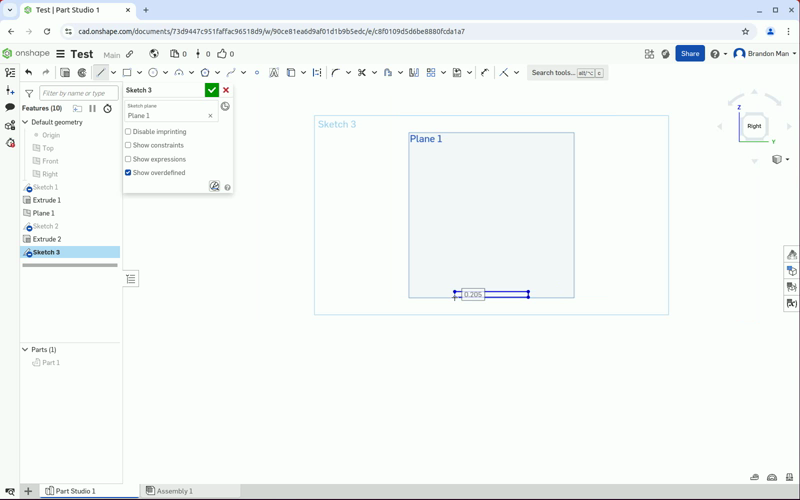
scroll(-6)
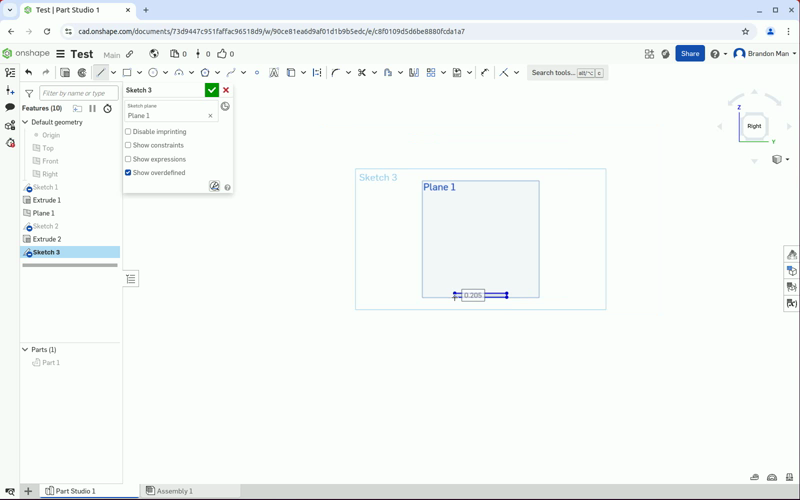
scroll(-6)
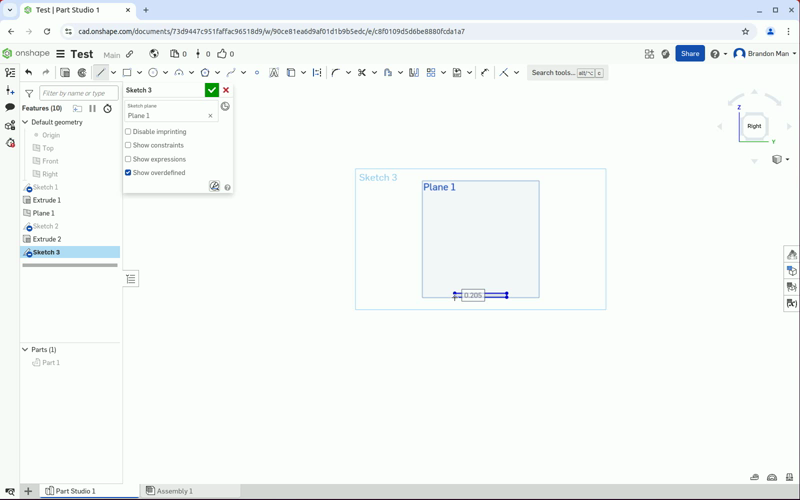
scroll(-6)
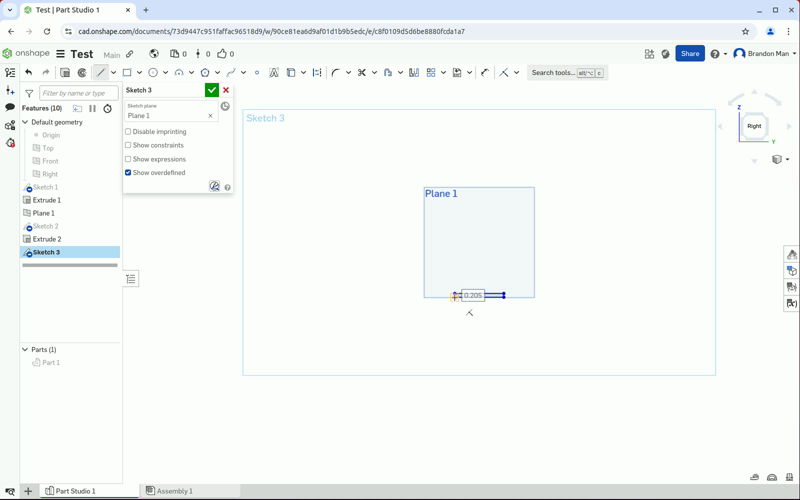
scroll(-6)
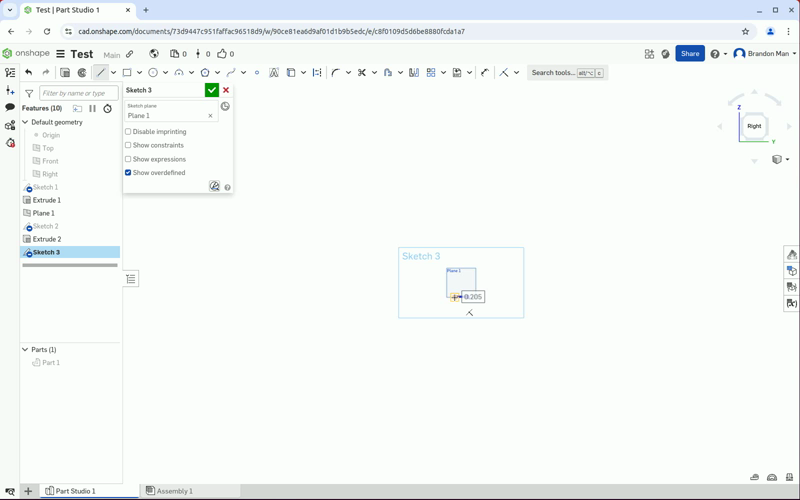
key(esc)
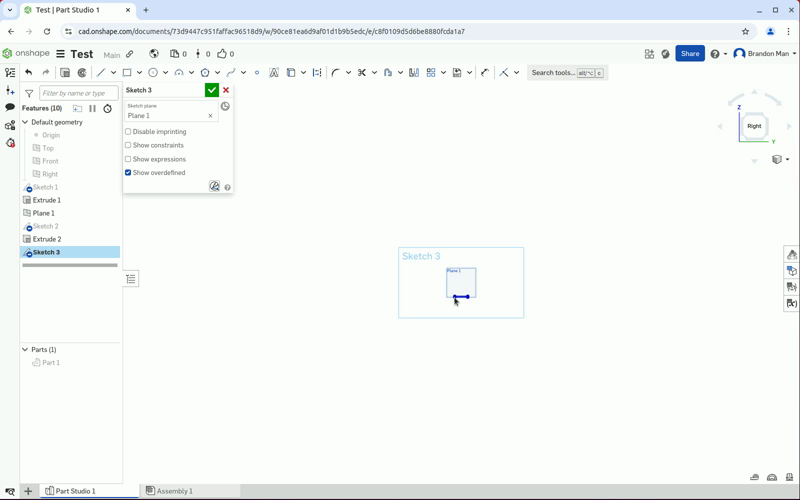
mouse_move(462, 296)
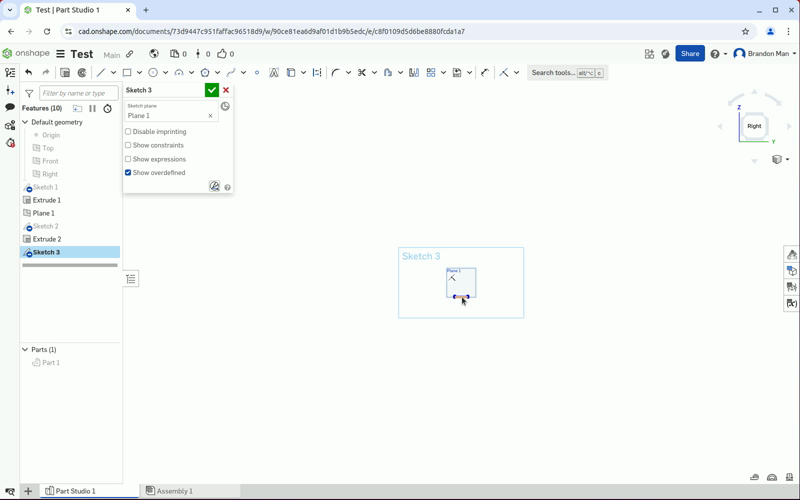
scroll(6)
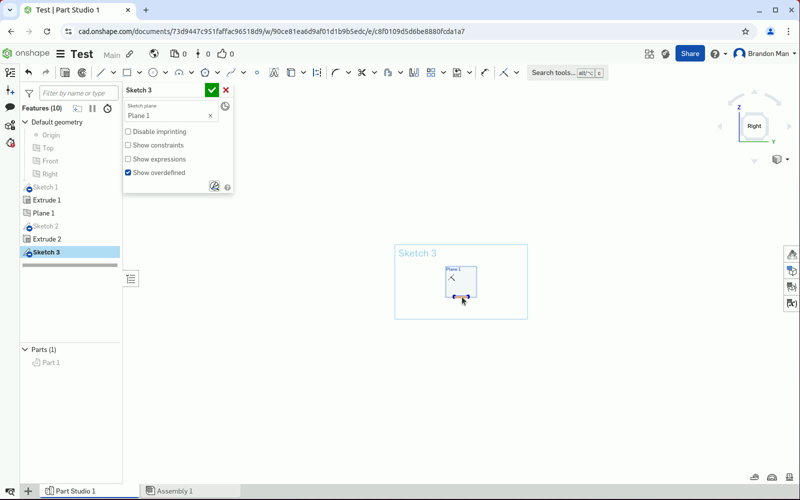
scroll(6)
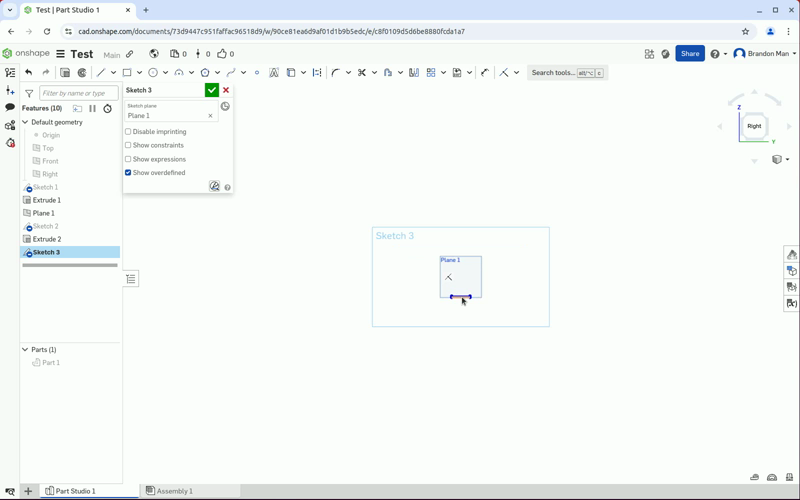
scroll(6)
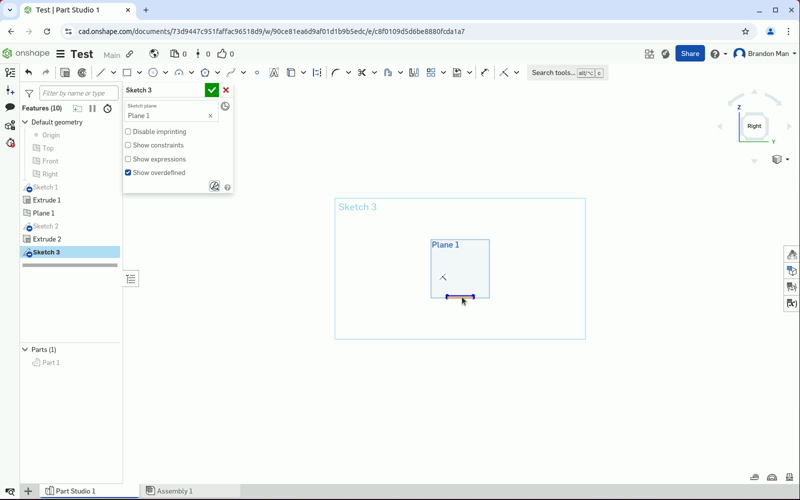
scroll(6)
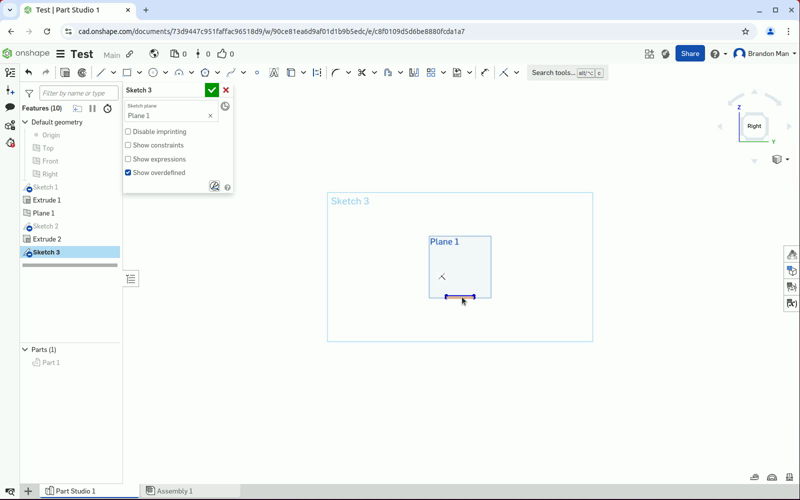
scroll(6)
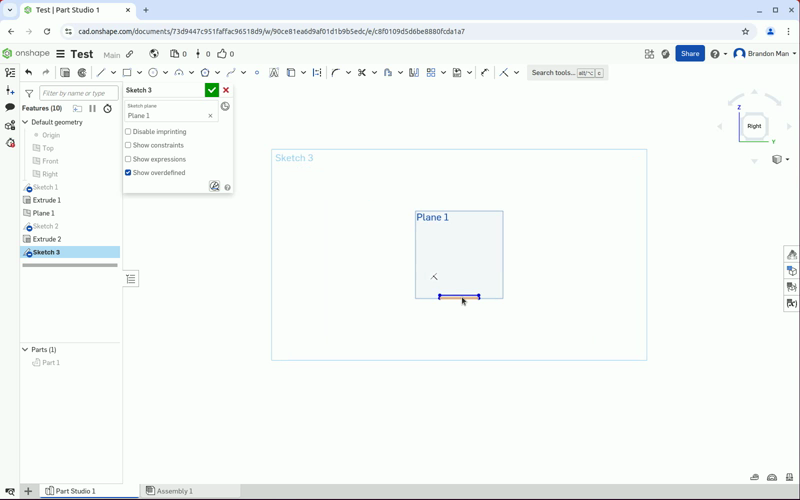
scroll(6)
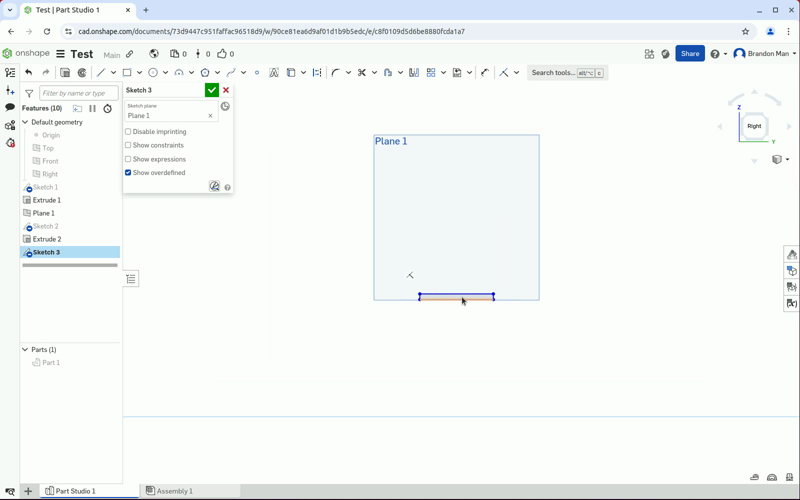
scroll(6)
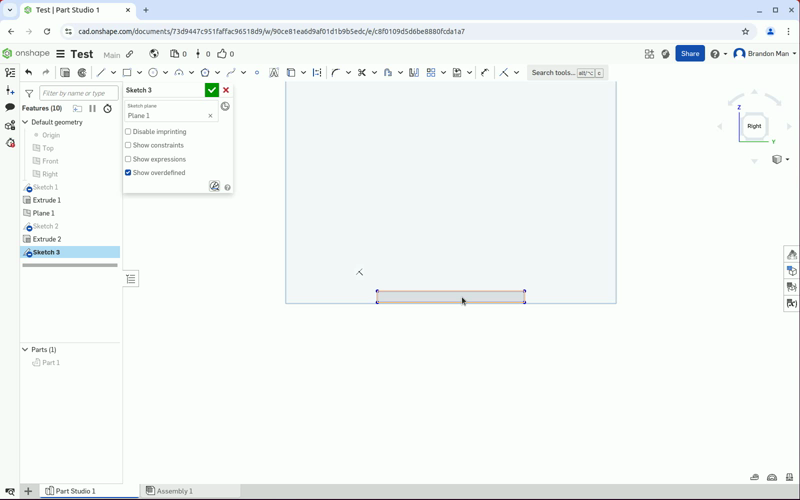
click(462, 296)
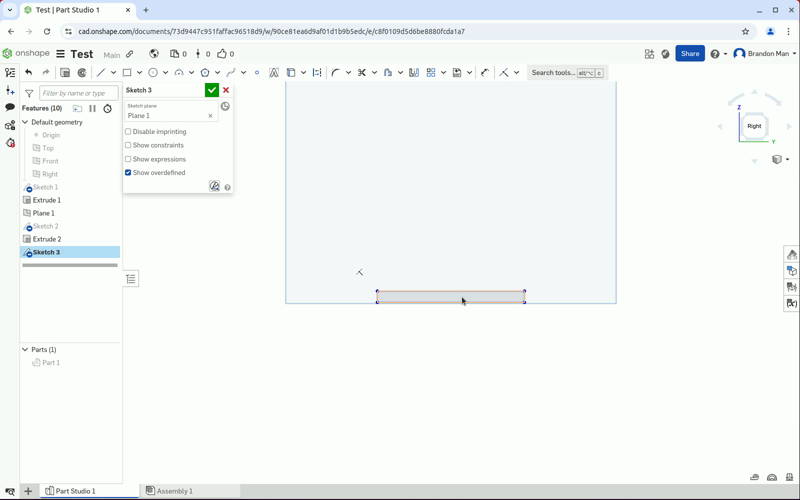
scroll(-6)
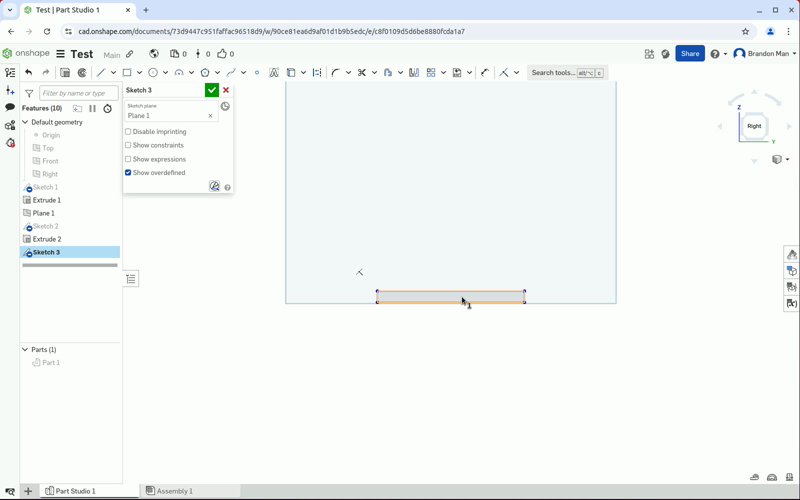
scroll(-6)
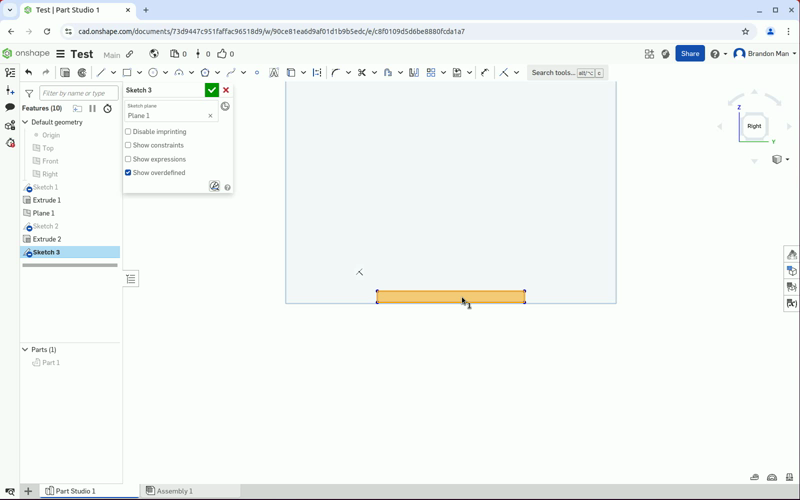
scroll(-6)
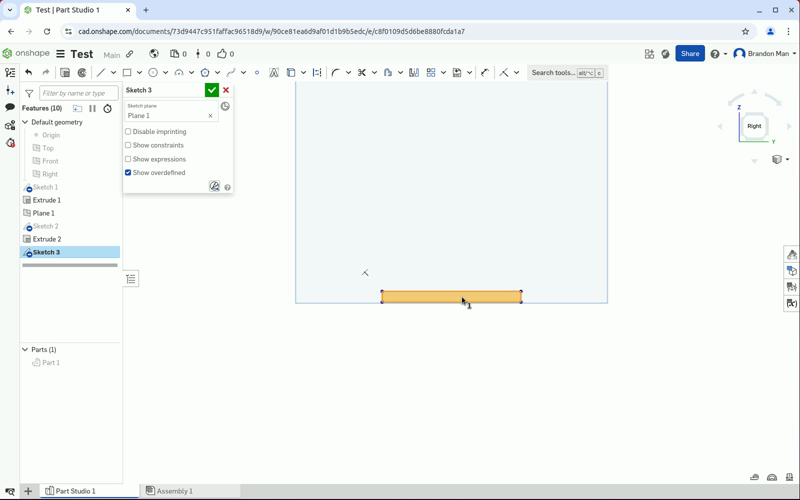
scroll(-6)
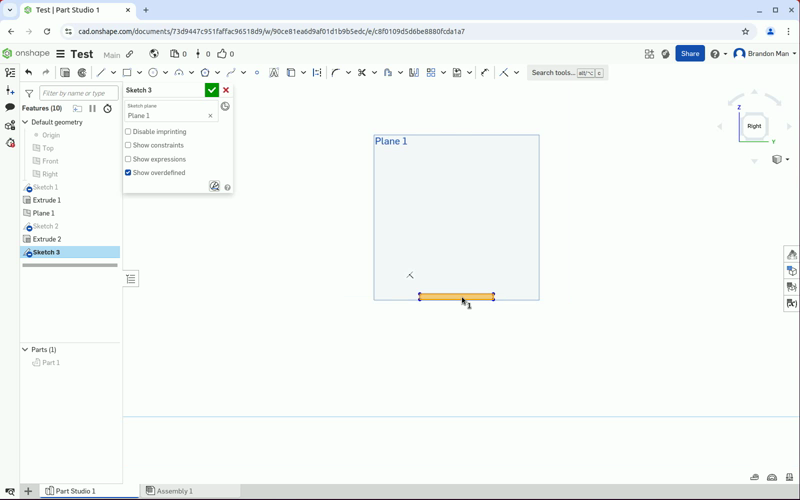
scroll(-6)
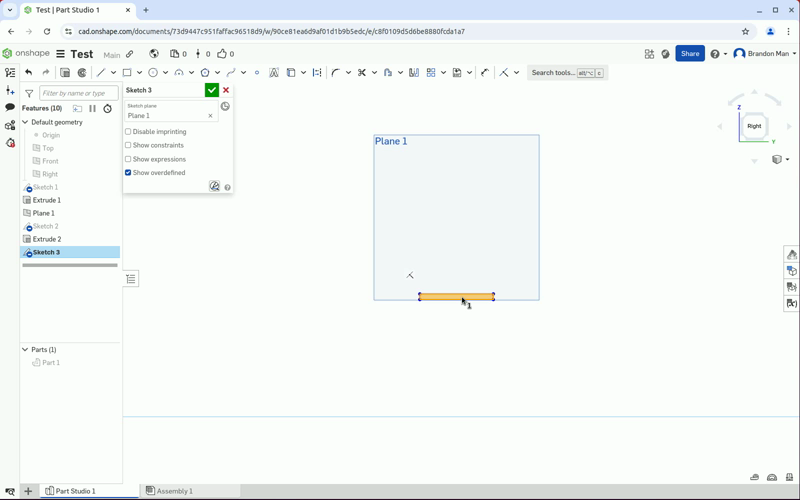
scroll(-6)
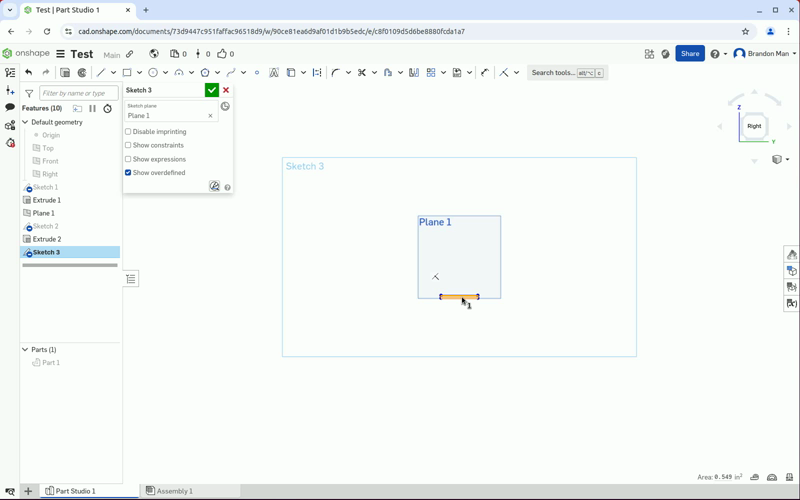
scroll(-6)
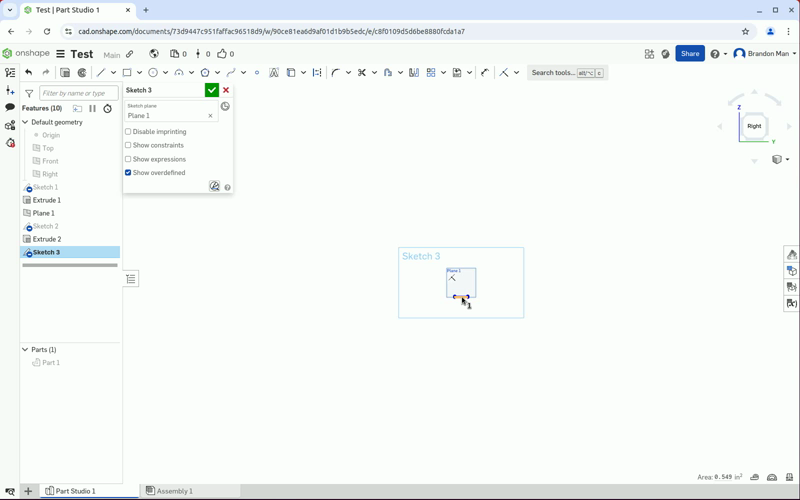
mouse_move(73, 352)
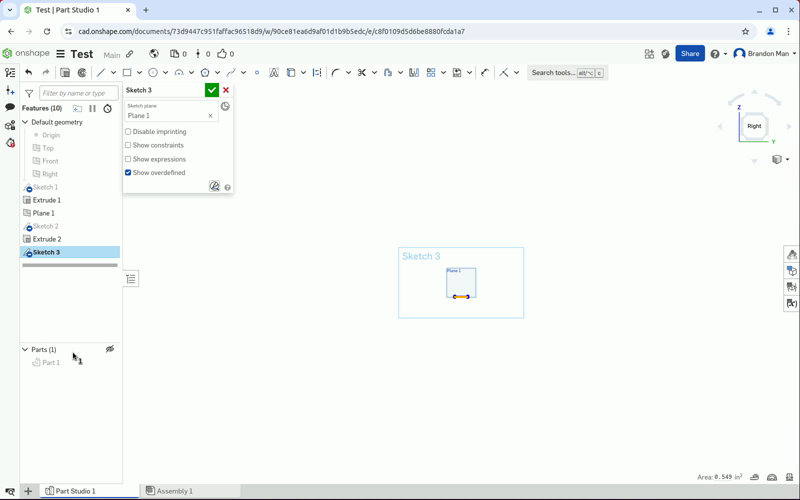
key(shift+y)
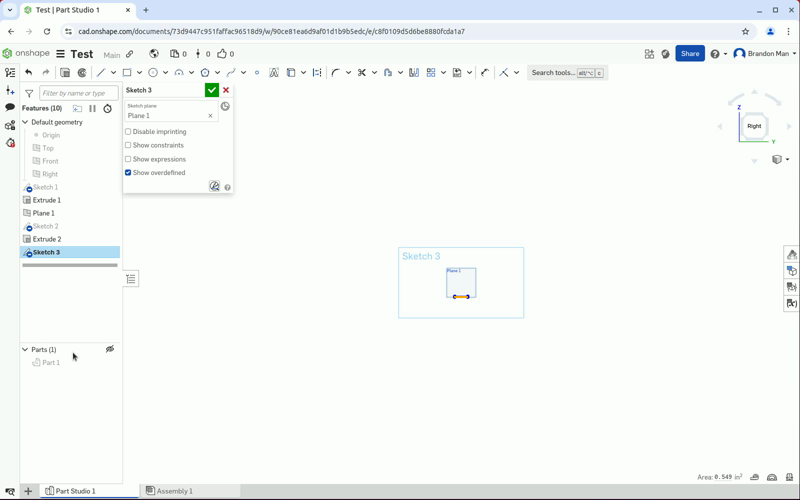
key(shift+e)
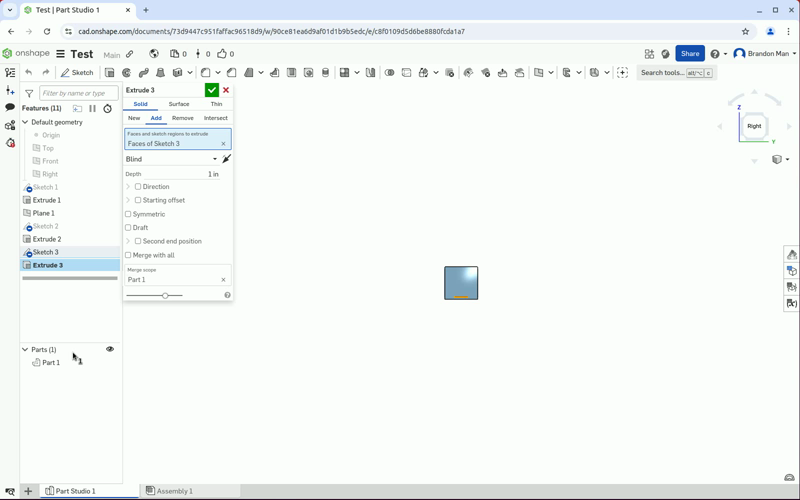
mouse_move(143, 106)
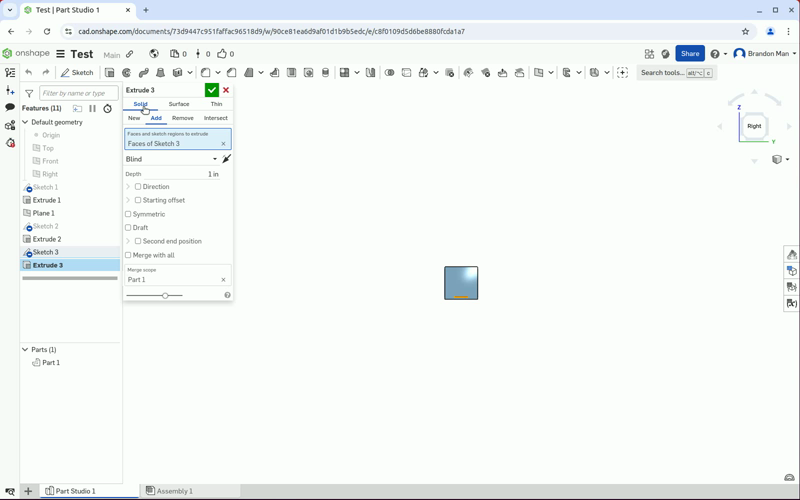
click(143, 106)
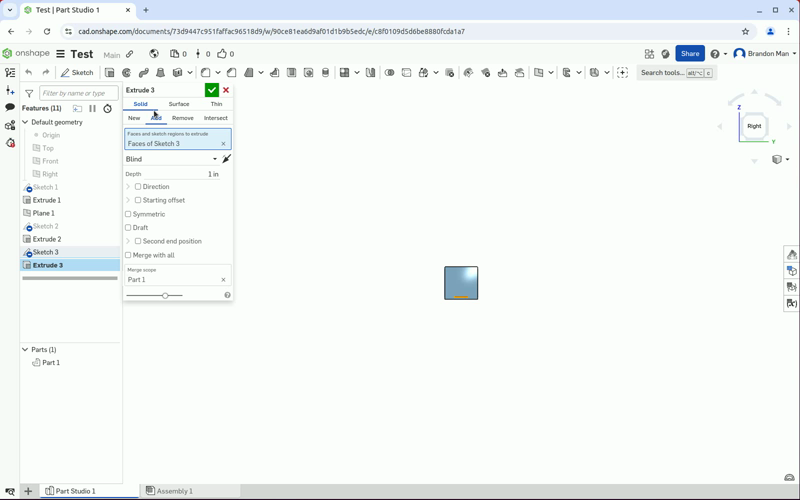
mouse_move(186, 120)
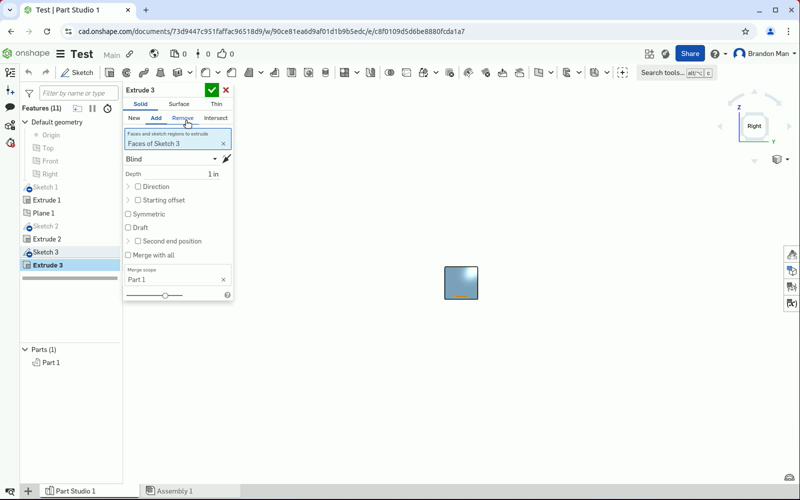
click(186, 120)
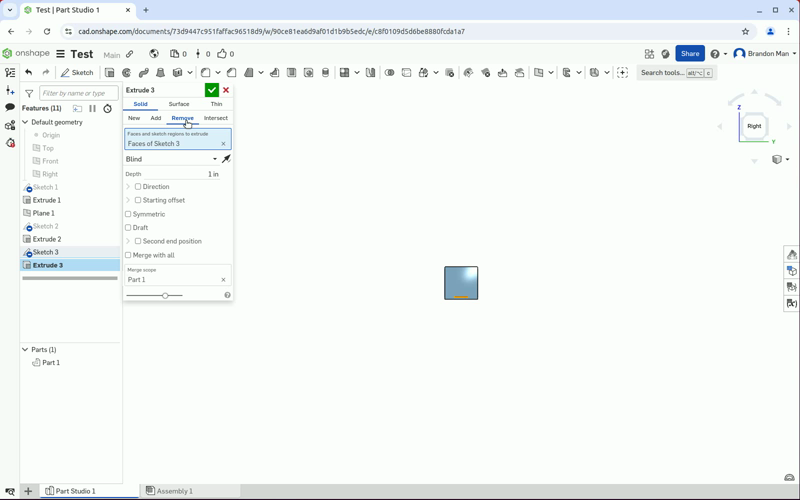
key(tab, 4)
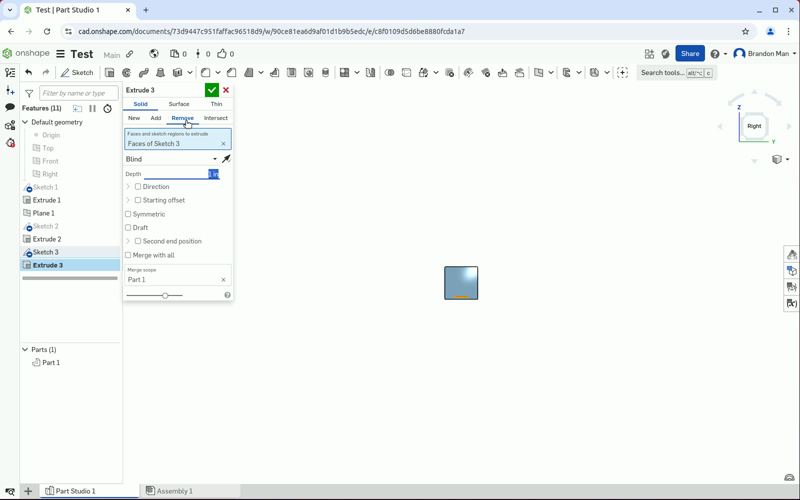
text(1.204)
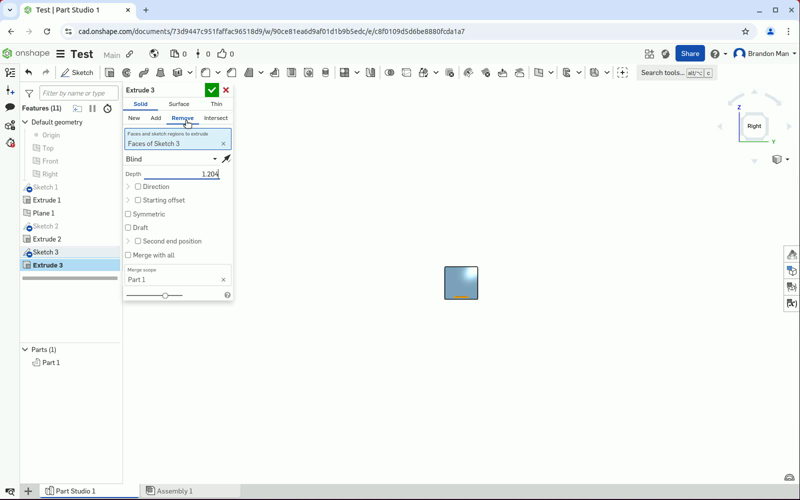
key(tab, 6)
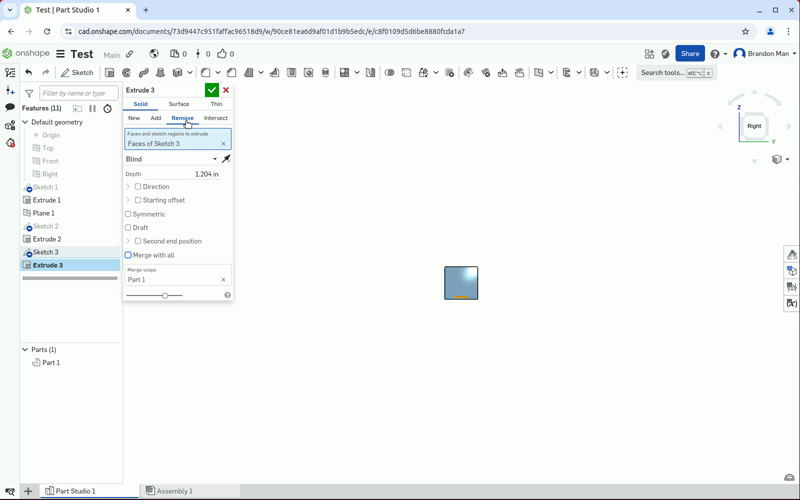
key(space)
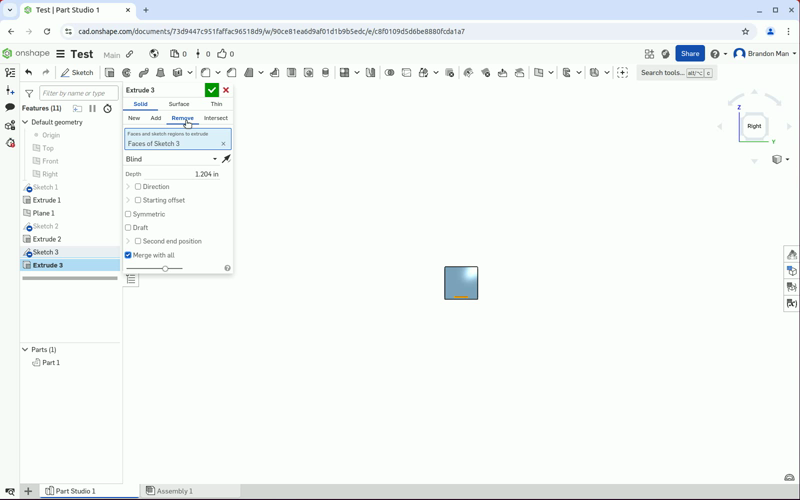
key(enter)
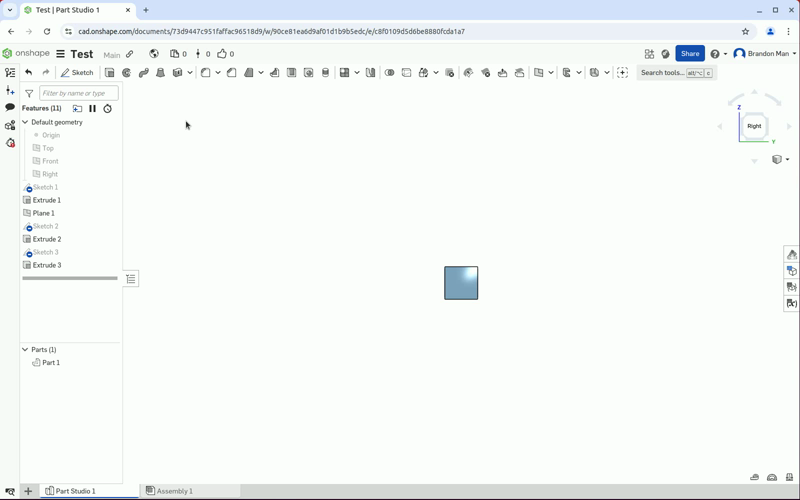
key(shift+h)
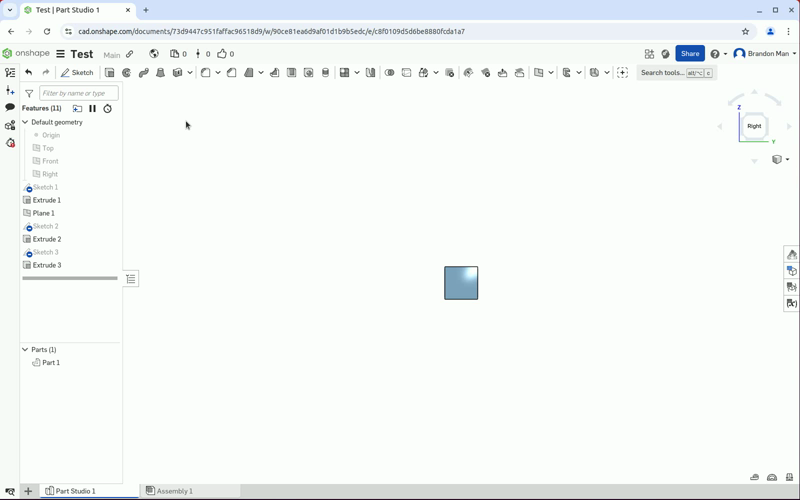
key(shift+h)
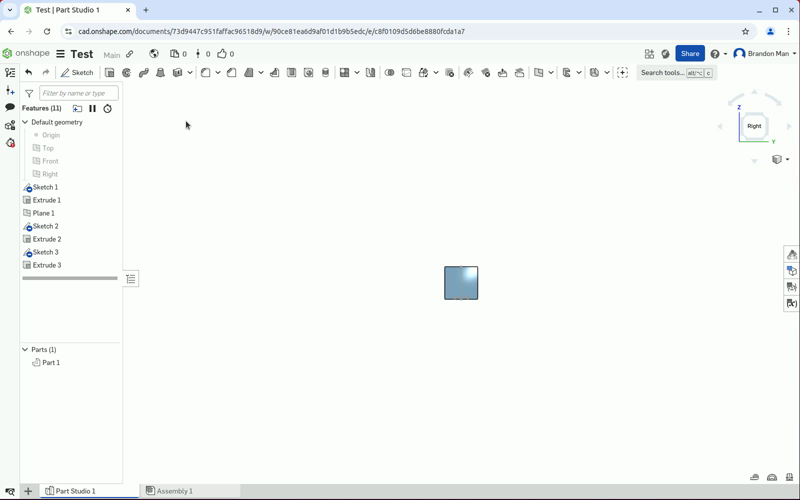
key(shift+7)
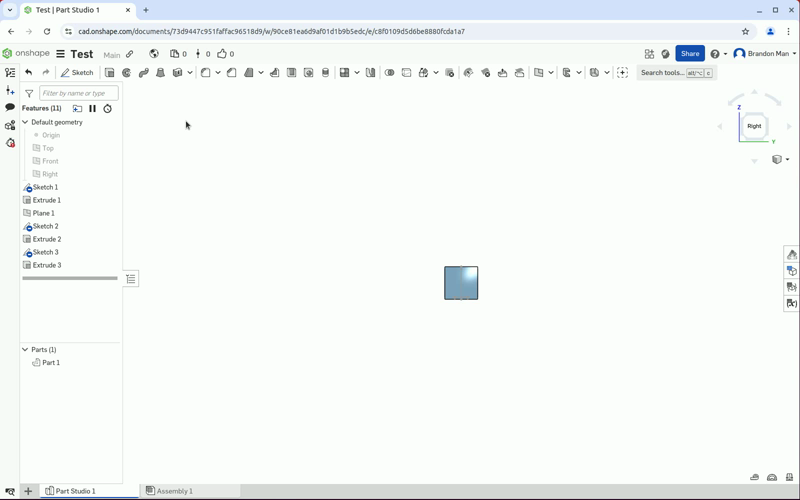
key(right, 2)
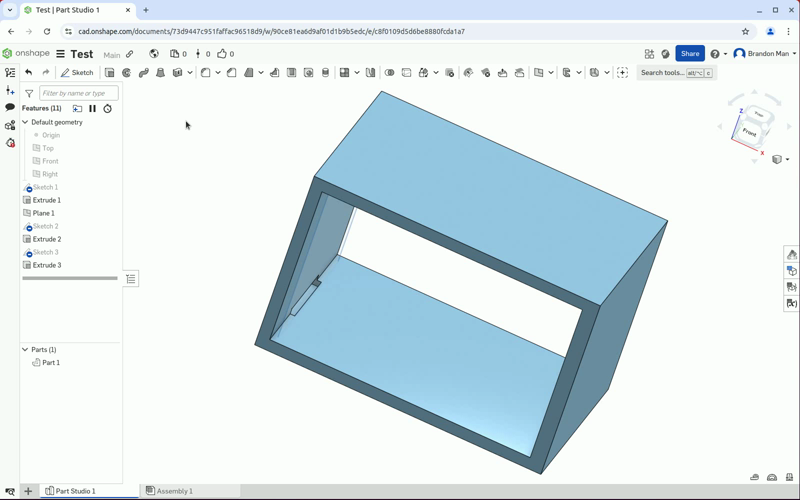
key(down, 2)
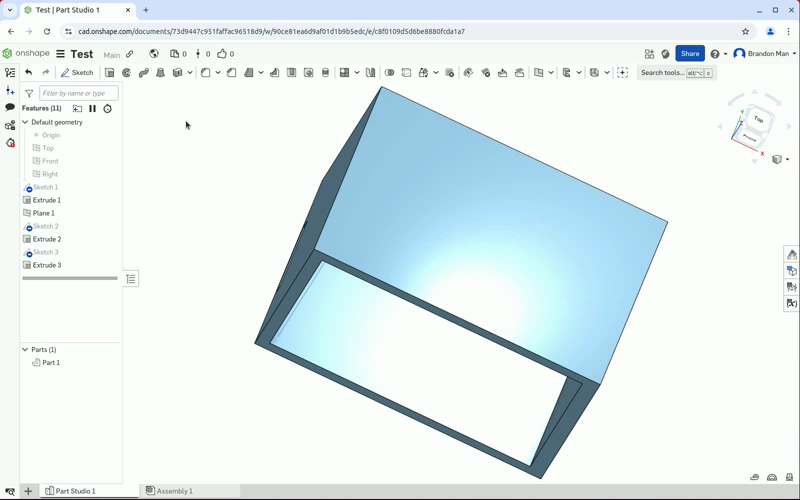
key(up, 2)
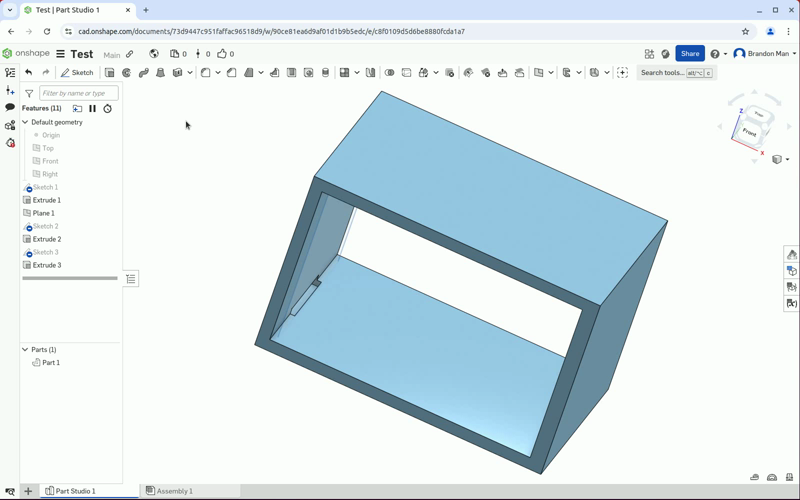
key(left, 2)
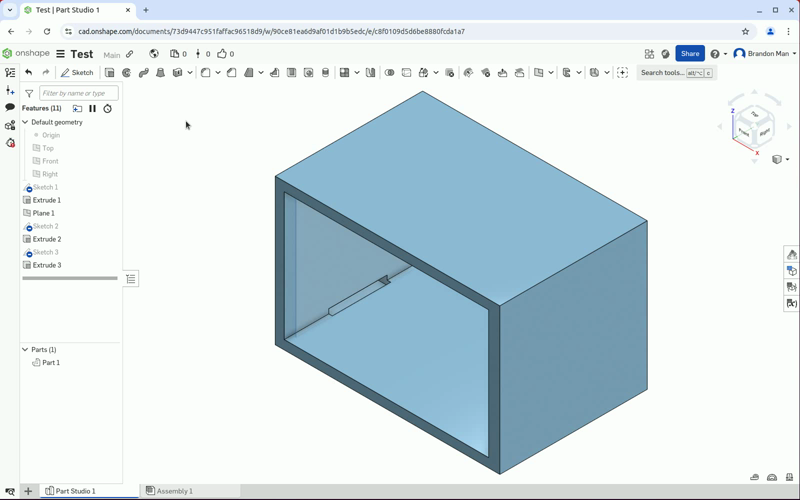
mouse_move(73, 189)
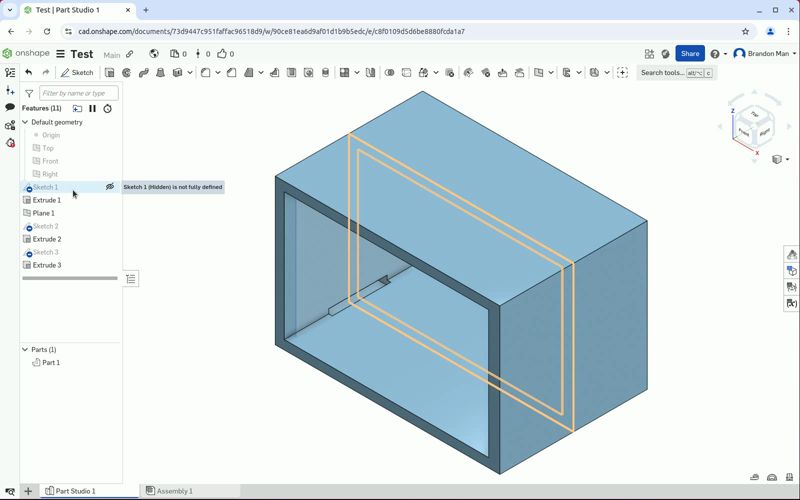
click(73, 189)